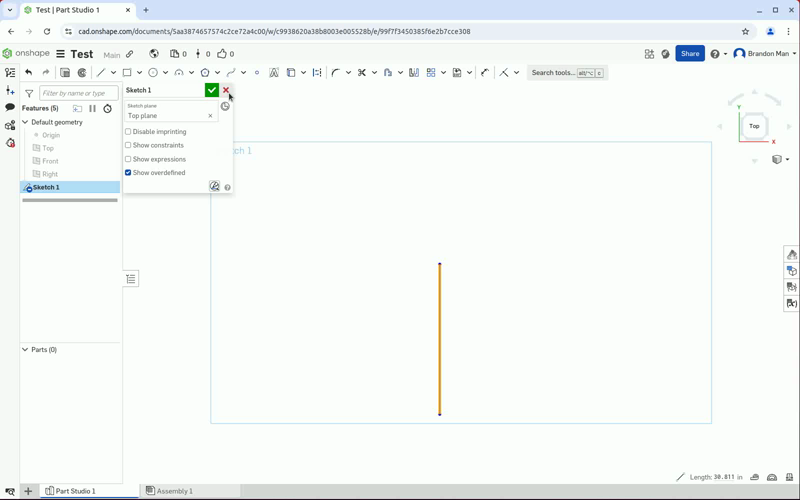
key(shift+h)
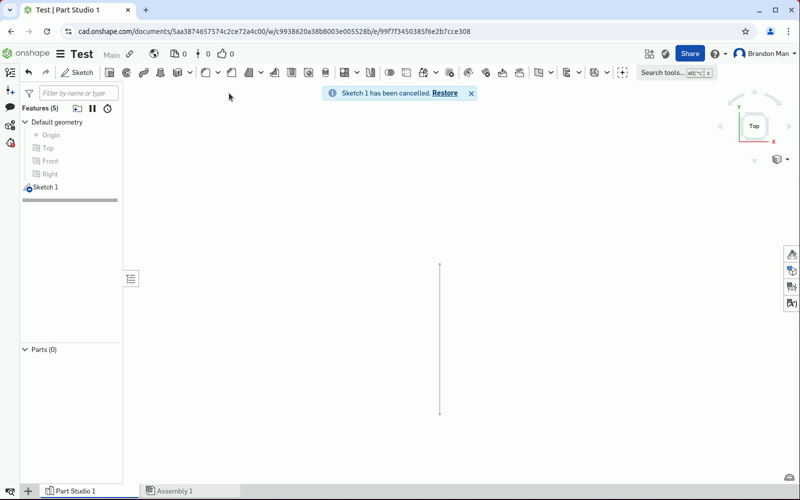
mouse_move(73, 352)
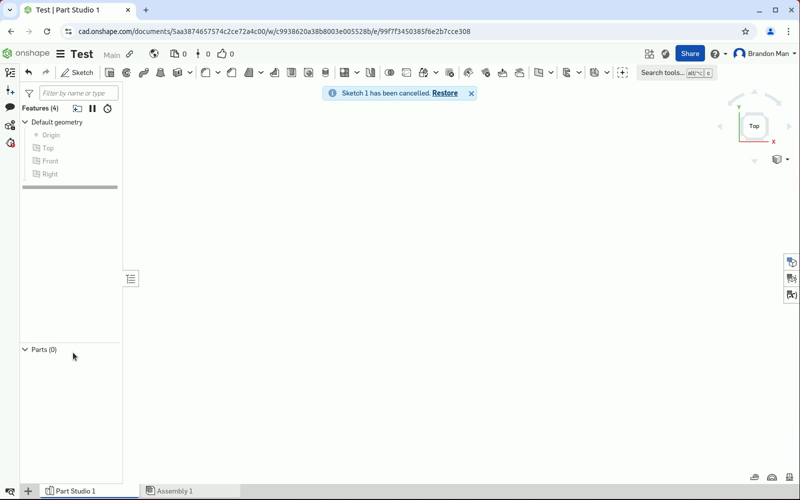
key(y)
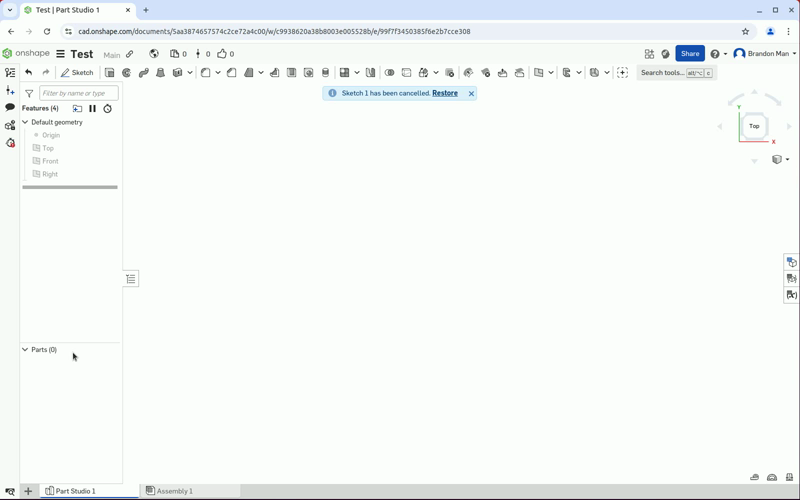
key(shift+p)
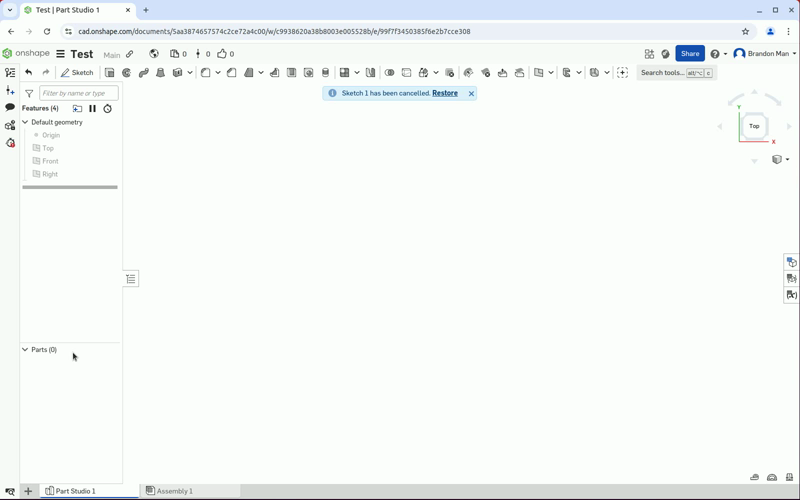
key(space)
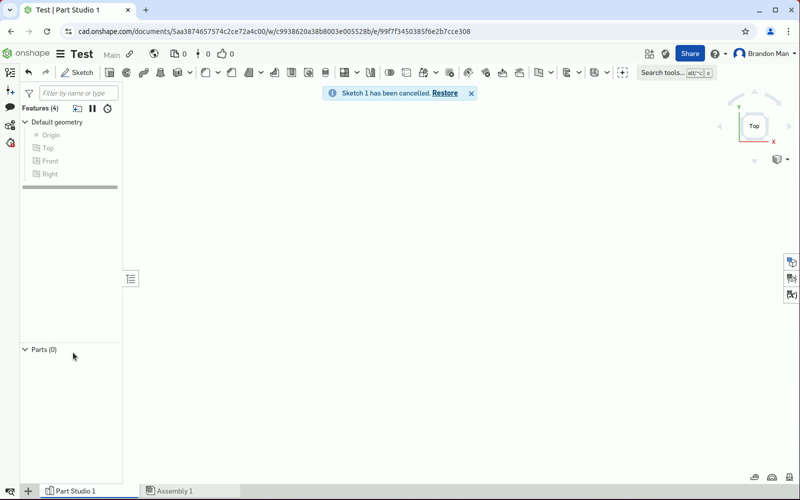
key_down(shift)
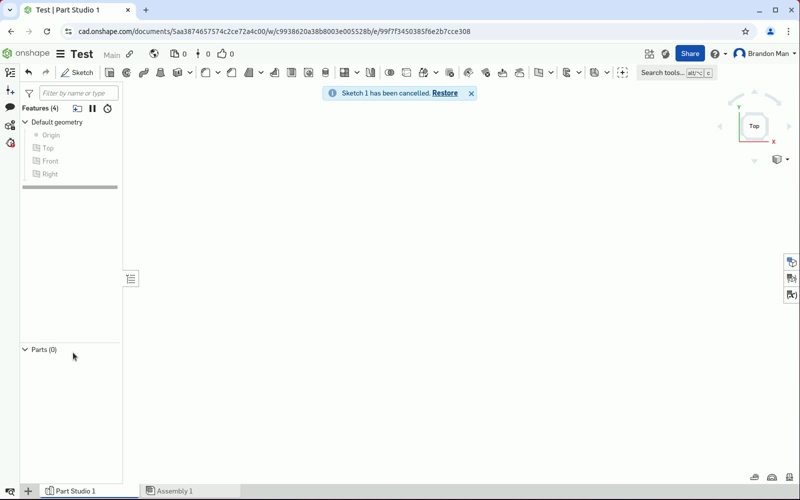
key(up)
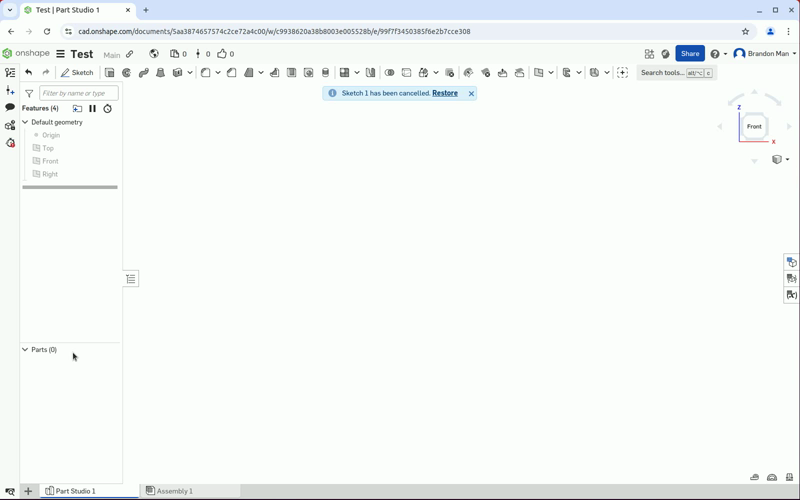
key_up(shift)
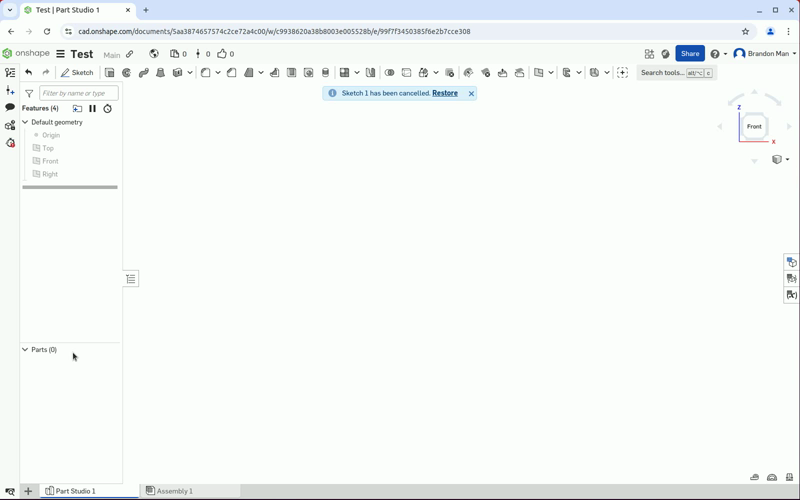
mouse_move(73, 352)
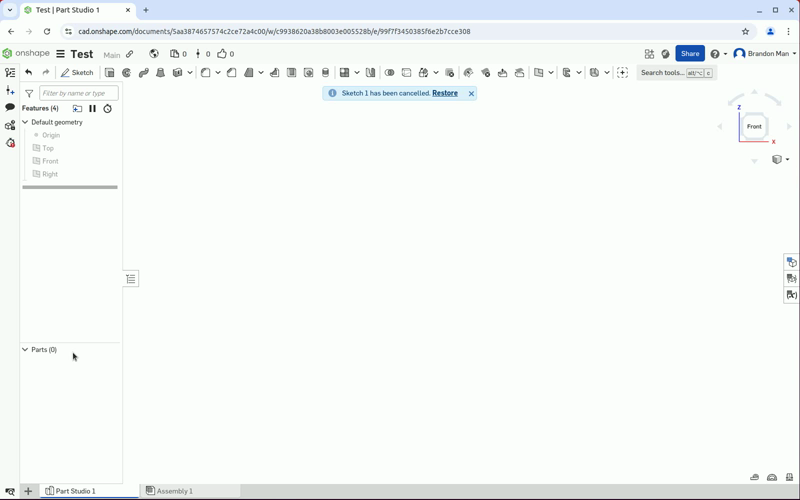
key(shift+y)
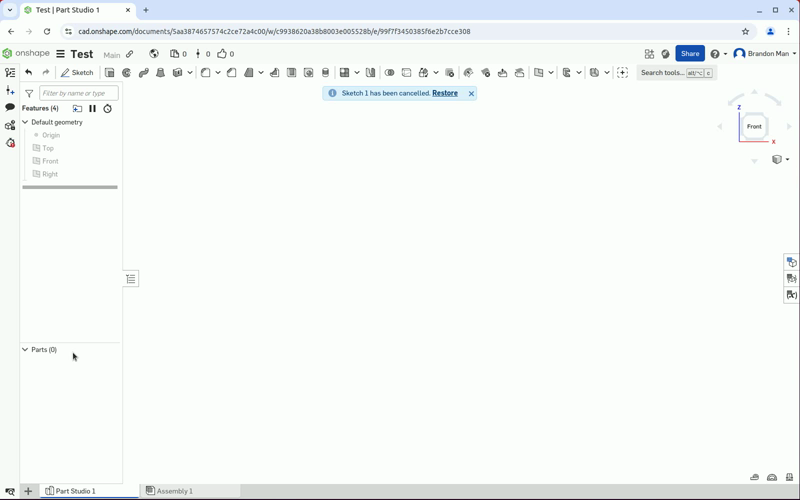
key(shift+s)
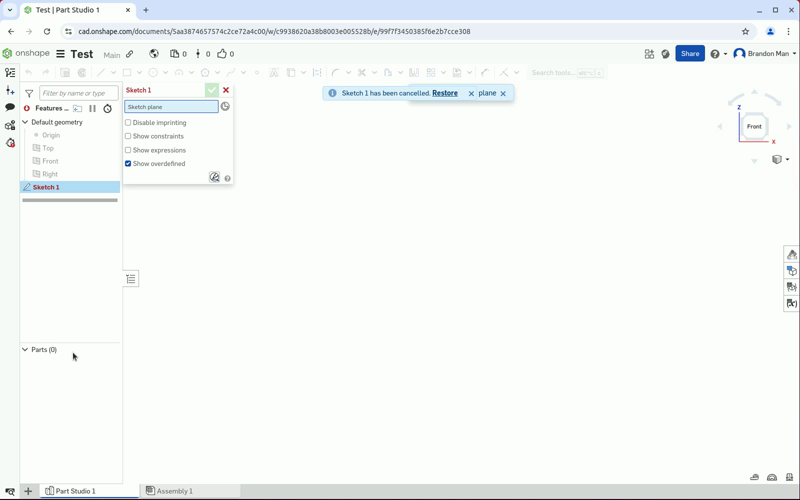
mouse_move(73, 163)
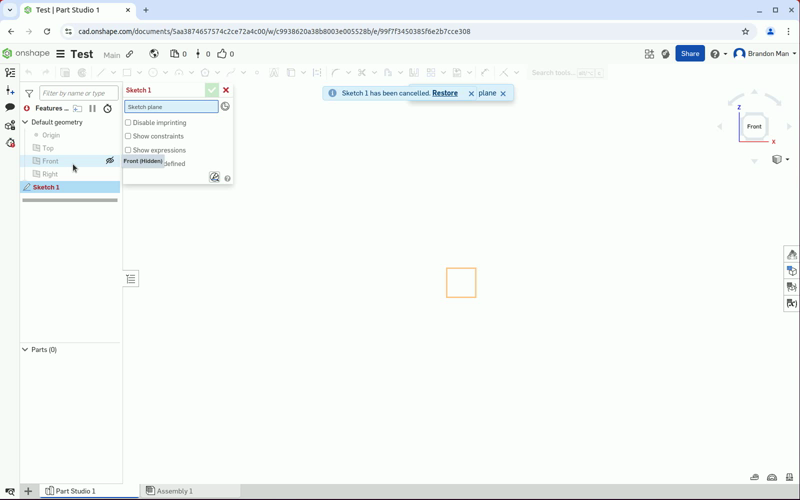
click(73, 163)
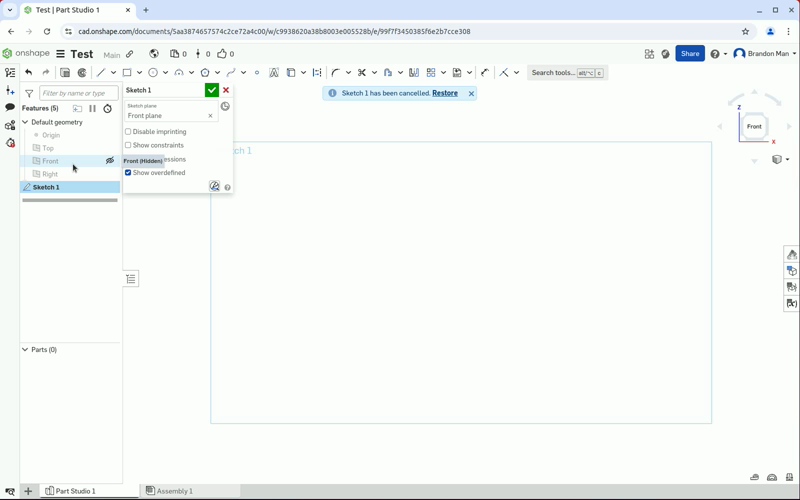
mouse_move(73, 352)
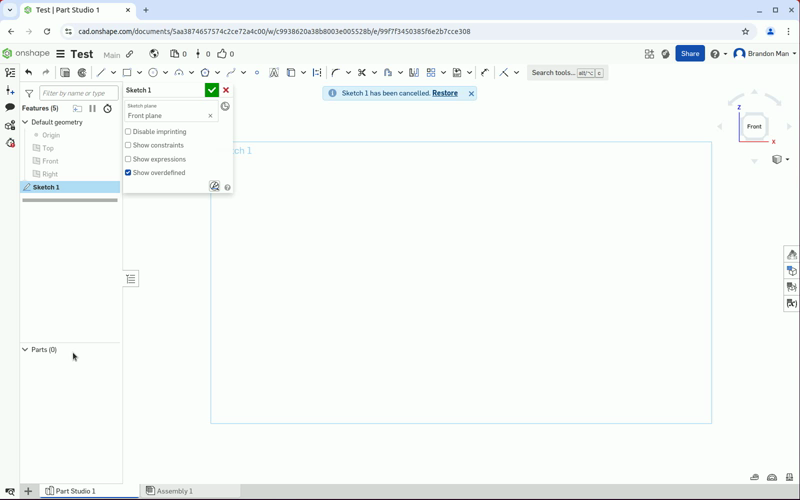
key(y)
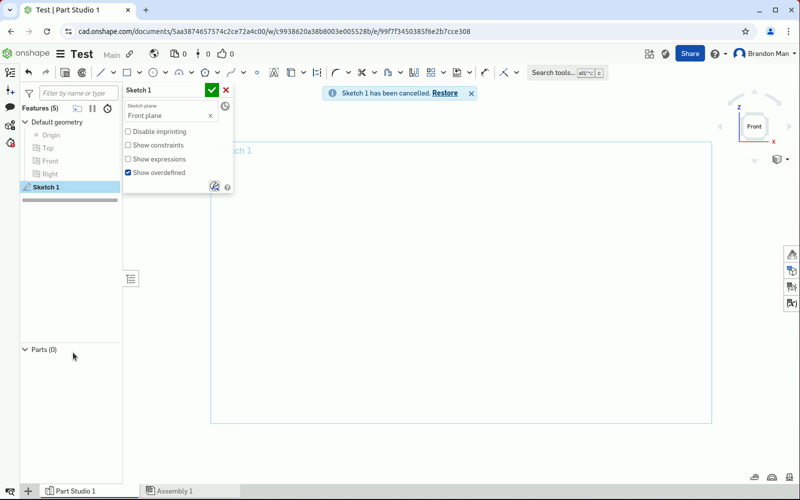
key(l)
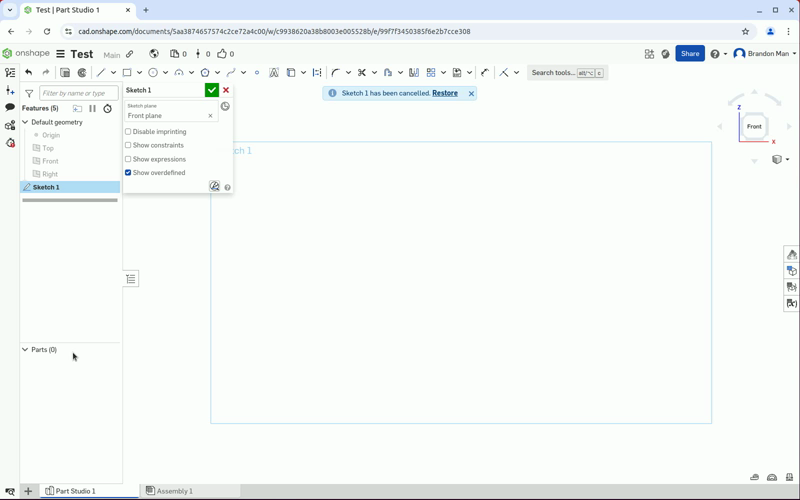
key_down(shift)
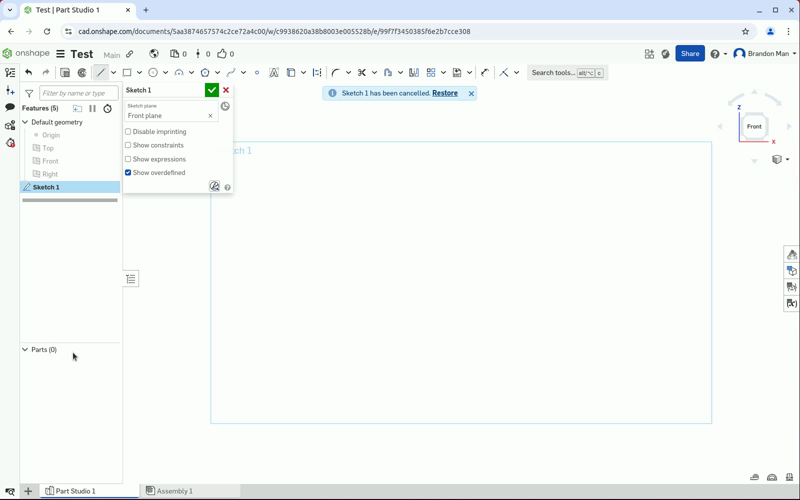
mouse_move(359, 278)
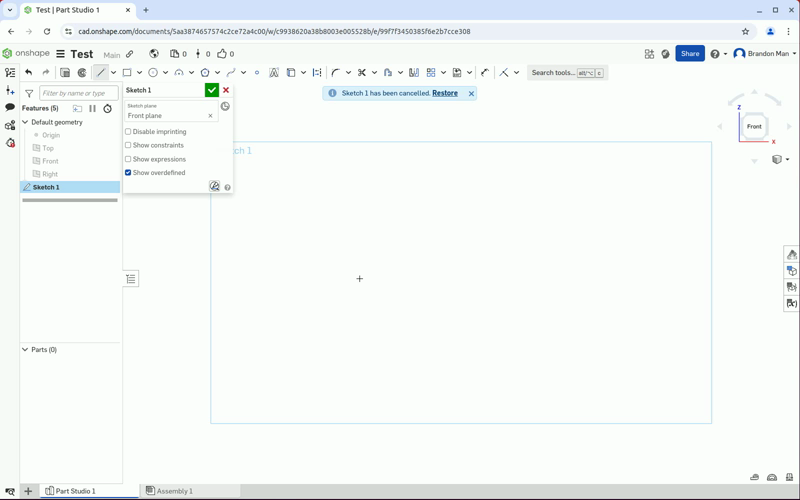
click(359, 278)
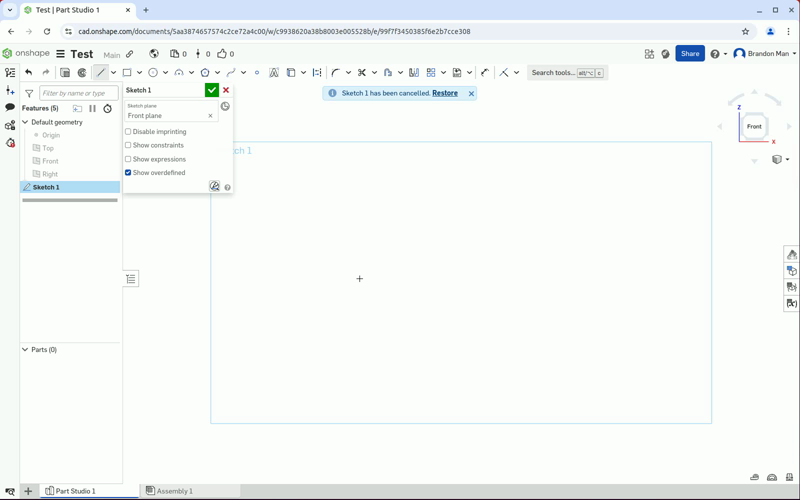
key_up(shift)
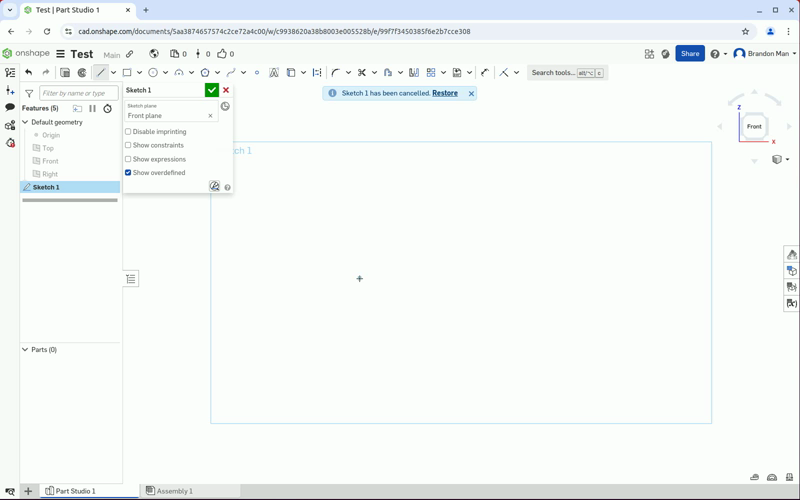
key_down(shift)
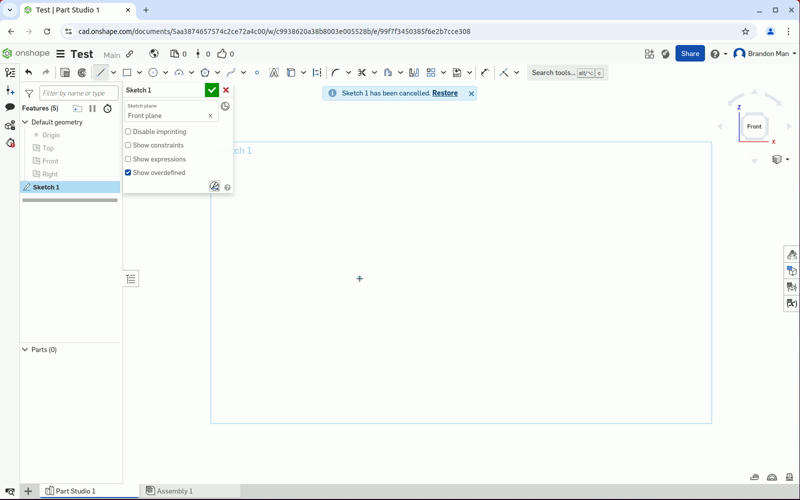
mouse_move(389, 278)
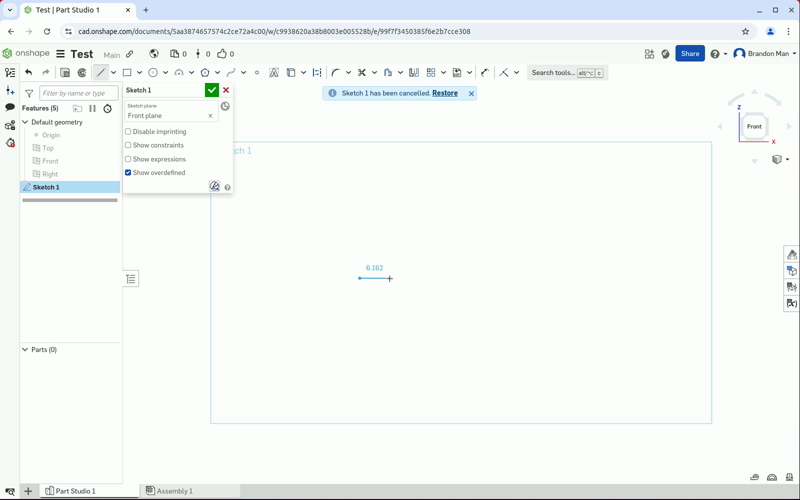
mouse_move(385, 278)
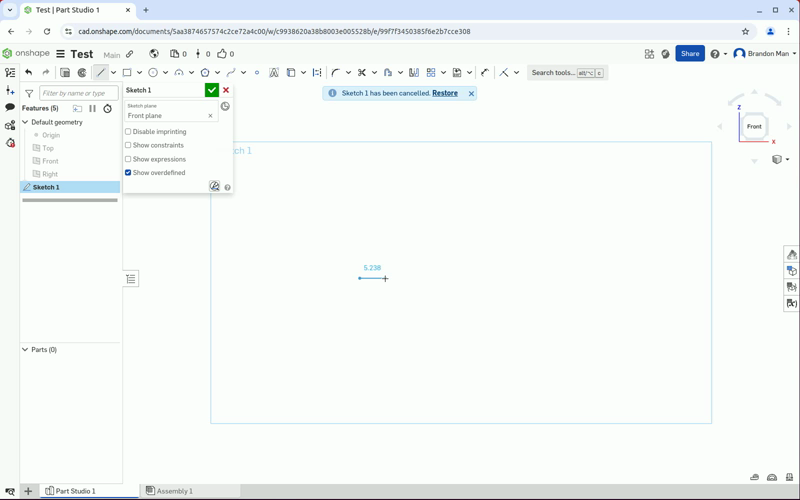
click(385, 278)
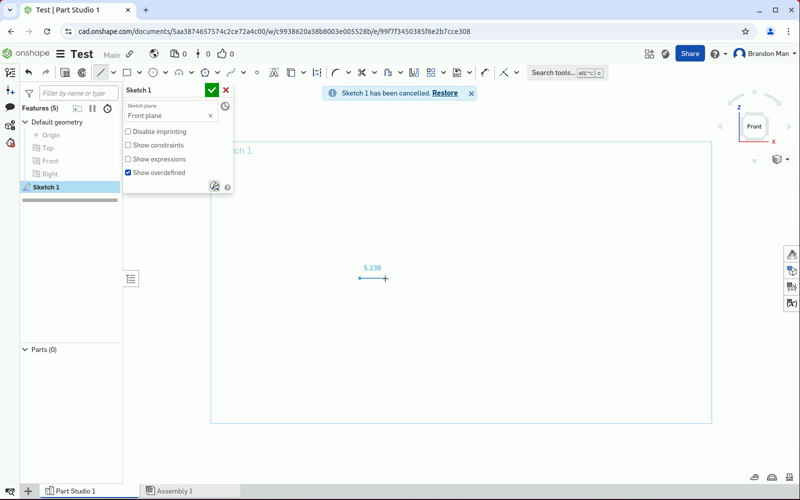
key_up(shift)
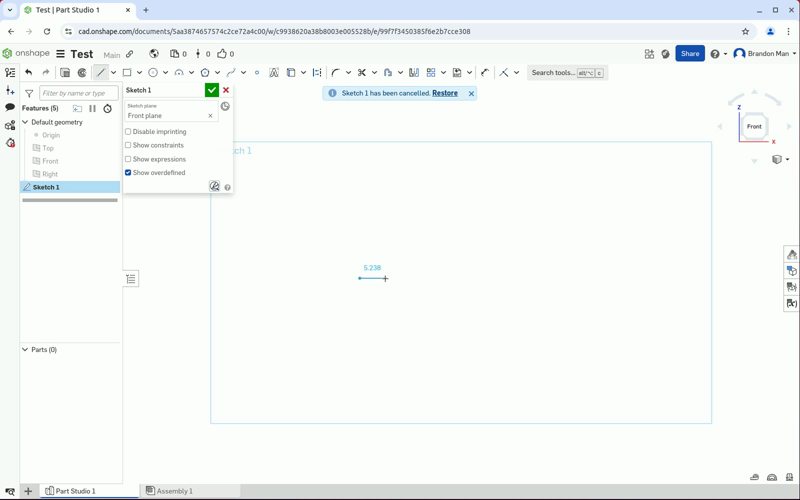
key_down(shift)
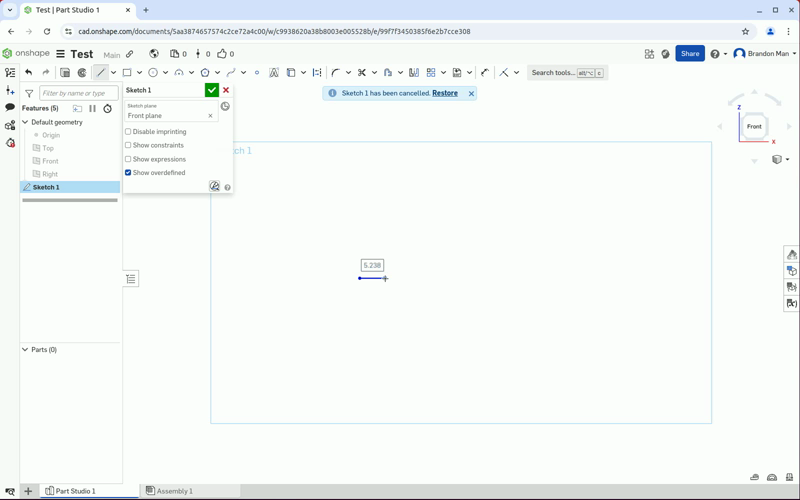
mouse_move(415, 278)
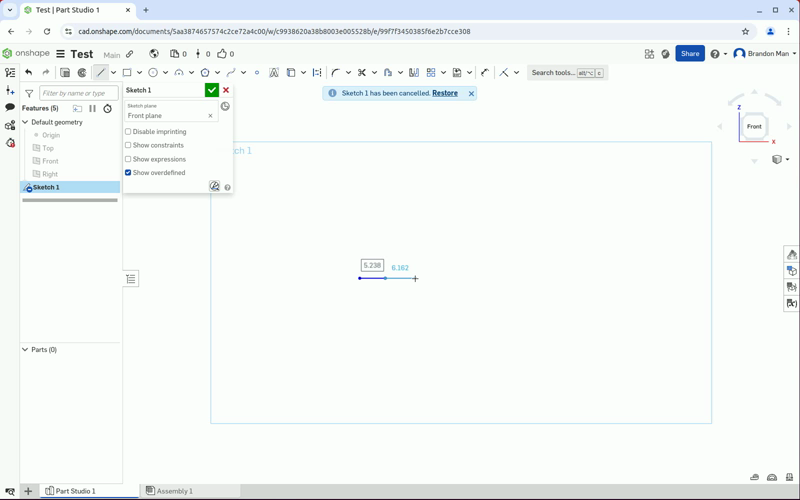
mouse_move(385, 282)
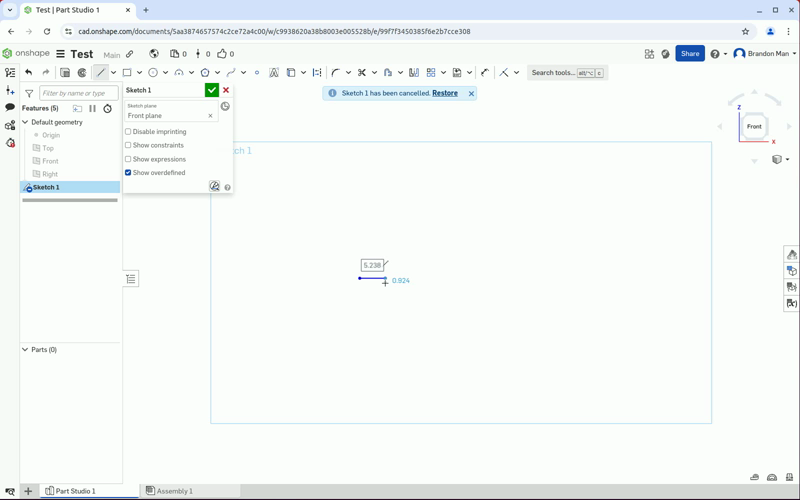
scroll(6)
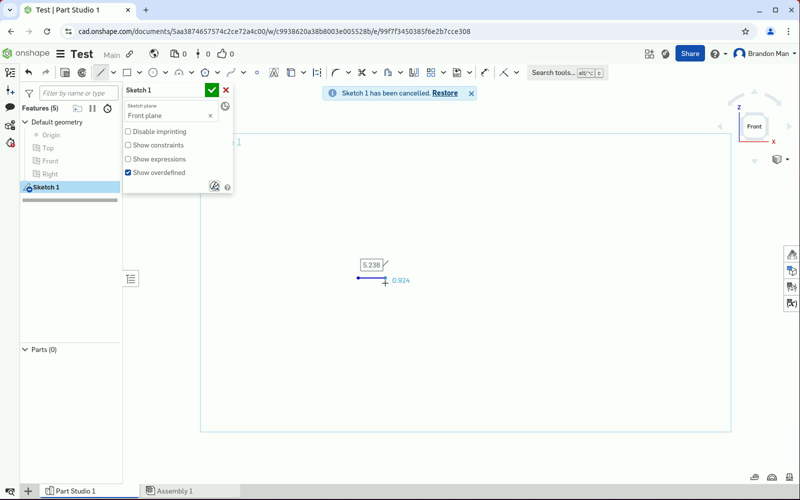
scroll(6)
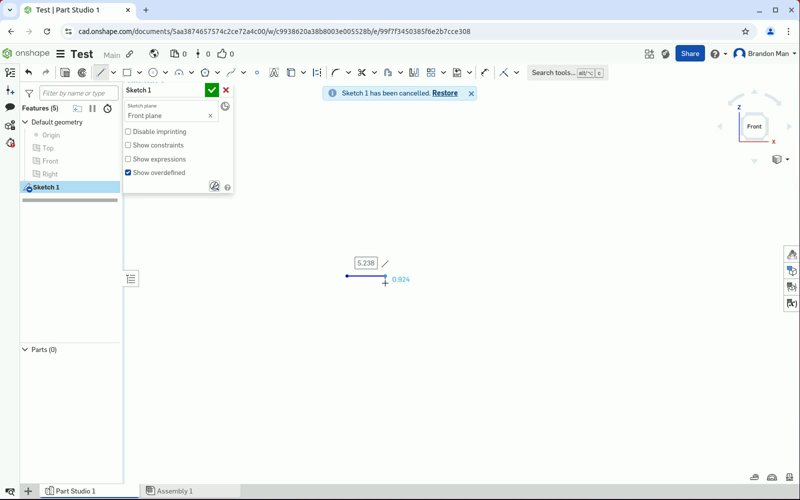
scroll(6)
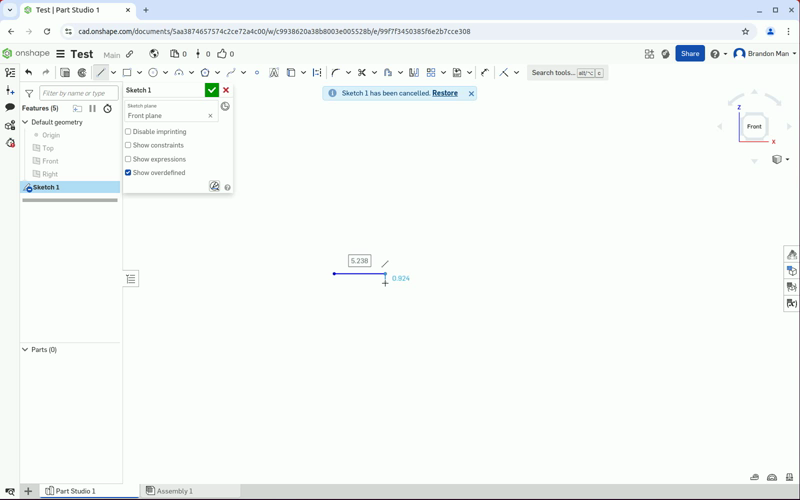
scroll(6)
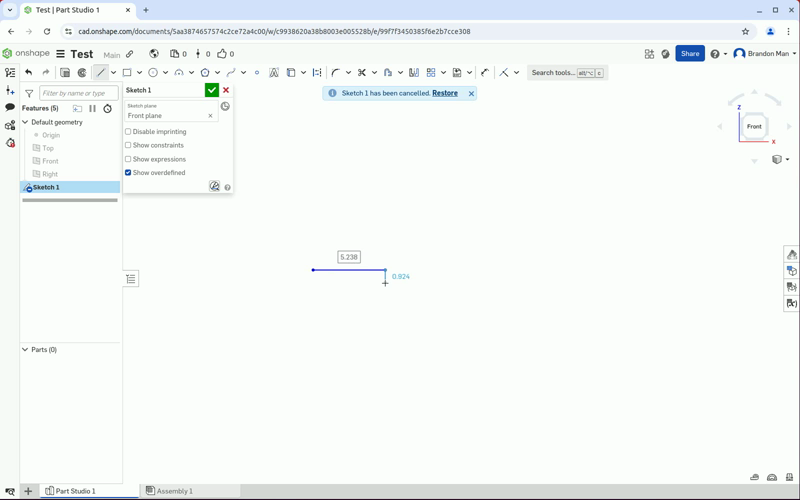
scroll(6)
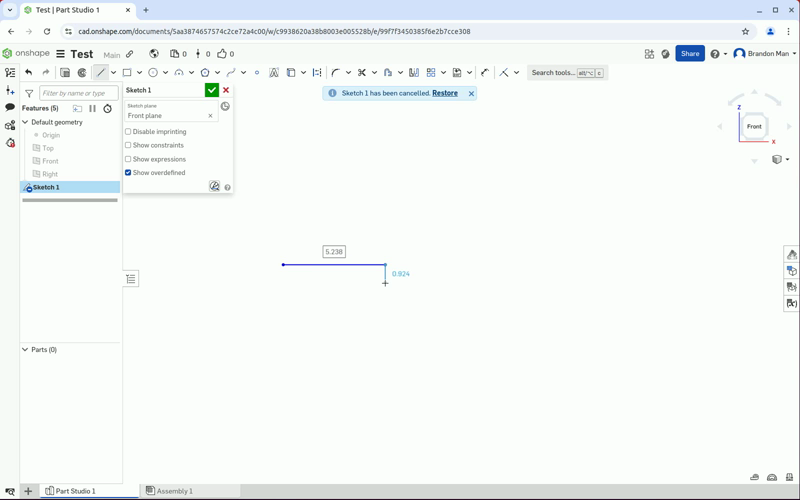
scroll(6)
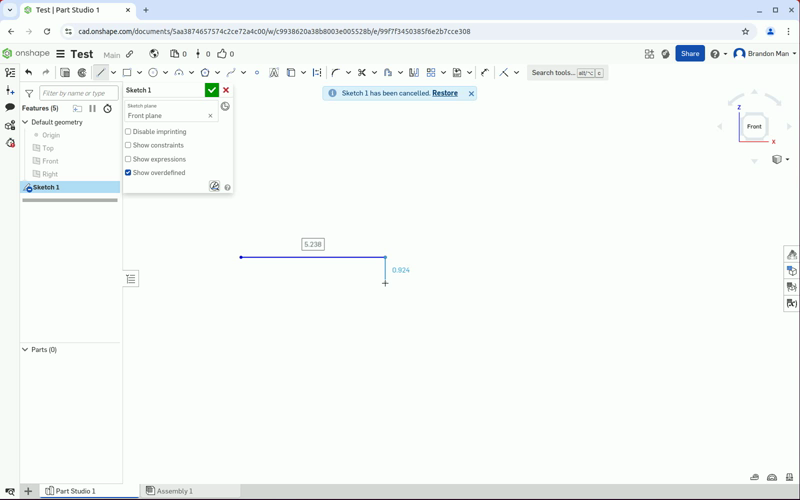
scroll(6)
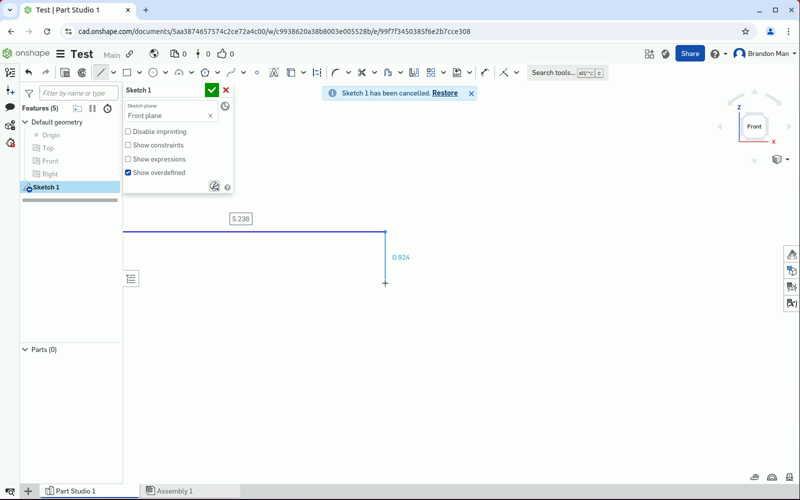
click(385, 282)
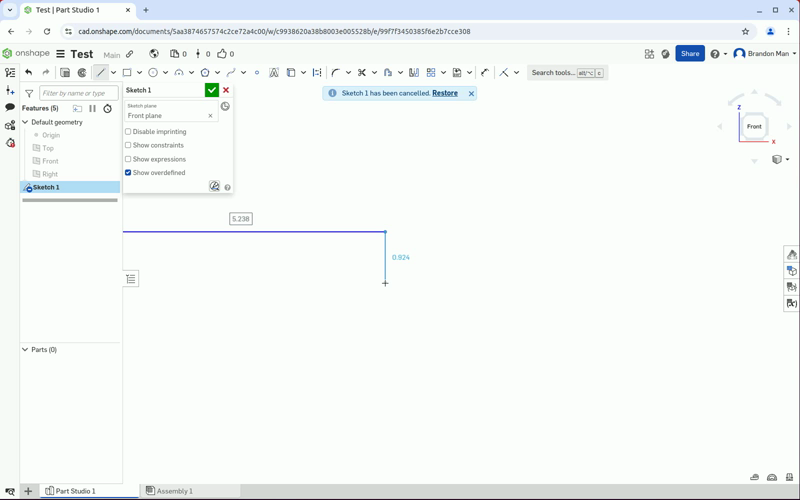
scroll(-6)
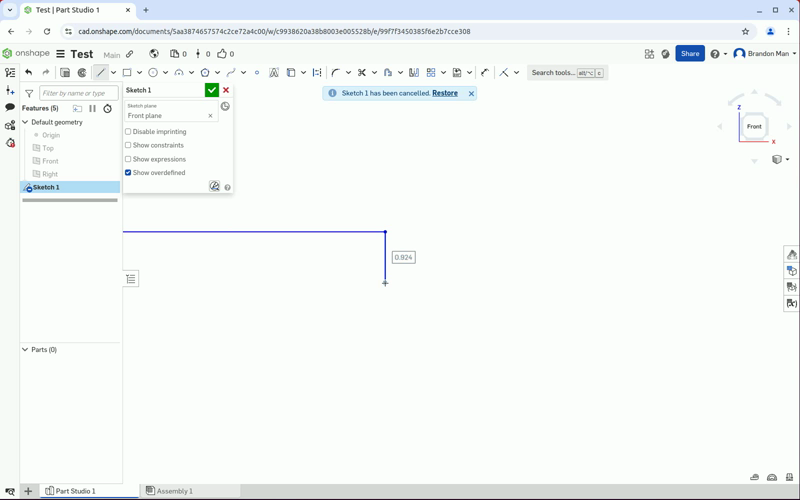
scroll(-6)
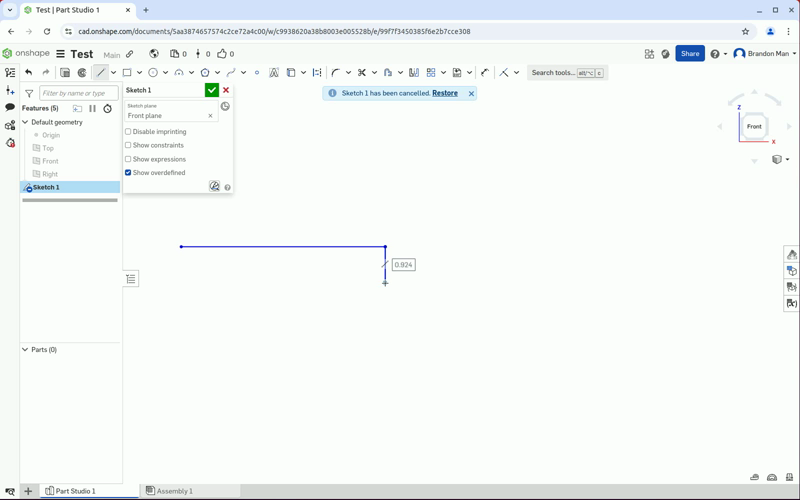
scroll(-6)
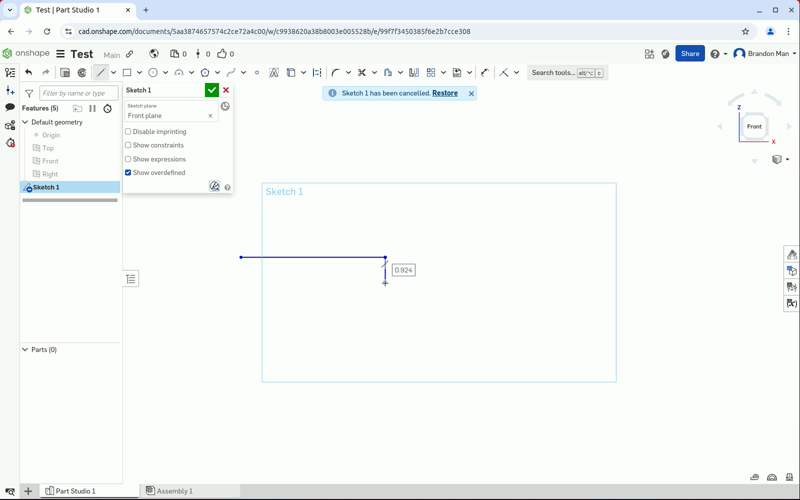
scroll(-6)
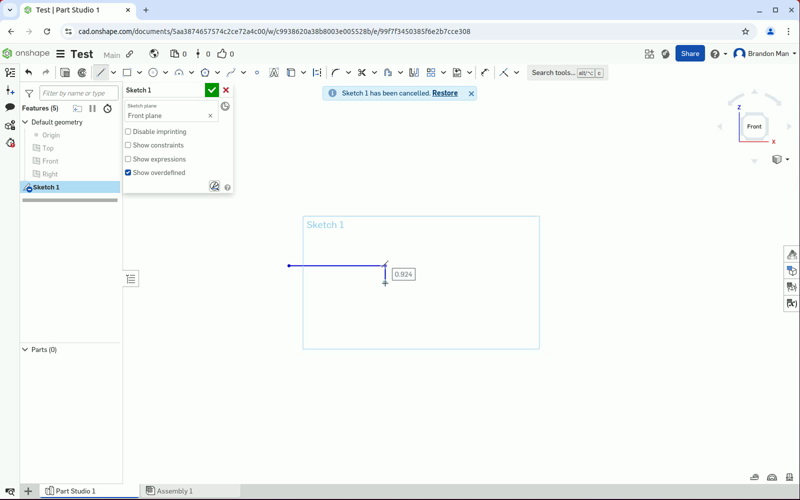
scroll(-6)
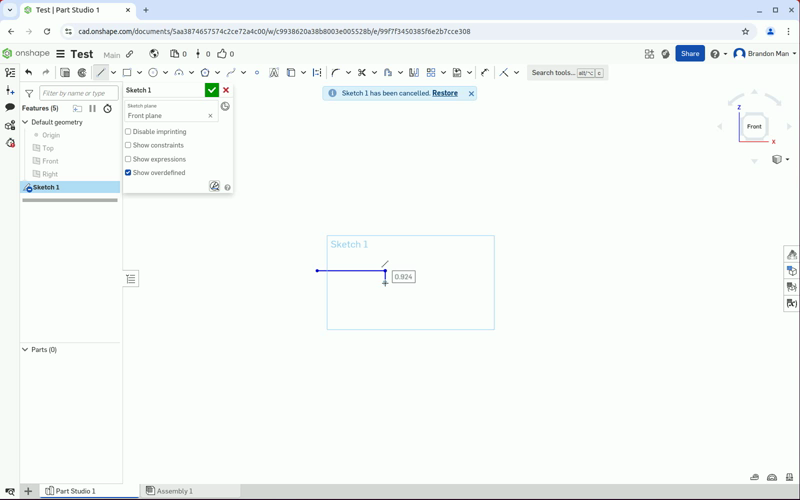
scroll(-6)
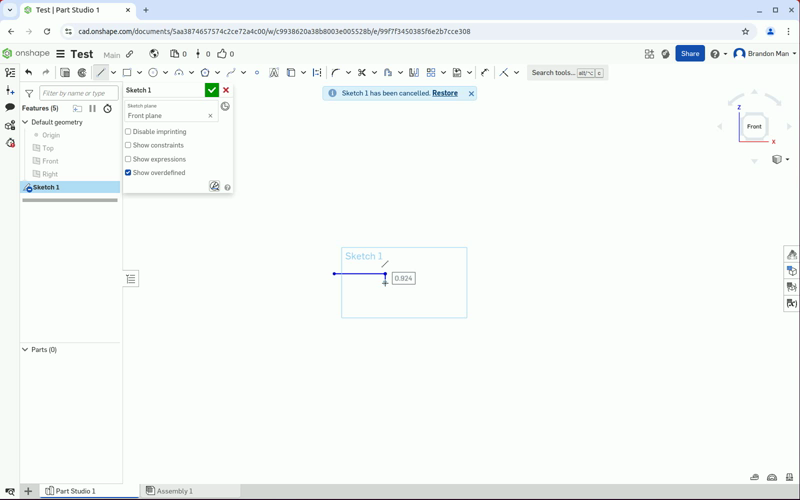
scroll(-6)
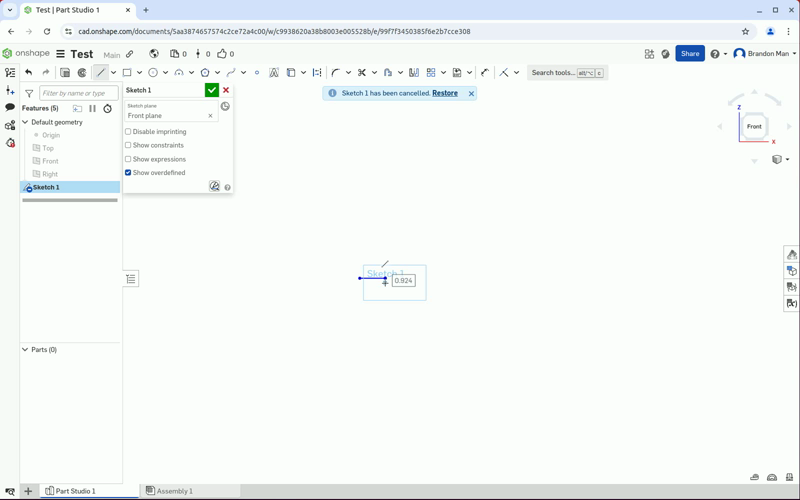
key_up(shift)
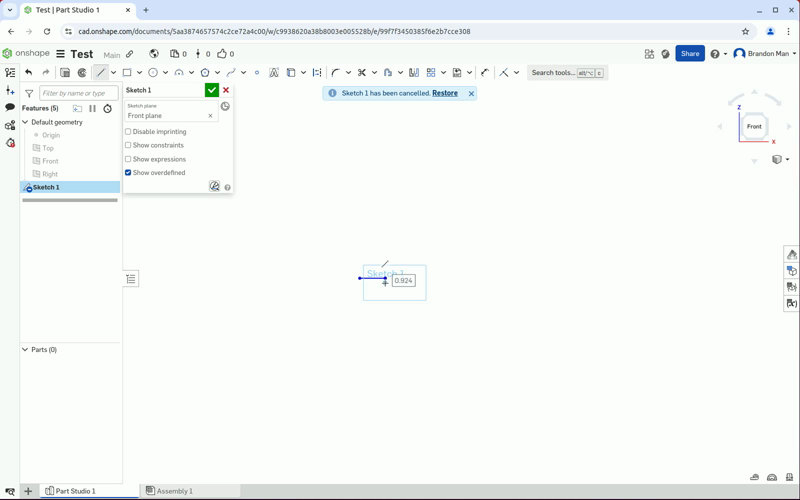
key_down(shift)
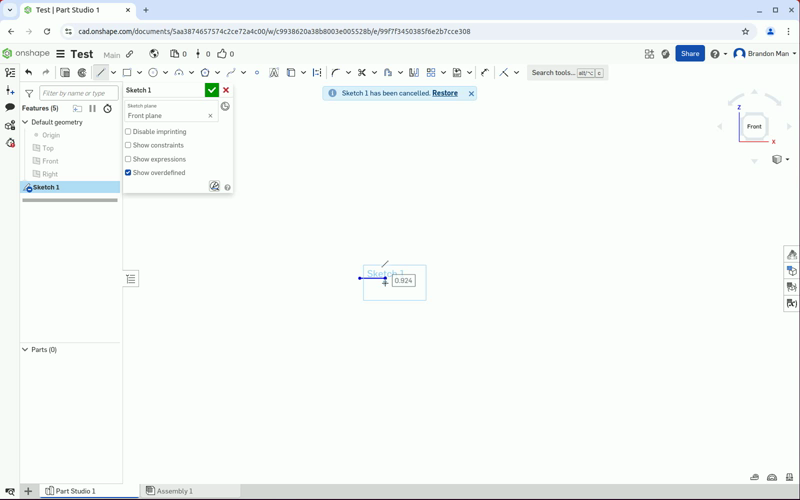
mouse_move(415, 282)
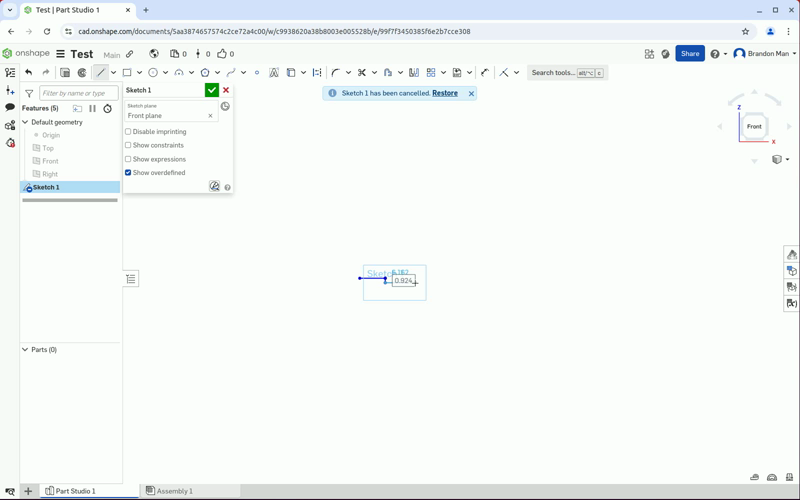
mouse_move(385, 307)
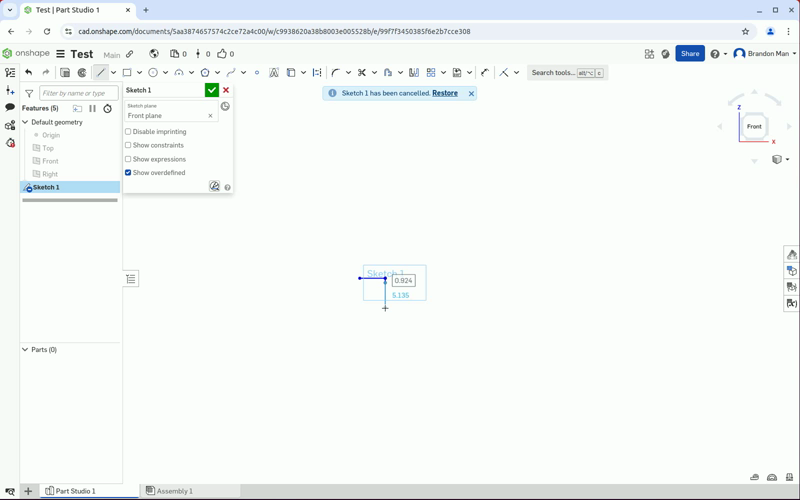
click(385, 307)
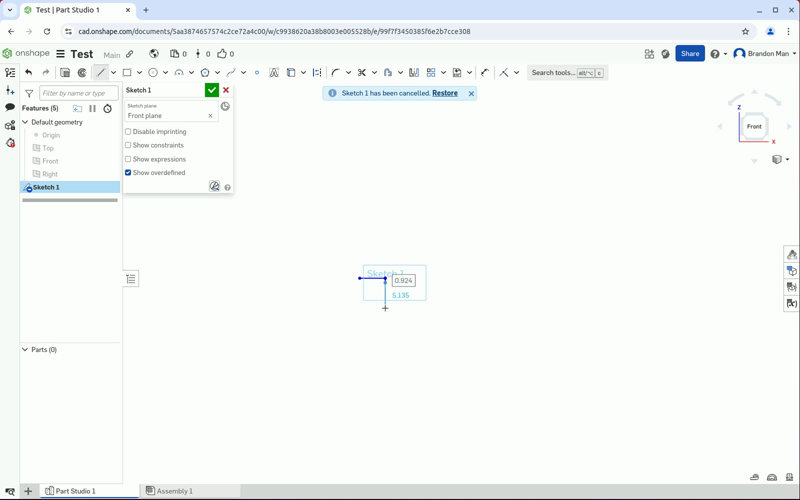
key_up(shift)
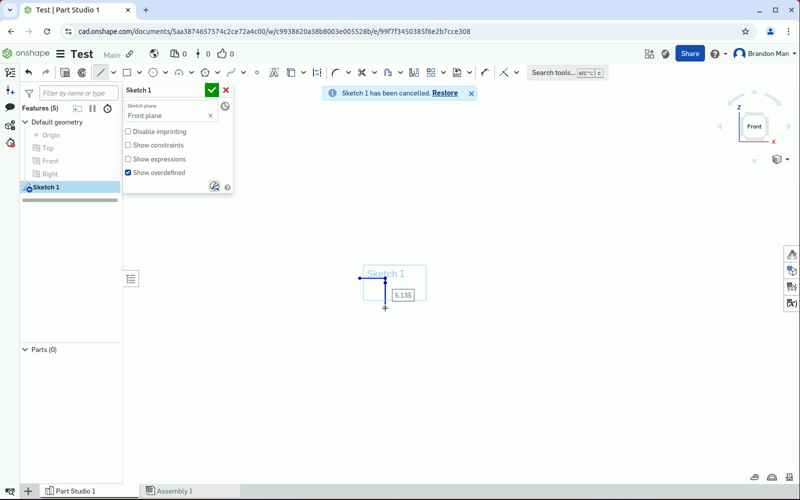
key_down(shift)
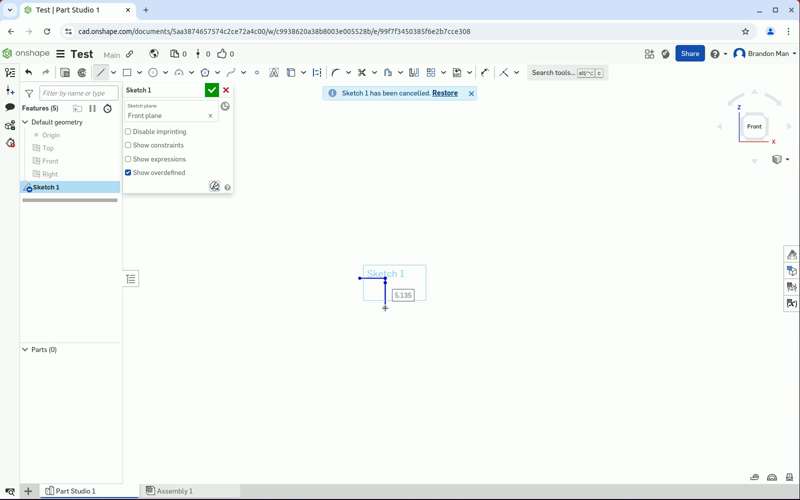
mouse_move(535, 307)
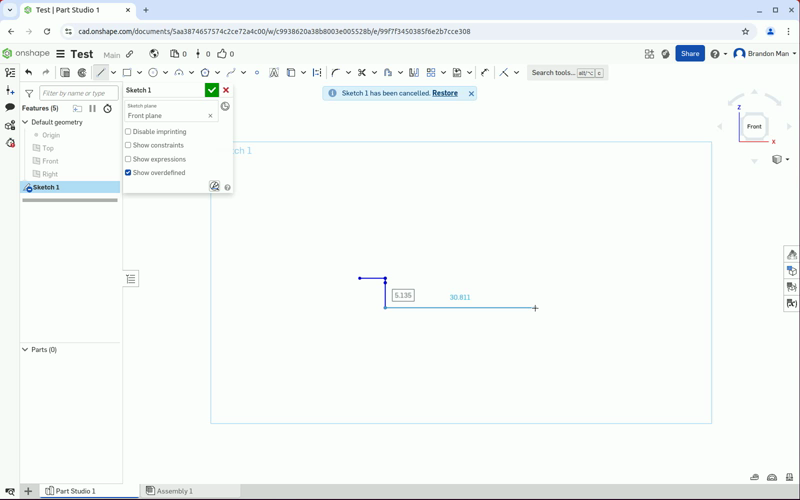
click(535, 307)
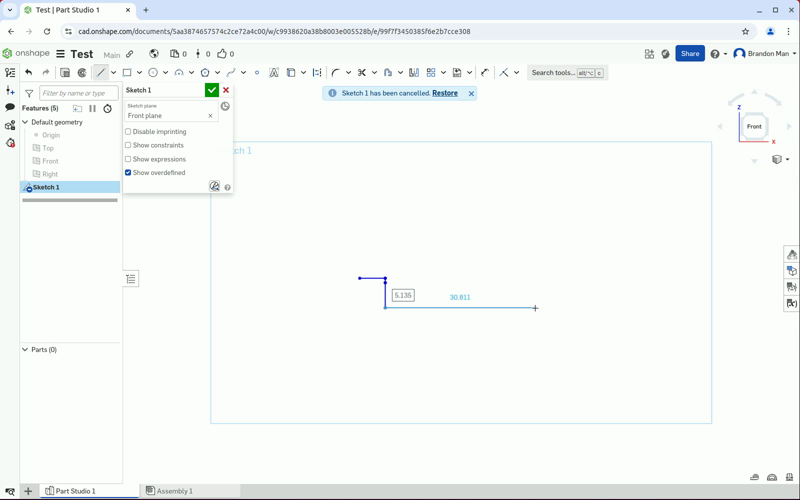
key_up(shift)
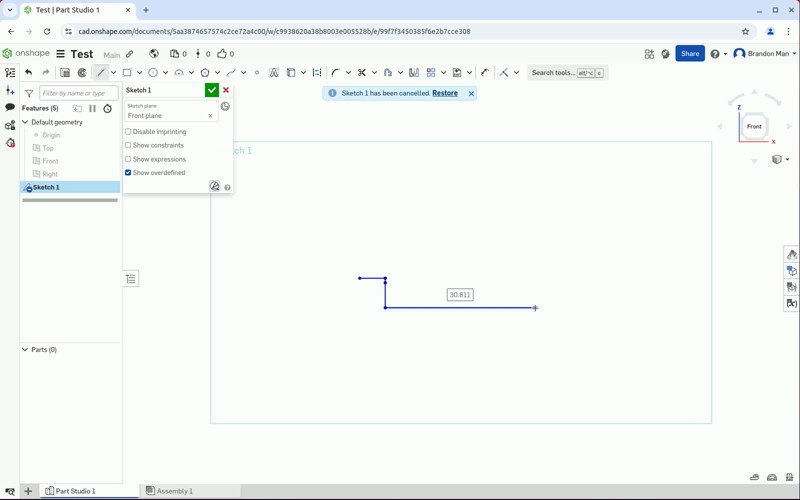
key_down(shift)
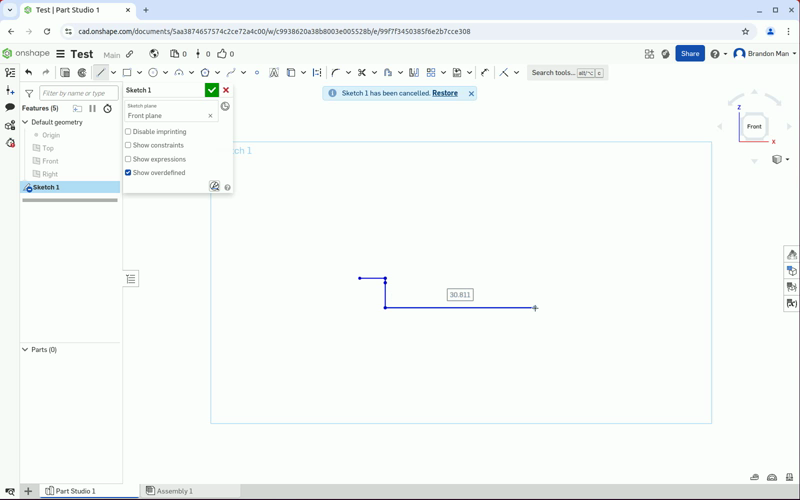
mouse_move(565, 307)
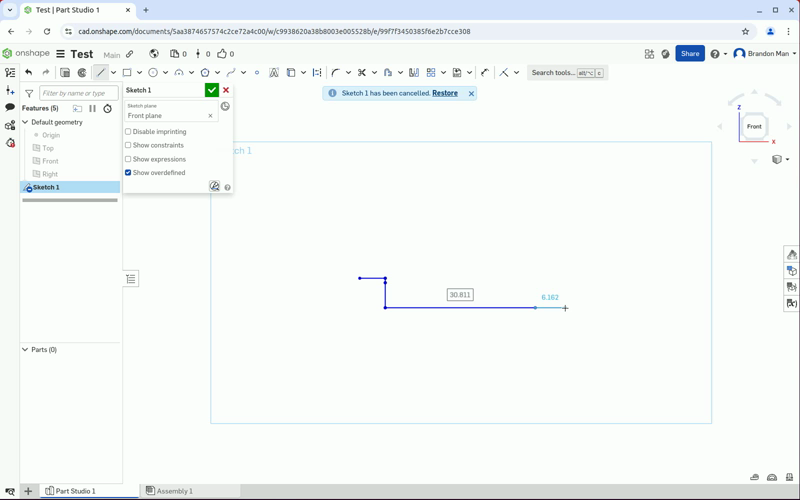
mouse_move(535, 282)
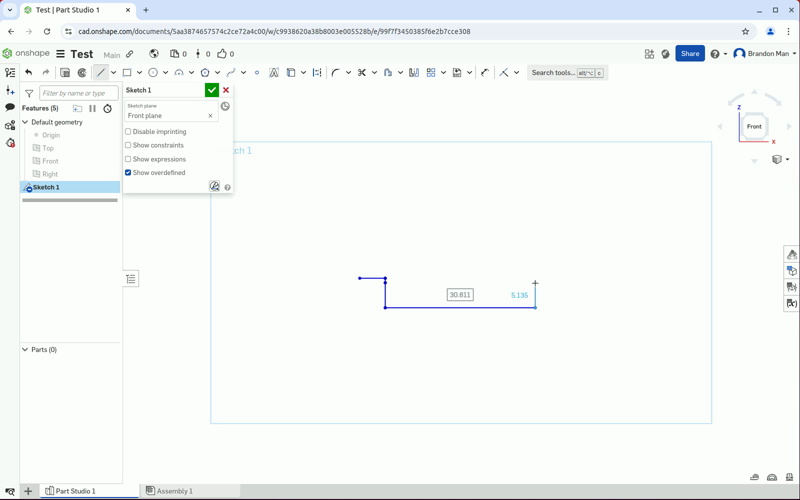
click(535, 282)
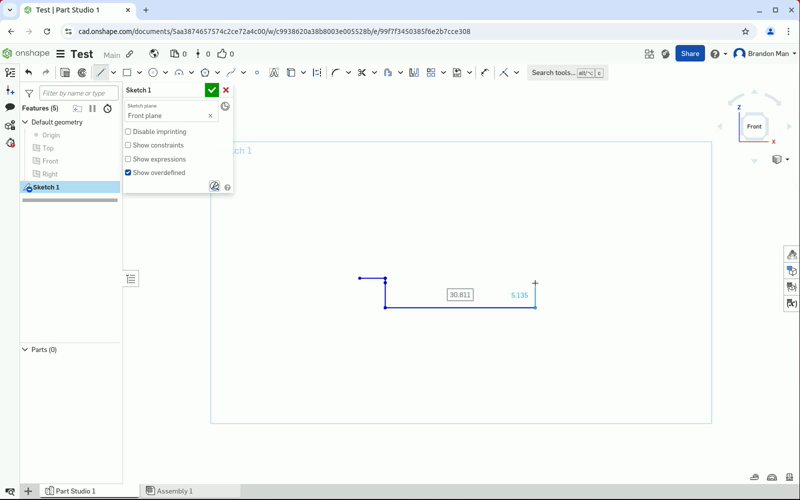
key_up(shift)
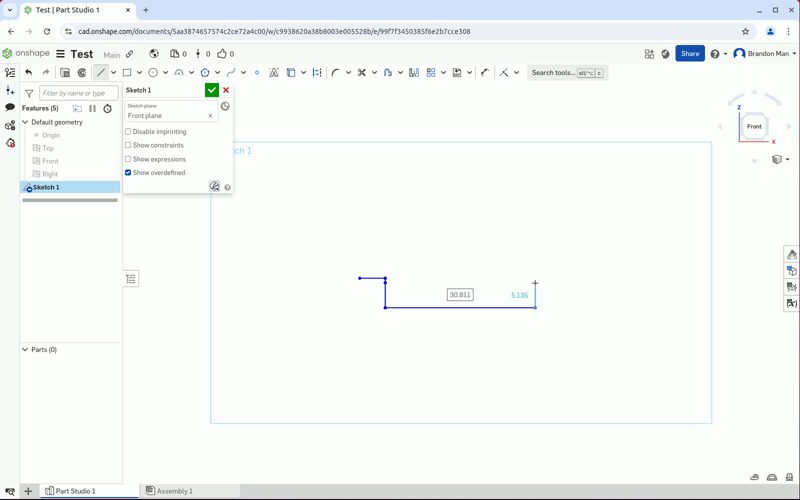
key_down(shift)
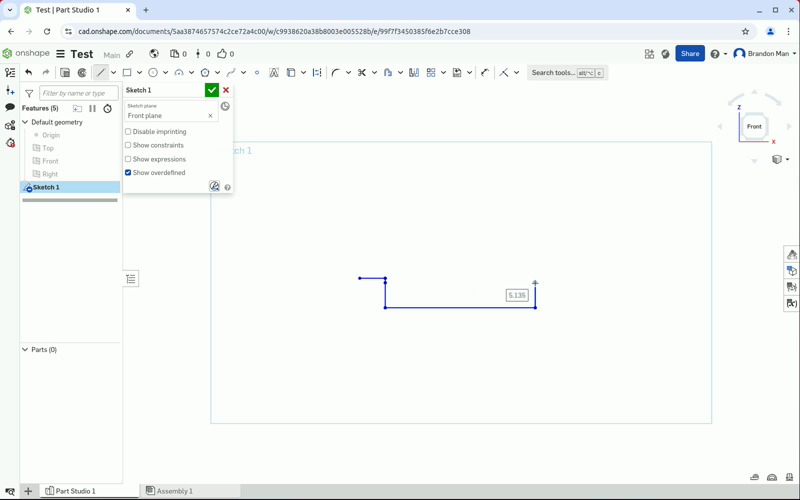
mouse_move(565, 282)
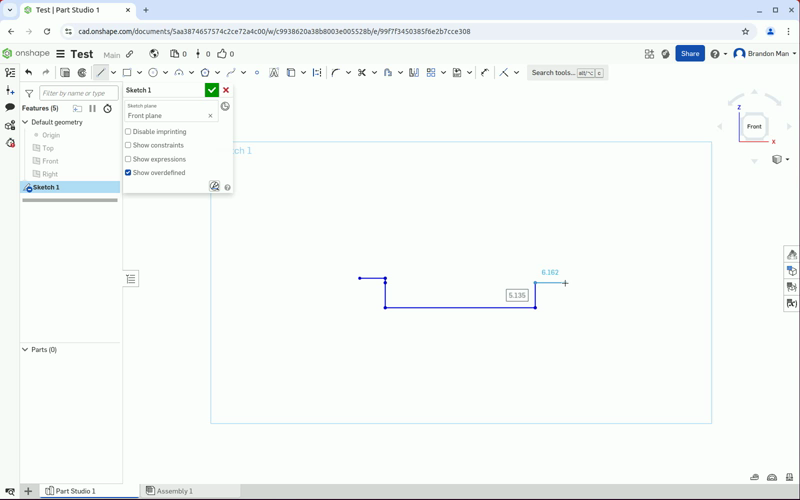
mouse_move(535, 278)
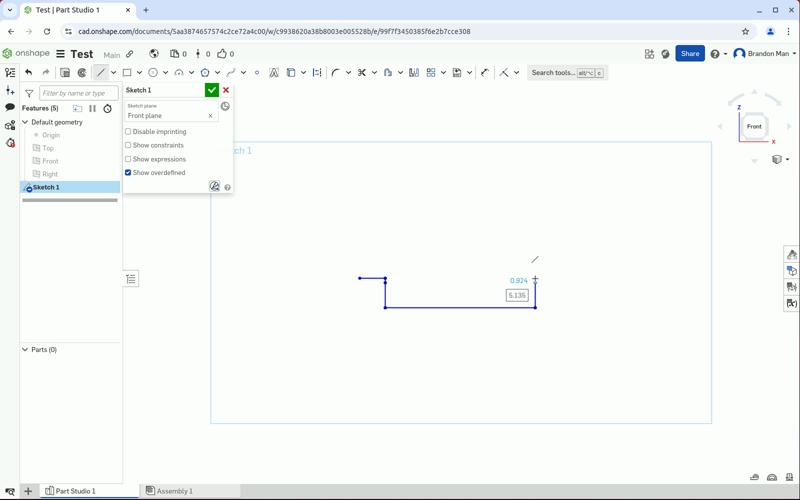
scroll(6)
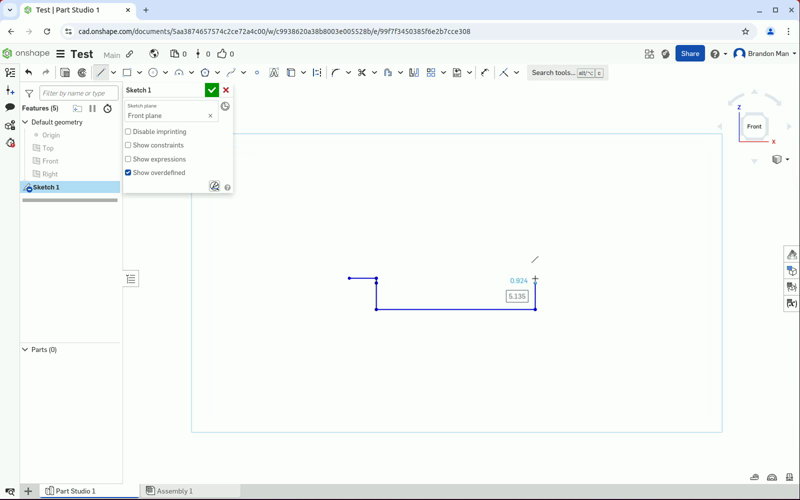
scroll(6)
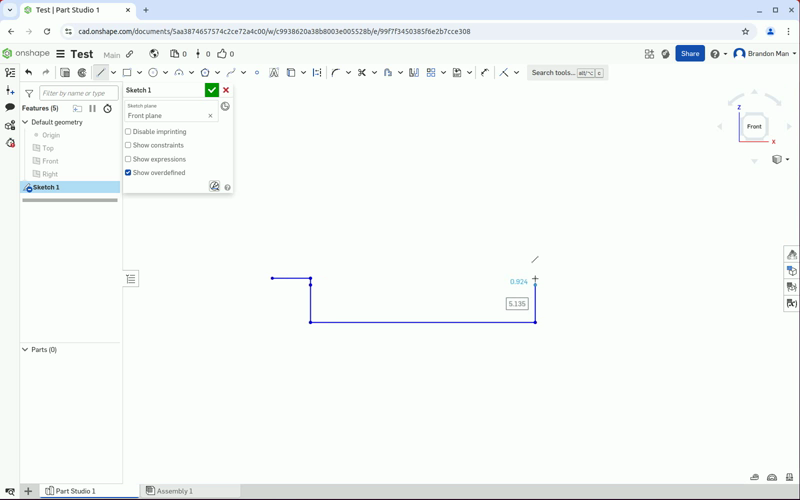
scroll(6)
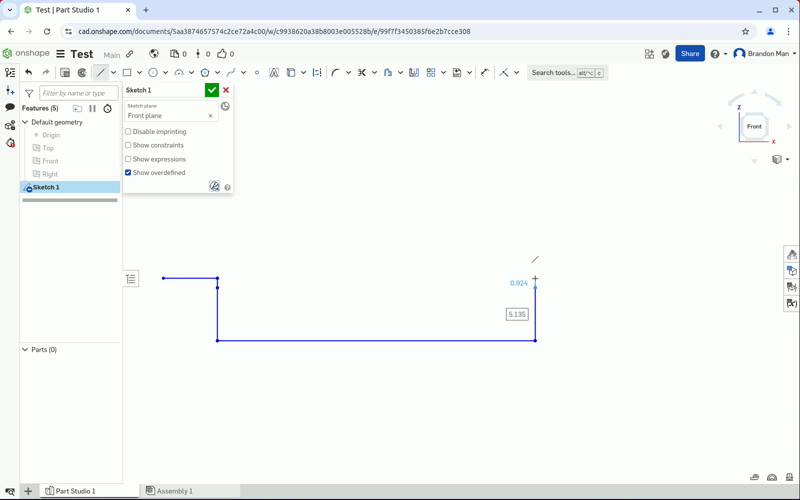
scroll(6)
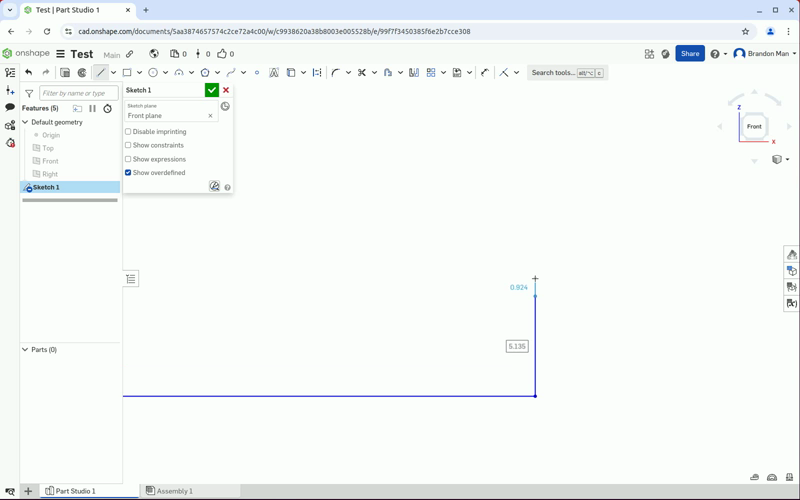
scroll(6)
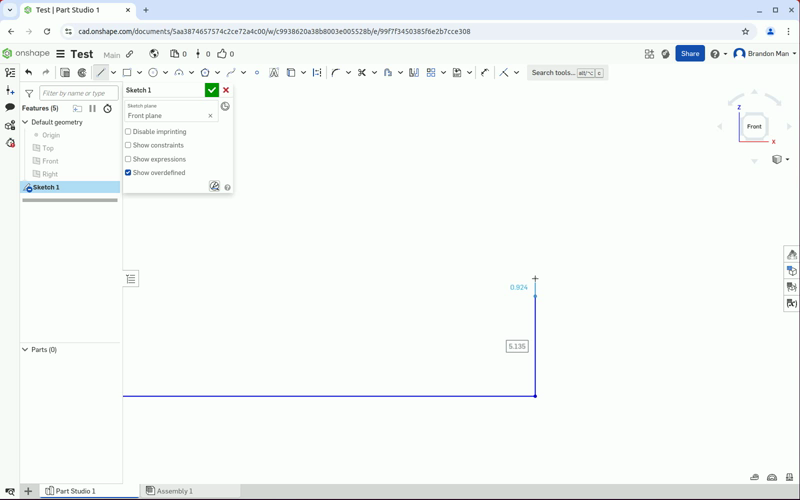
scroll(6)
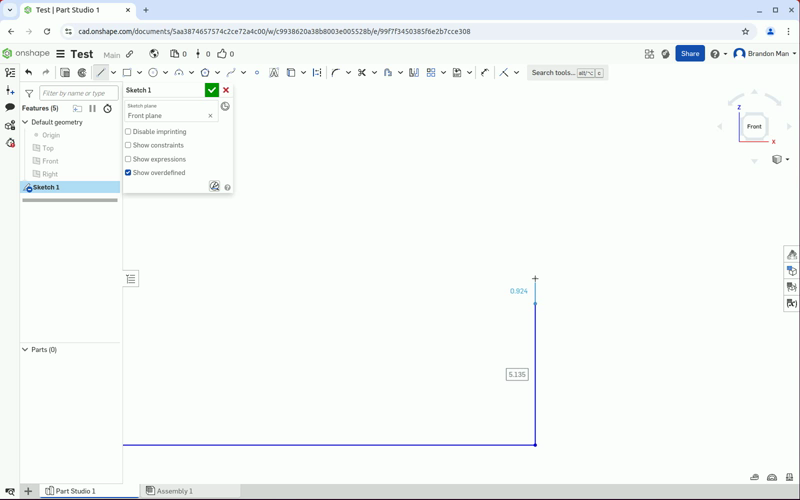
scroll(6)
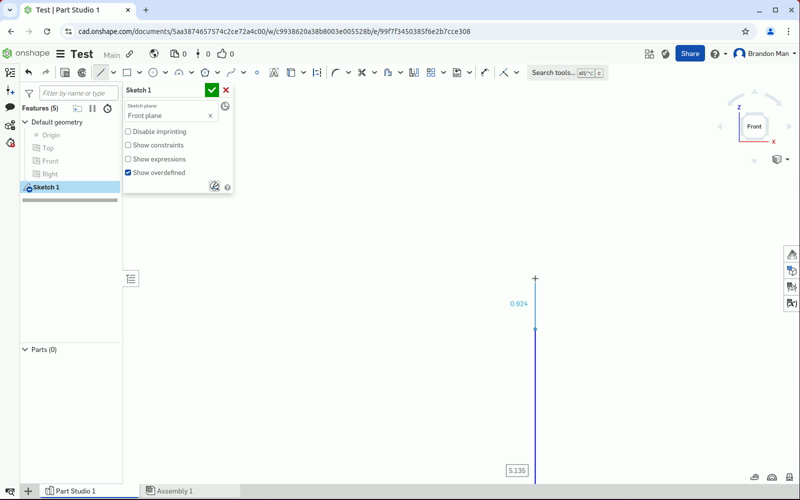
click(535, 278)
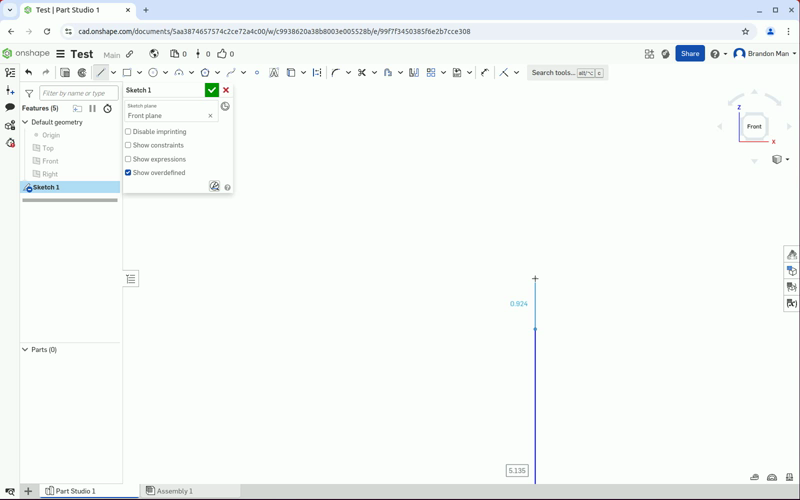
scroll(-6)
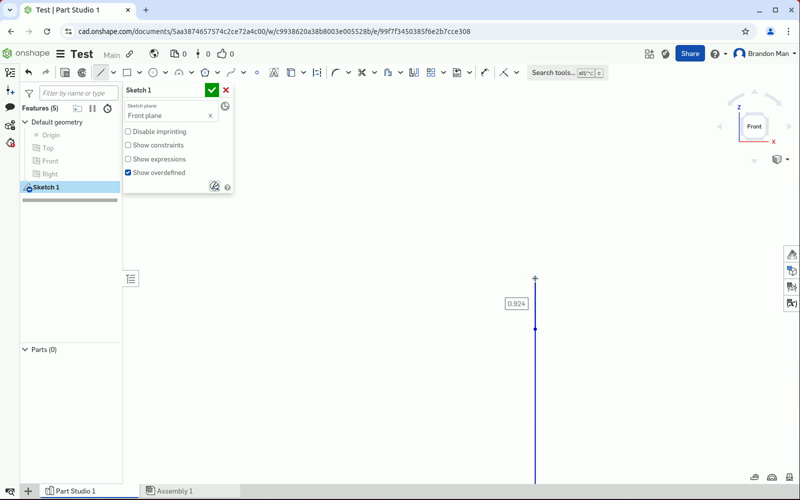
scroll(-6)
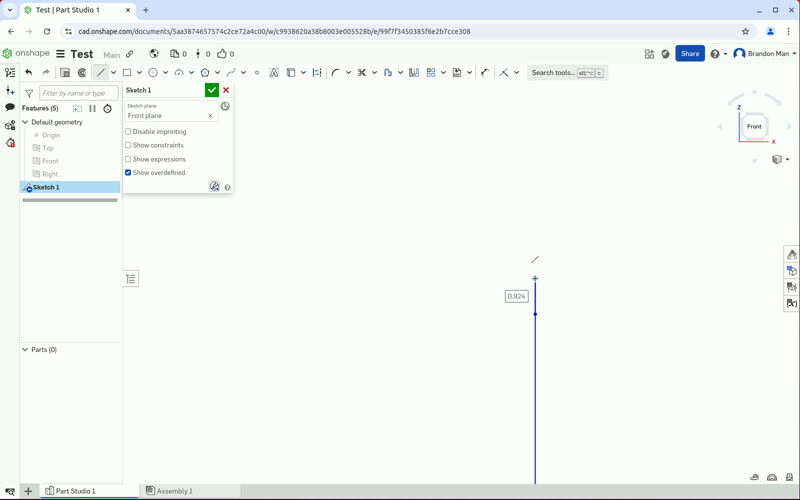
scroll(-6)
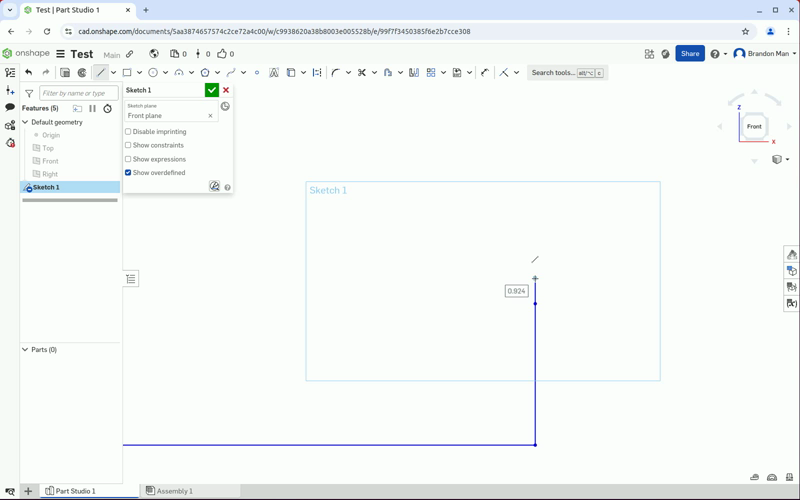
scroll(-6)
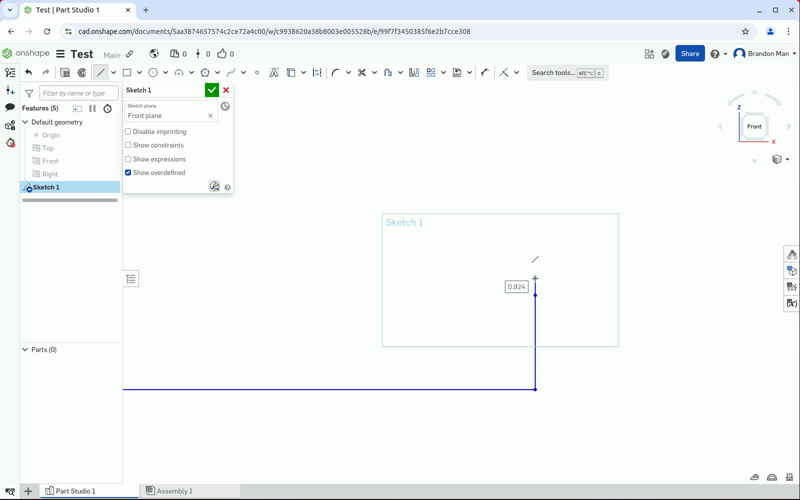
scroll(-6)
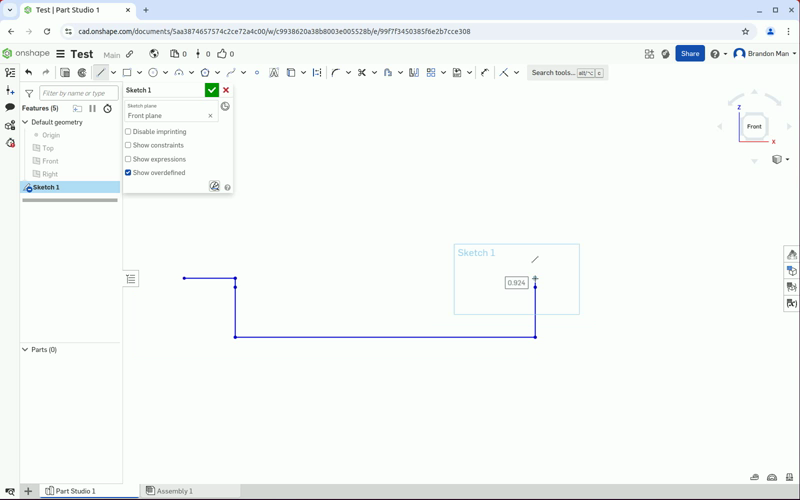
scroll(-6)
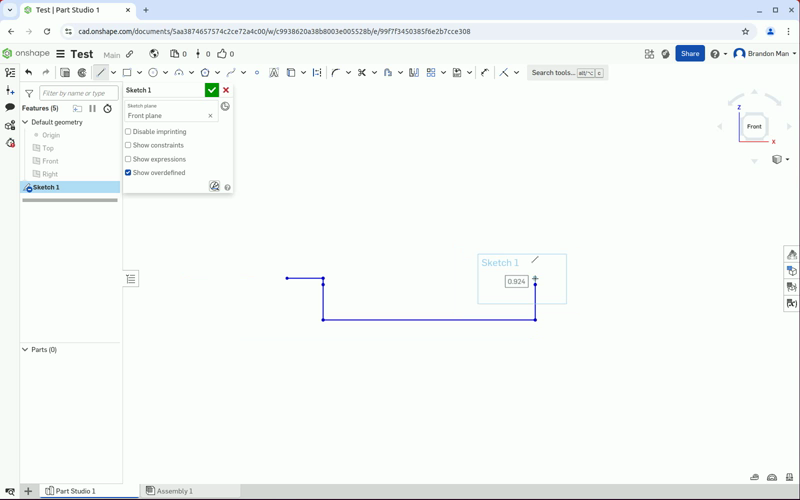
scroll(-6)
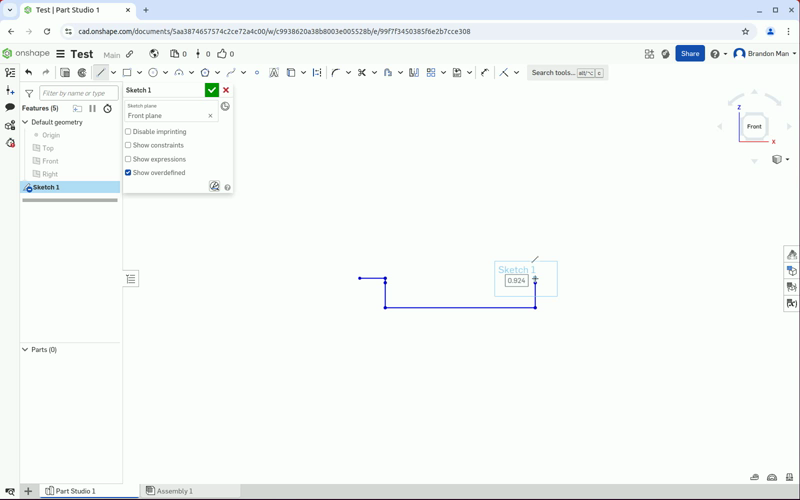
key_up(shift)
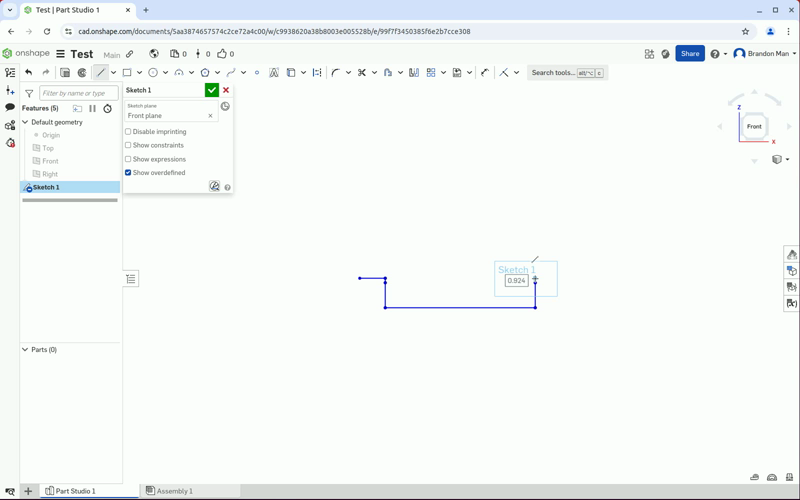
key_down(shift)
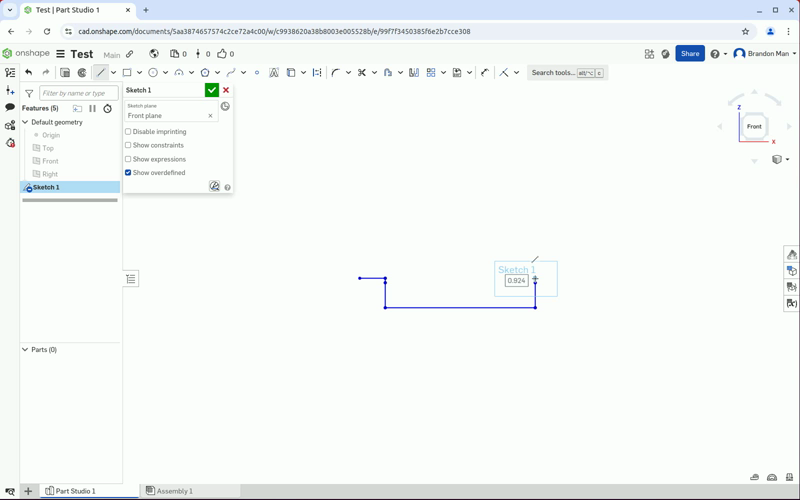
mouse_move(565, 278)
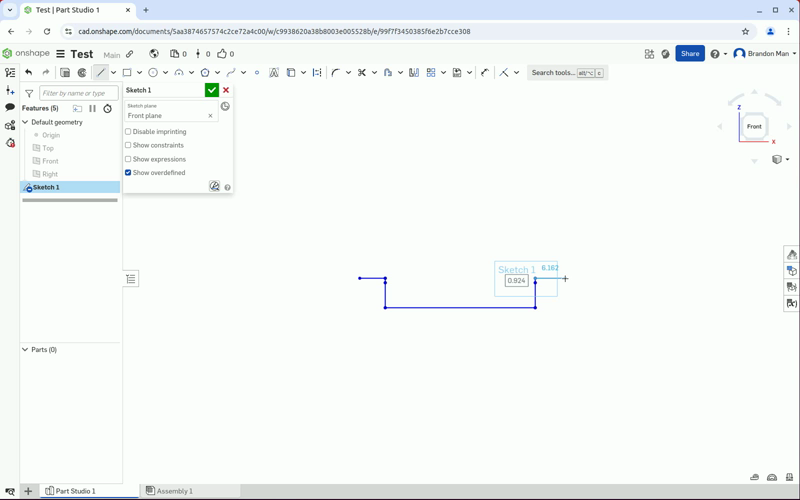
mouse_move(560, 278)
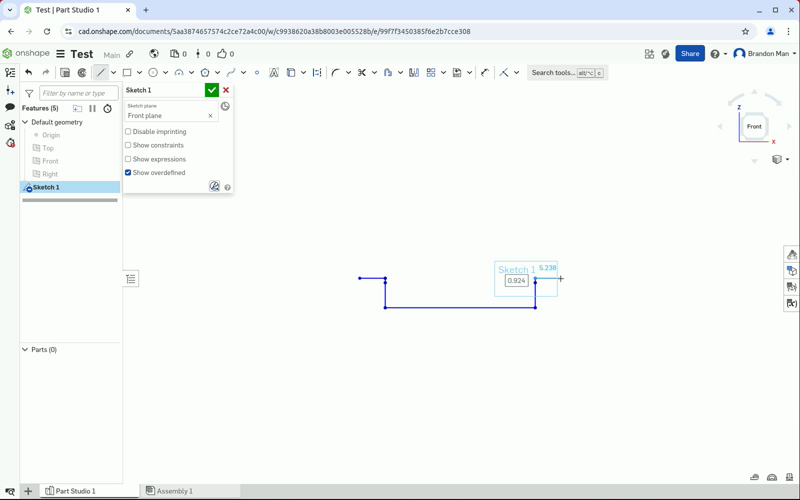
click(560, 278)
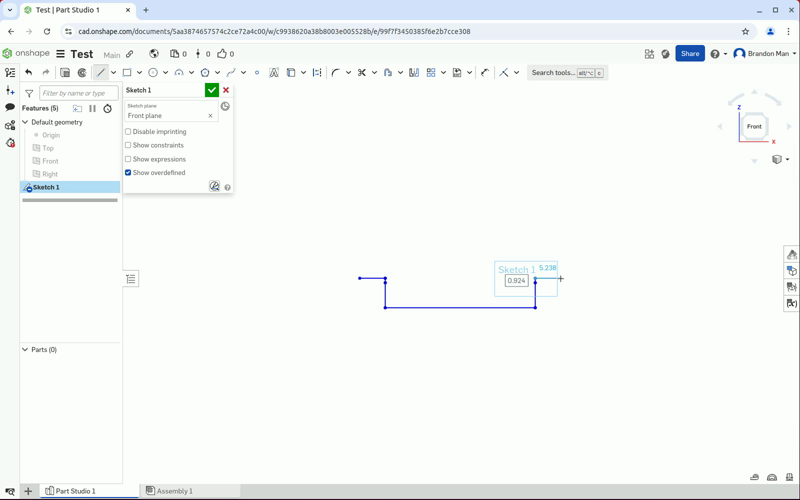
key_up(shift)
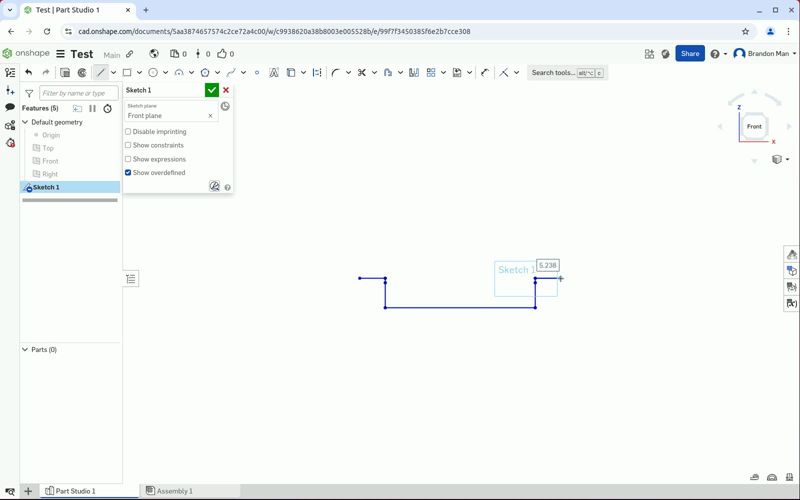
key_down(shift)
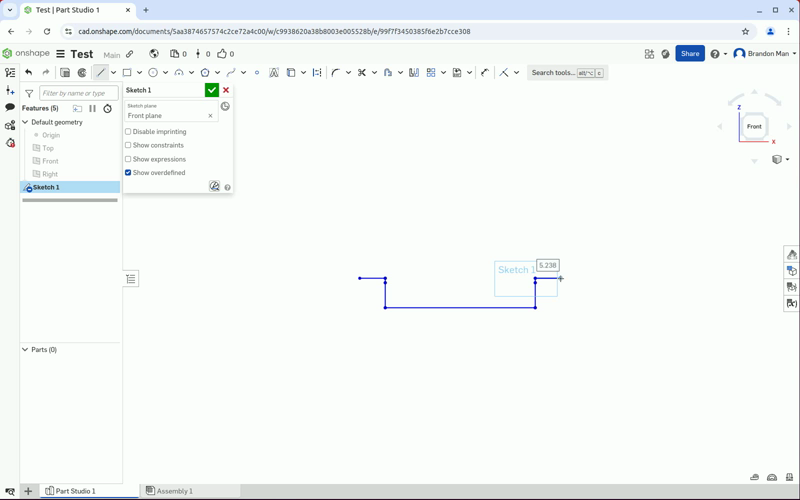
mouse_move(589, 278)
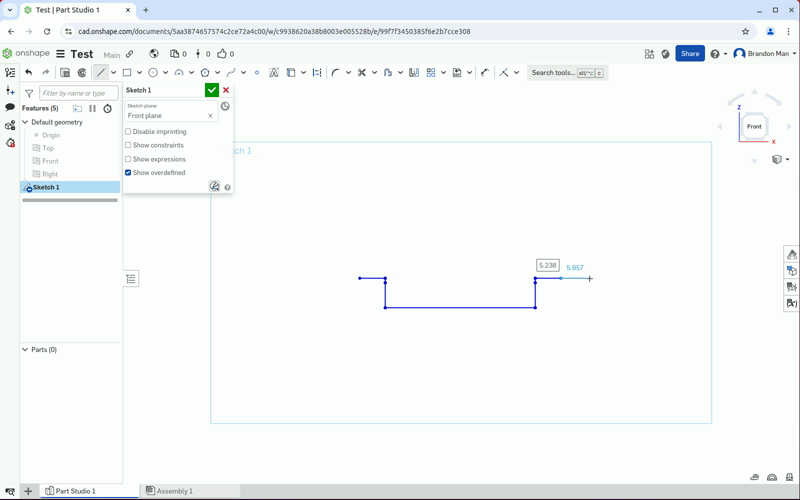
mouse_move(560, 257)
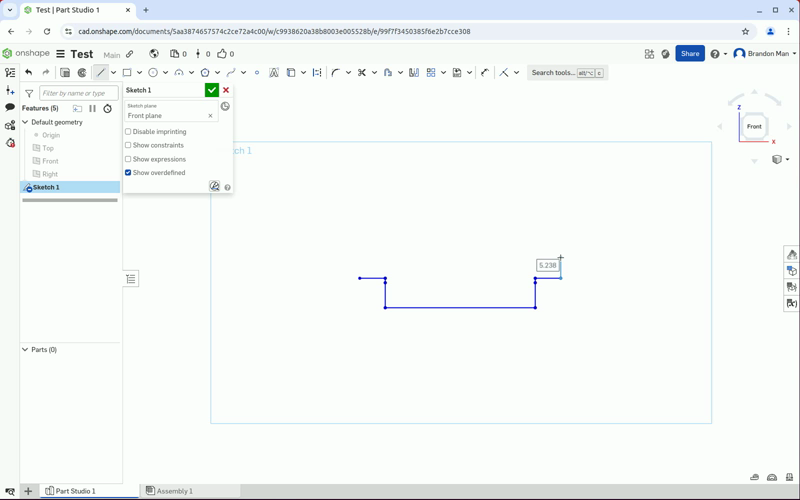
click(560, 257)
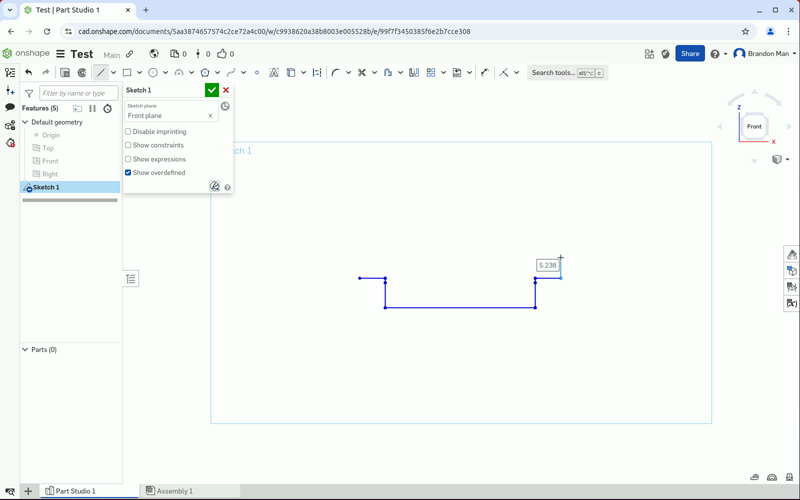
key_up(shift)
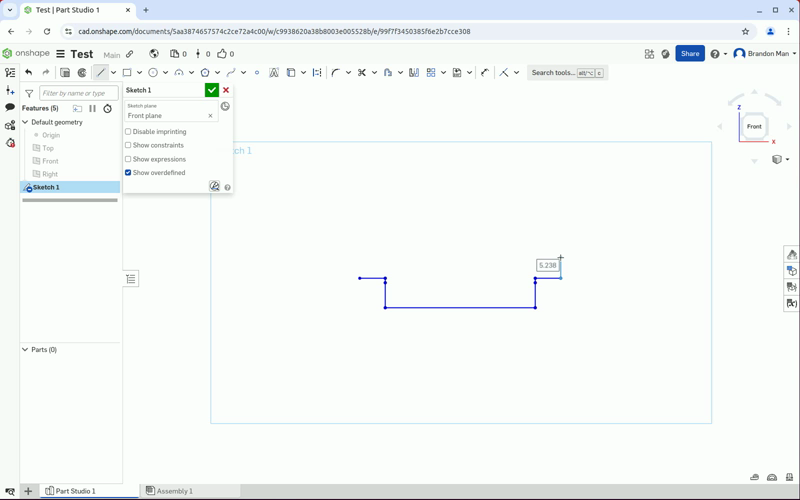
key_down(shift)
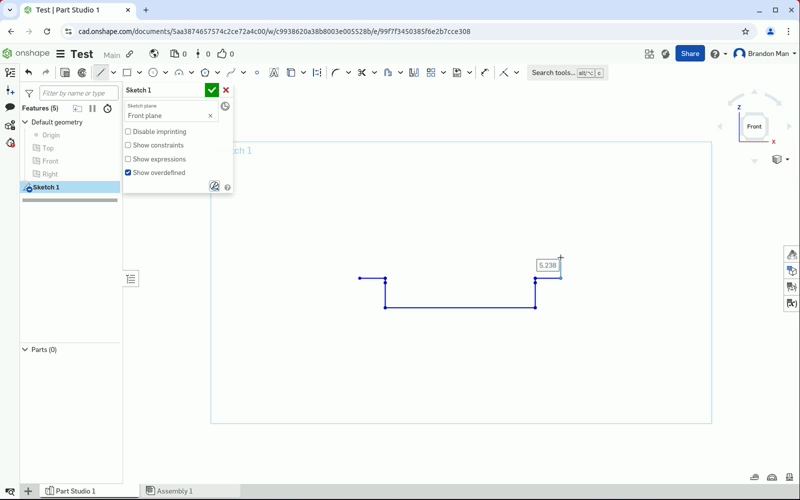
mouse_move(366, 257)
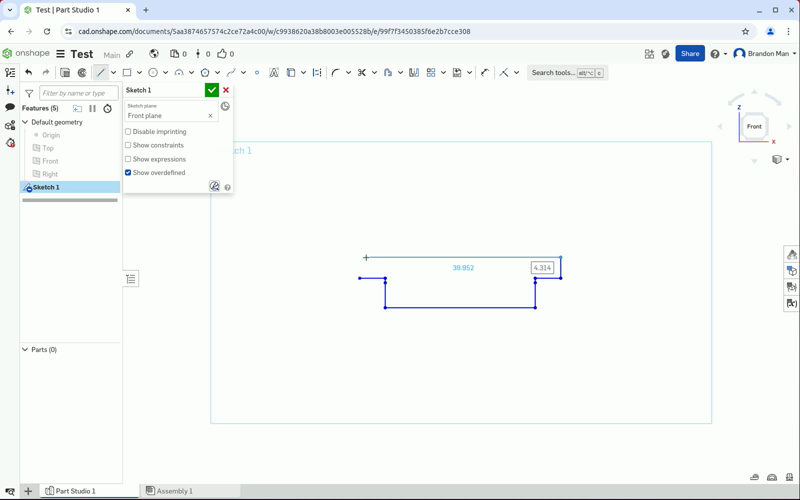
click(366, 257)
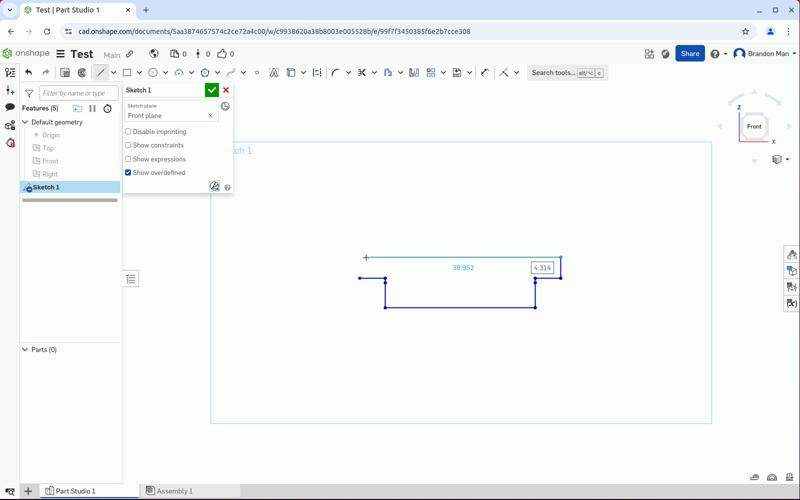
key_up(shift)
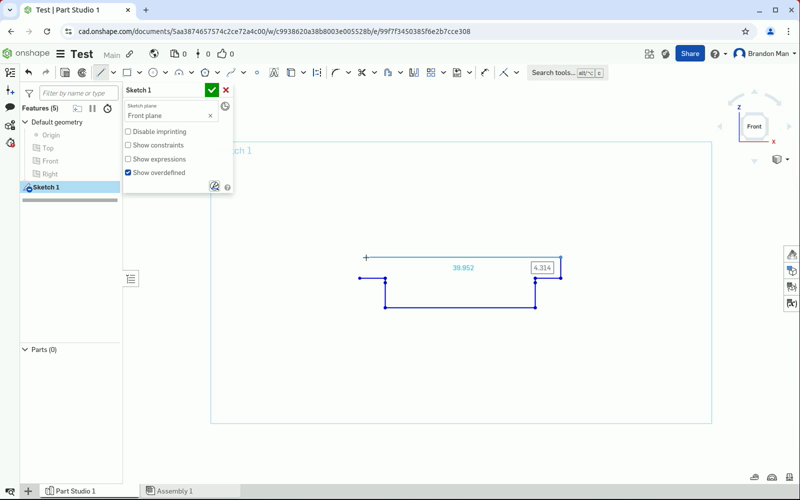
key_down(shift)
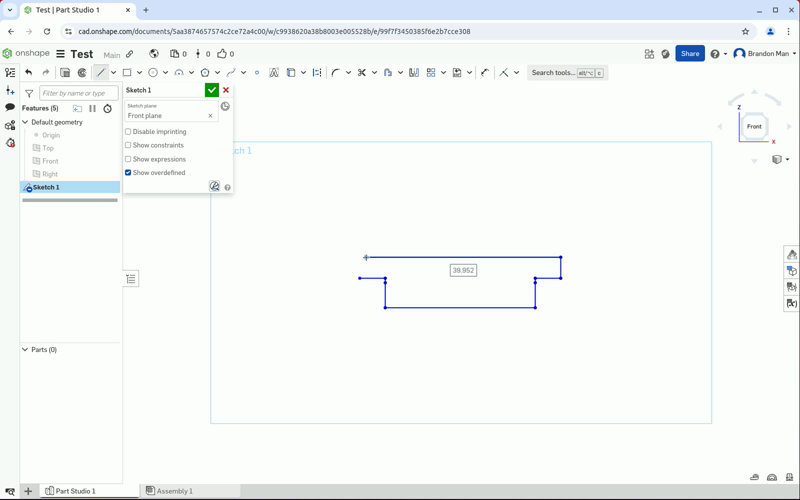
mouse_move(396, 257)
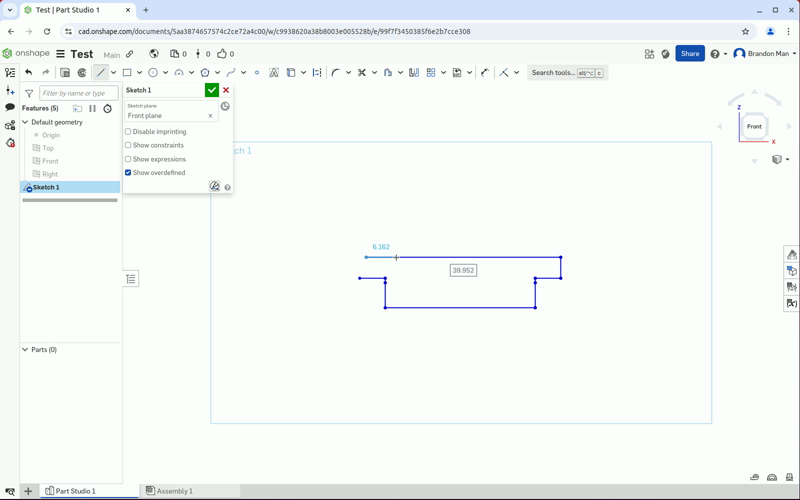
mouse_move(359, 263)
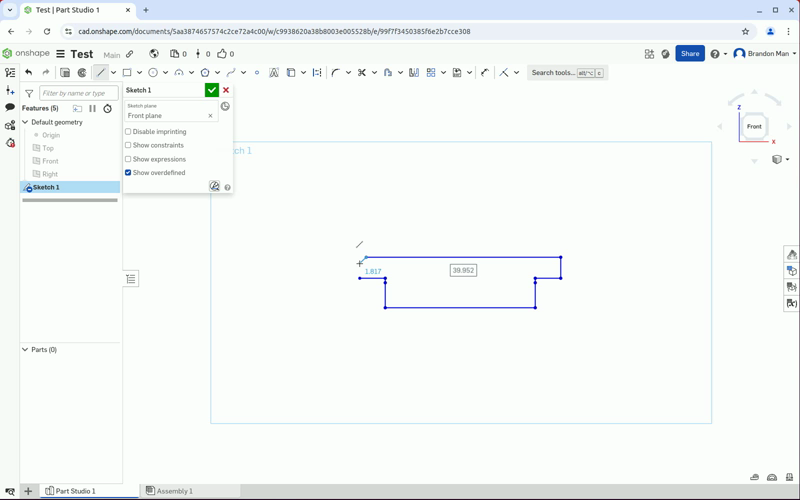
click(359, 263)
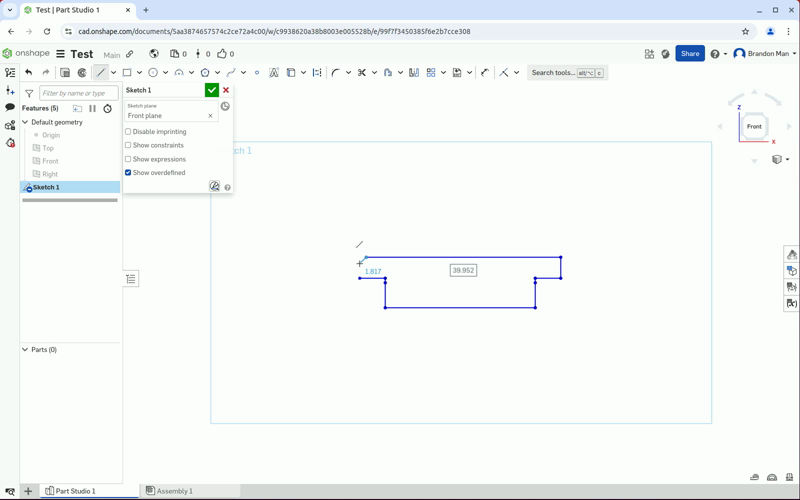
key_up(shift)
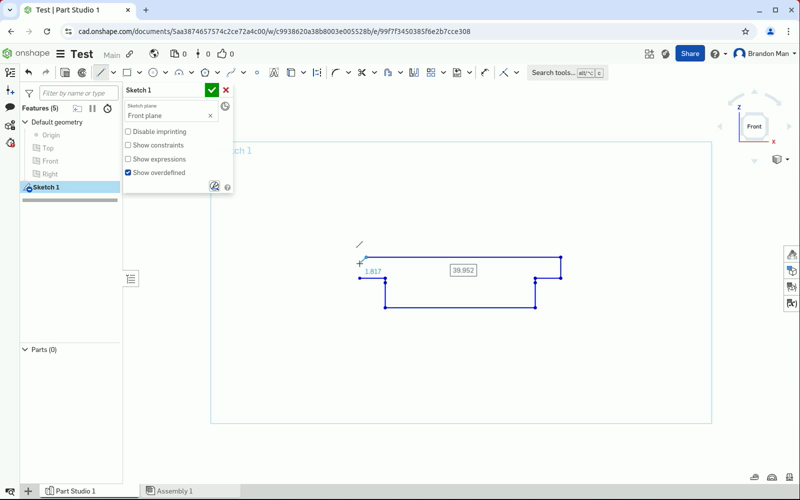
mouse_move(389, 263)
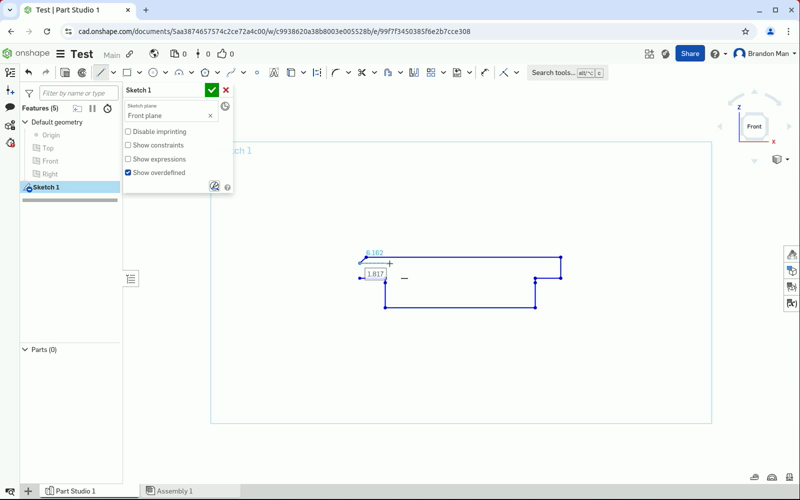
key_down(shift)
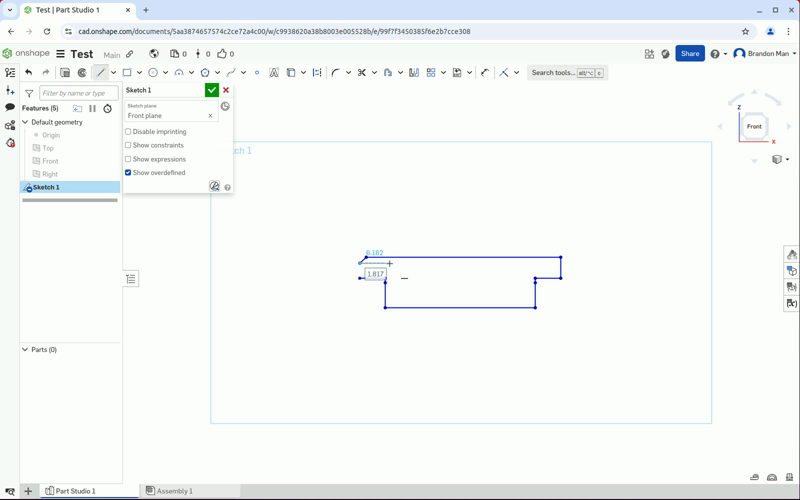
mouse_move(359, 278)
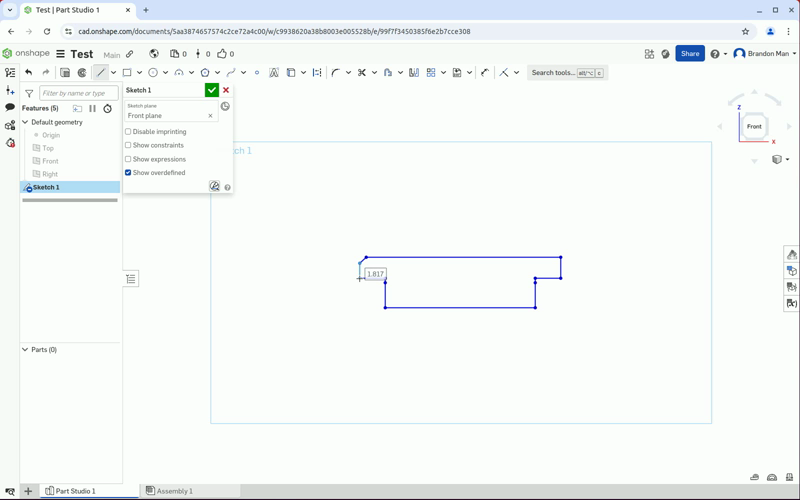
key_up(shift)
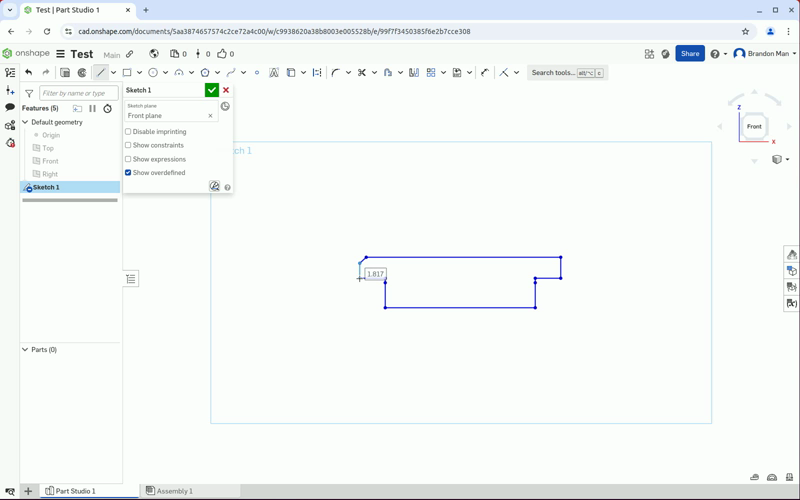
click(359, 278)
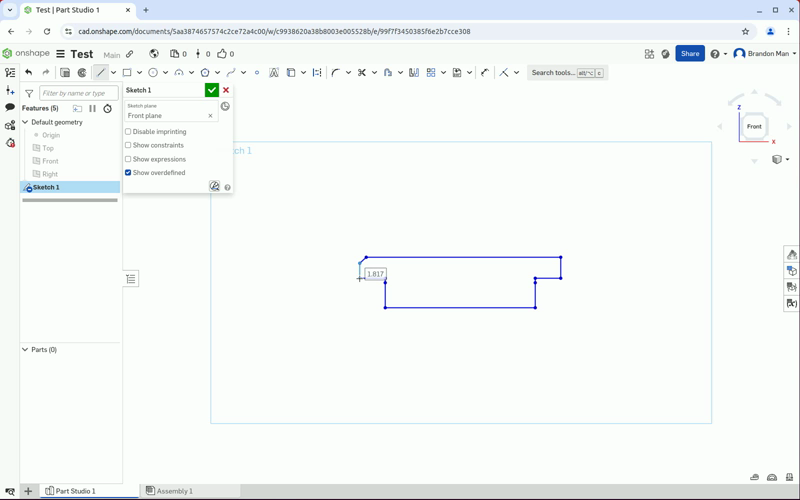
key(esc)
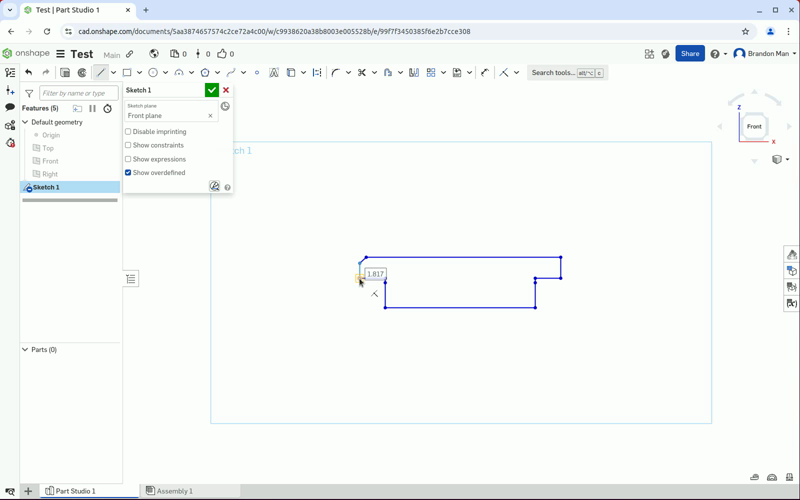
mouse_move(407, 292)
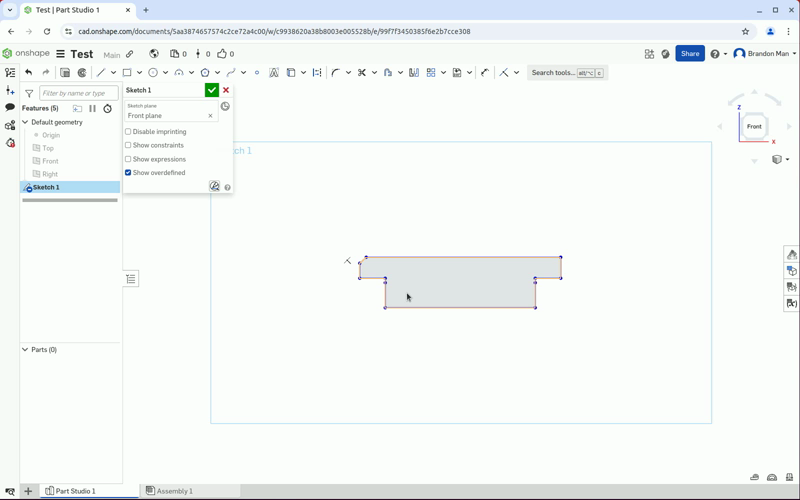
click(407, 292)
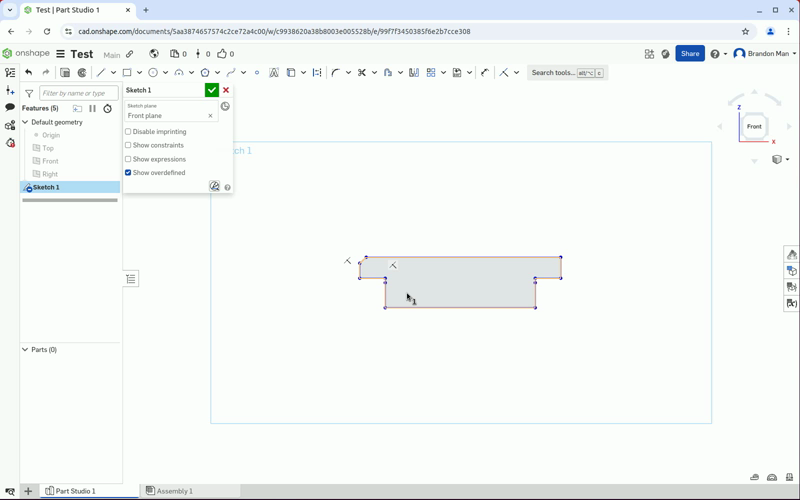
mouse_move(73, 352)
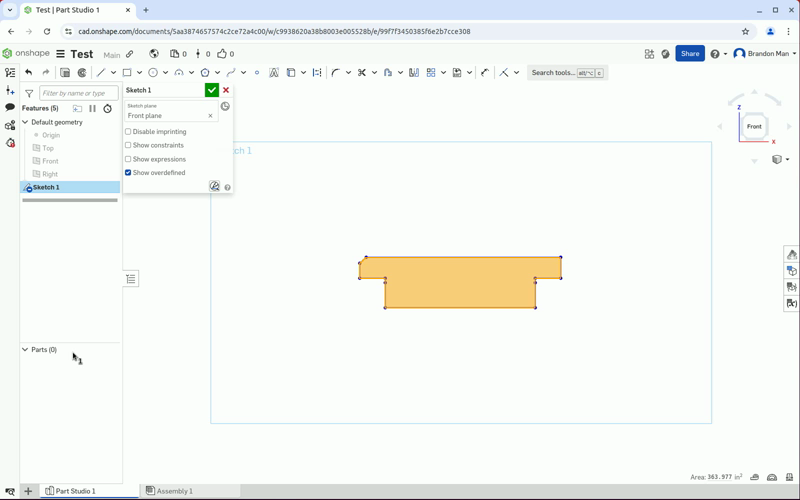
key(shift+y)
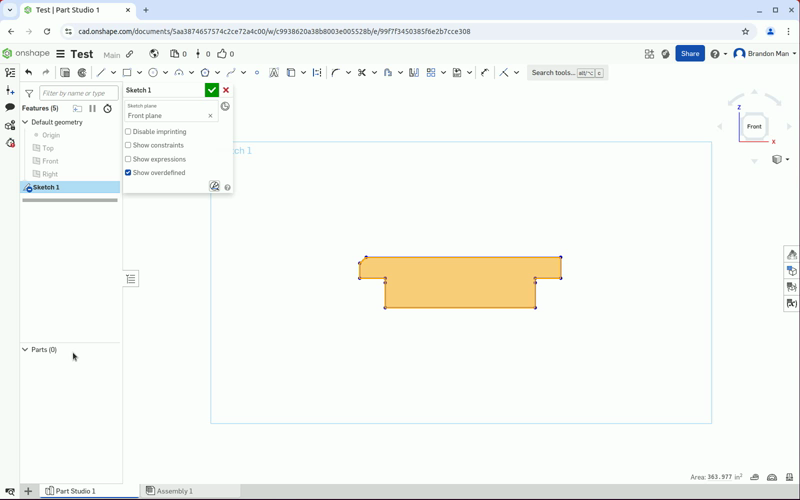
key(shift+e)
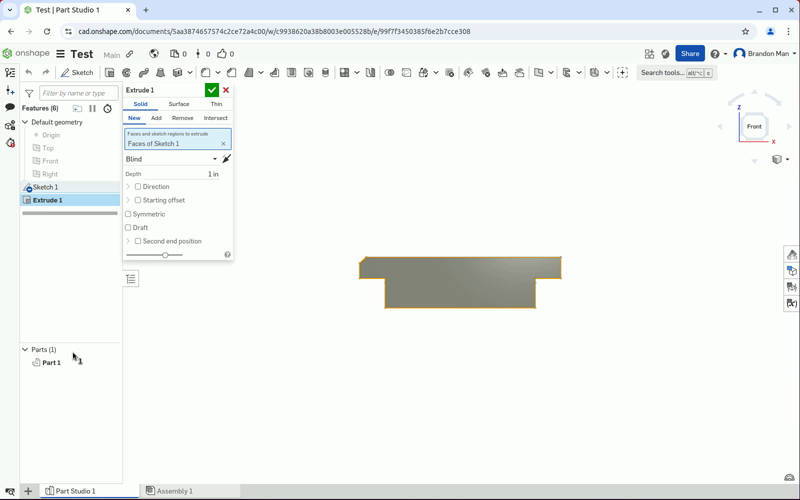
mouse_move(143, 106)
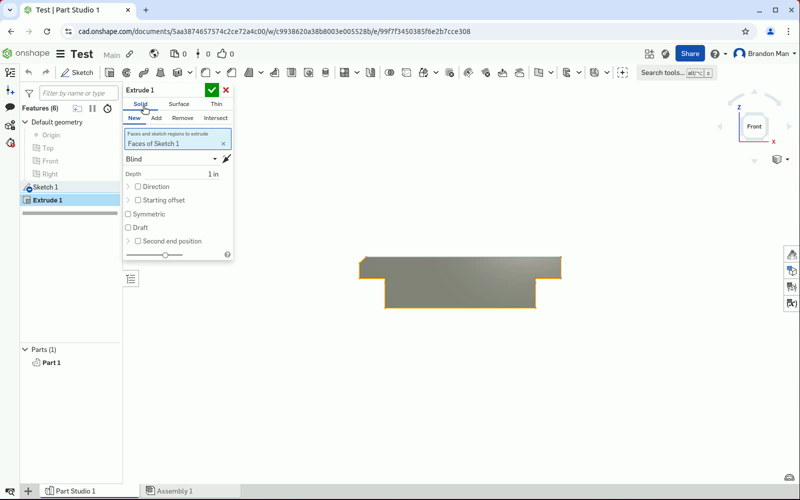
click(143, 106)
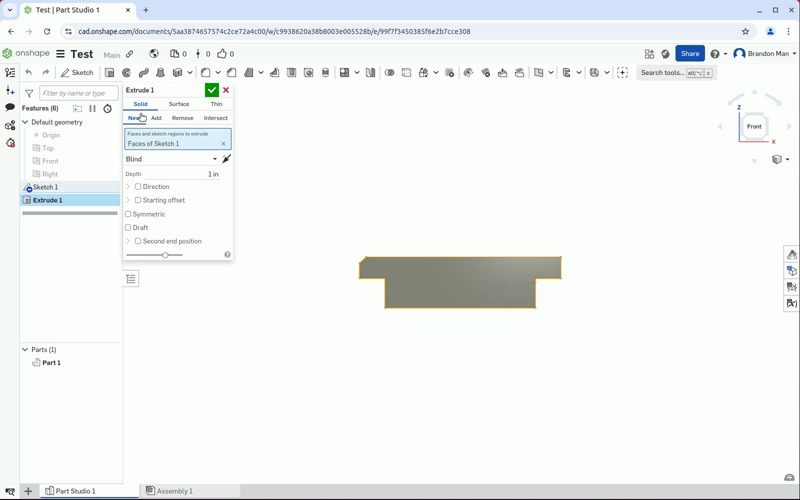
mouse_move(137, 120)
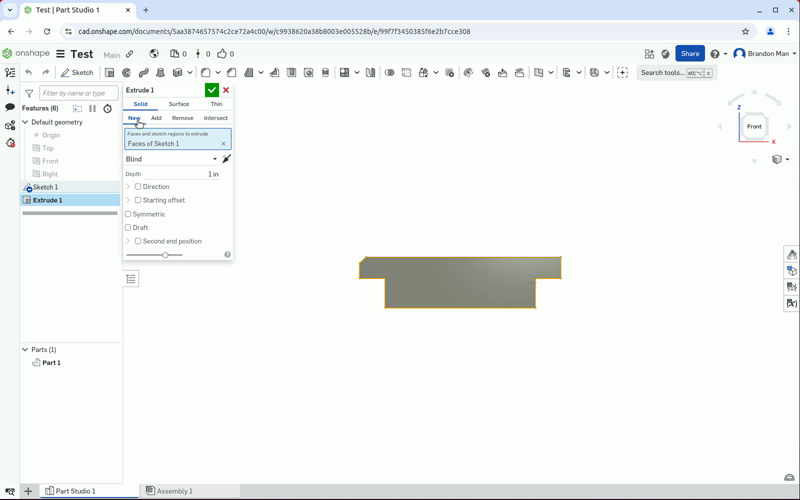
click(137, 120)
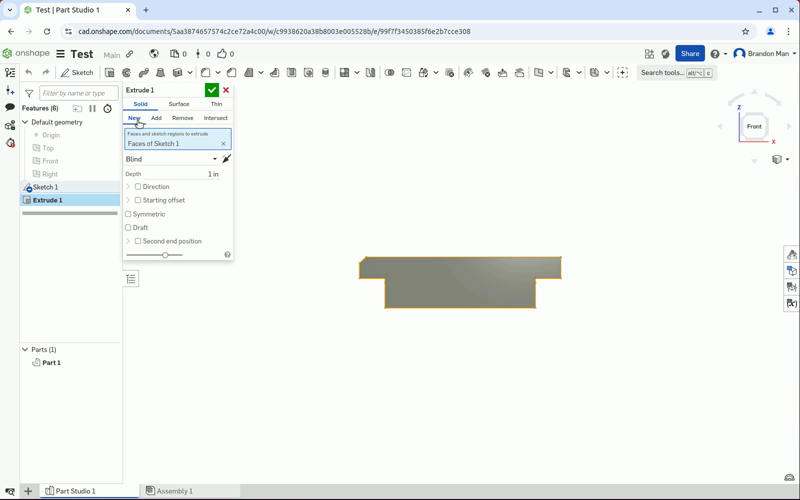
key(tab, 4)
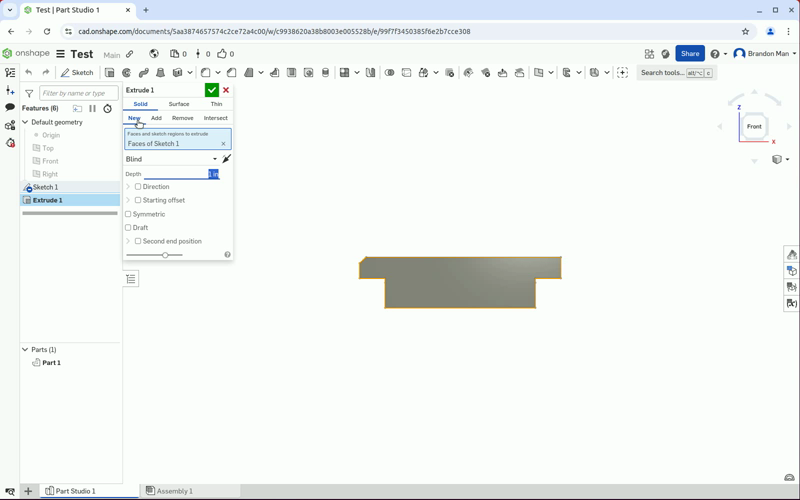
text(27.442)
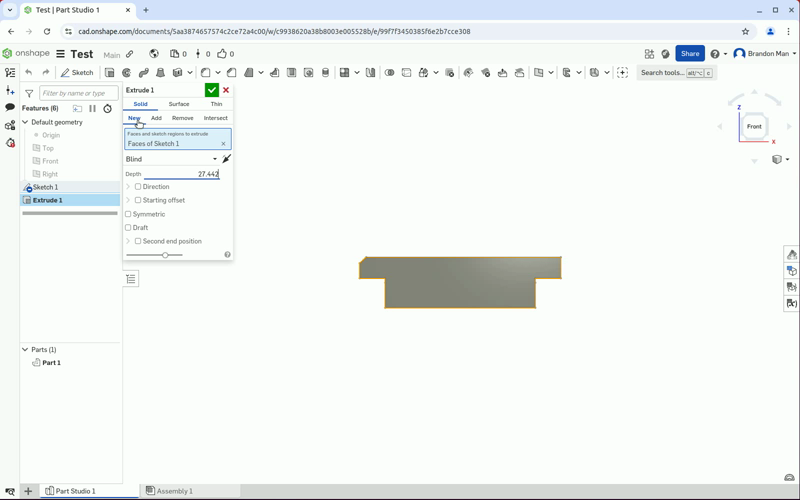
key(tab, 3)
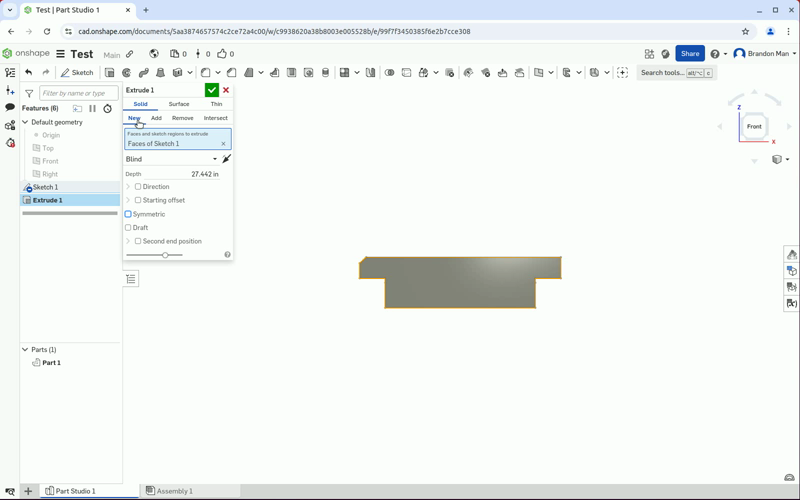
key(space)
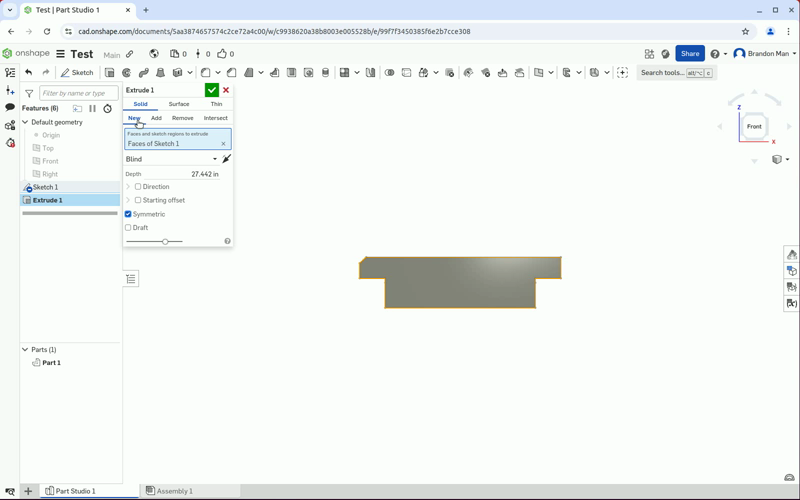
key(enter)
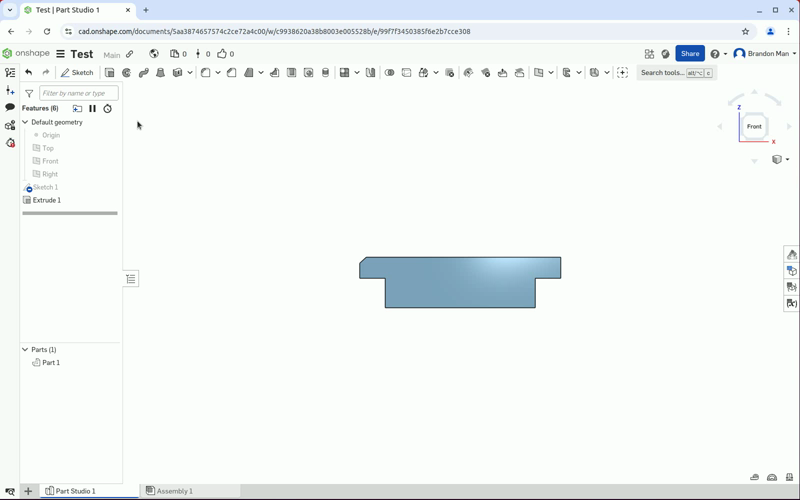
key(shift+h)
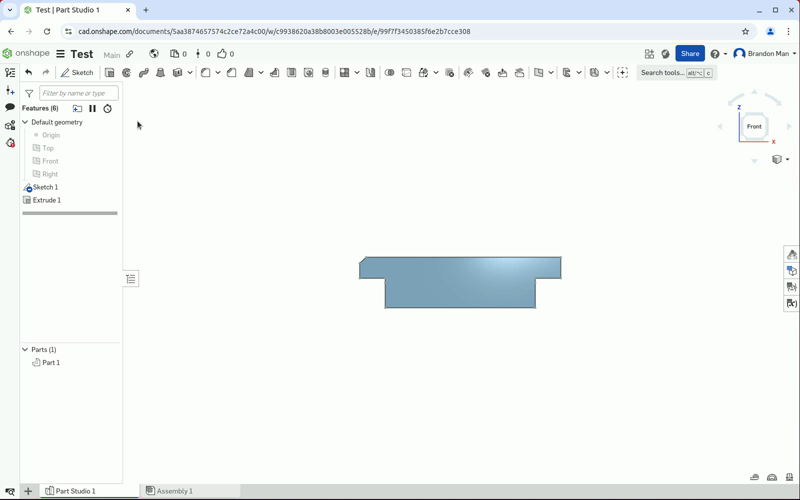
key(shift+h)
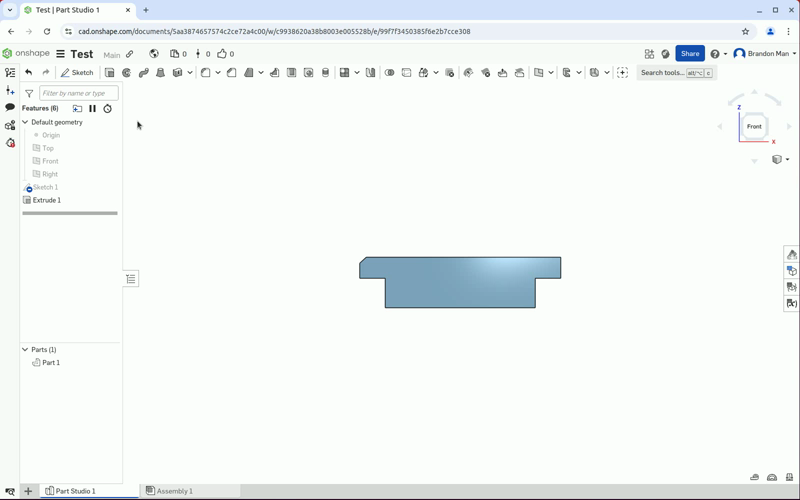
mouse_move(73, 189)
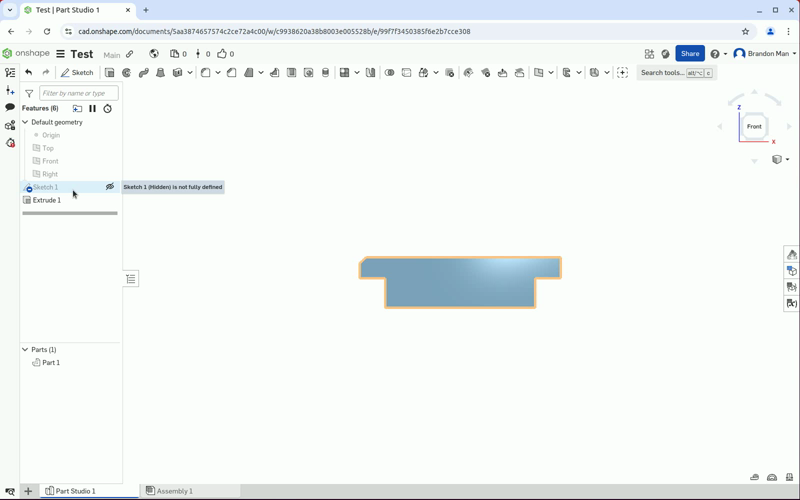
click(73, 189)
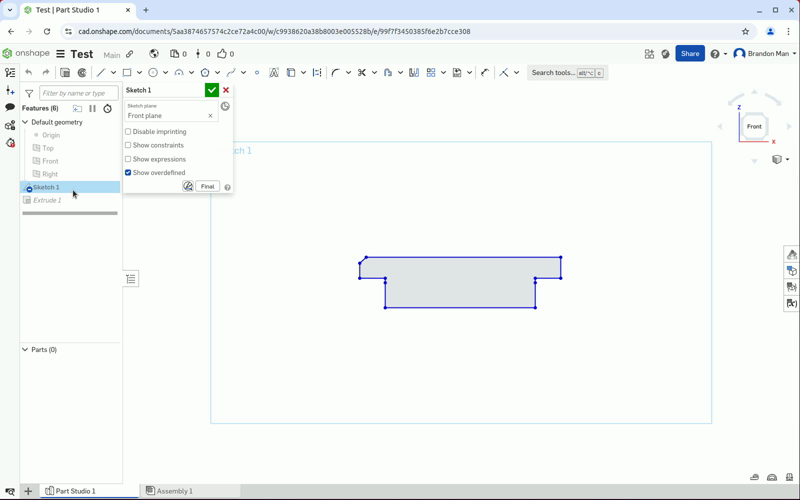
mouse_move(229, 92)
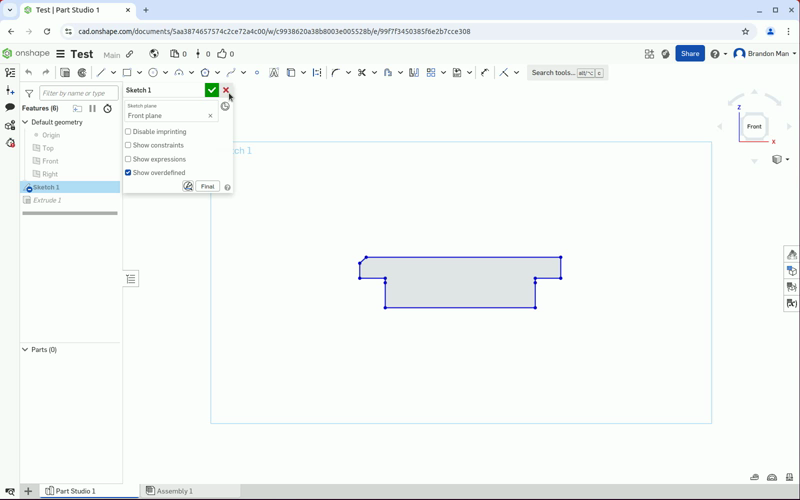
click(229, 92)
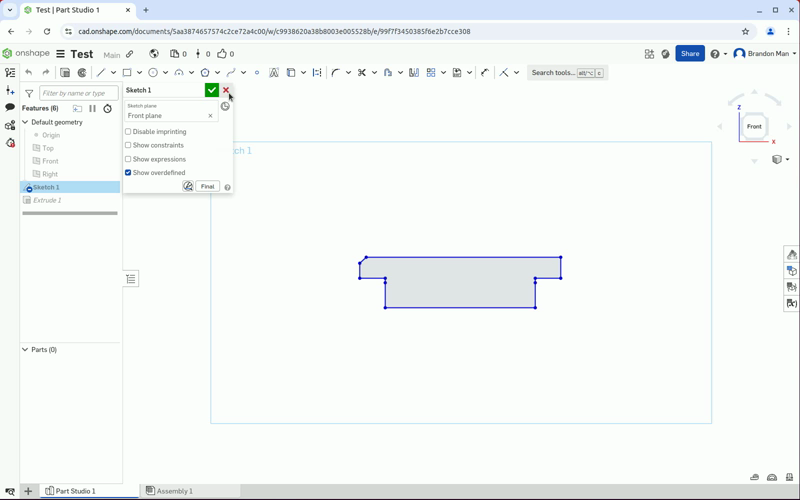
key(shift+s)
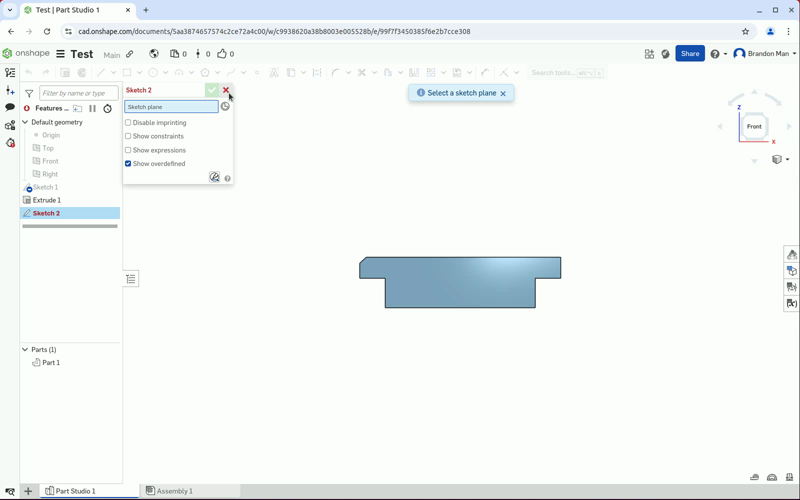
mouse_move(73, 163)
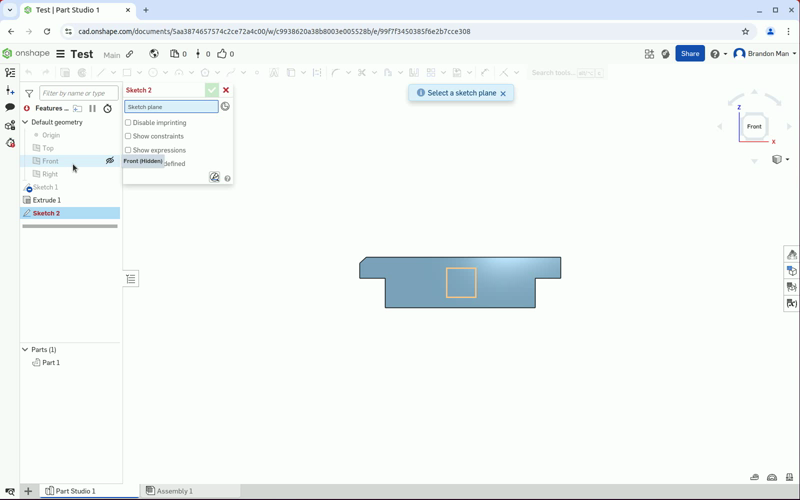
click(73, 163)
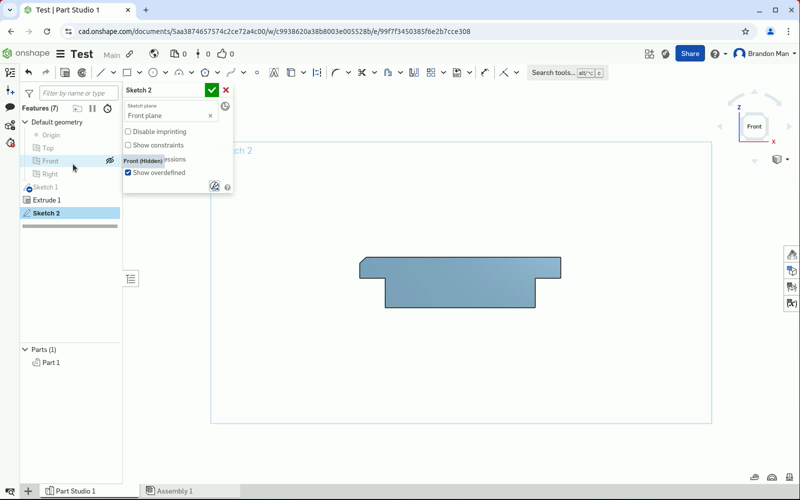
mouse_move(73, 352)
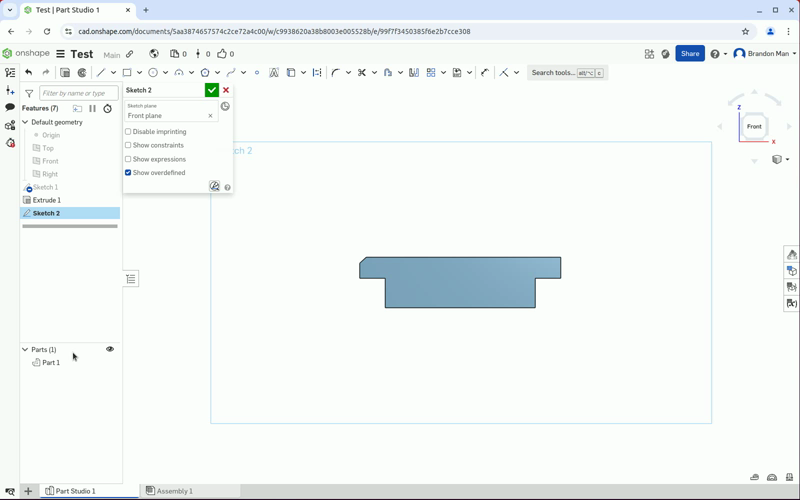
key(y)
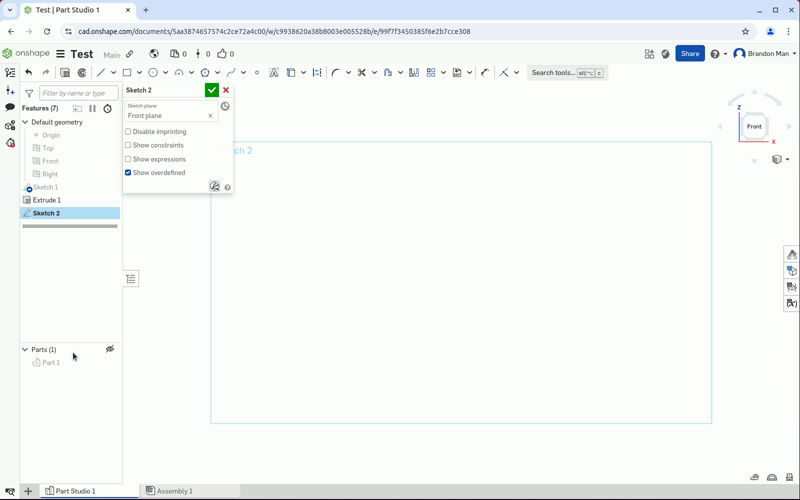
key(l)
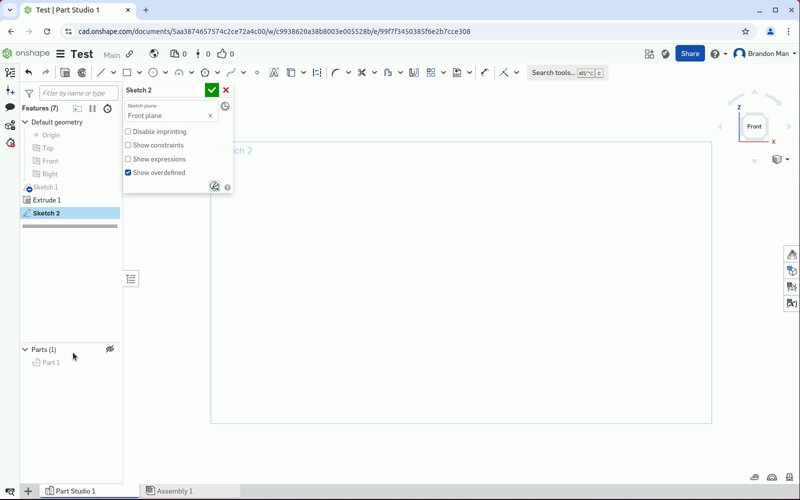
key_down(shift)
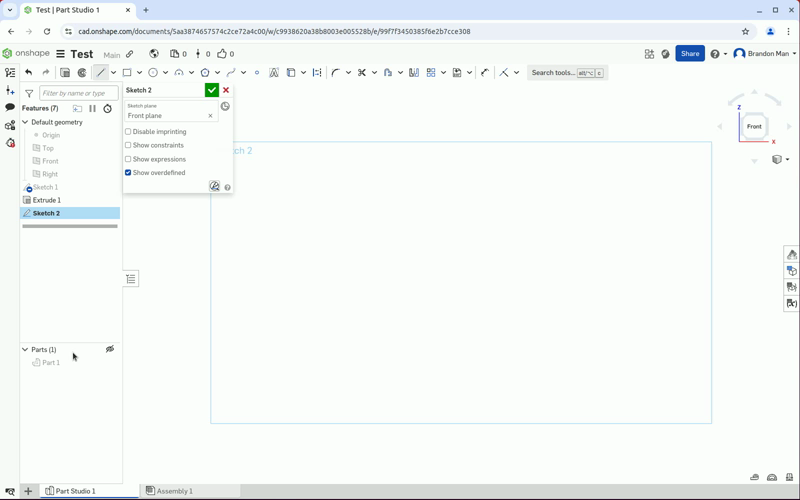
mouse_move(359, 282)
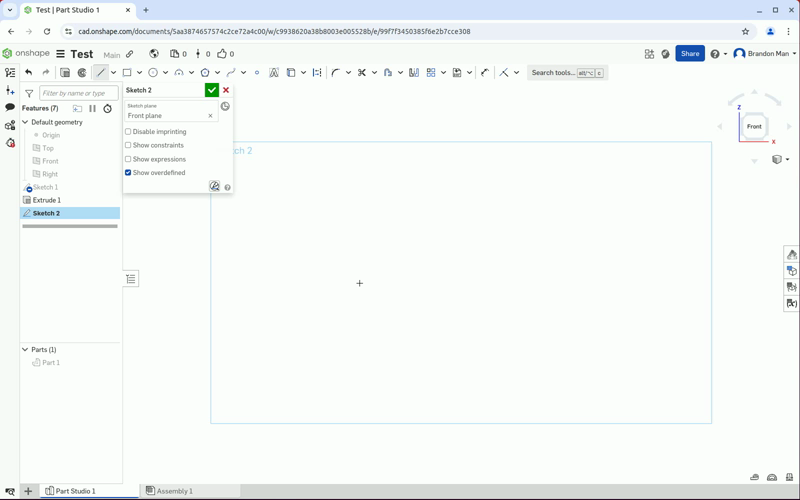
click(359, 282)
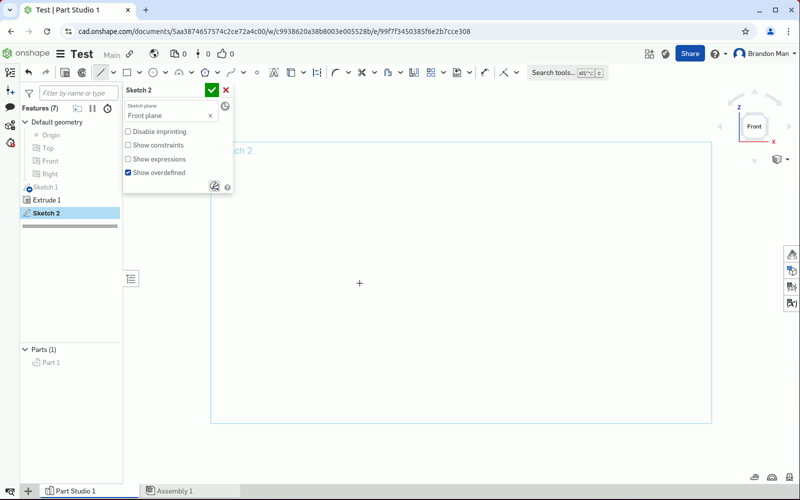
key_up(shift)
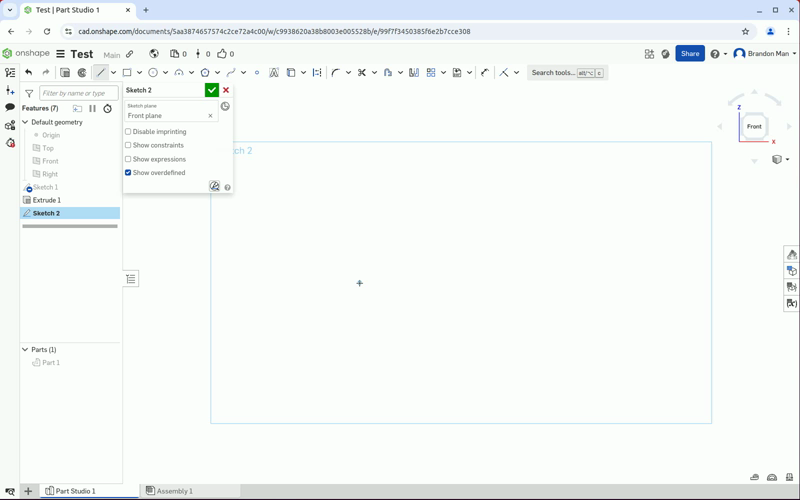
key_down(shift)
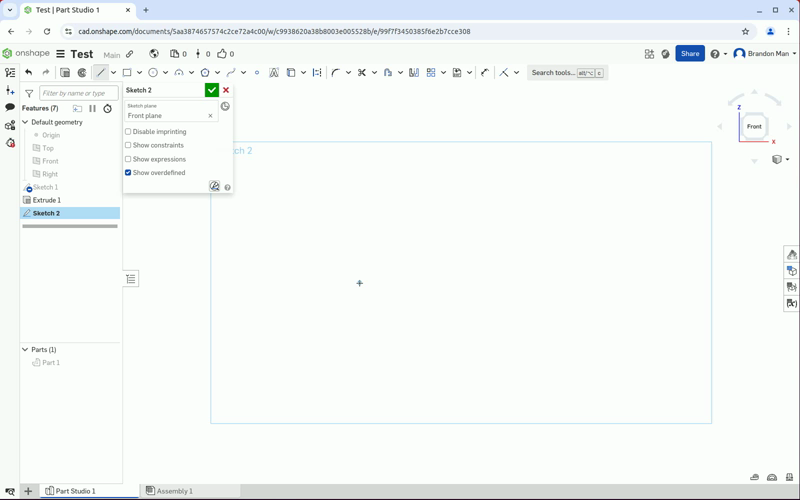
mouse_move(389, 282)
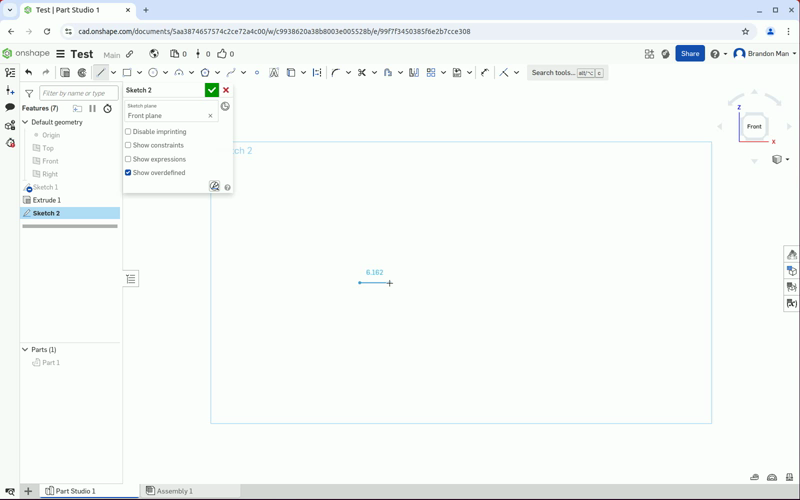
mouse_move(386, 282)
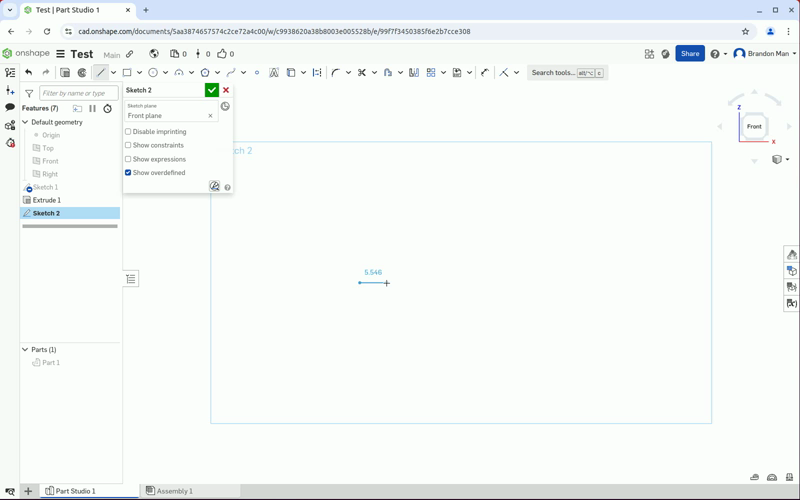
click(386, 282)
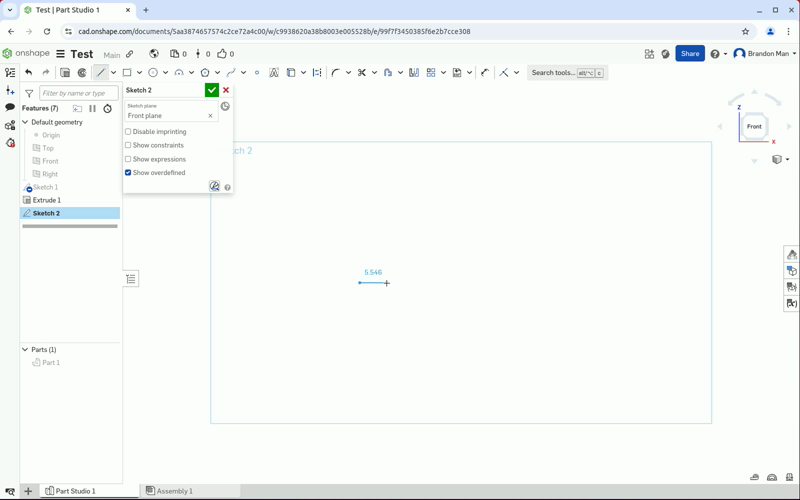
key_up(shift)
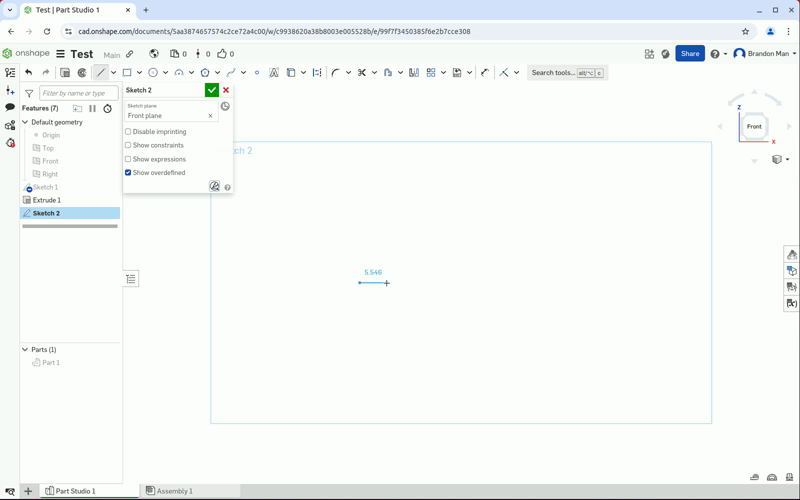
key_down(shift)
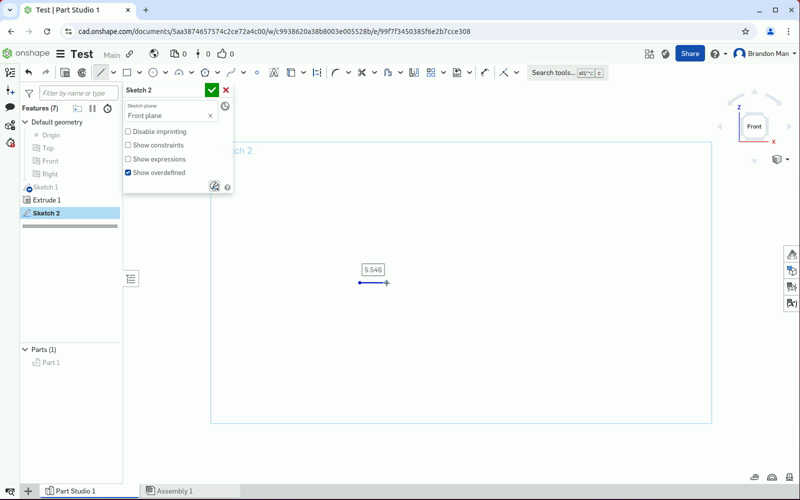
mouse_move(416, 282)
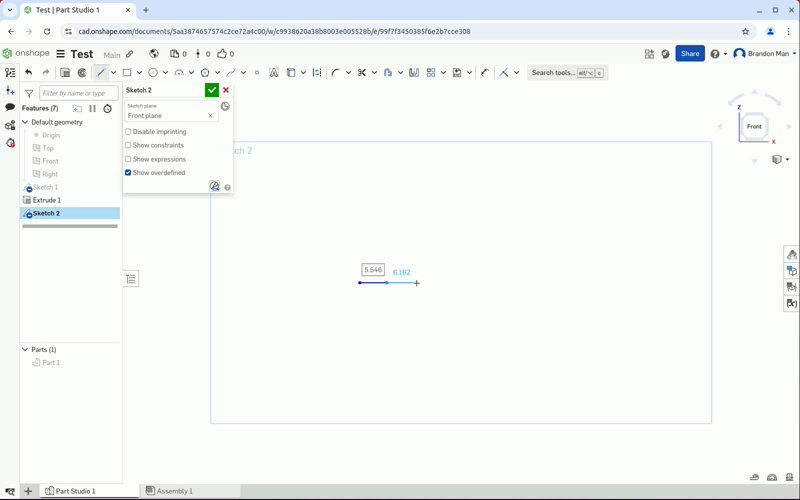
mouse_move(386, 278)
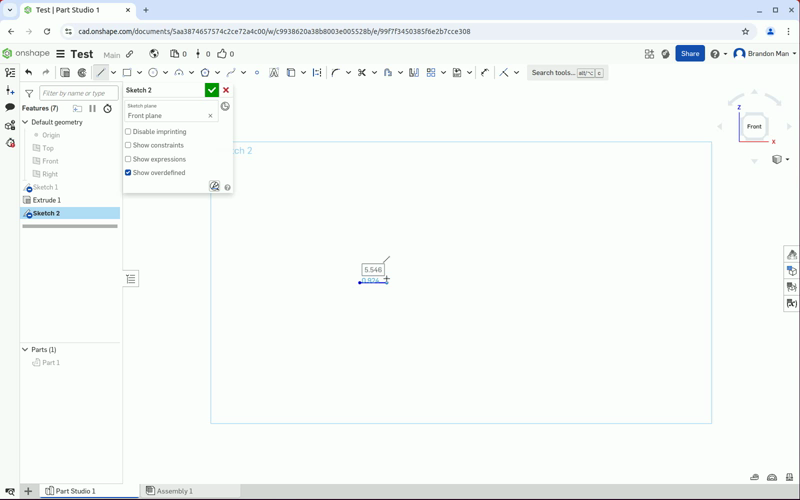
scroll(6)
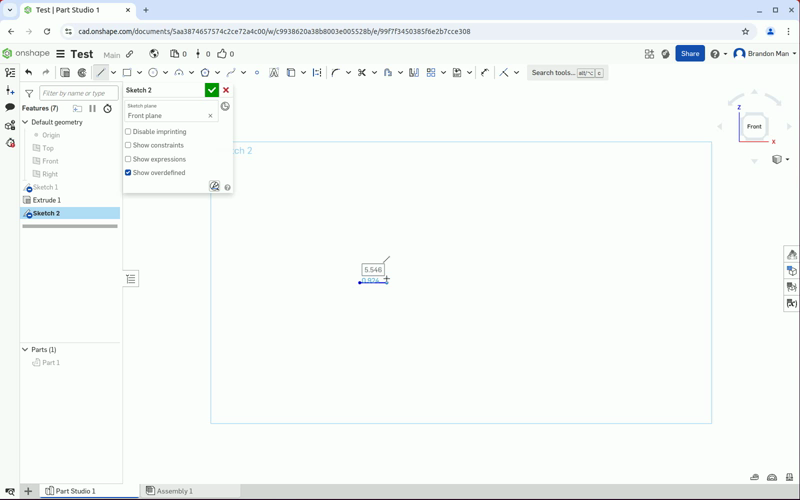
scroll(6)
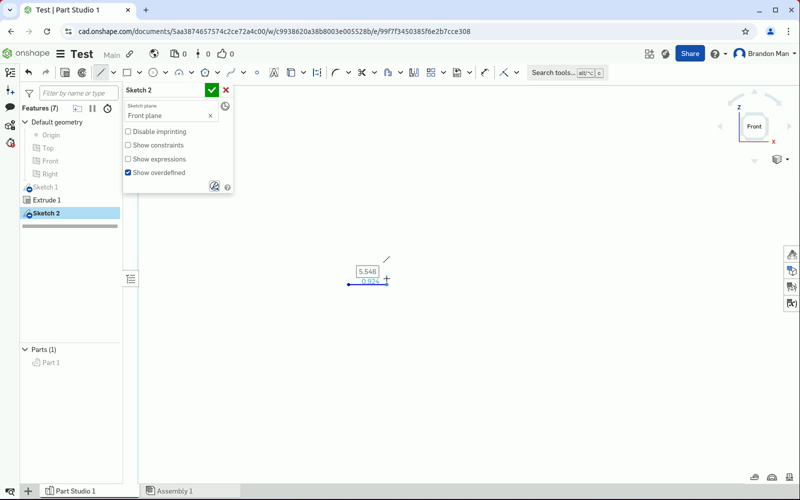
scroll(6)
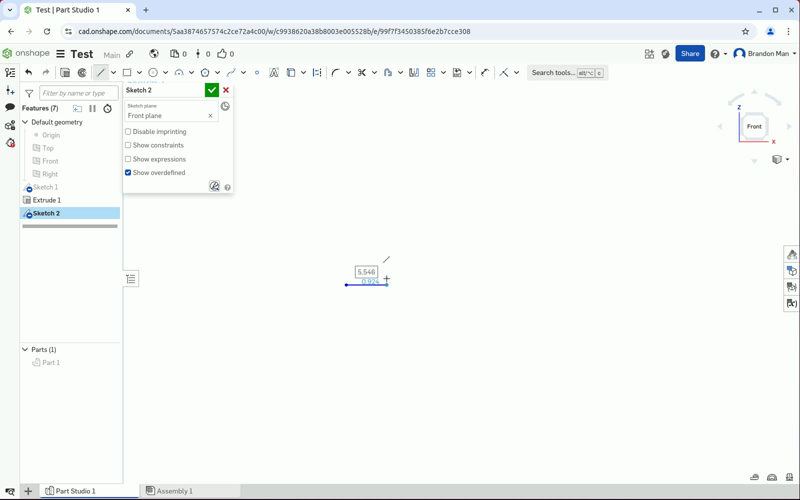
scroll(6)
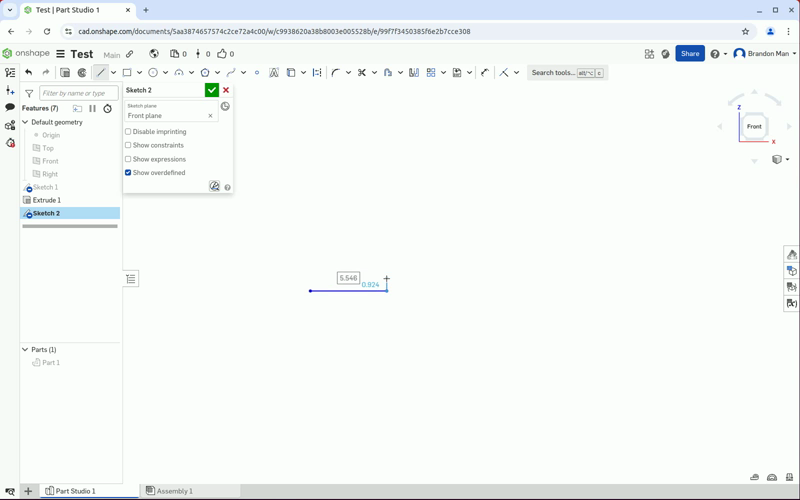
scroll(6)
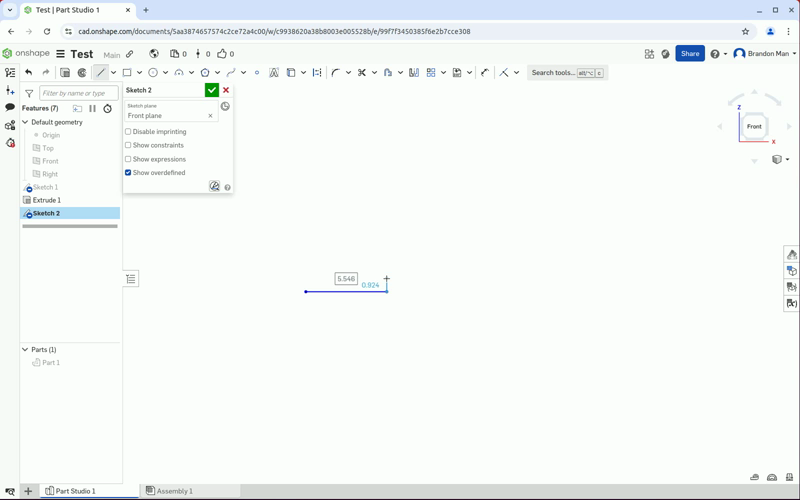
scroll(6)
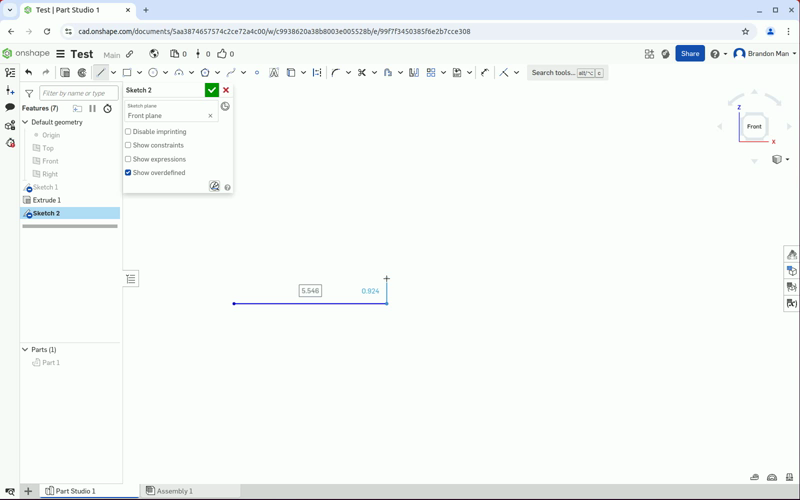
scroll(6)
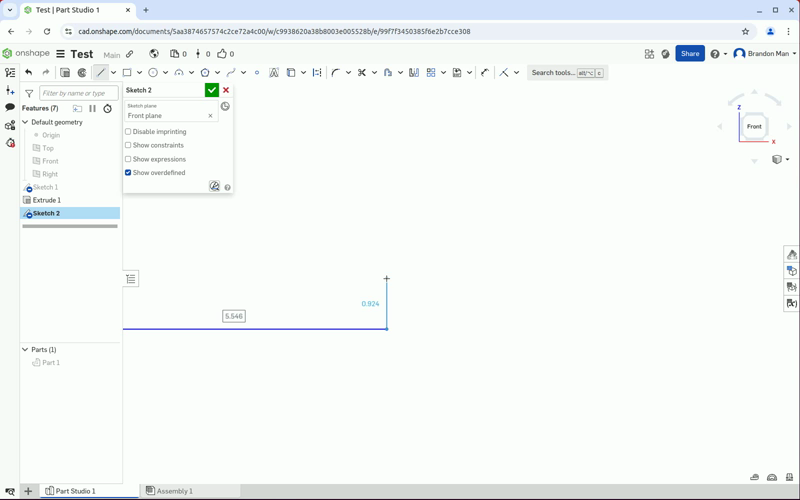
click(386, 278)
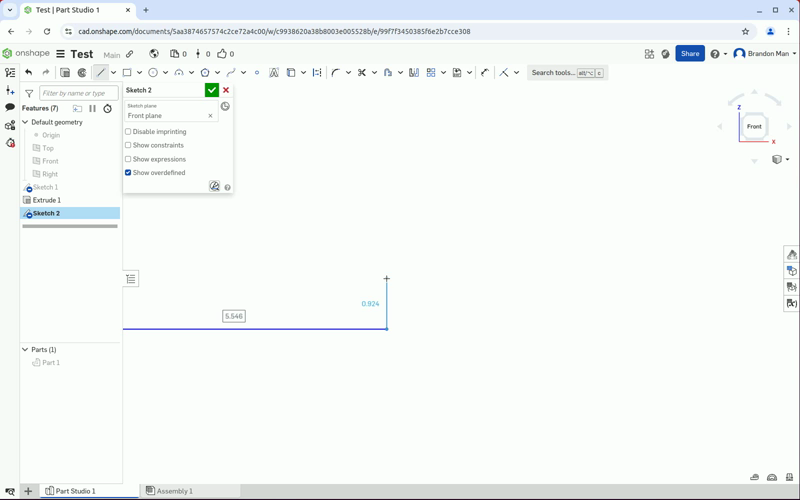
scroll(-6)
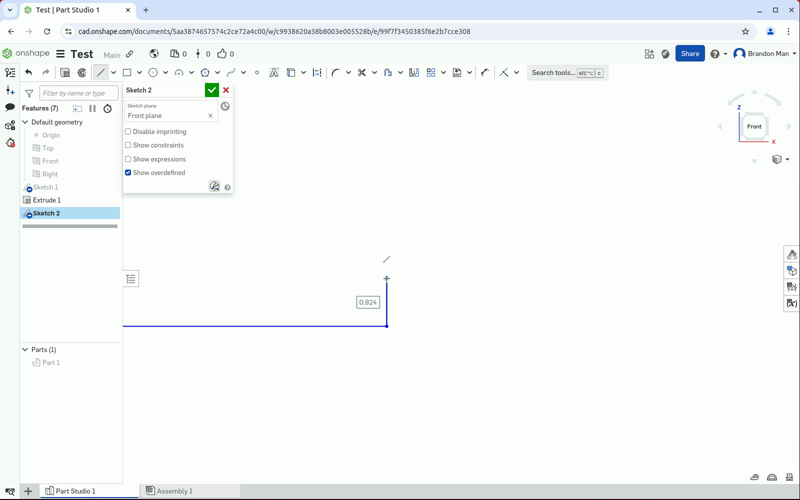
scroll(-6)
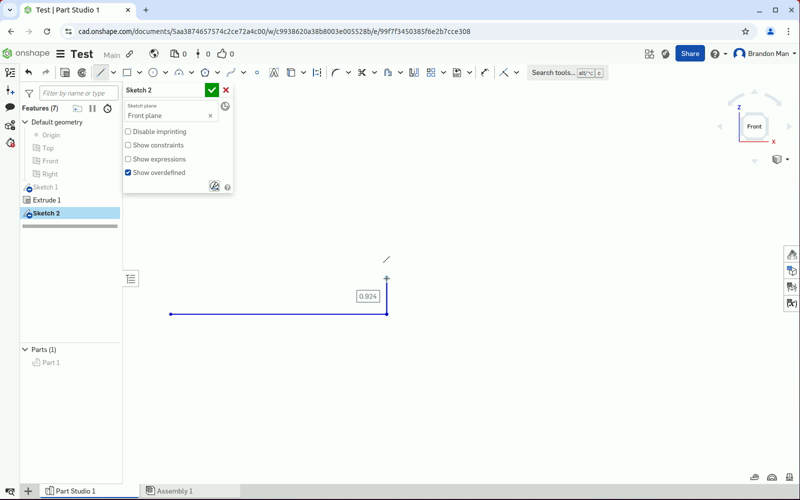
scroll(-6)
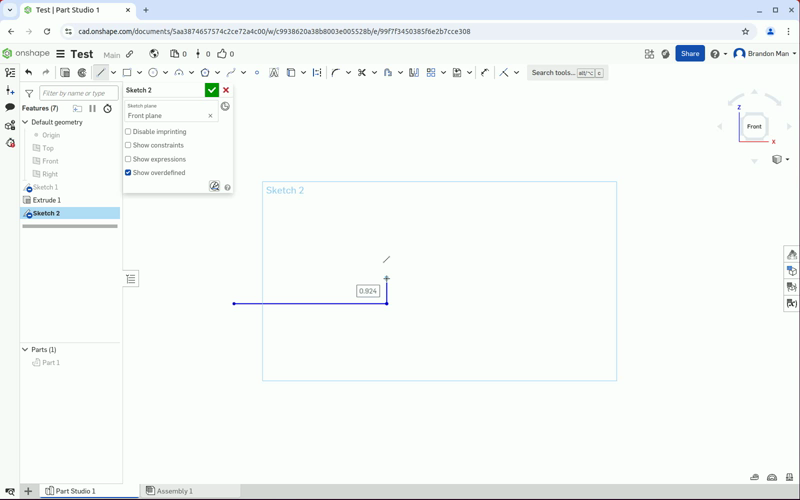
scroll(-6)
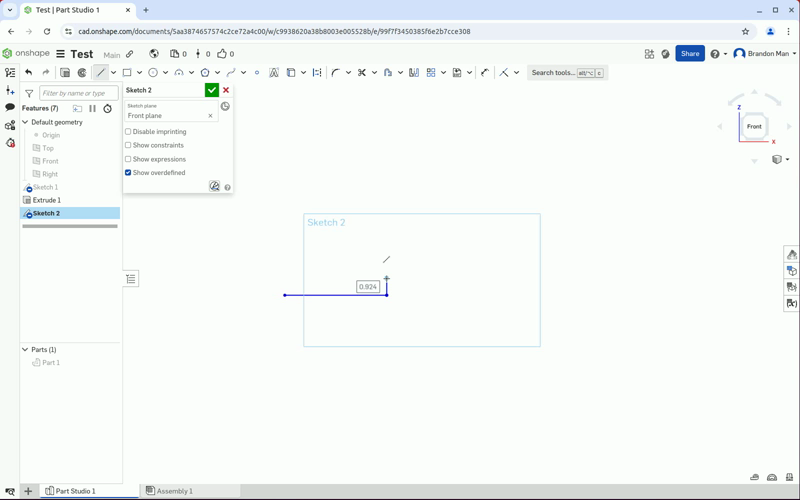
scroll(-6)
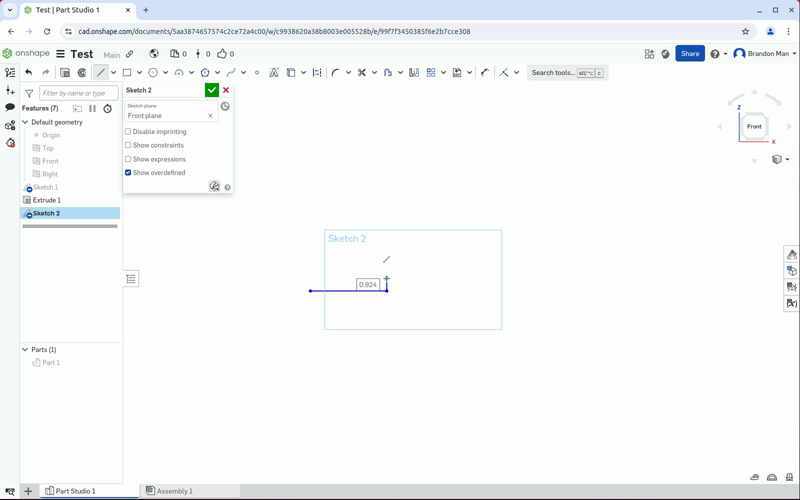
scroll(-6)
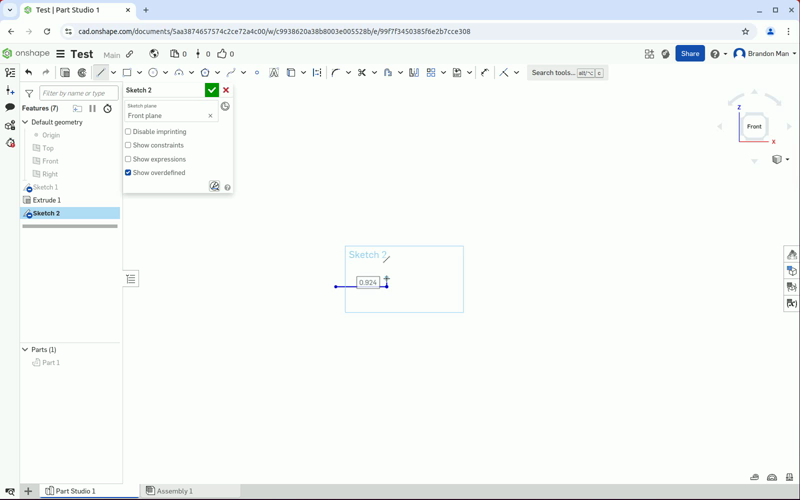
scroll(-6)
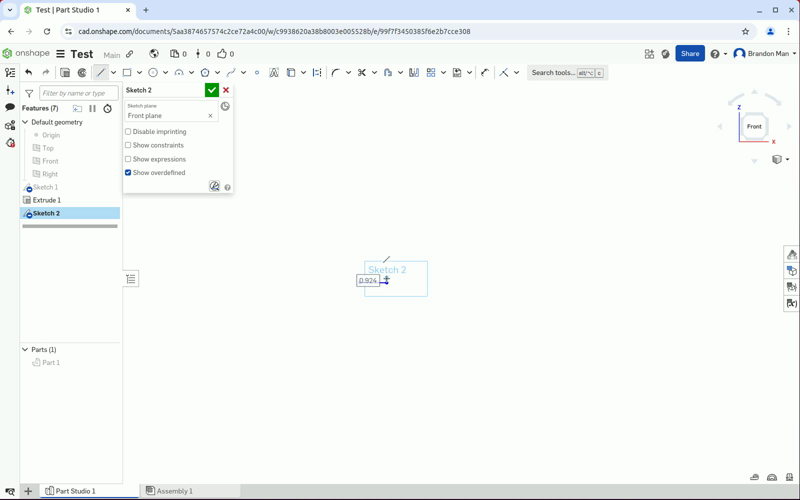
key_up(shift)
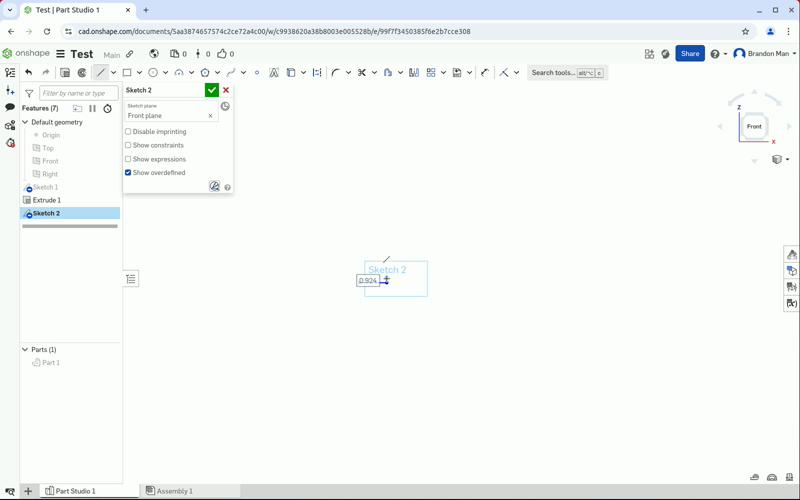
key_down(shift)
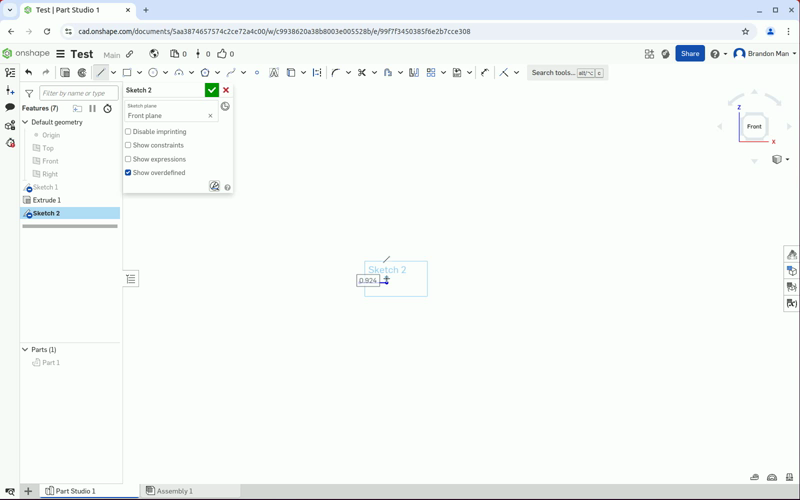
mouse_move(416, 278)
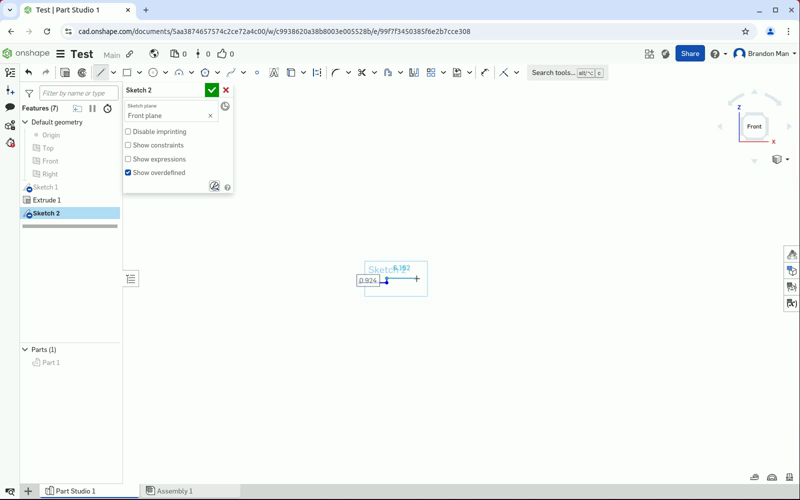
mouse_move(359, 278)
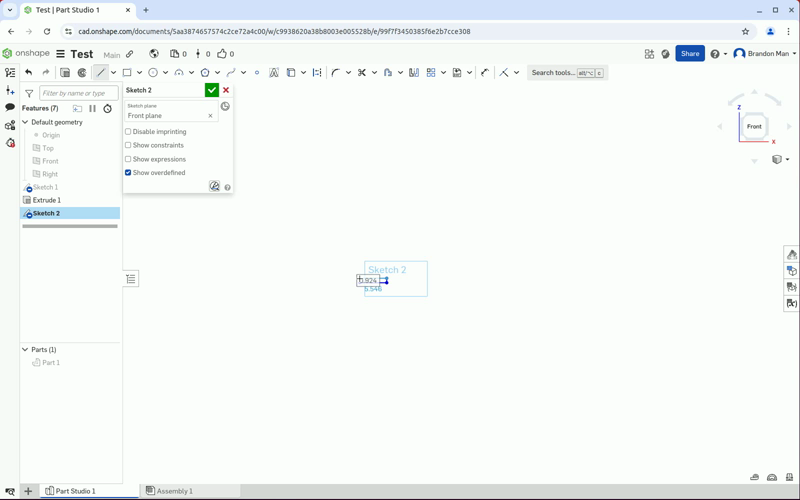
click(359, 278)
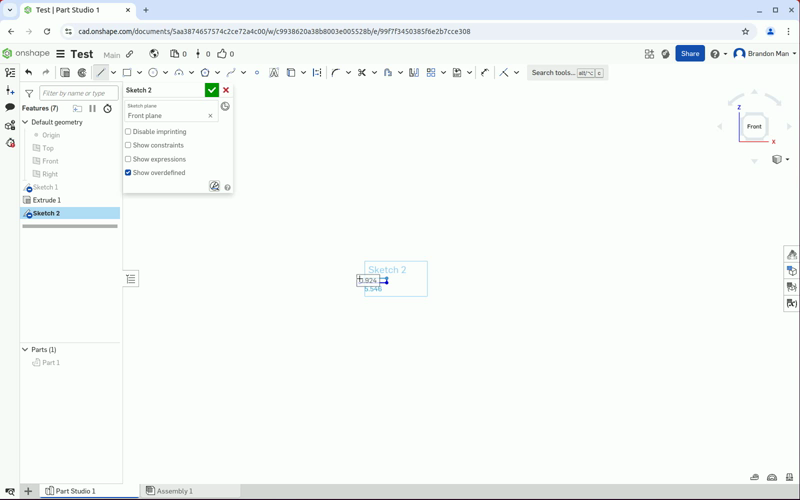
key_up(shift)
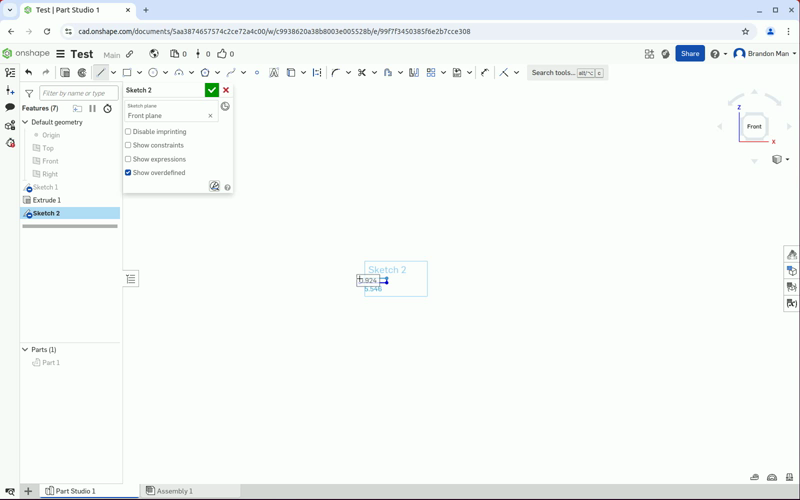
mouse_move(389, 278)
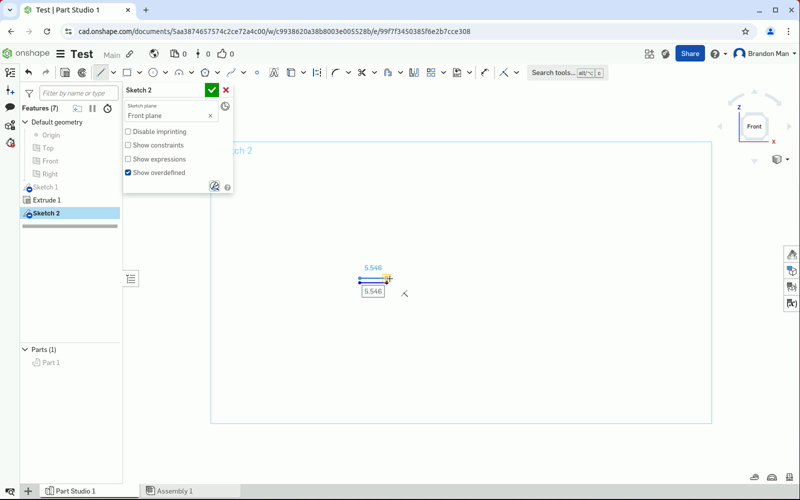
key_down(shift)
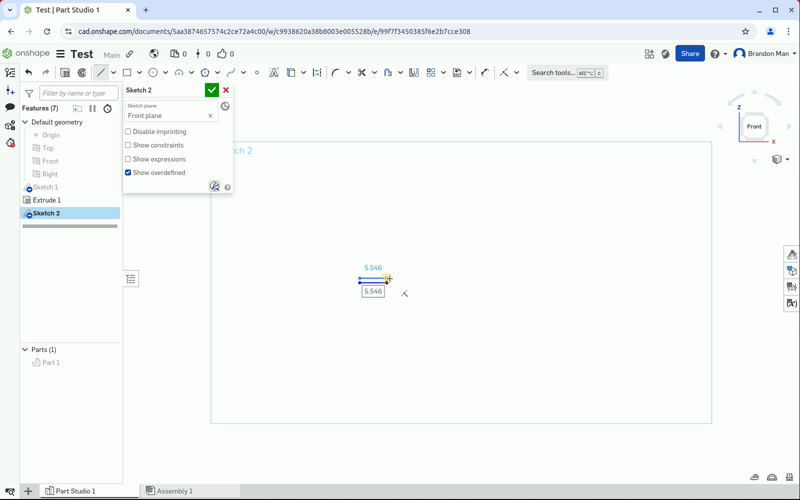
mouse_move(359, 282)
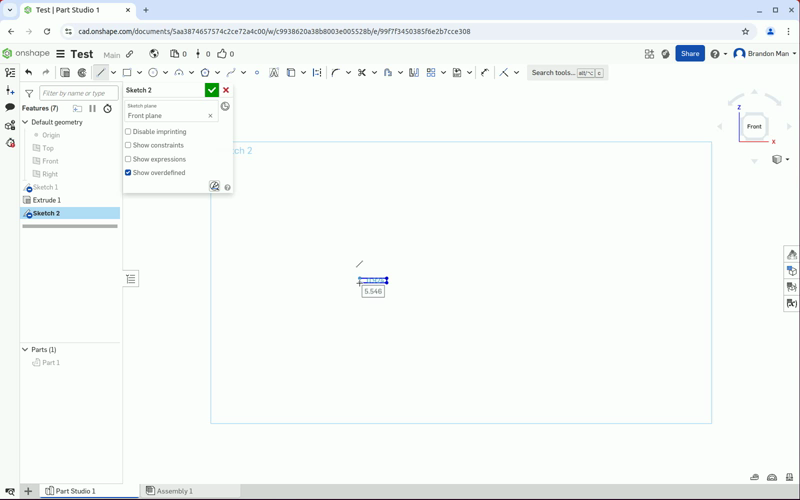
scroll(6)
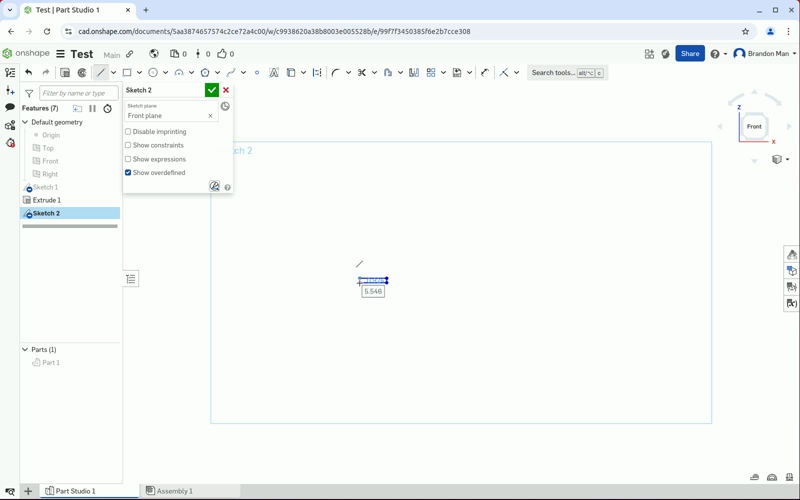
scroll(6)
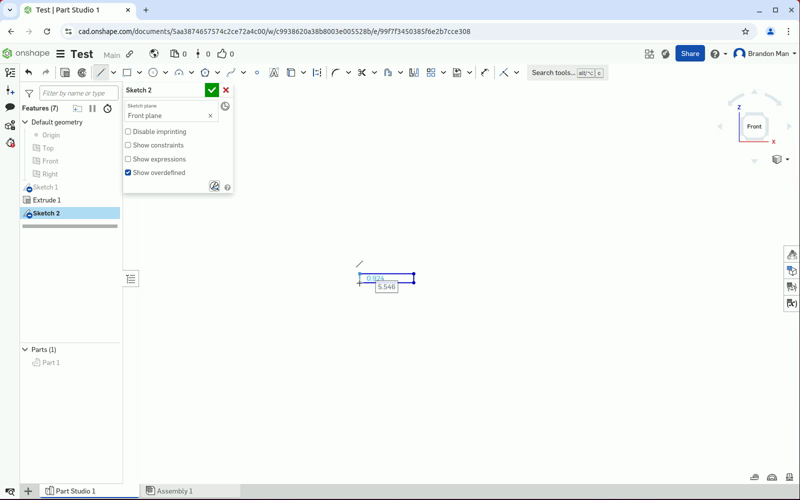
scroll(6)
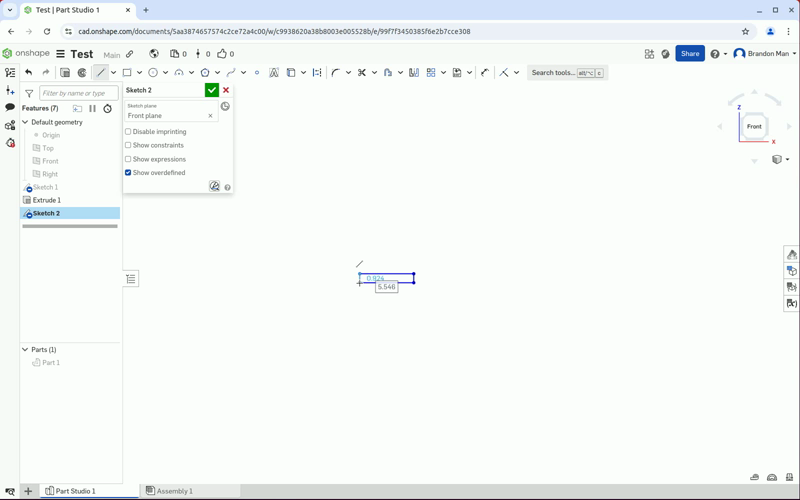
scroll(6)
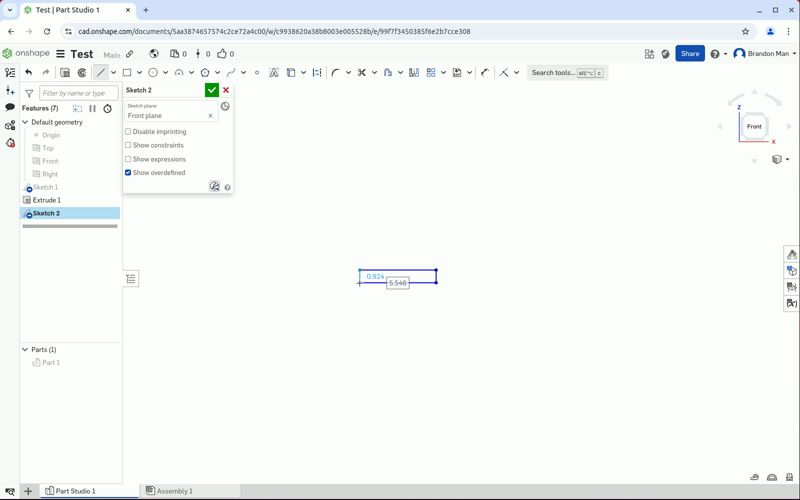
scroll(6)
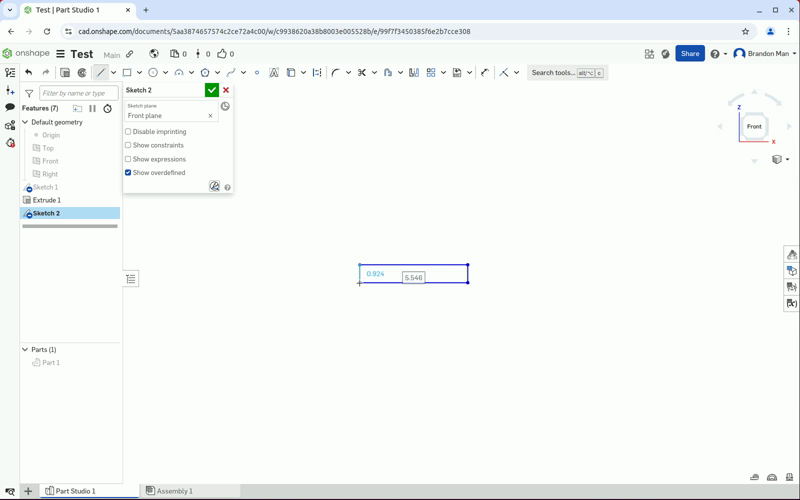
scroll(6)
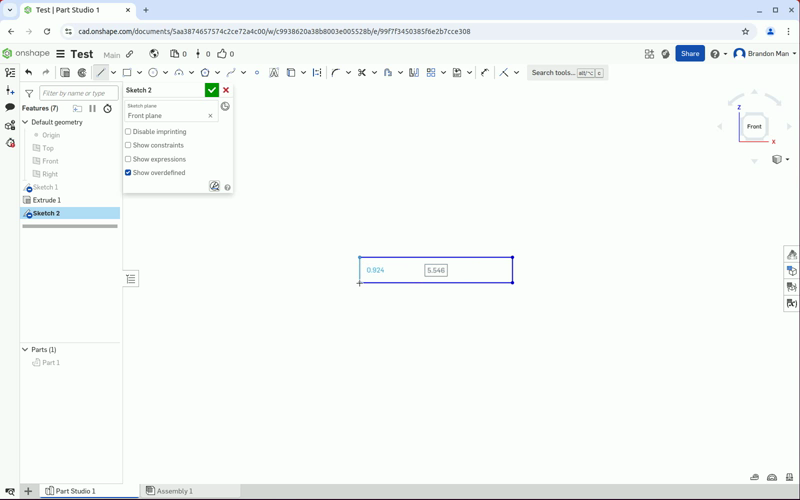
scroll(6)
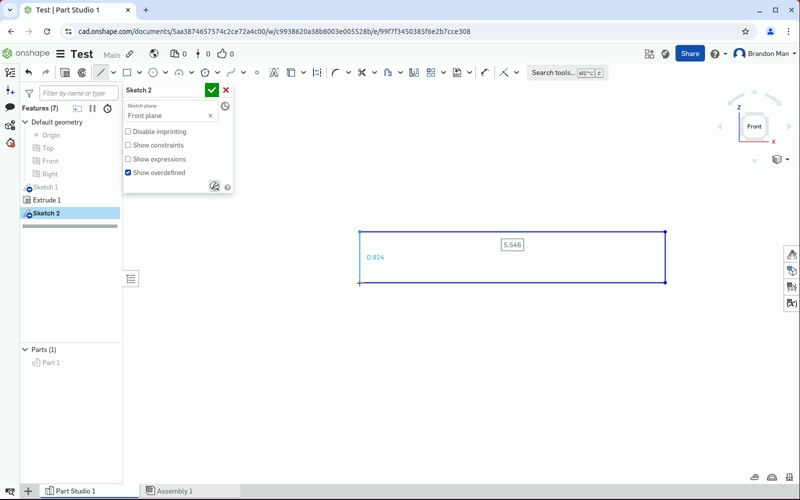
key_up(shift)
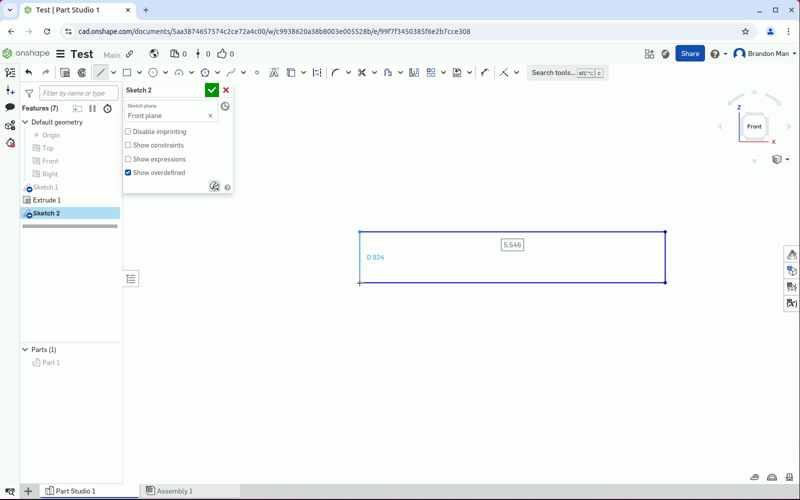
click(359, 282)
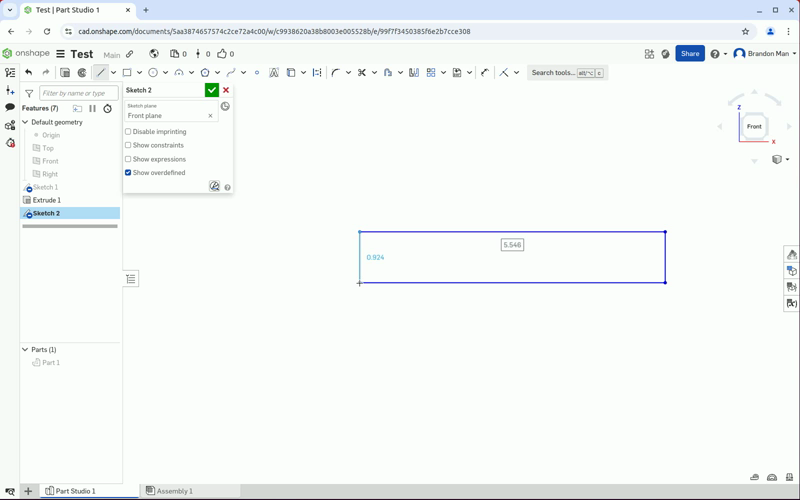
scroll(-6)
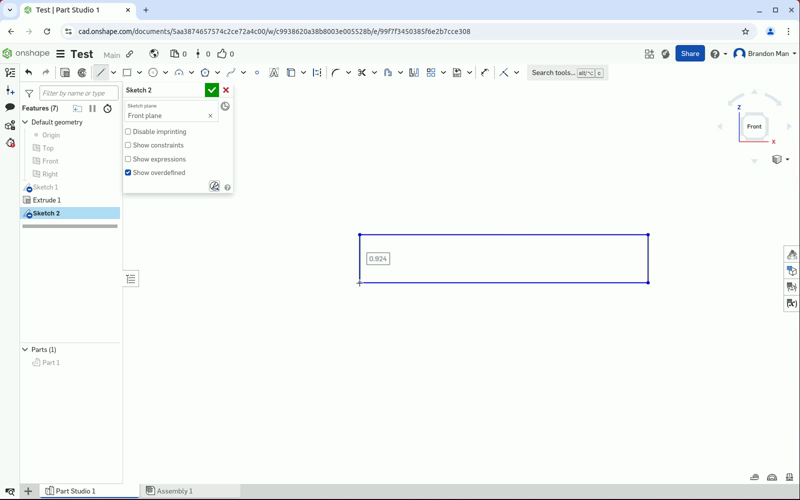
scroll(-6)
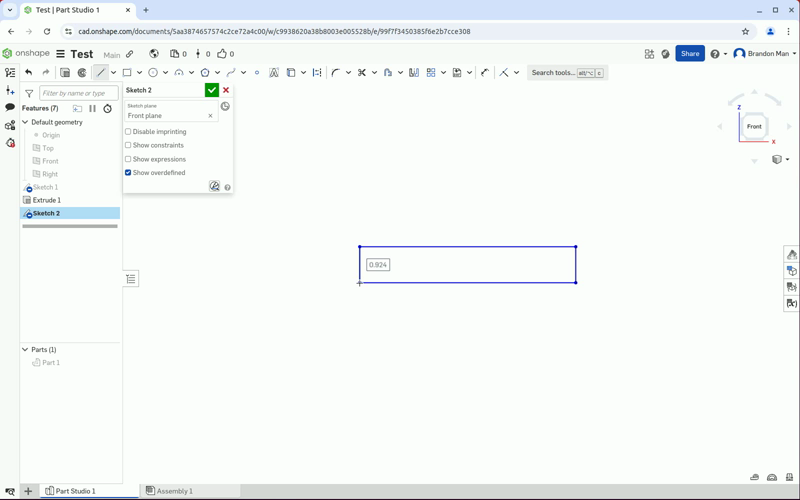
scroll(-6)
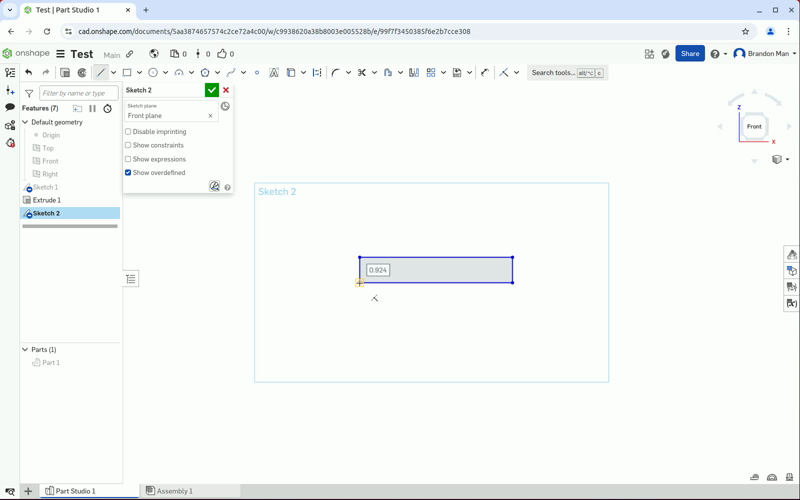
scroll(-6)
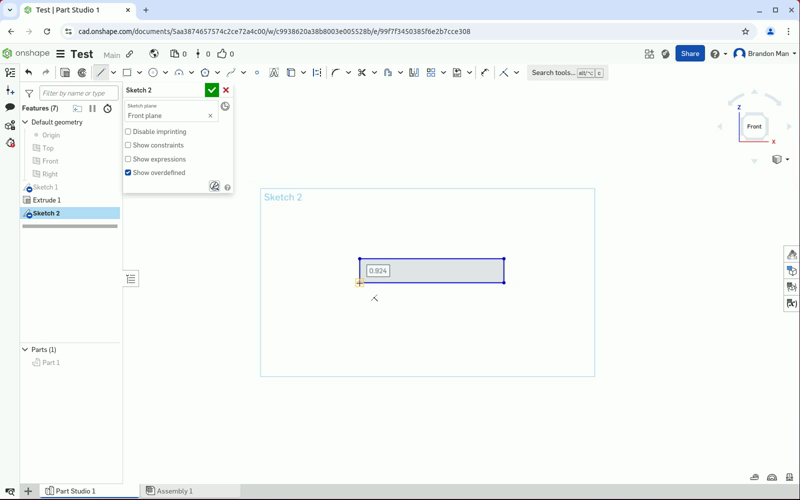
scroll(-6)
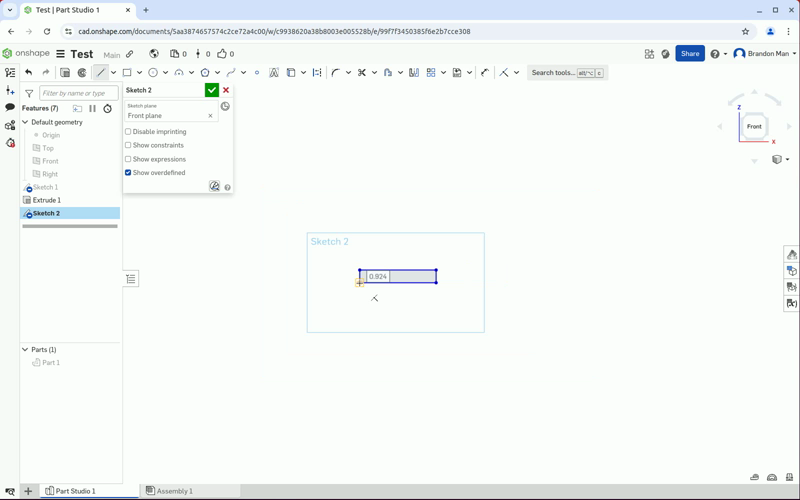
scroll(-6)
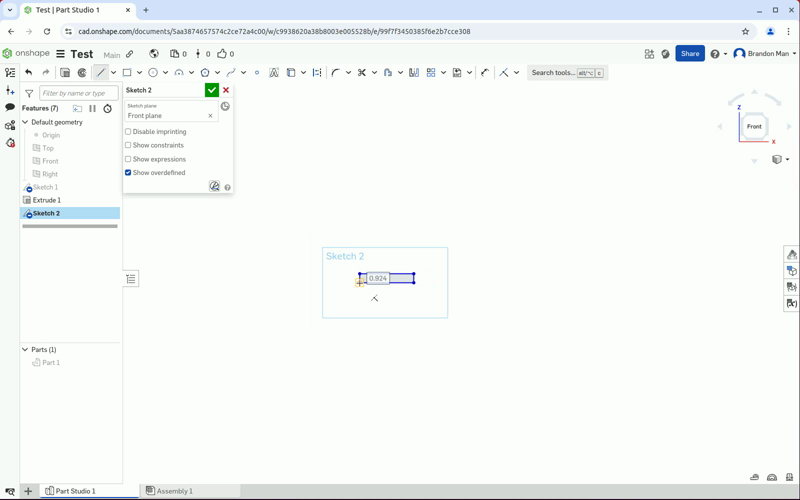
scroll(-6)
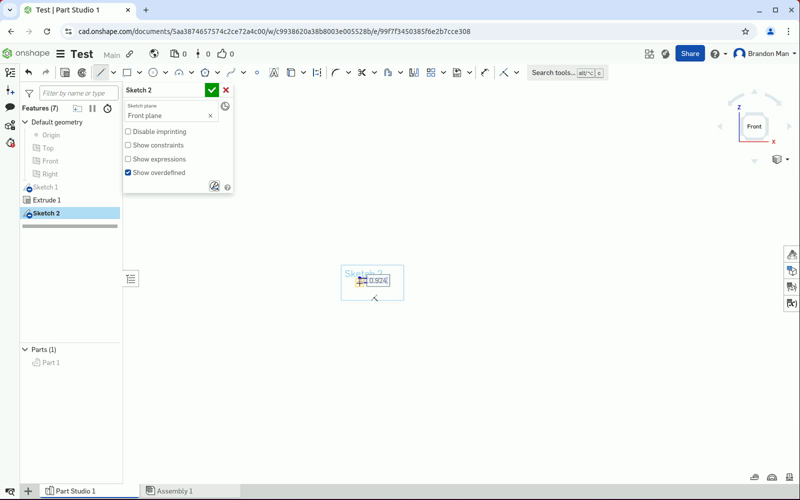
key(esc)
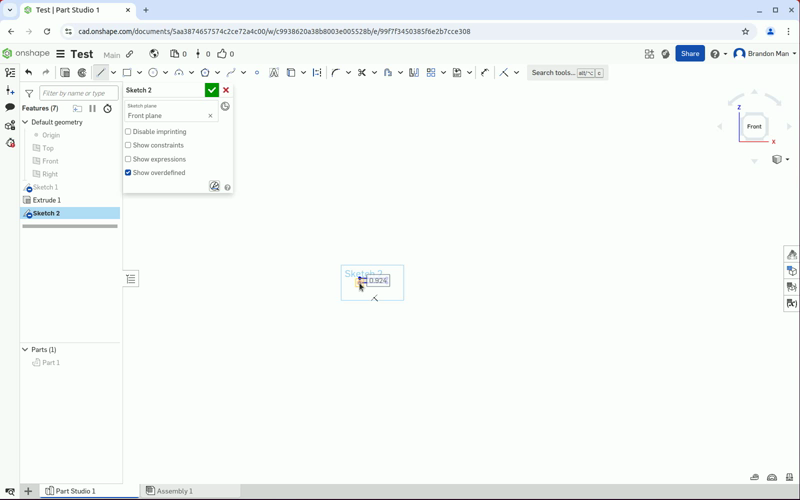
mouse_move(366, 282)
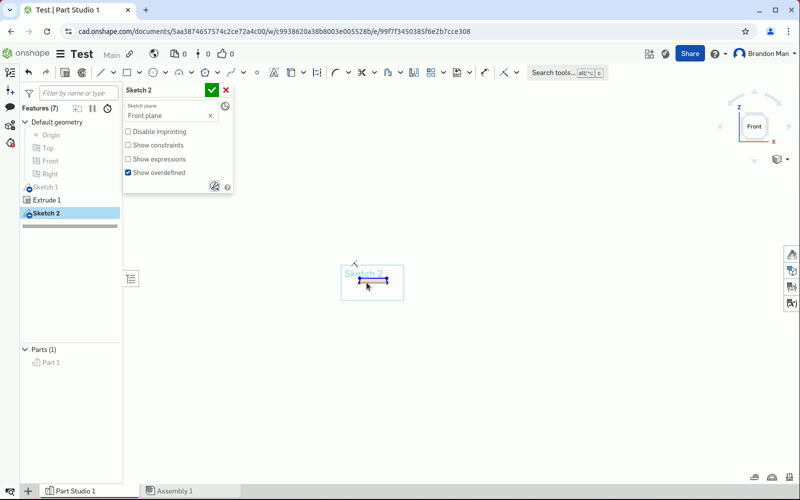
scroll(6)
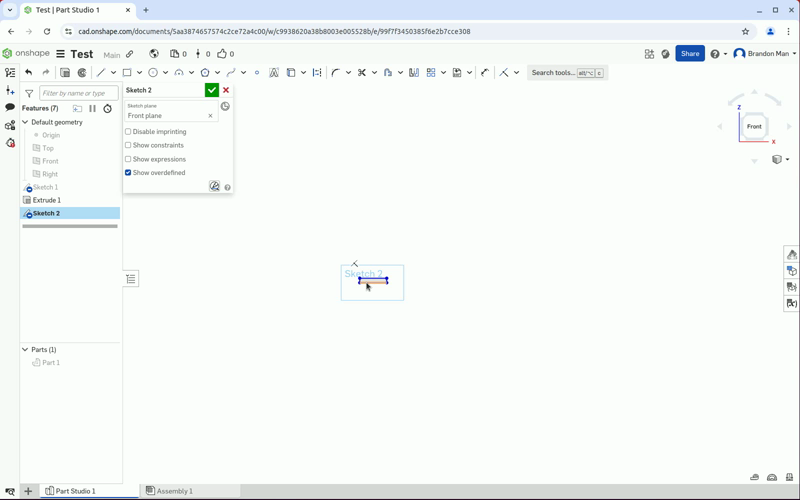
scroll(6)
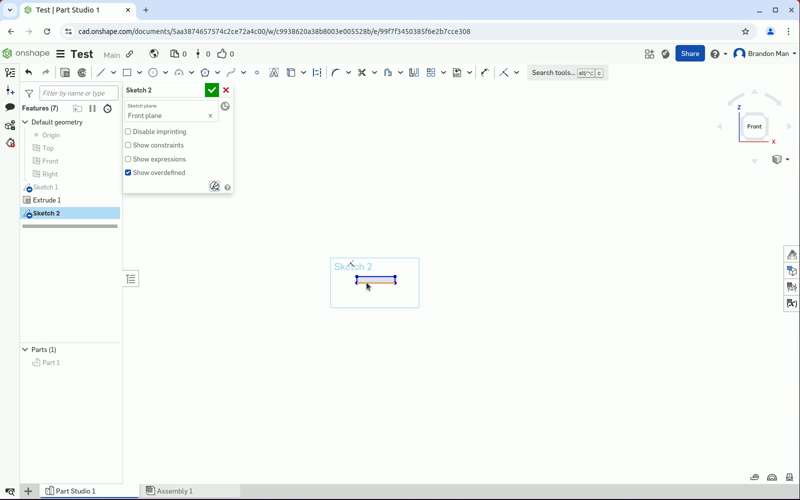
scroll(6)
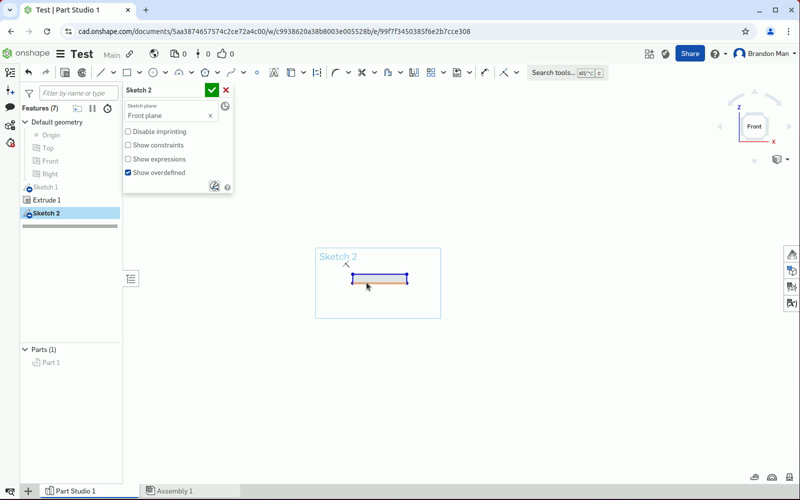
scroll(6)
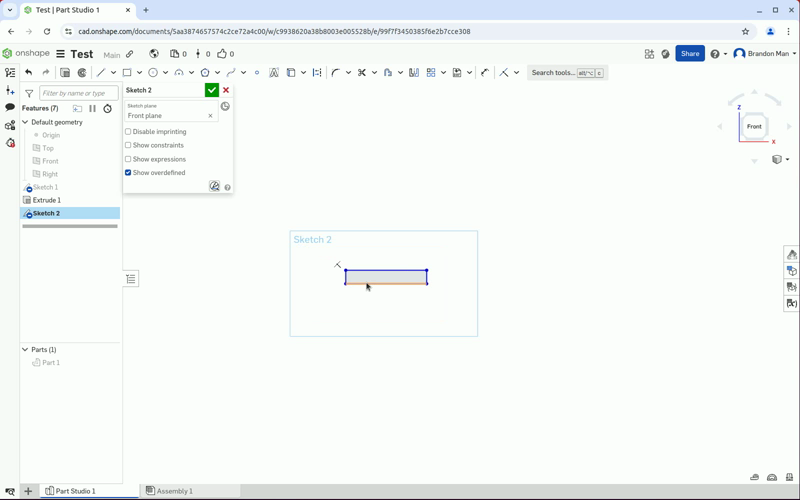
scroll(6)
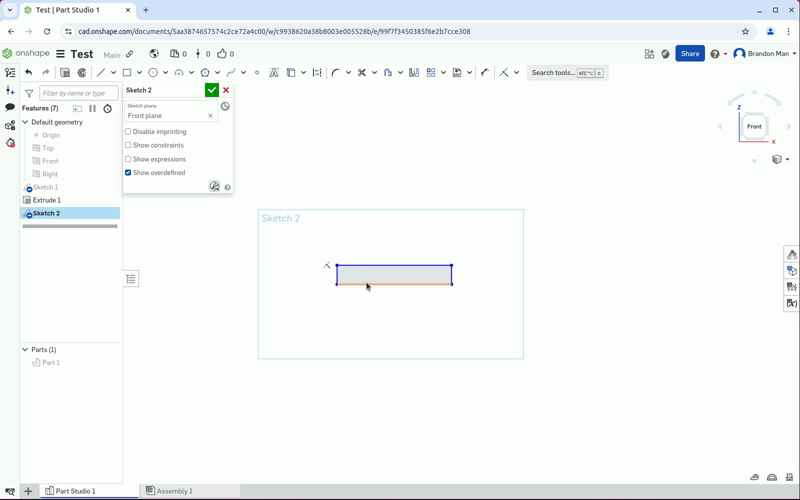
scroll(6)
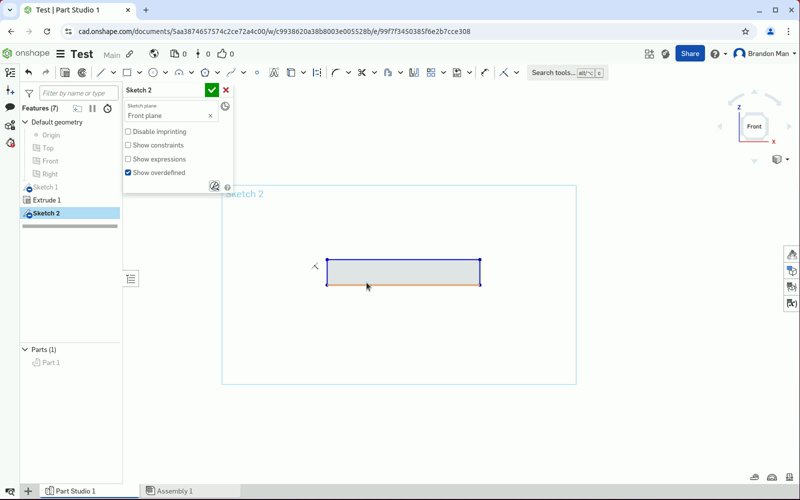
scroll(6)
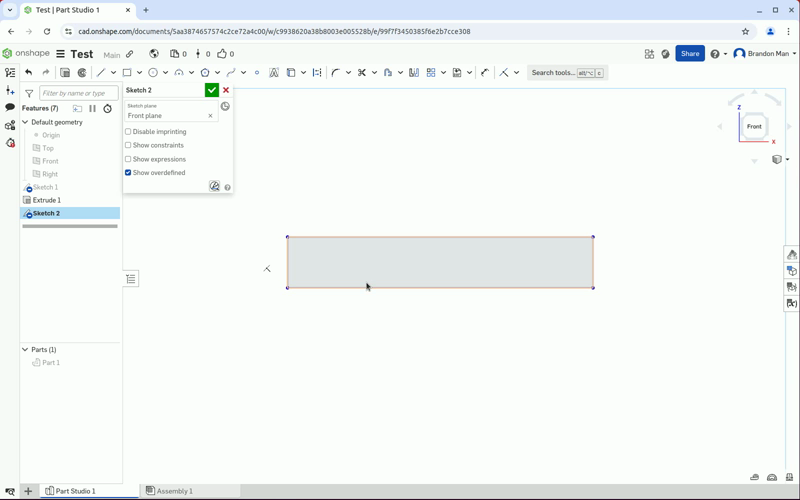
click(366, 282)
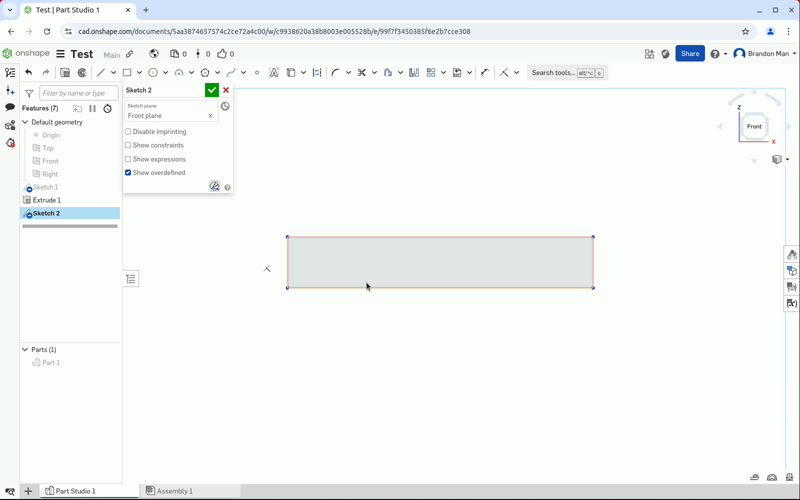
scroll(-6)
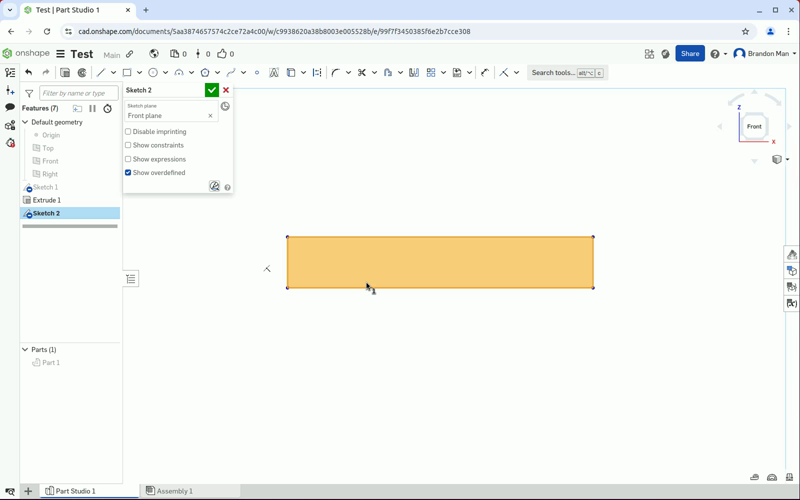
scroll(-6)
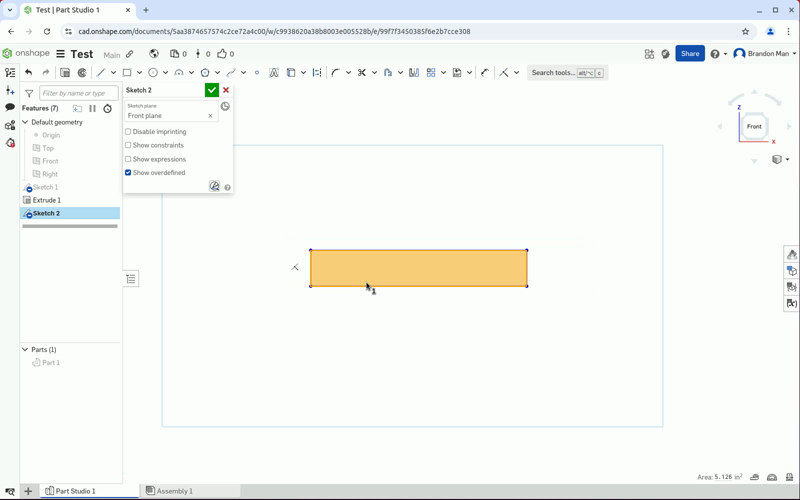
scroll(-6)
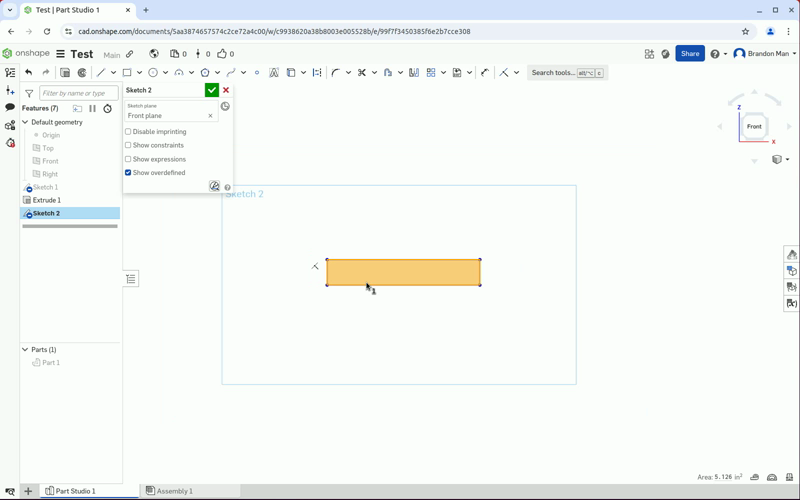
scroll(-6)
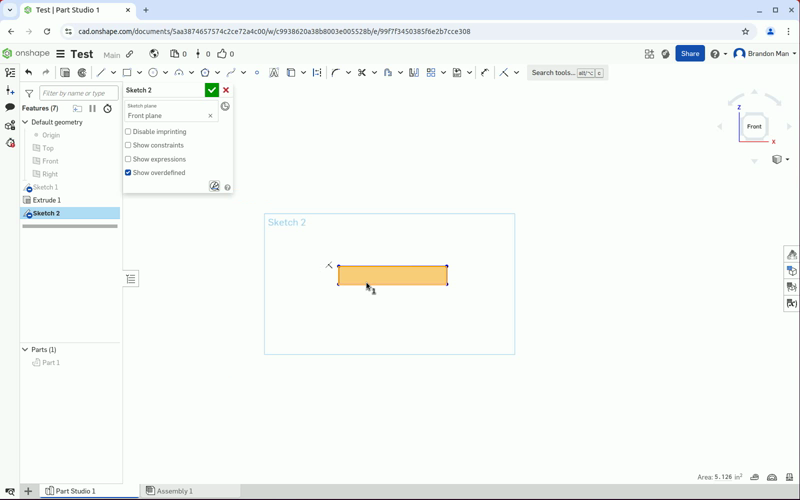
scroll(-6)
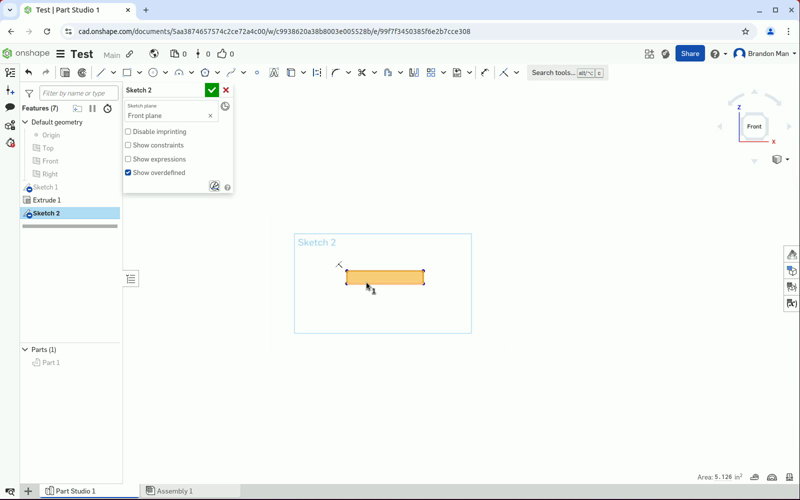
scroll(-6)
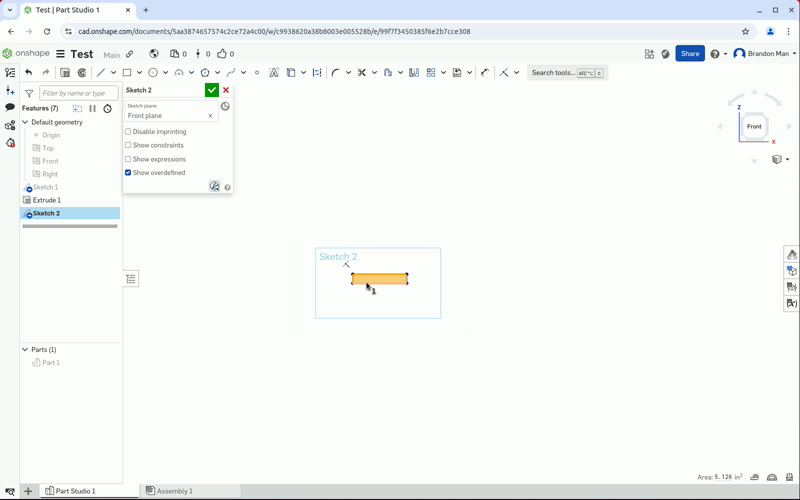
scroll(-6)
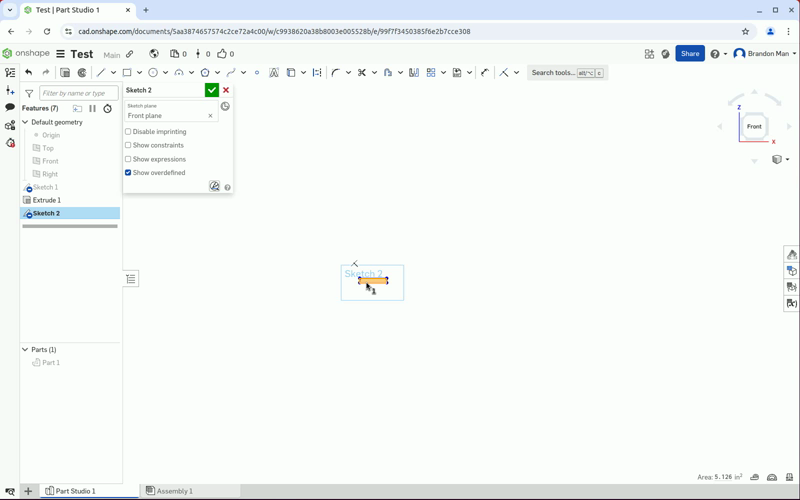
mouse_move(73, 352)
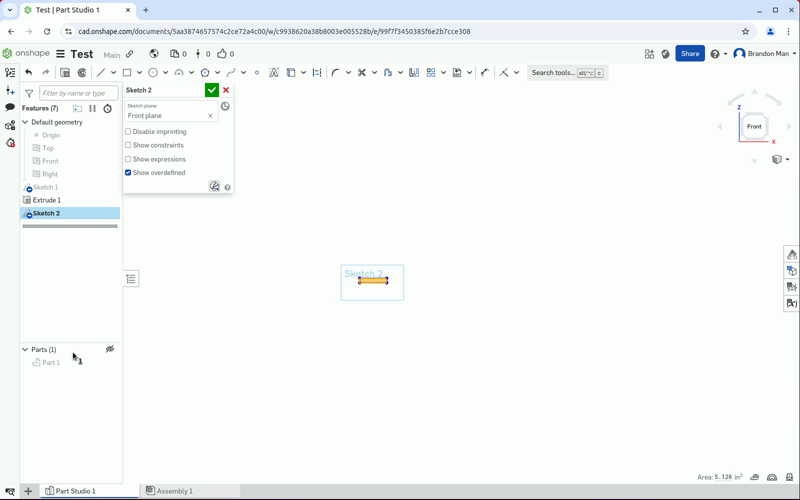
key(shift+y)
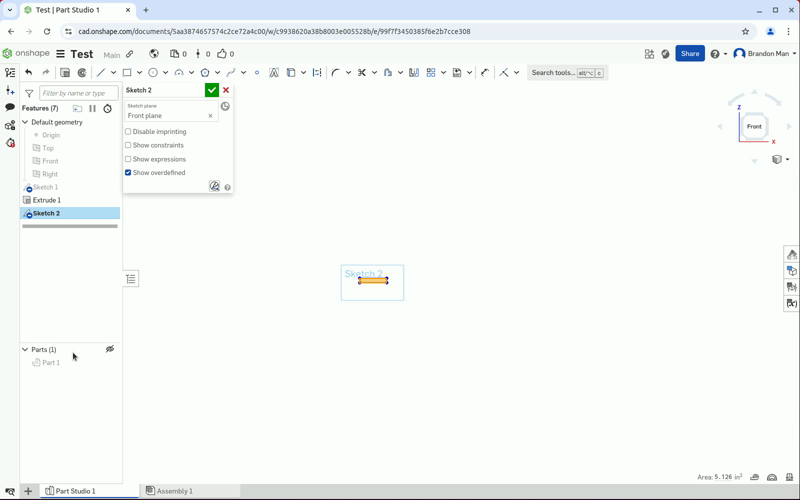
key(shift+e)
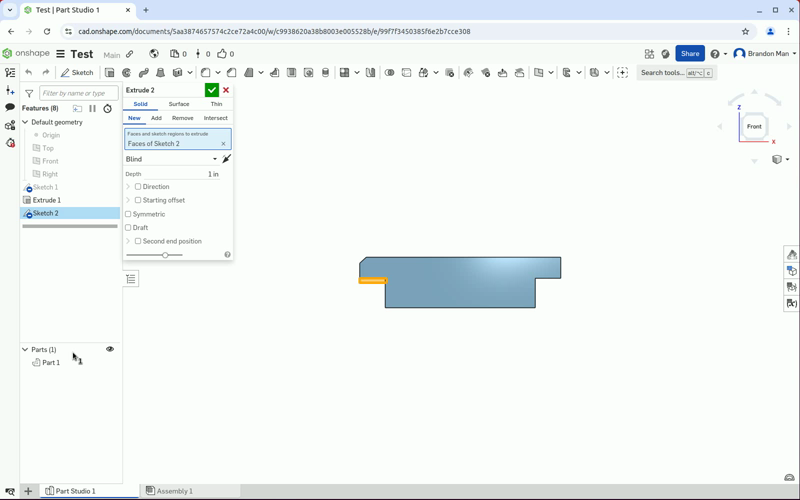
mouse_move(143, 106)
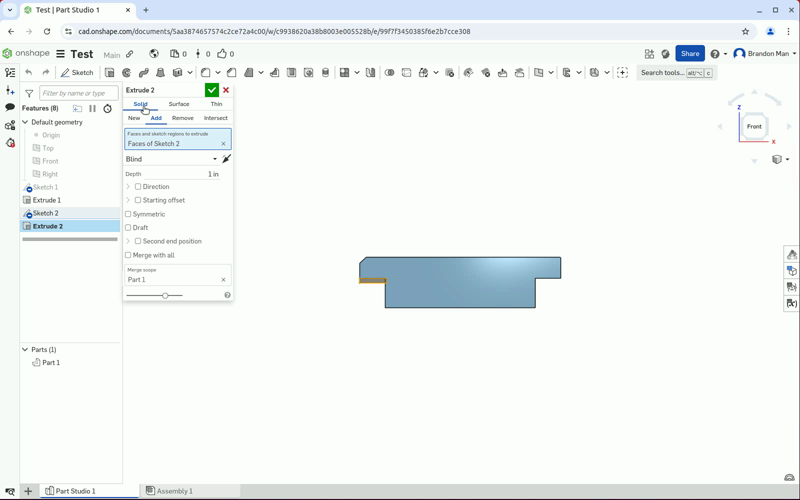
click(143, 106)
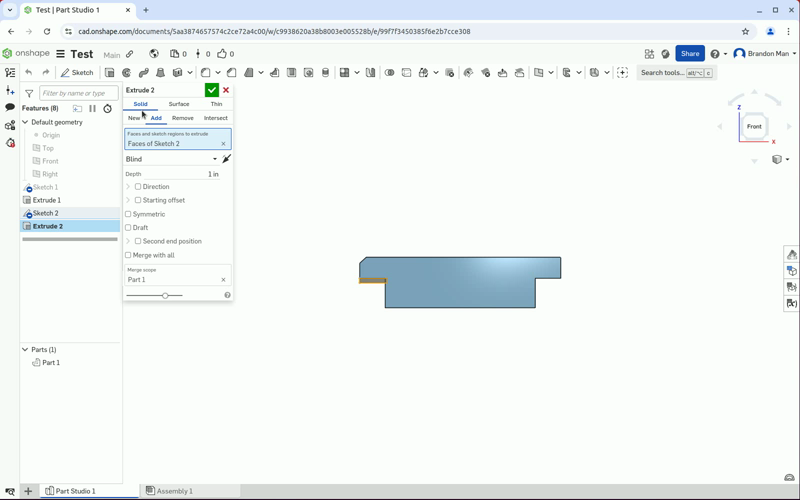
mouse_move(137, 120)
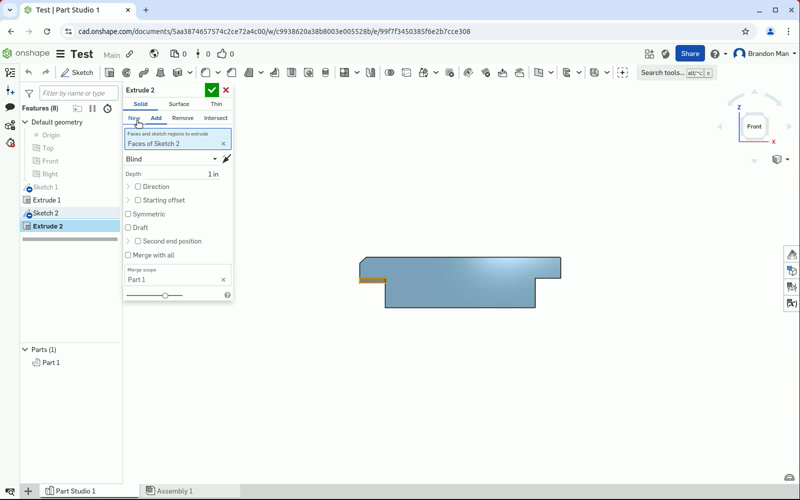
click(137, 120)
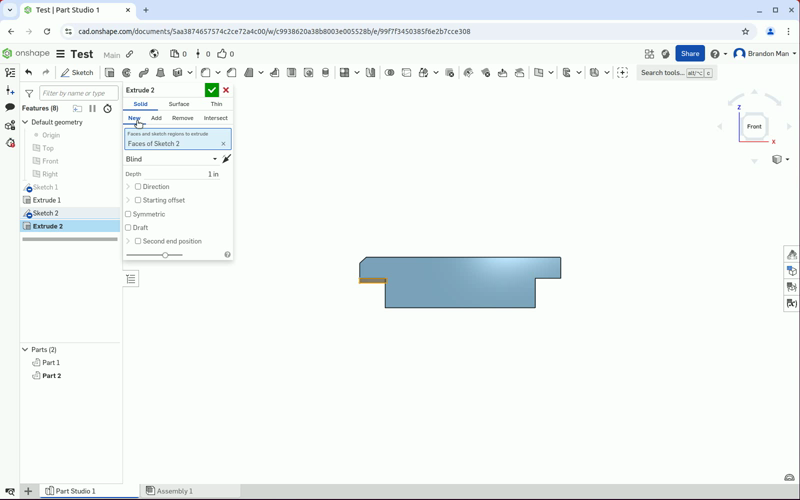
key(tab, 4)
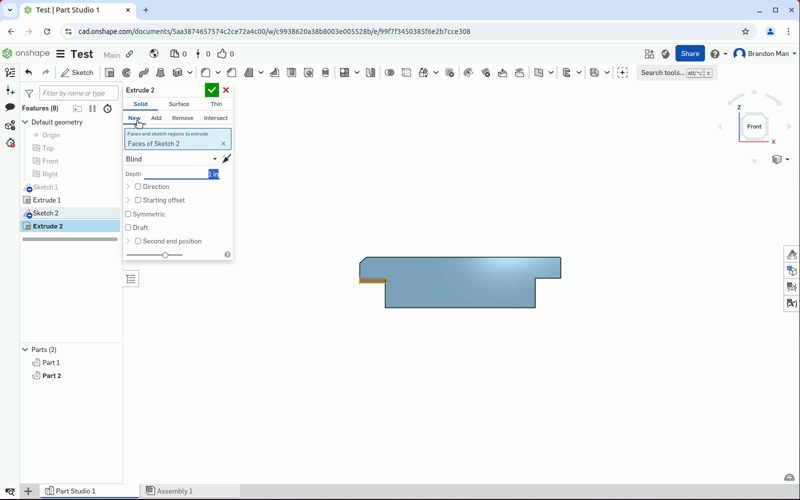
text(34.662)
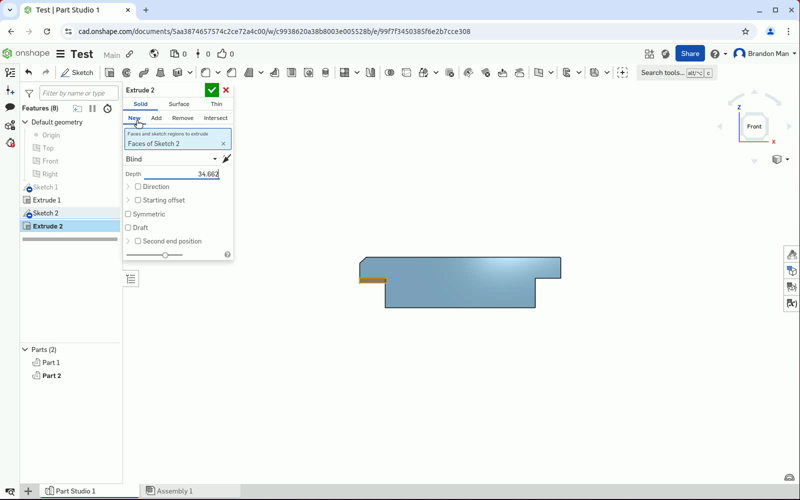
key(tab, 3)
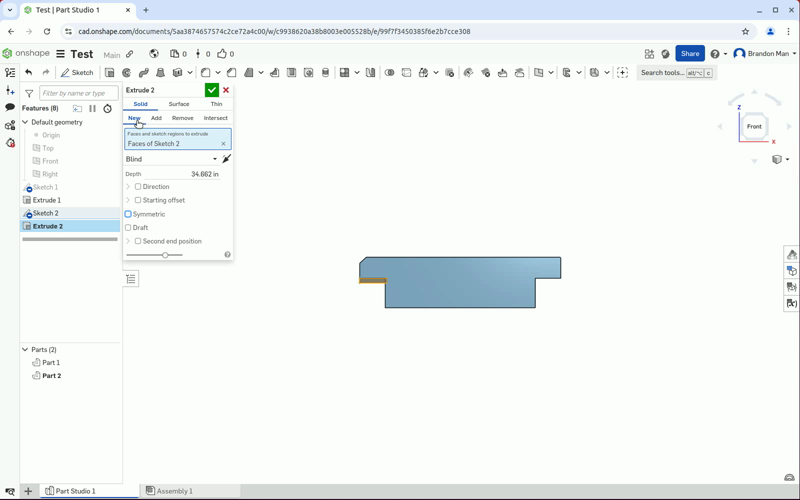
key(space)
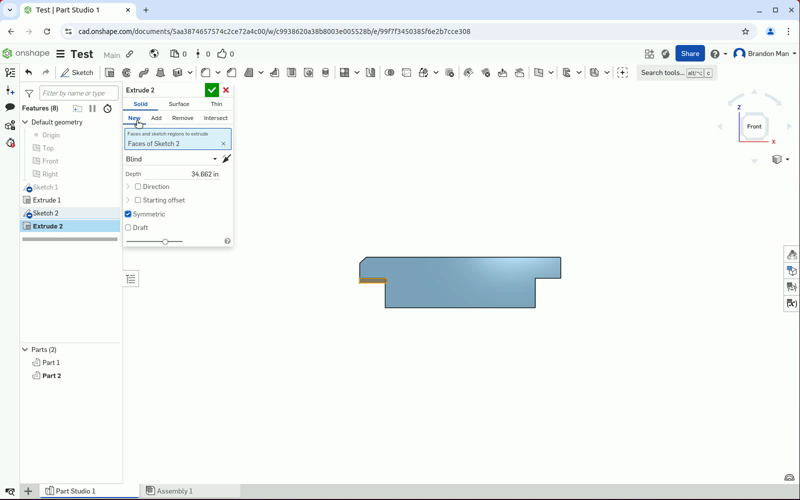
key(enter)
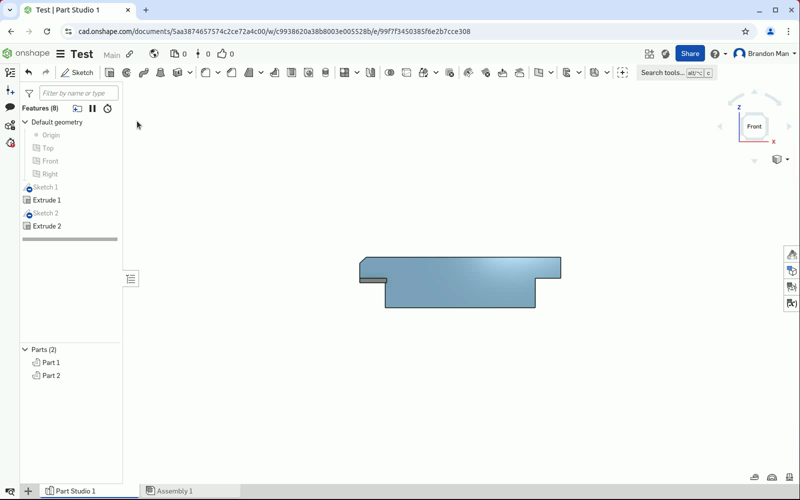
key(shift+h)
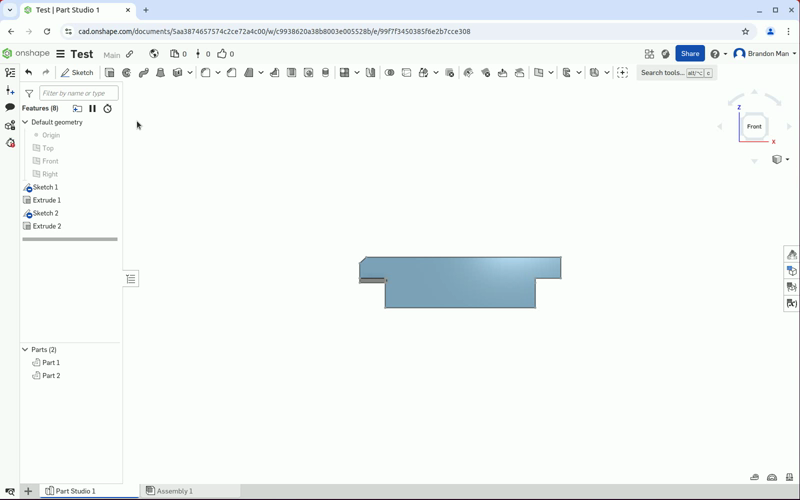
key(shift+h)
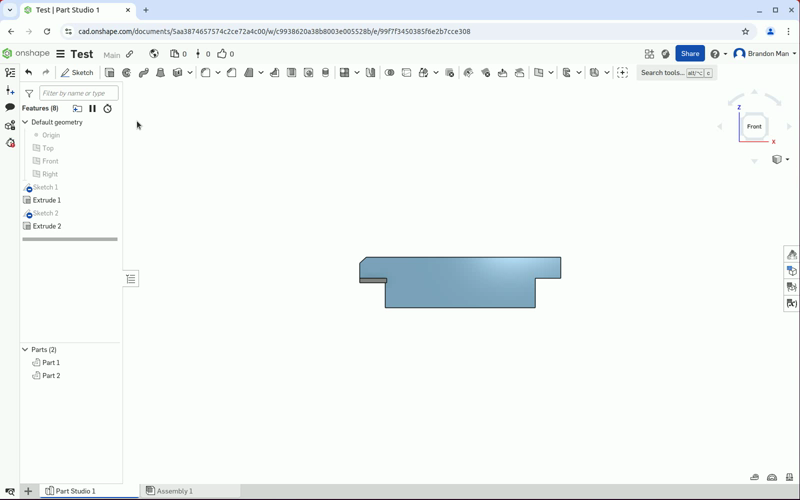
mouse_move(73, 189)
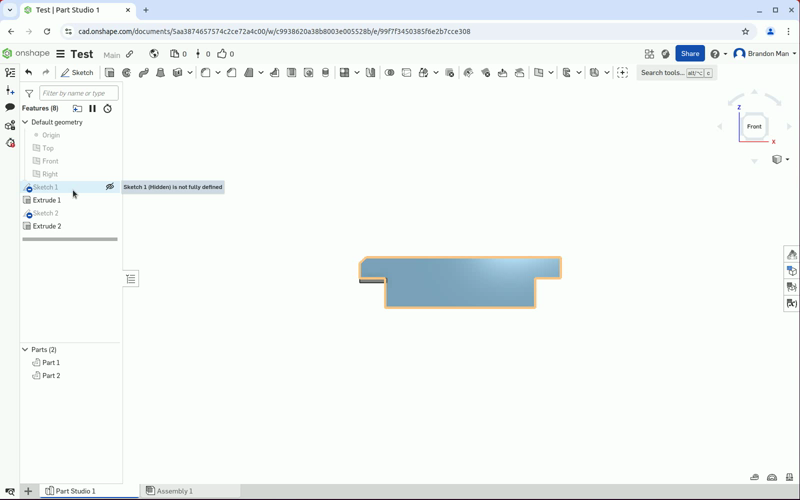
click(73, 189)
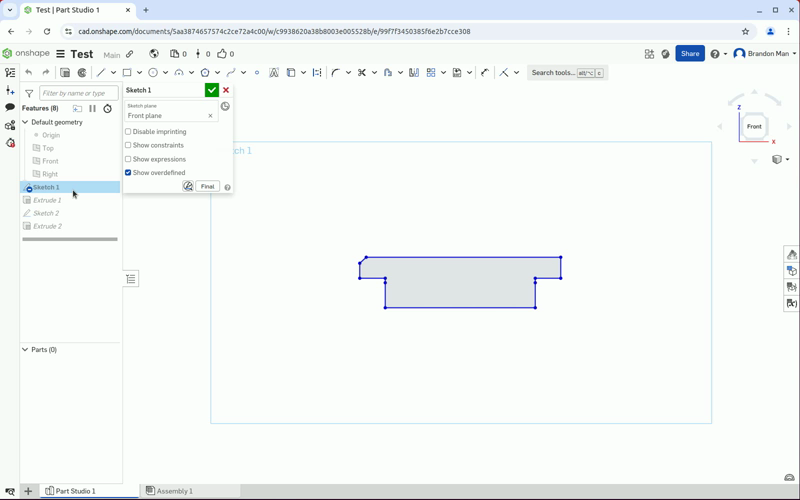
mouse_move(229, 92)
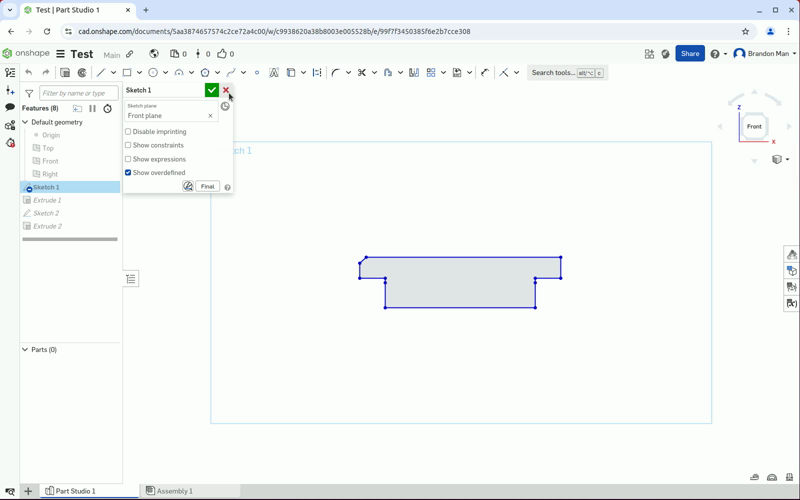
click(229, 92)
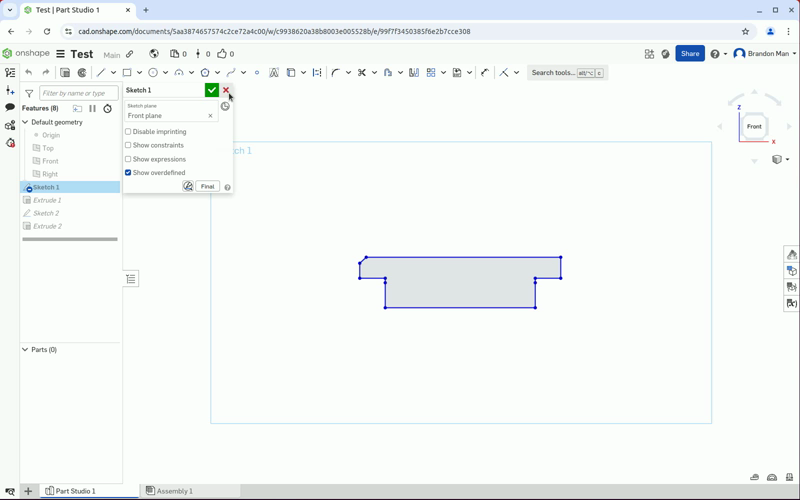
key(shift+s)
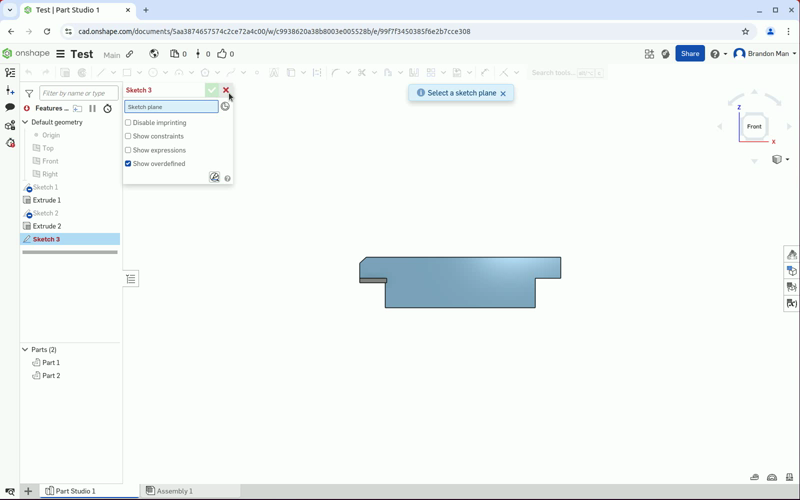
mouse_move(73, 163)
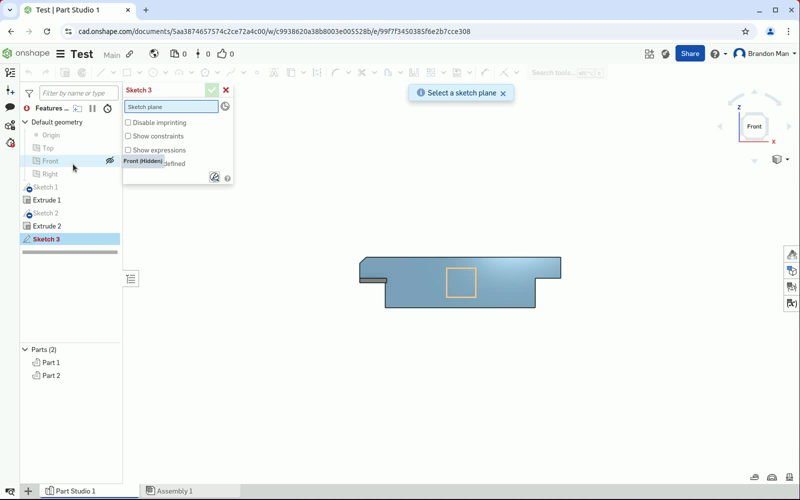
click(73, 163)
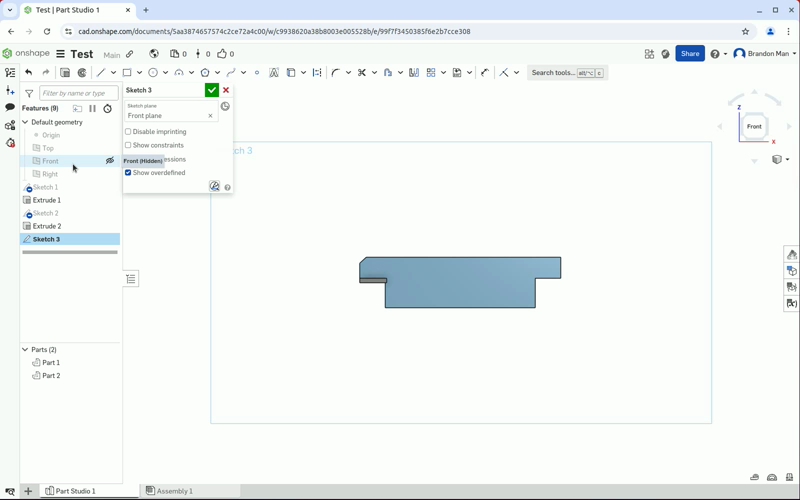
mouse_move(73, 352)
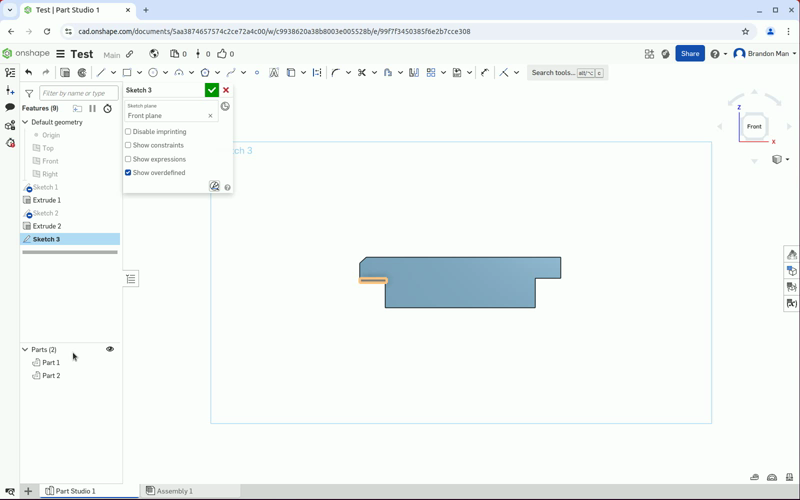
key(y)
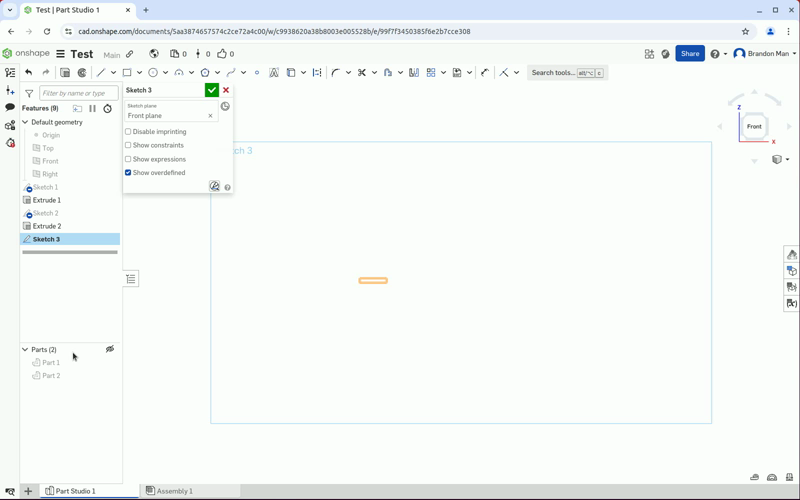
key(l)
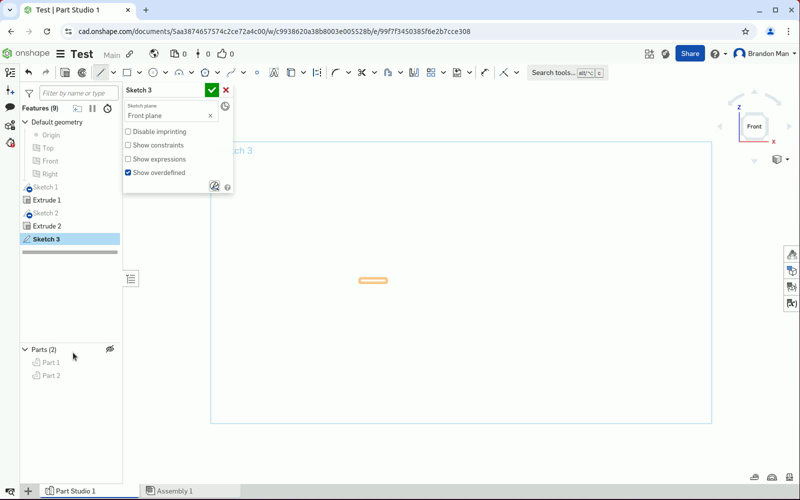
key_down(shift)
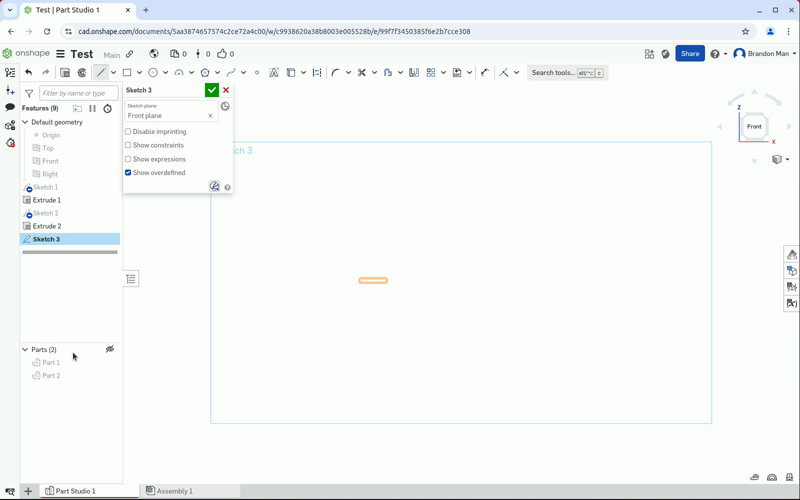
mouse_move(535, 282)
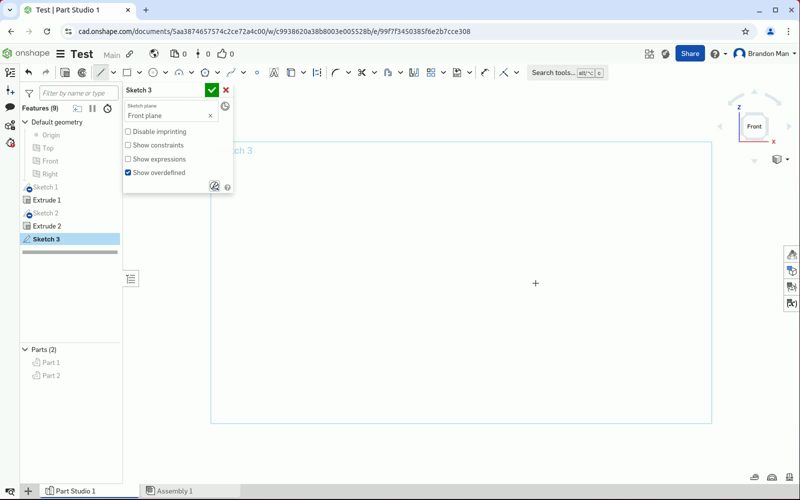
click(535, 282)
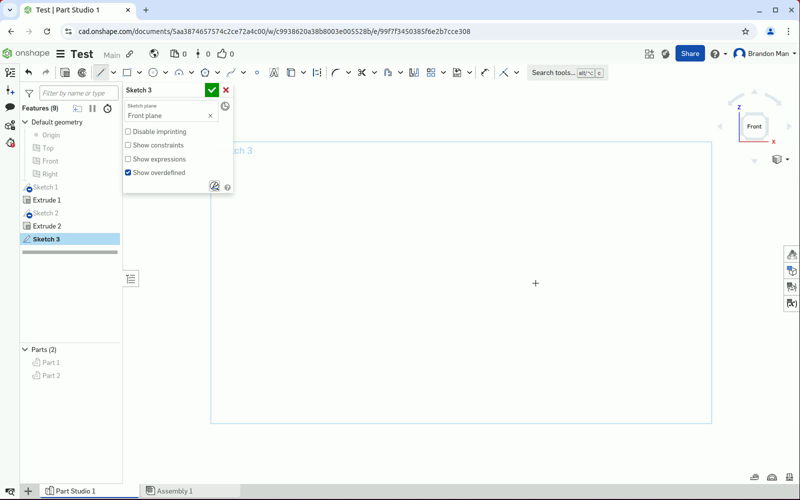
key_up(shift)
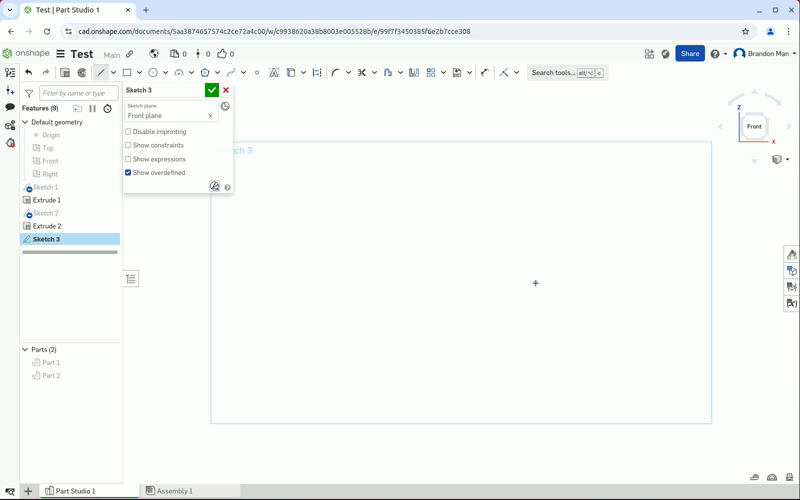
key_down(shift)
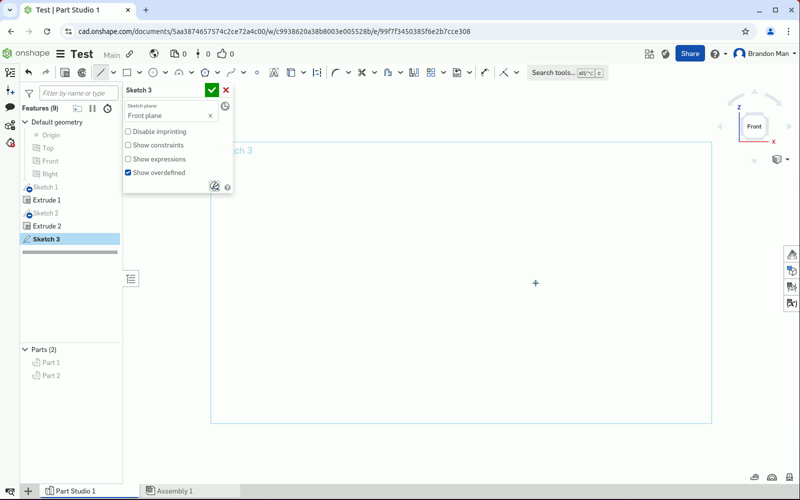
mouse_move(565, 282)
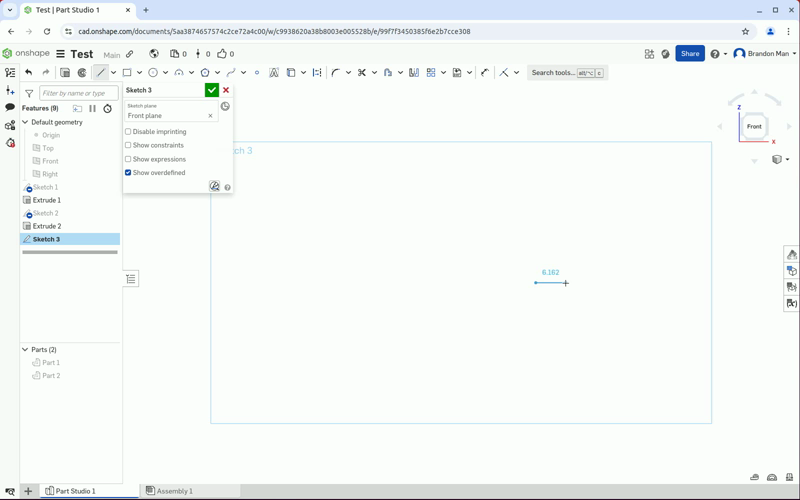
mouse_move(562, 282)
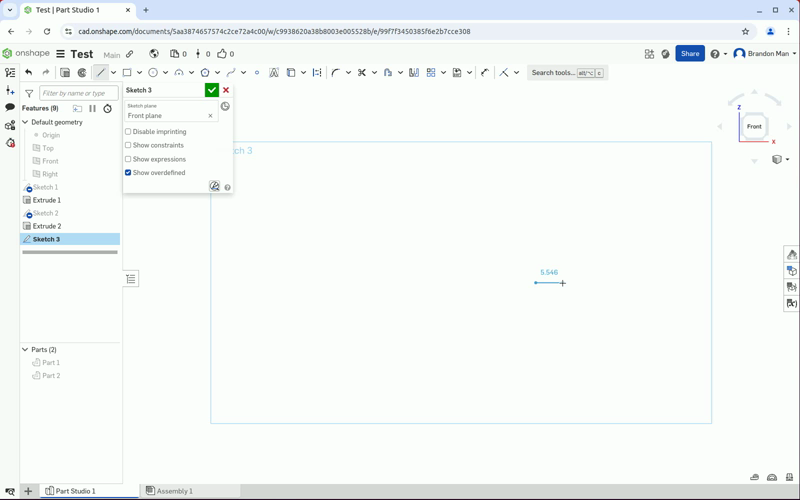
click(562, 282)
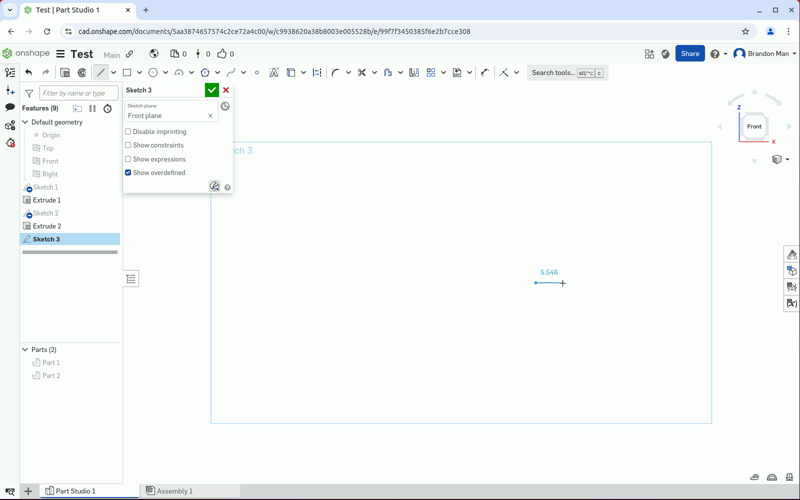
key_up(shift)
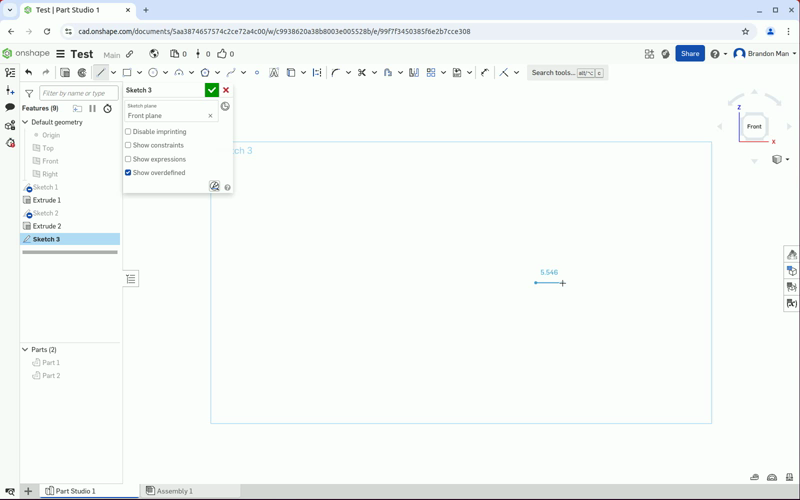
key_down(shift)
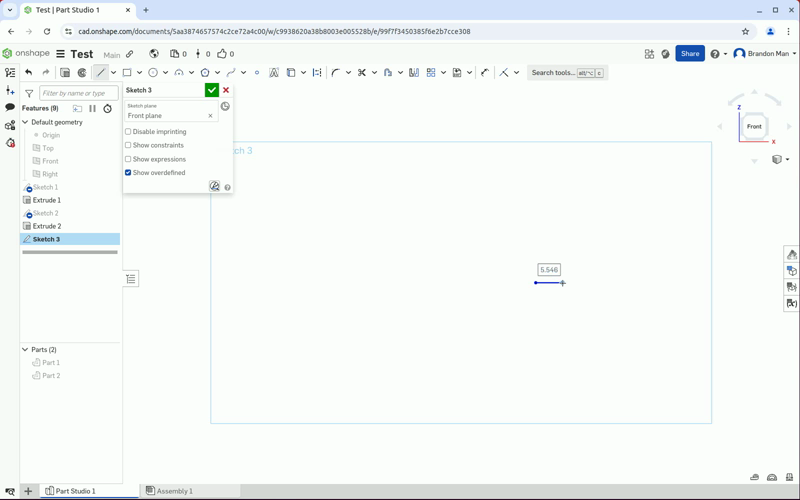
mouse_move(589, 282)
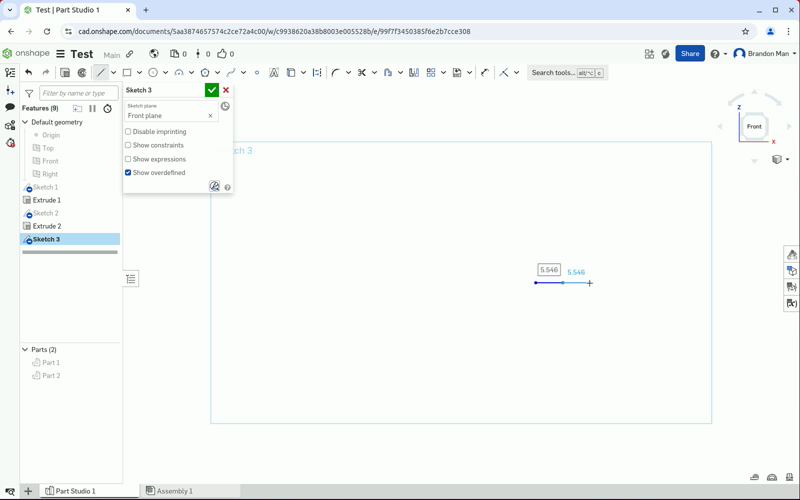
mouse_move(562, 278)
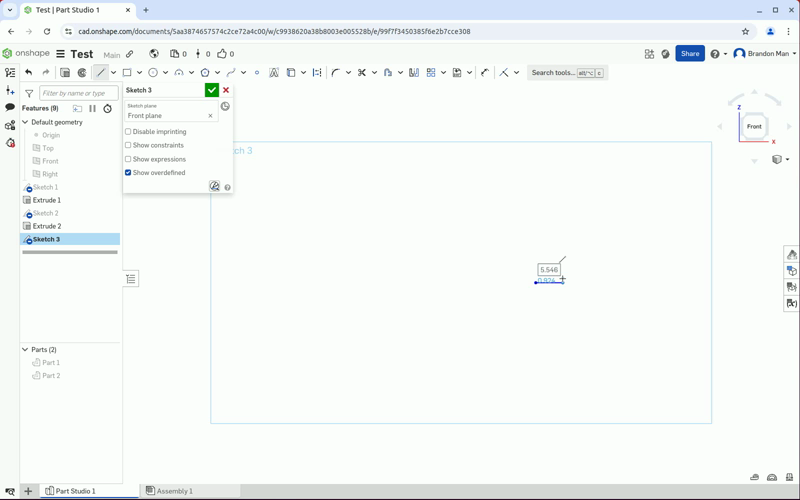
scroll(6)
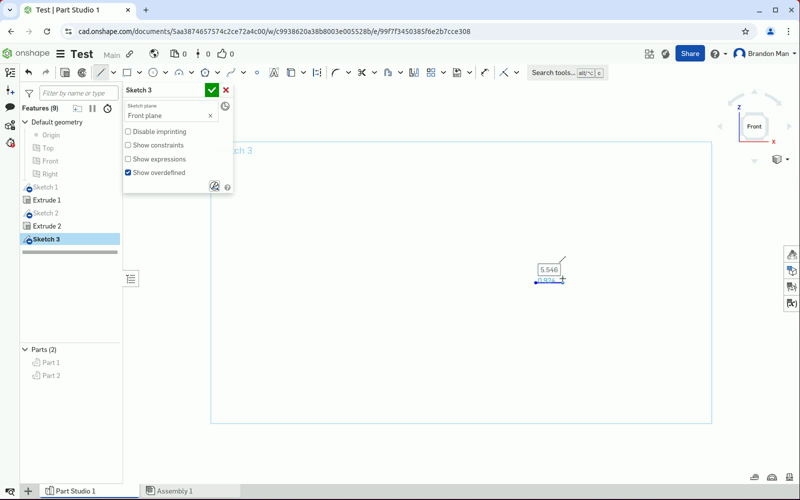
scroll(6)
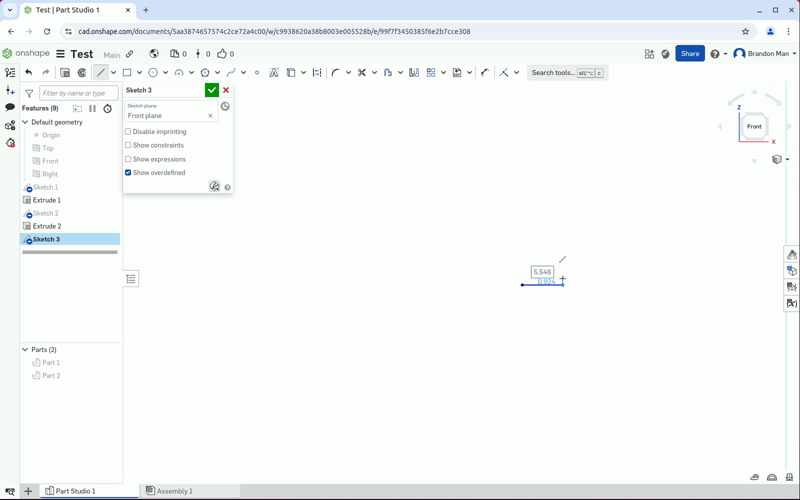
scroll(6)
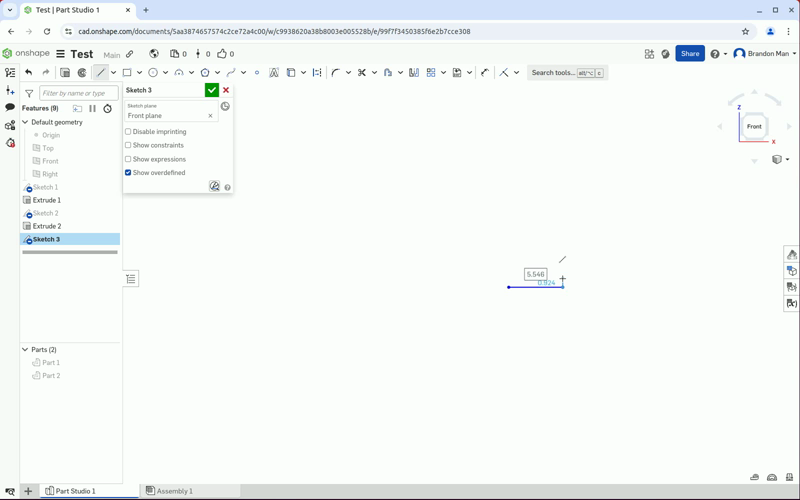
scroll(6)
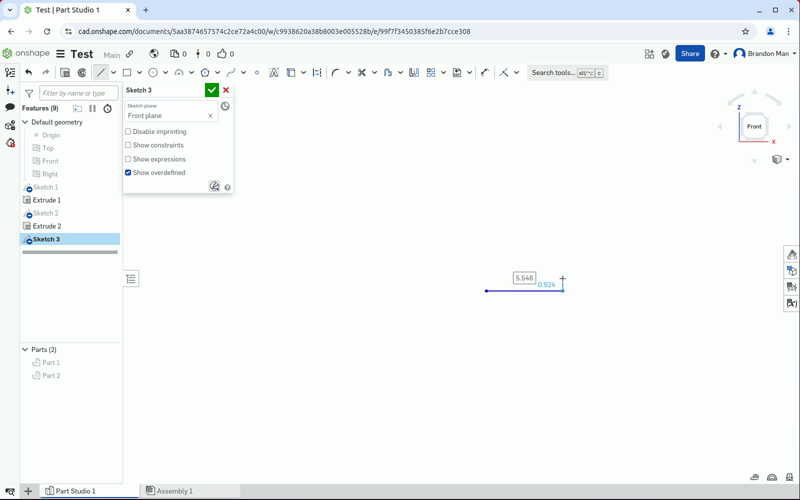
scroll(6)
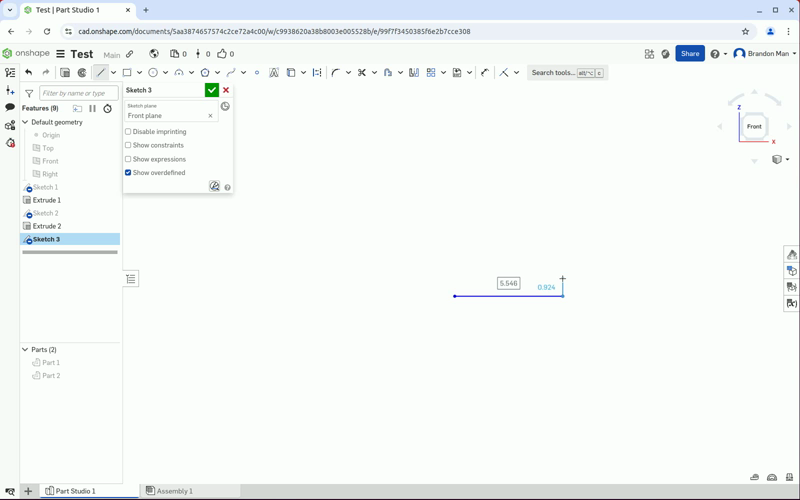
scroll(6)
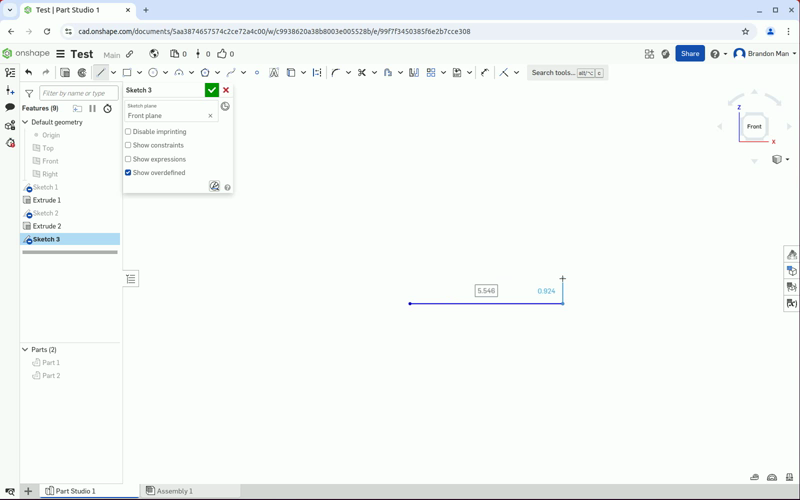
scroll(6)
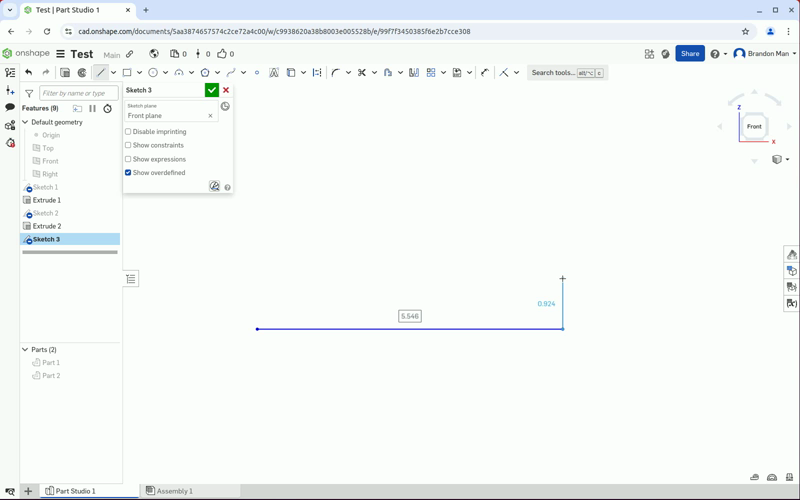
click(562, 278)
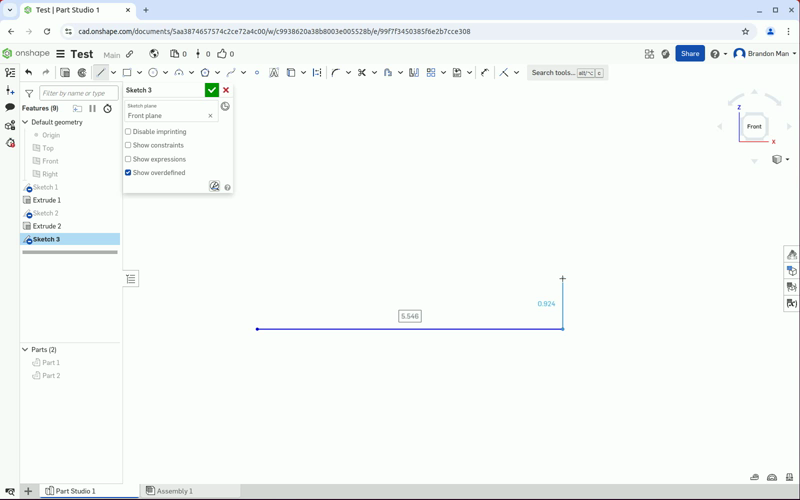
scroll(-6)
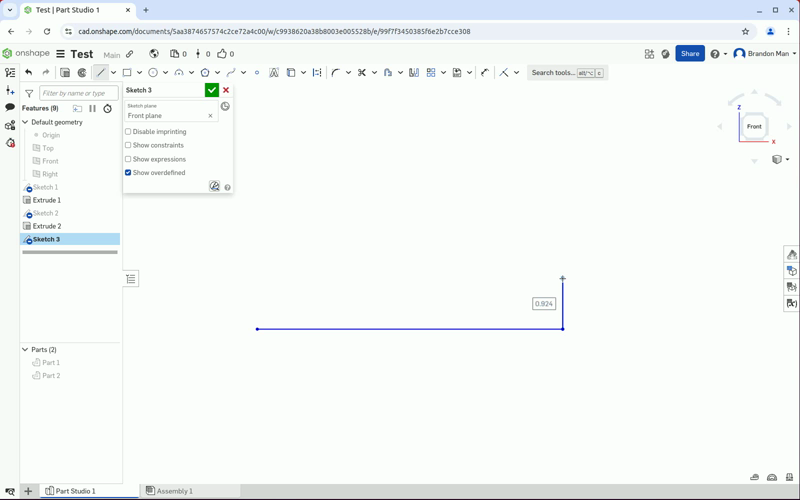
scroll(-6)
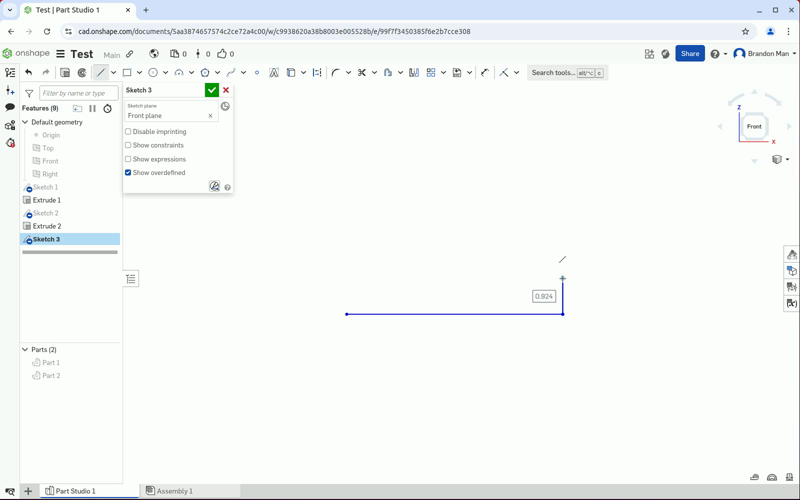
scroll(-6)
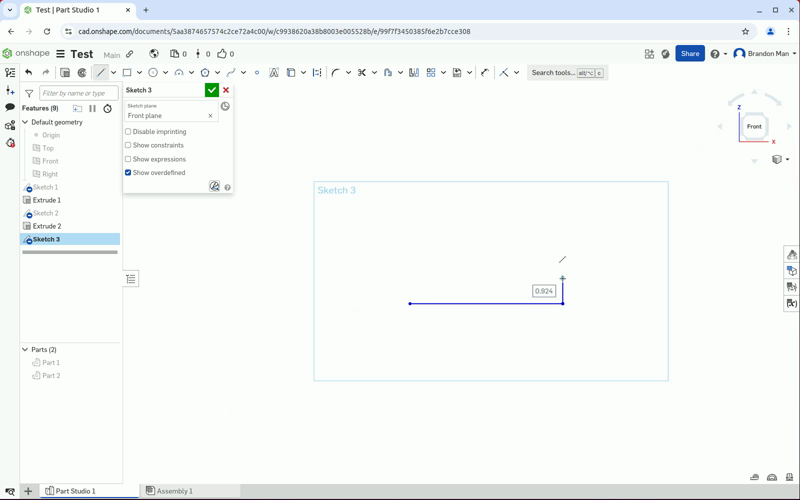
scroll(-6)
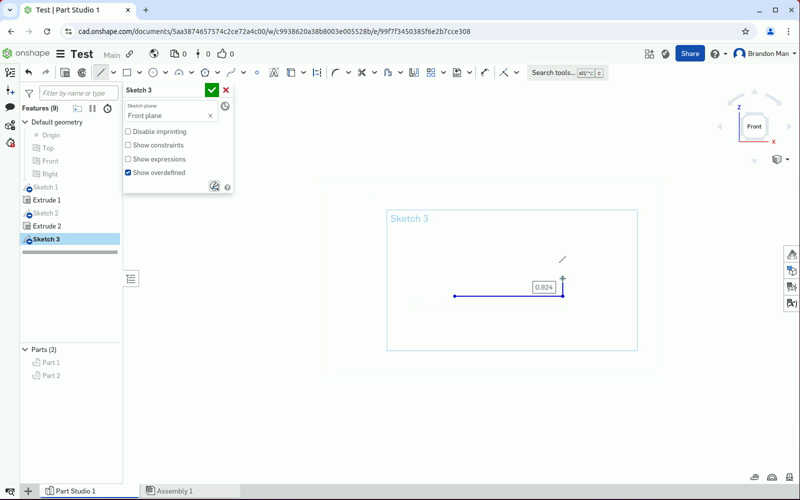
scroll(-6)
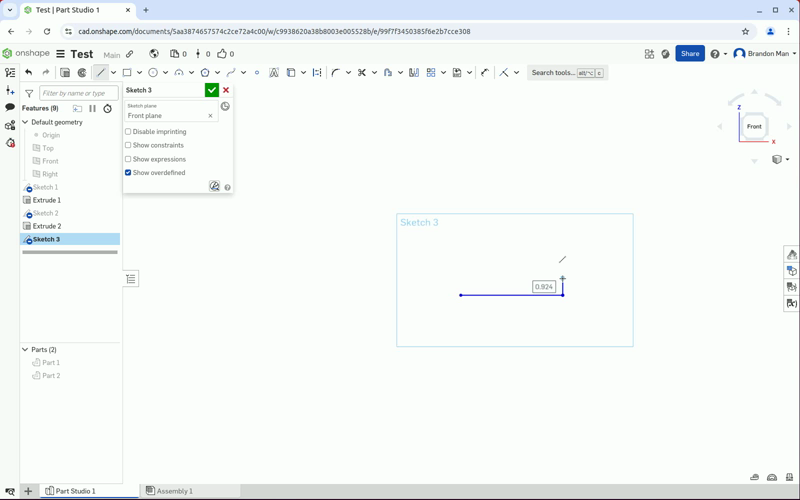
scroll(-6)
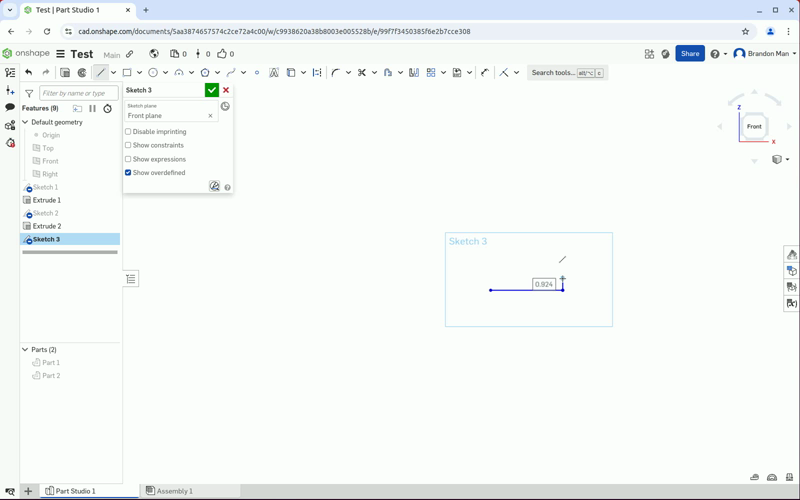
scroll(-6)
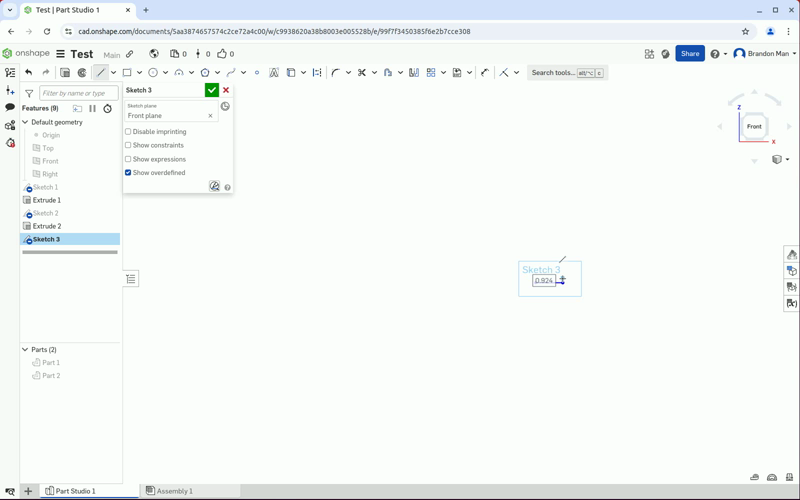
key_up(shift)
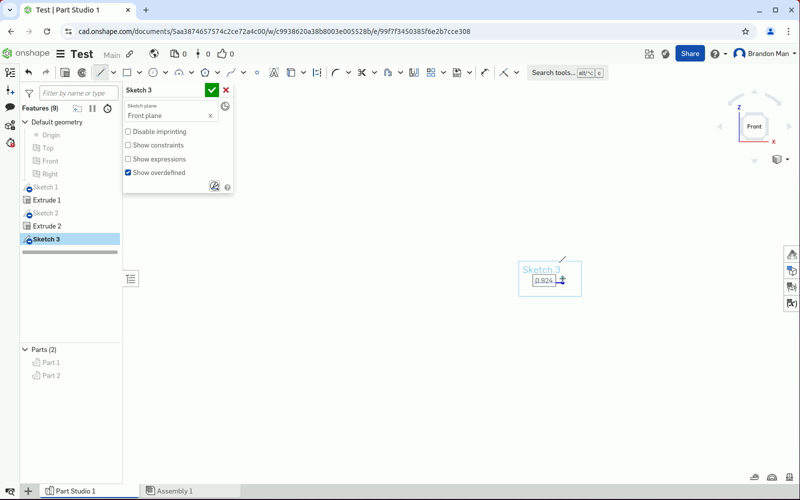
key_down(shift)
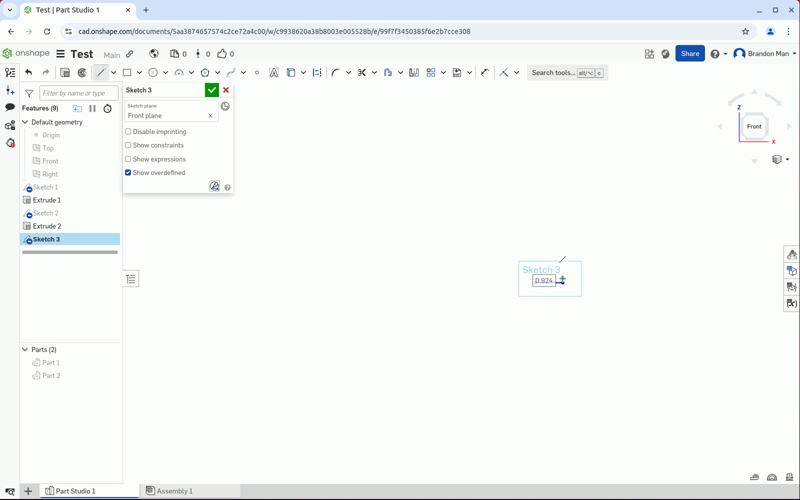
mouse_move(589, 278)
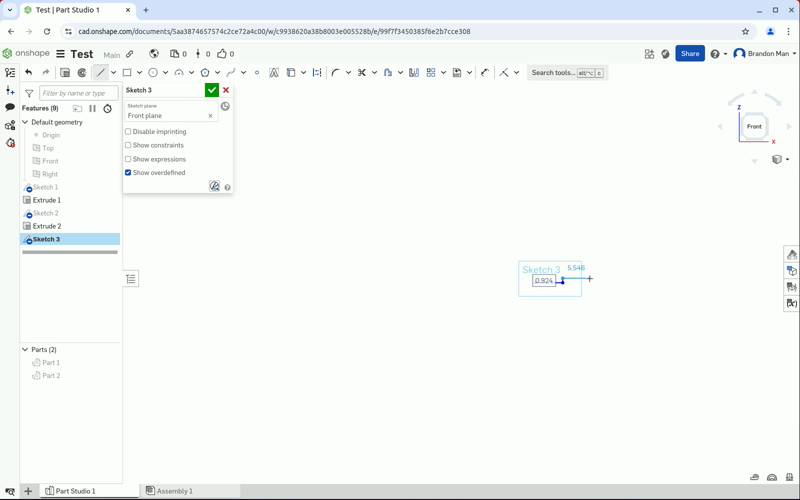
mouse_move(535, 278)
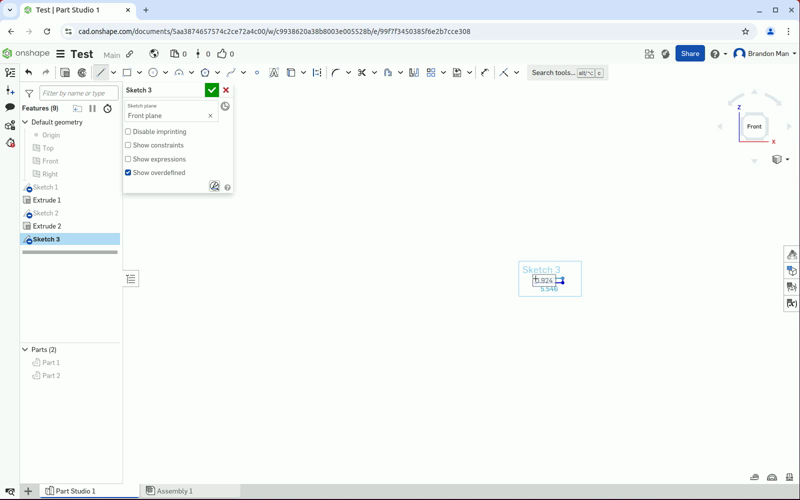
click(535, 278)
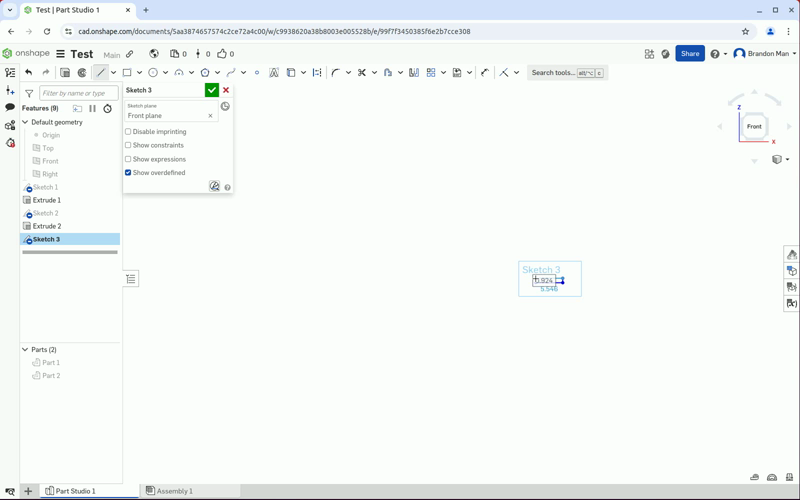
key_up(shift)
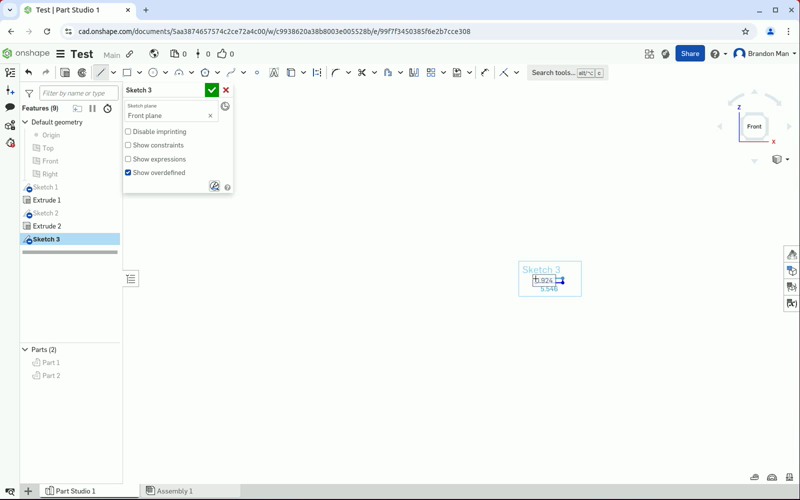
mouse_move(565, 278)
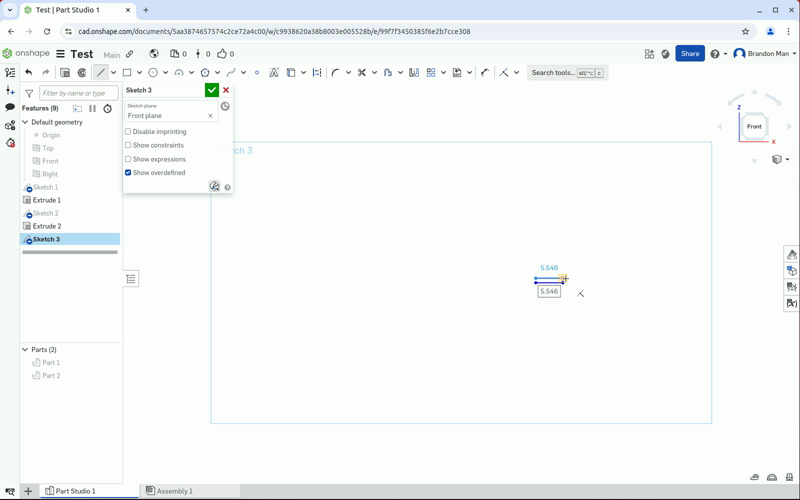
key_down(shift)
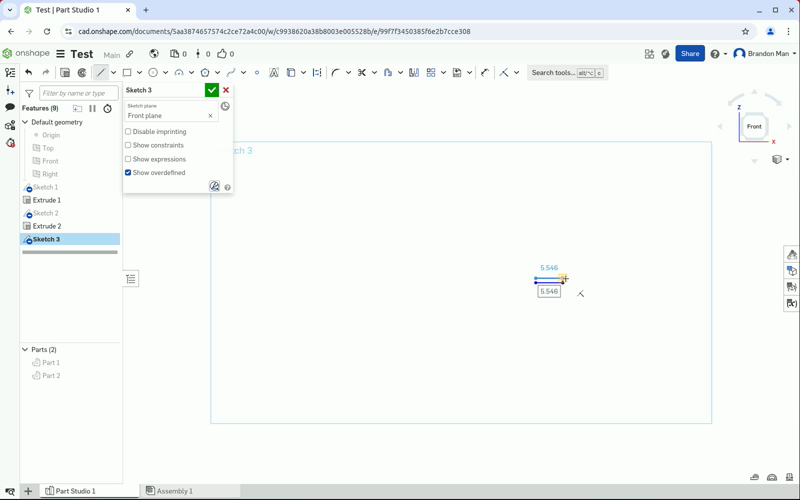
mouse_move(535, 282)
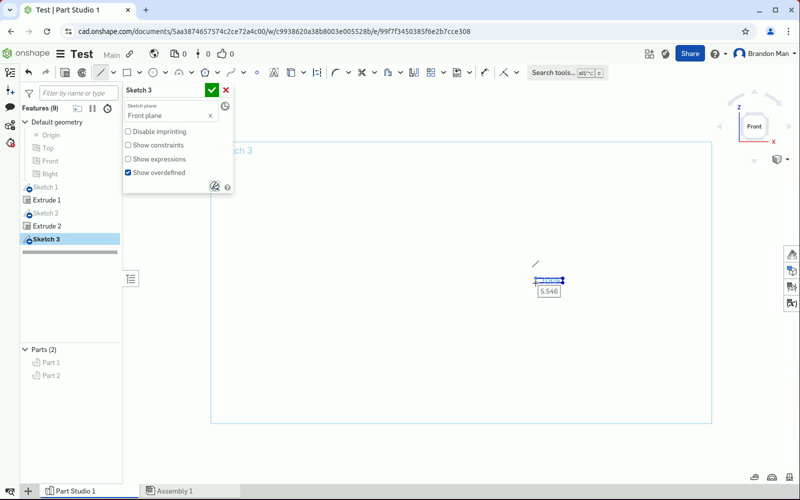
scroll(6)
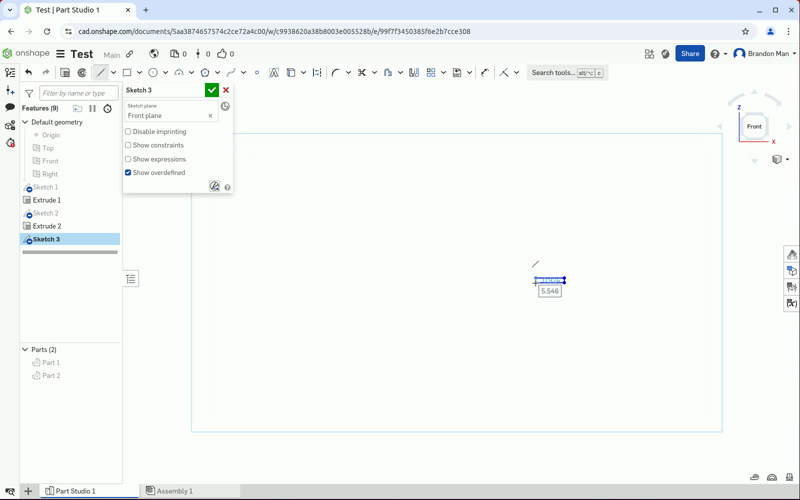
scroll(6)
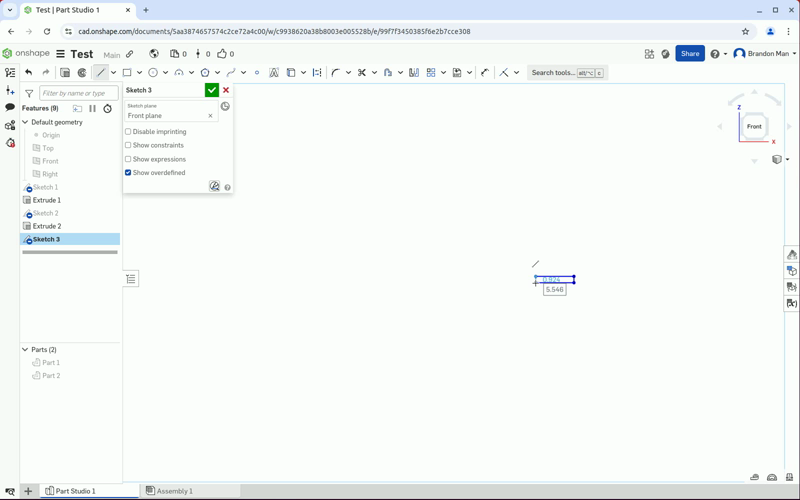
scroll(6)
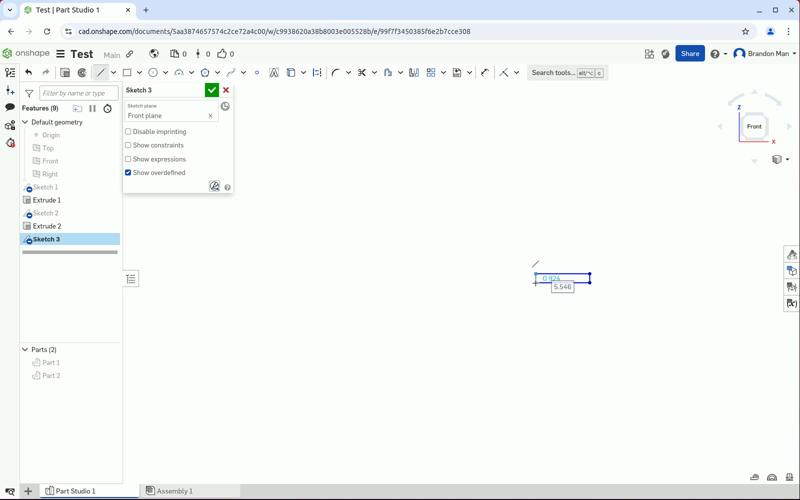
scroll(6)
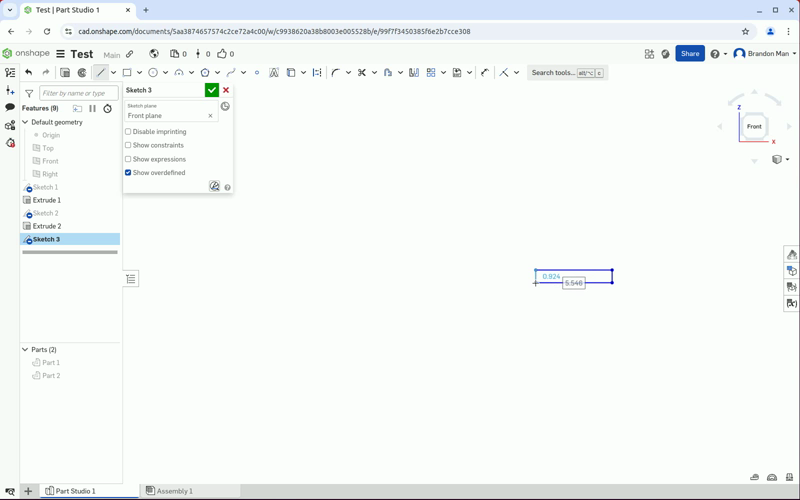
scroll(6)
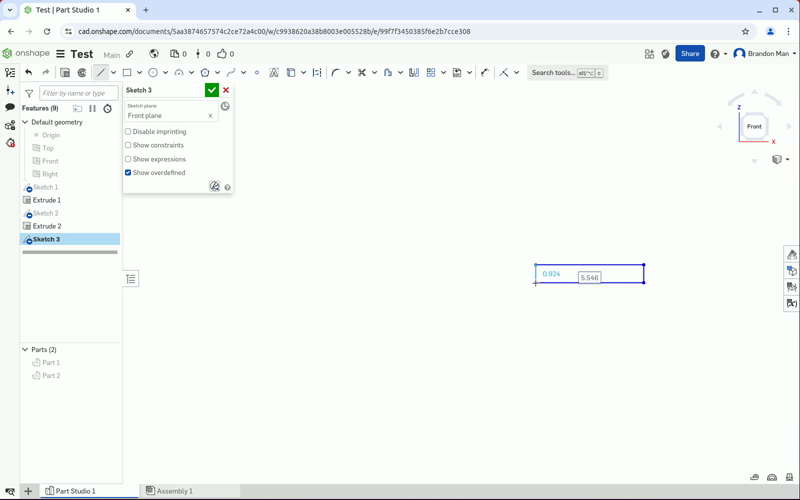
scroll(6)
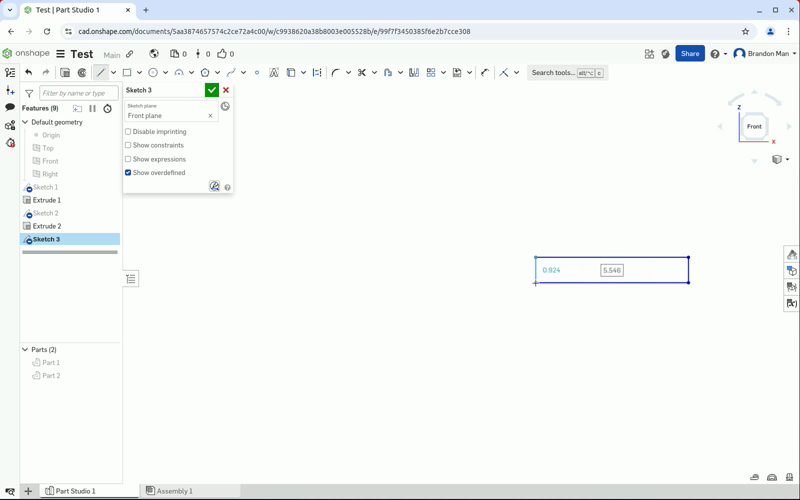
scroll(6)
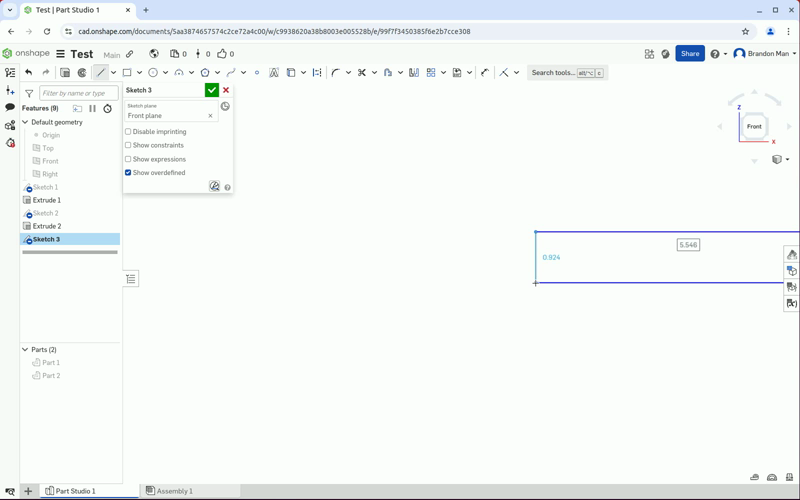
key_up(shift)
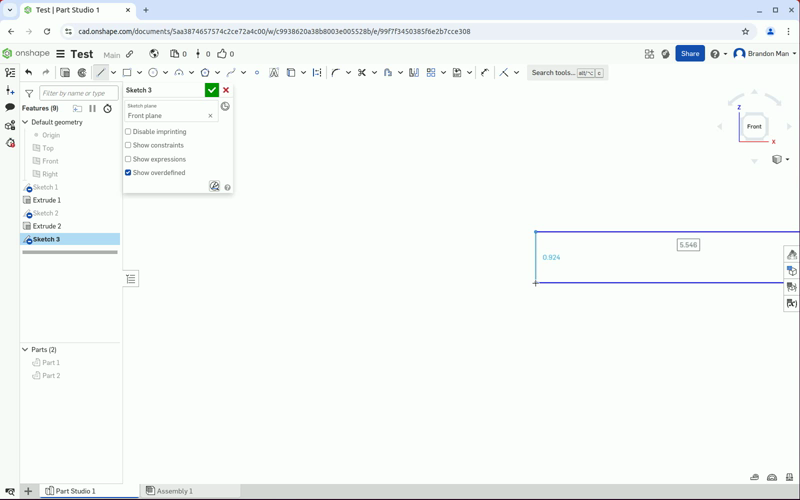
click(535, 282)
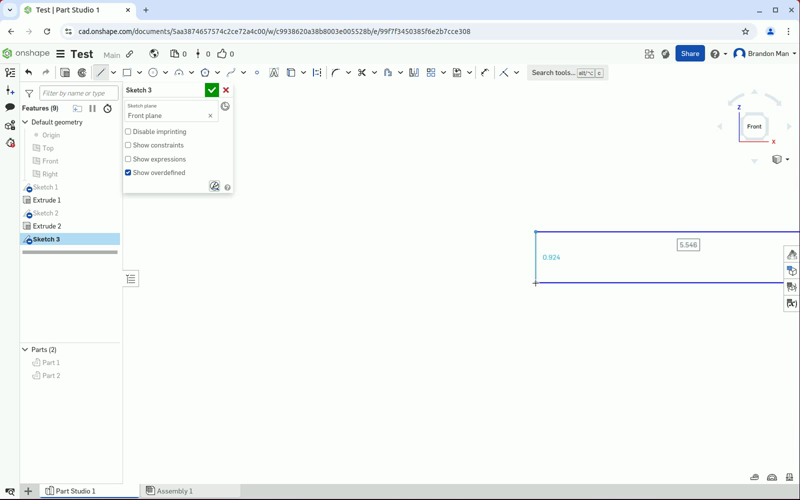
scroll(-6)
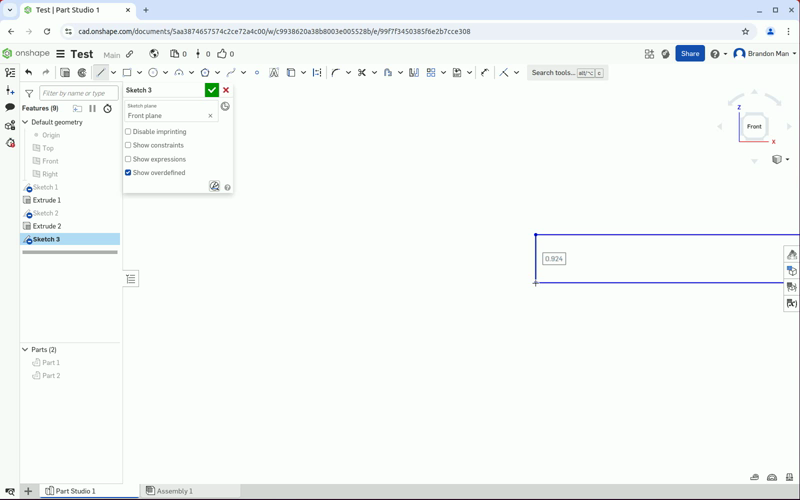
scroll(-6)
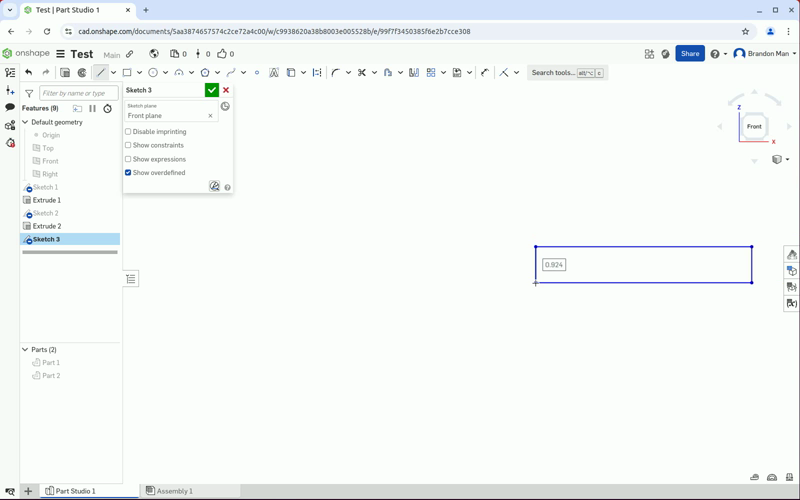
scroll(-6)
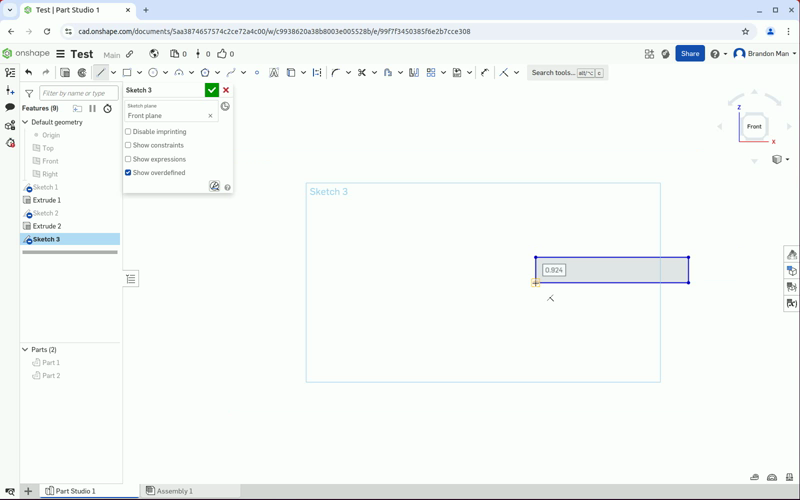
scroll(-6)
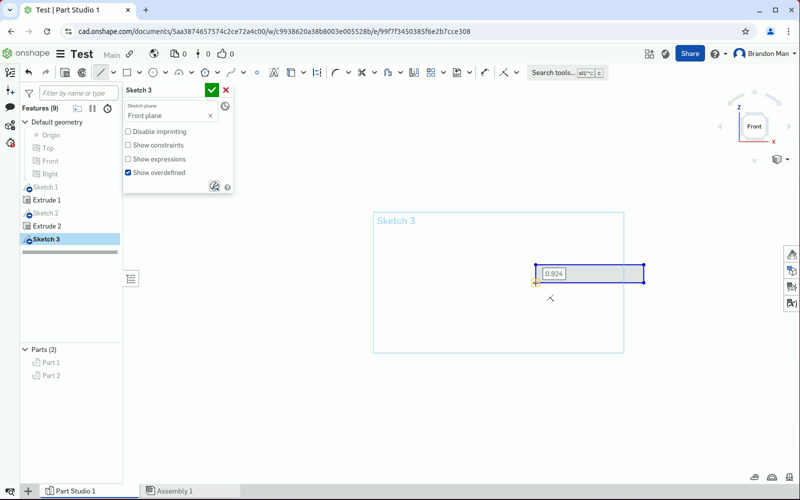
scroll(-6)
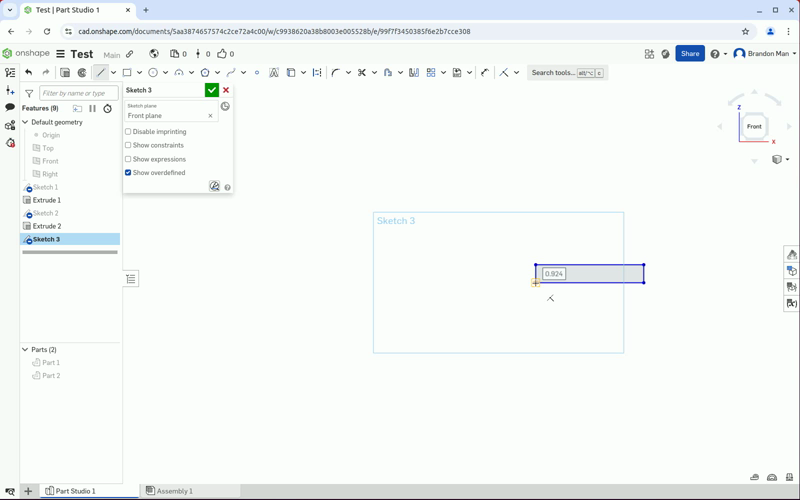
scroll(-6)
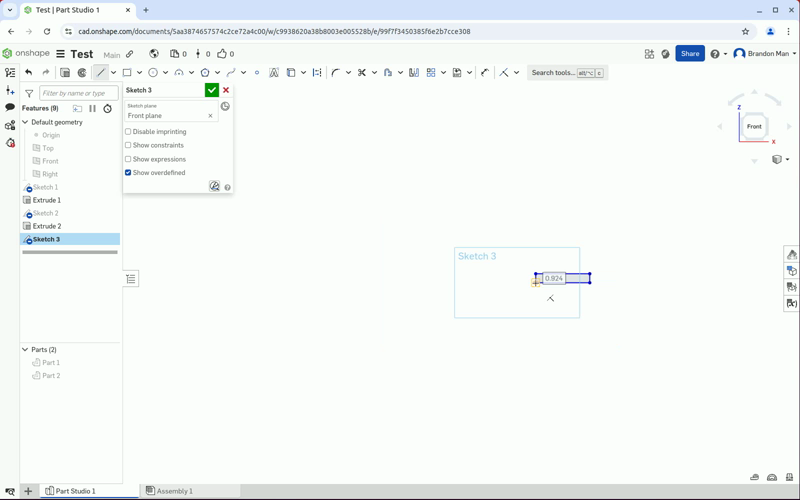
scroll(-6)
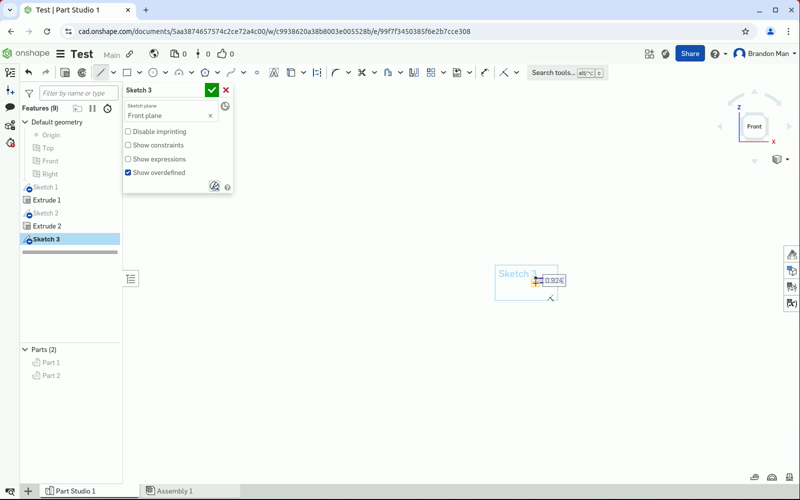
key(esc)
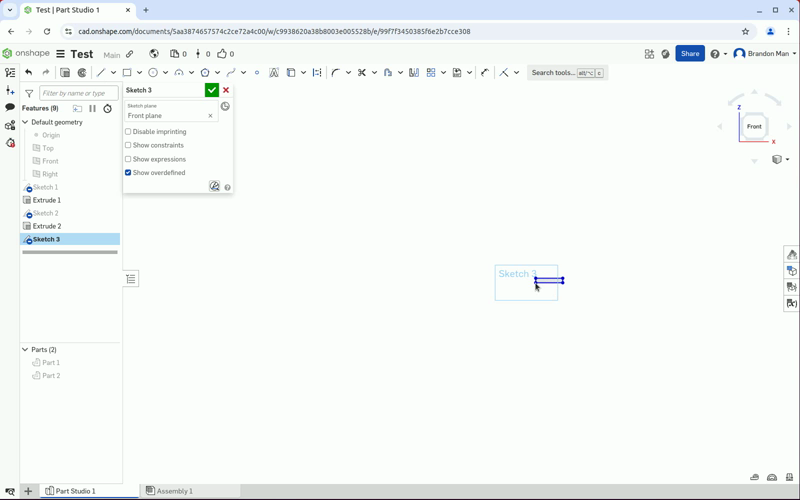
mouse_move(554, 281)
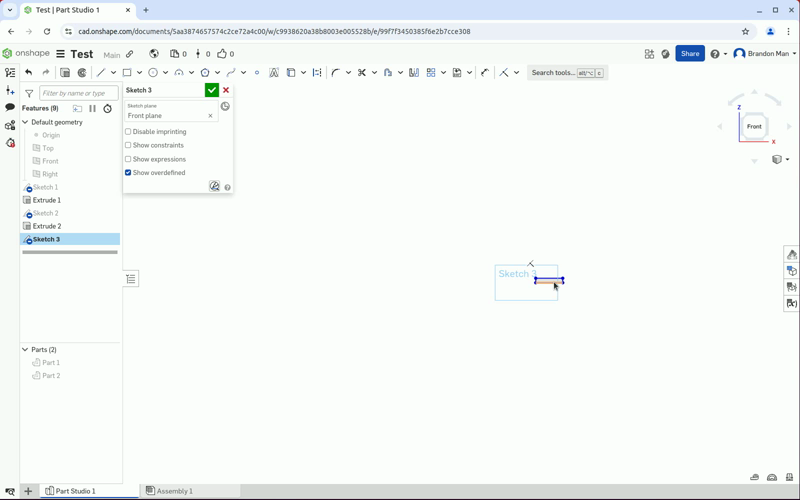
scroll(6)
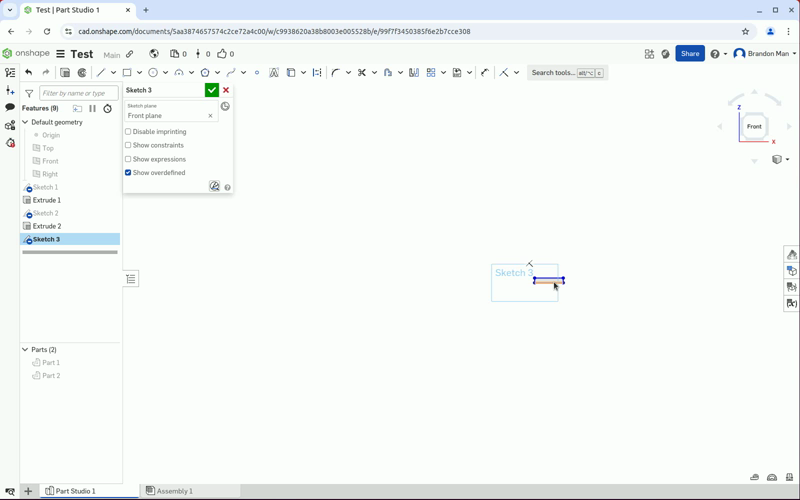
scroll(6)
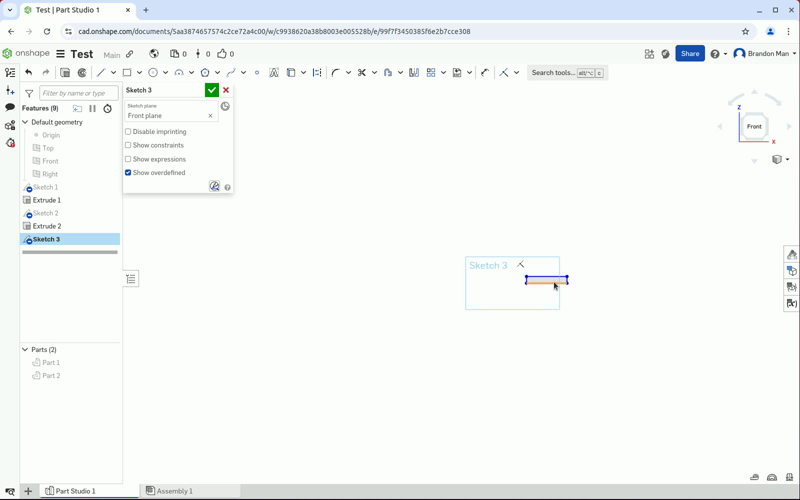
scroll(6)
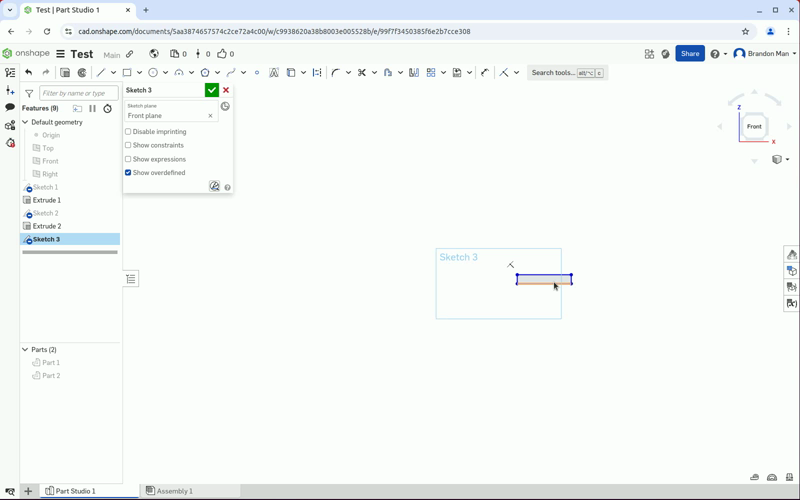
scroll(6)
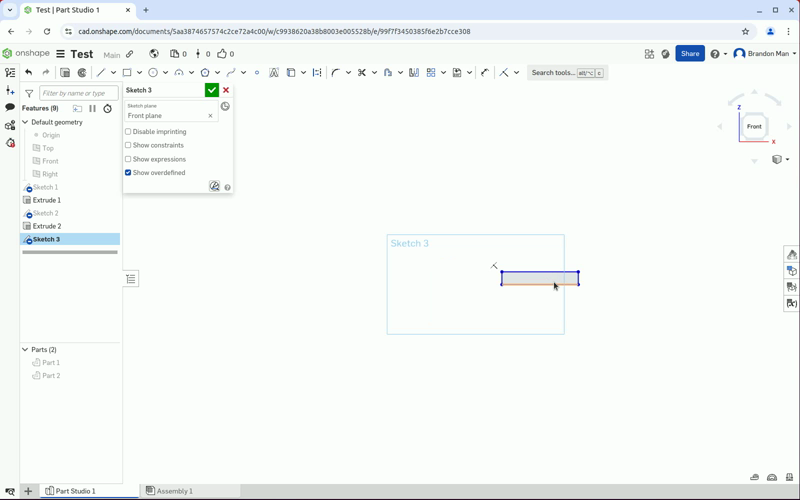
scroll(6)
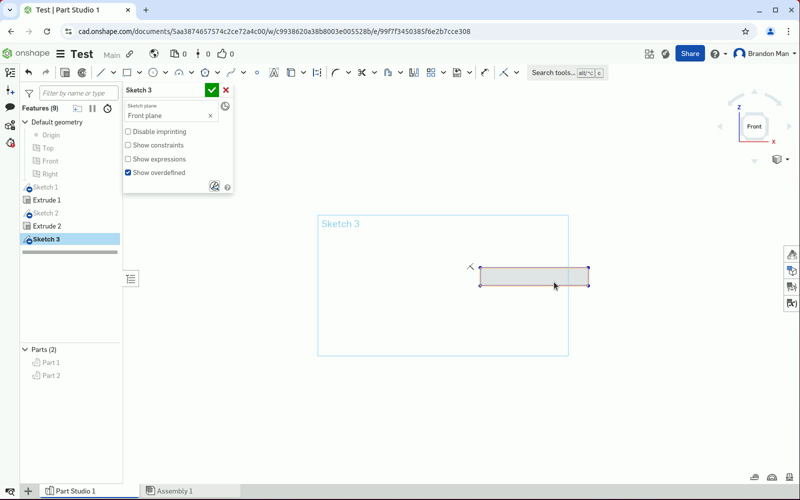
scroll(6)
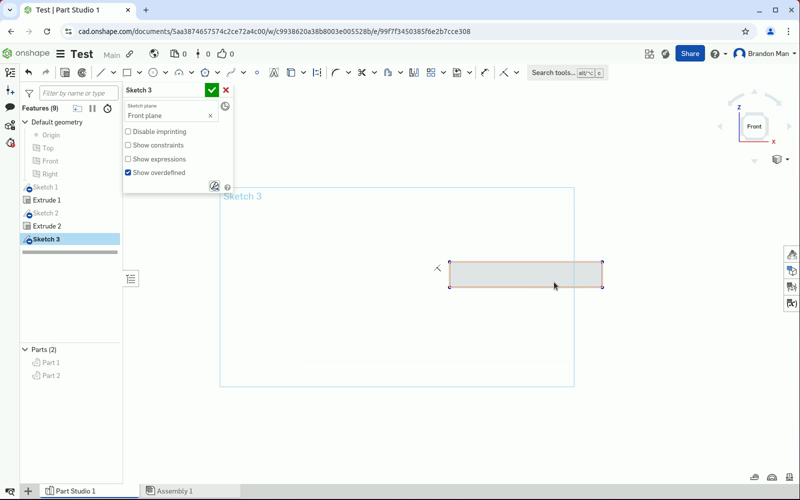
scroll(6)
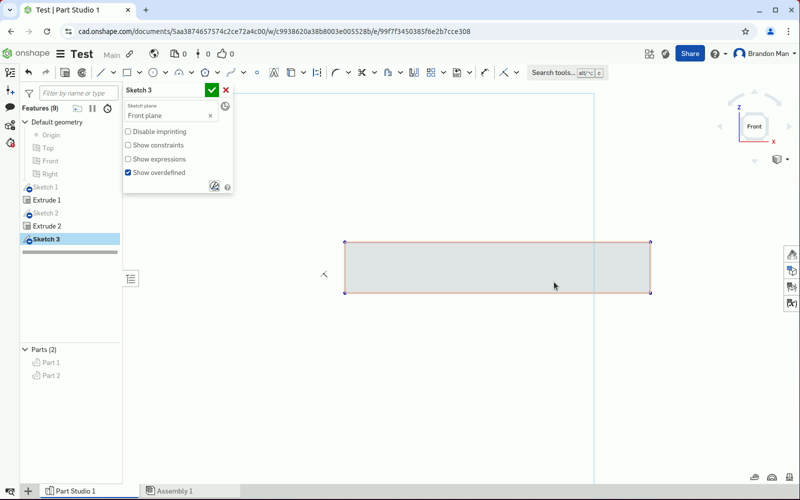
click(554, 281)
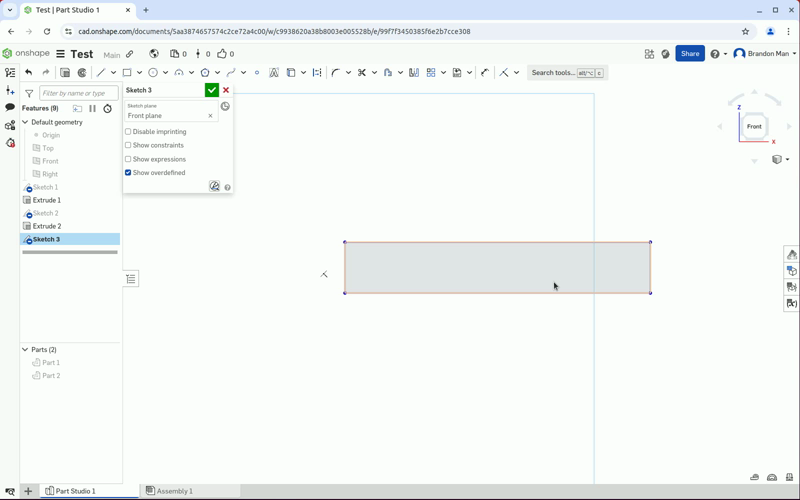
scroll(-6)
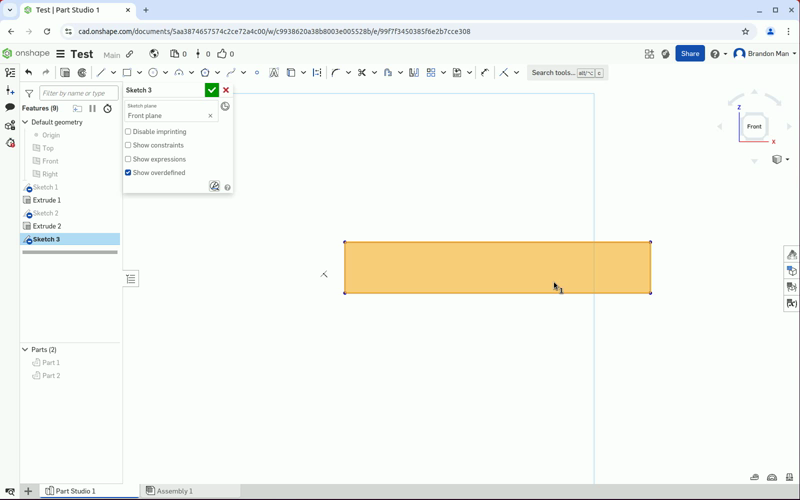
scroll(-6)
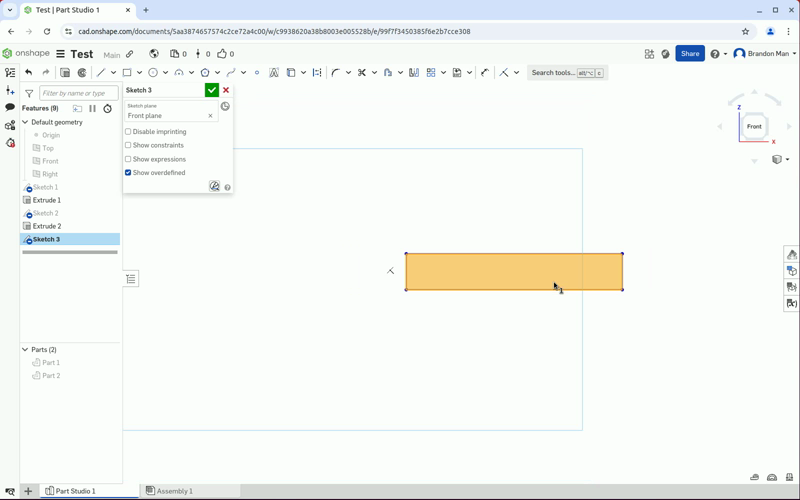
scroll(-6)
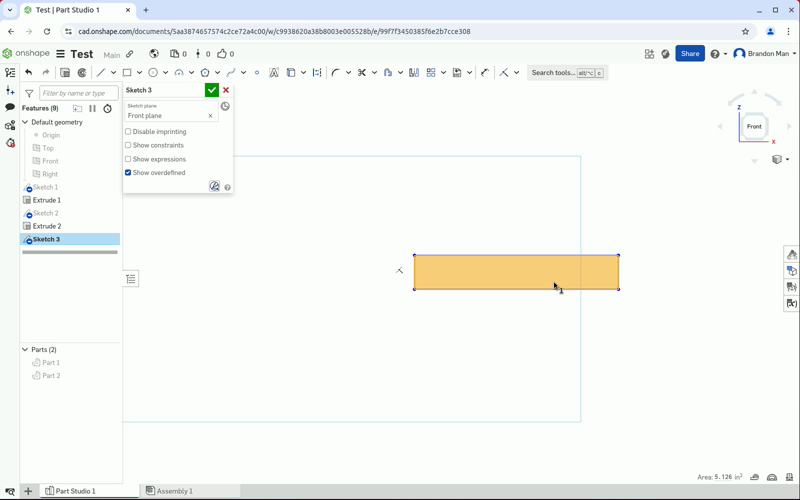
scroll(-6)
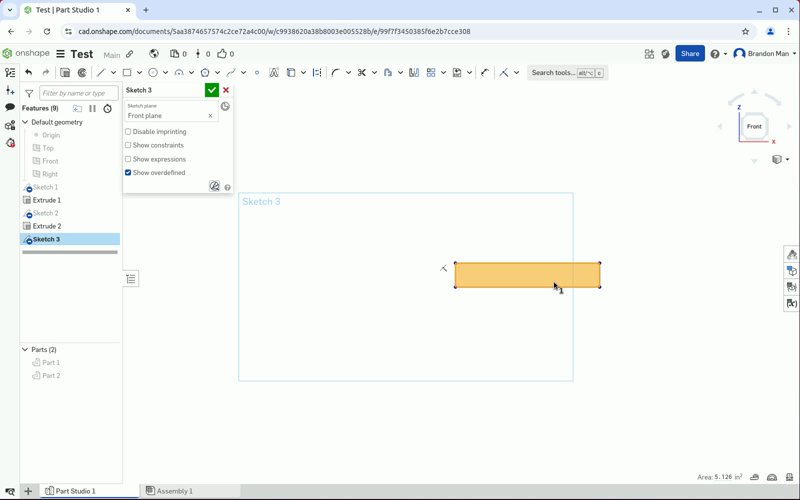
scroll(-6)
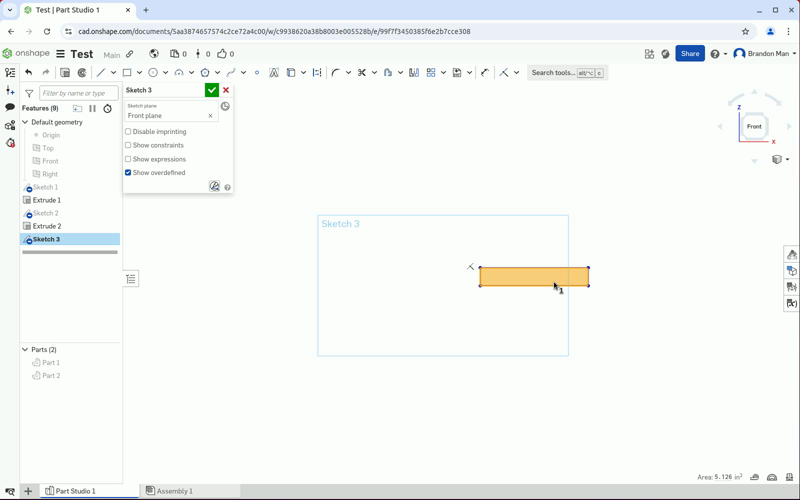
scroll(-6)
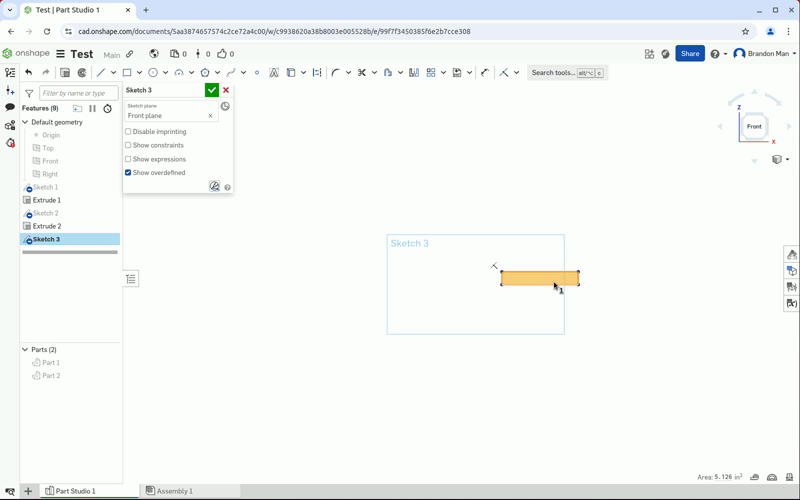
scroll(-6)
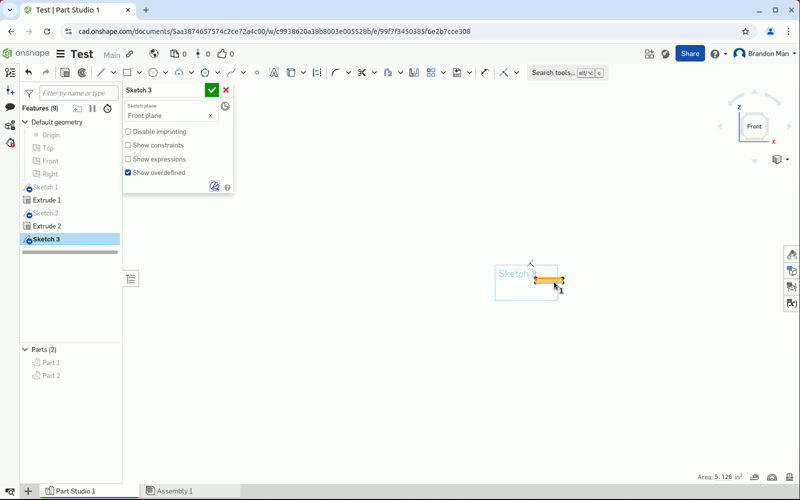
mouse_move(73, 352)
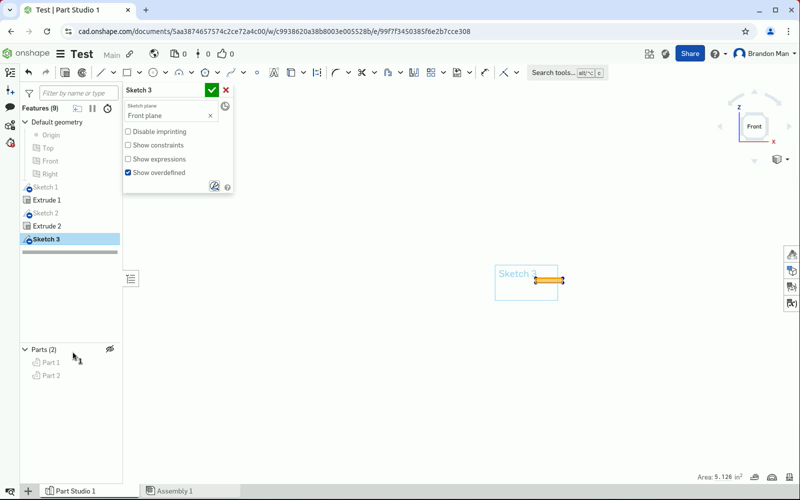
key(shift+y)
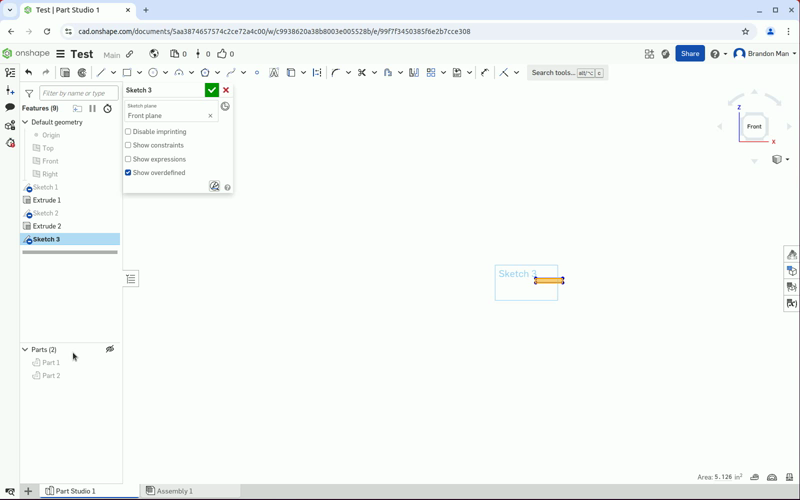
key(shift+e)
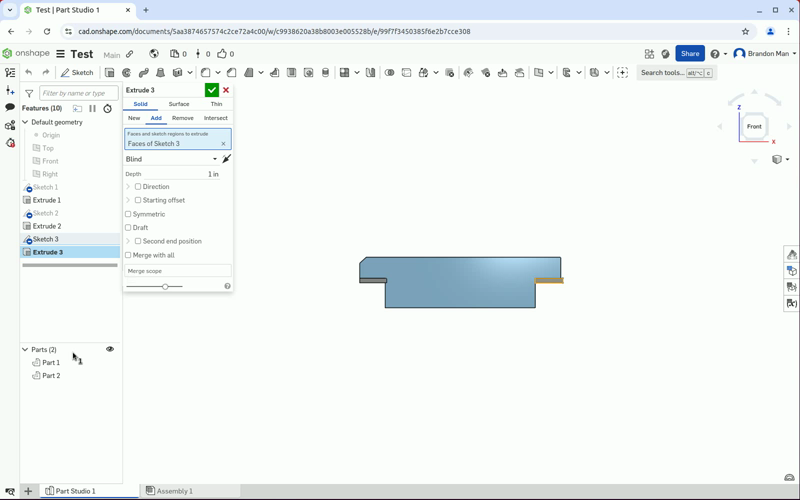
mouse_move(143, 106)
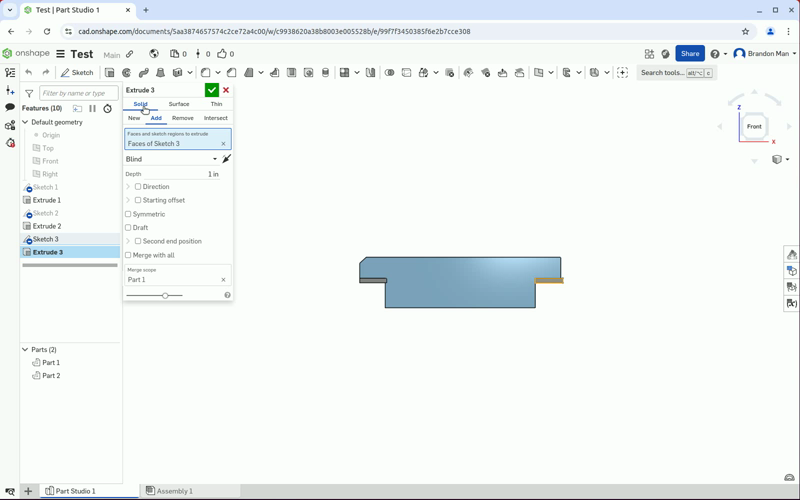
click(143, 106)
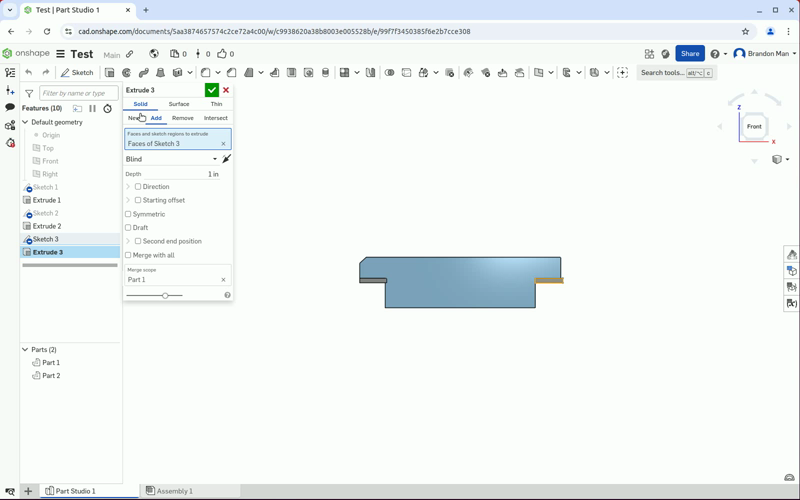
mouse_move(137, 120)
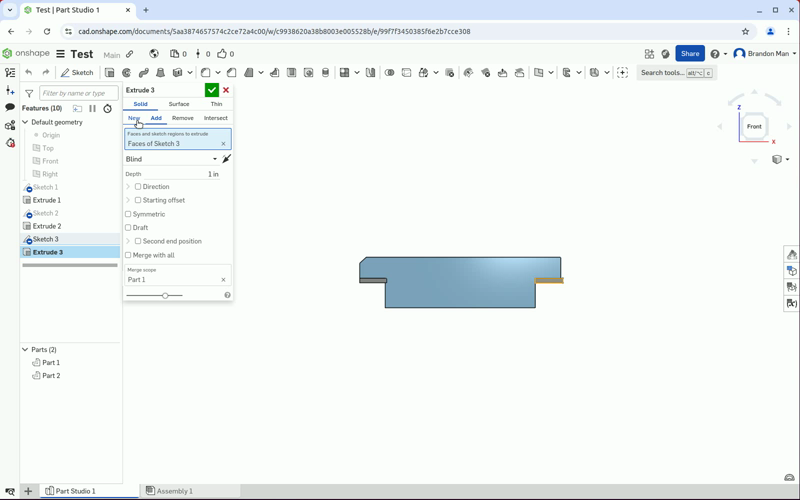
click(137, 120)
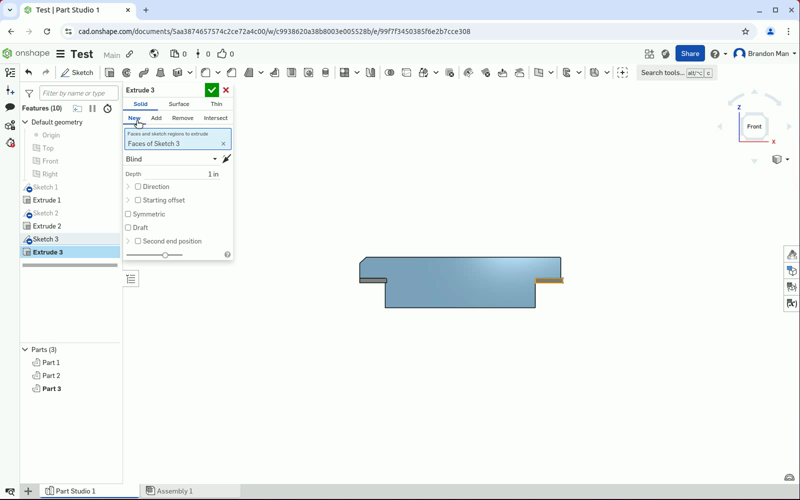
key(tab, 4)
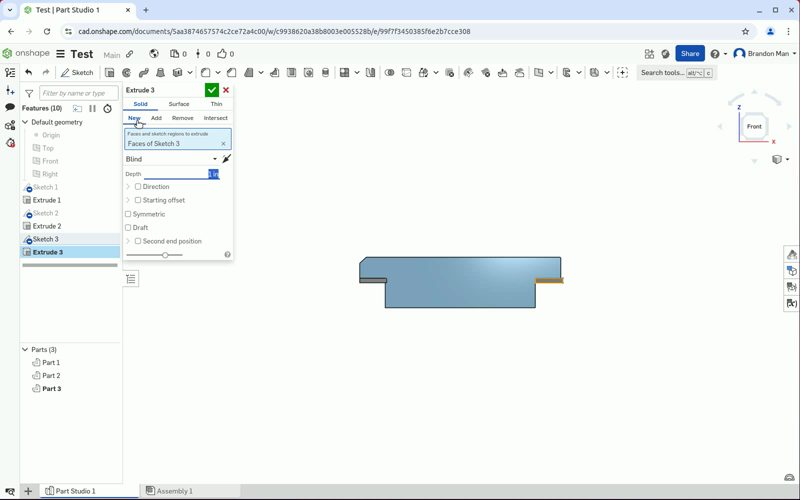
text(34.662)
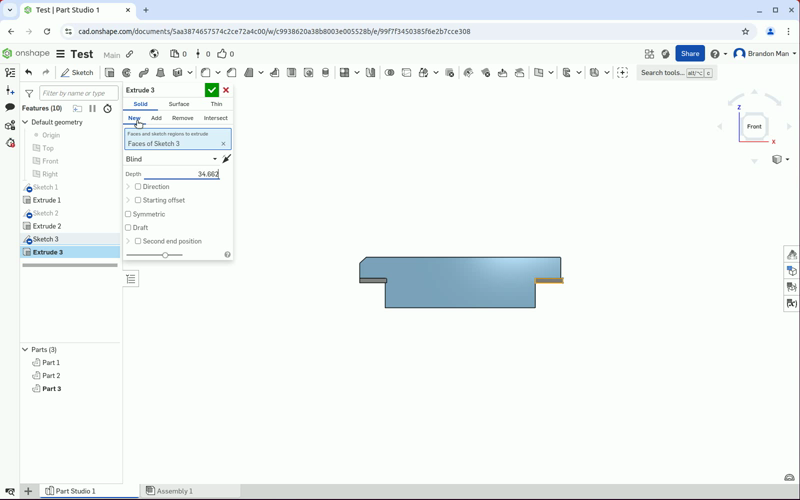
key(tab, 3)
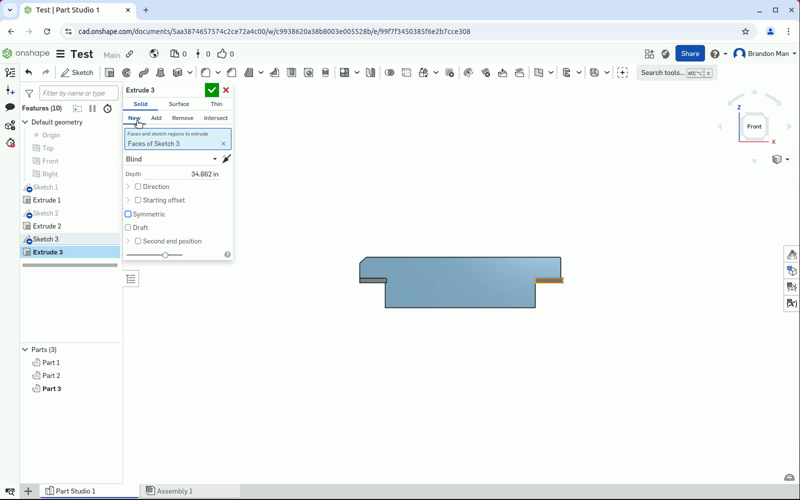
key(space)
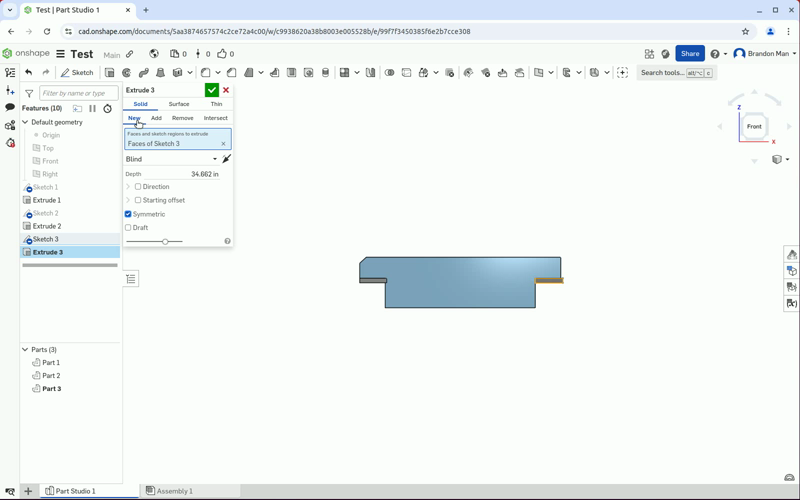
key(enter)
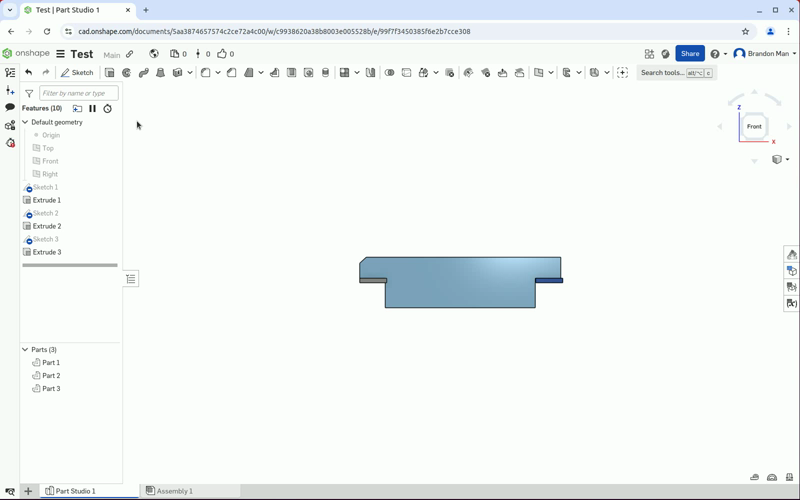
key(shift+h)
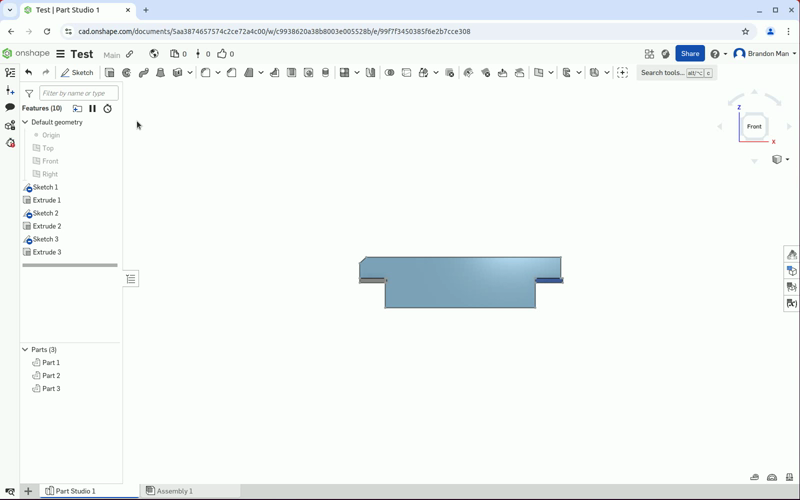
key(shift+h)
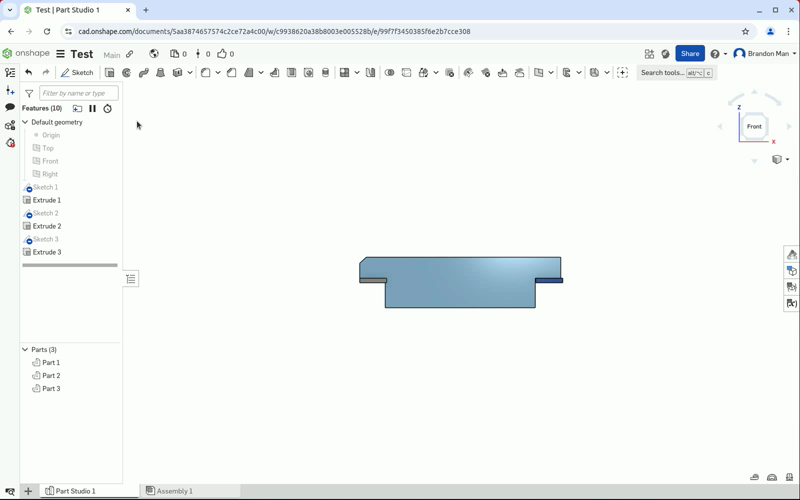
mouse_move(73, 189)
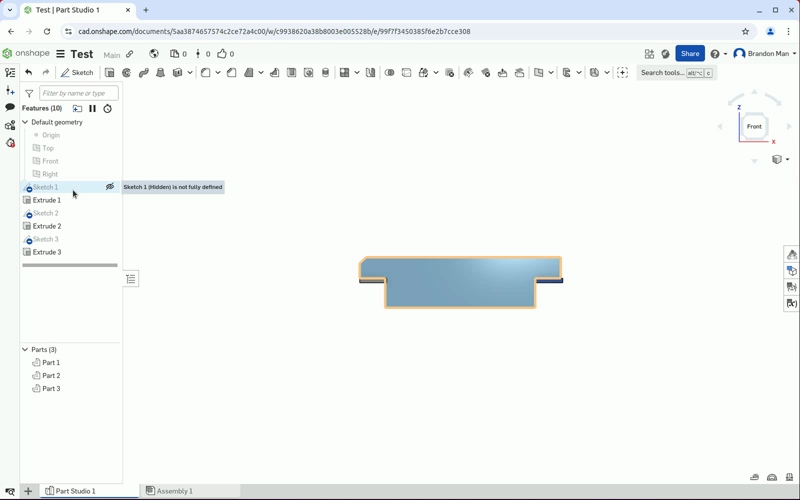
click(73, 189)
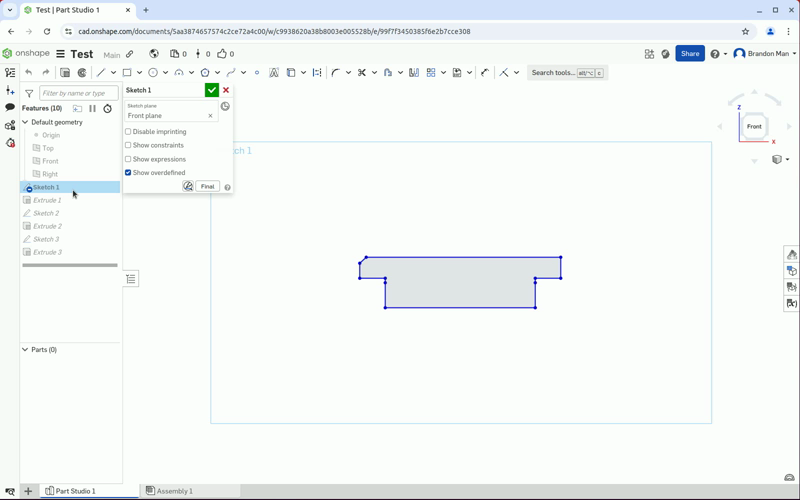
mouse_move(229, 92)
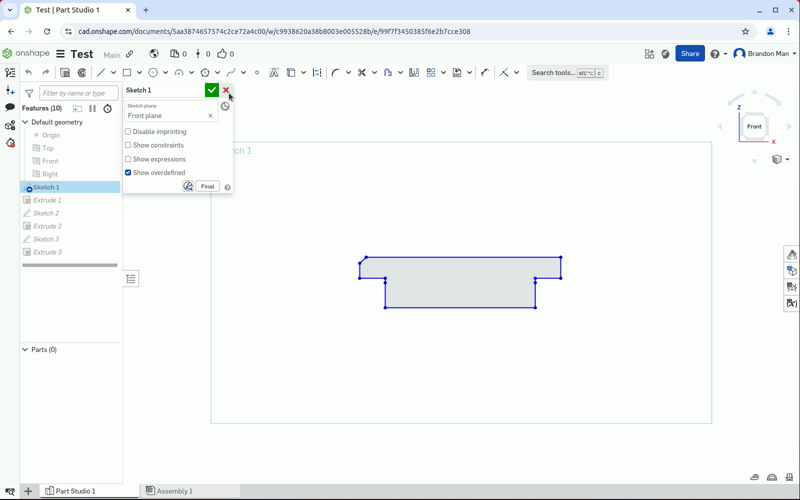
click(229, 92)
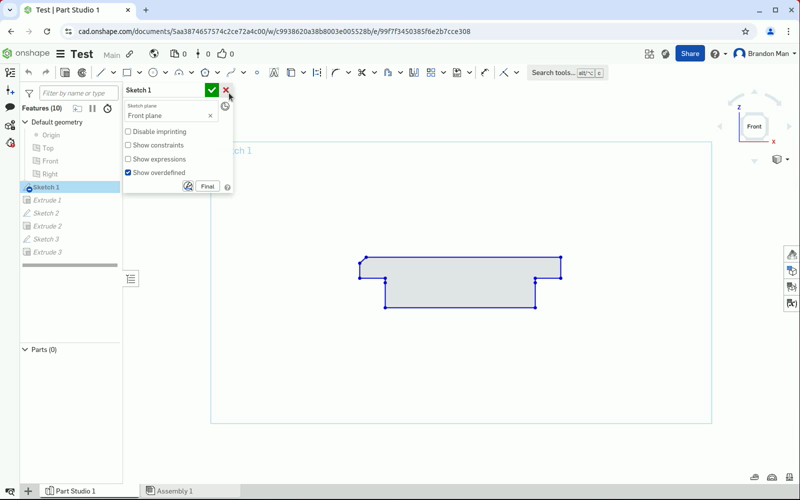
key(shift+s)
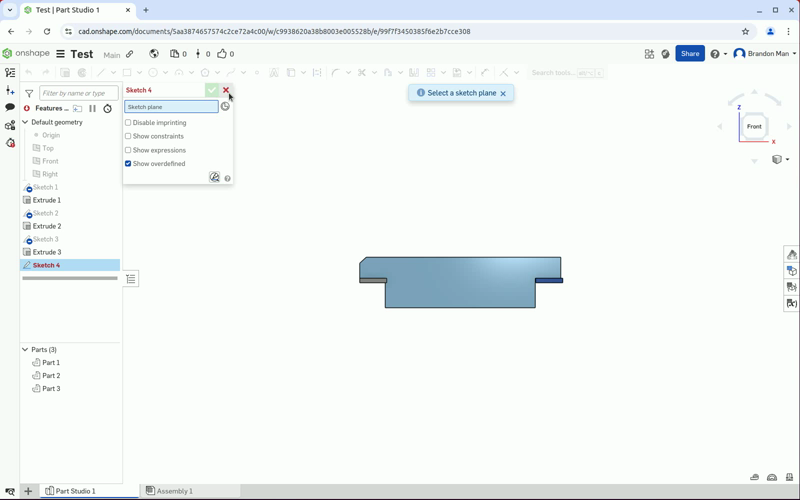
mouse_move(73, 163)
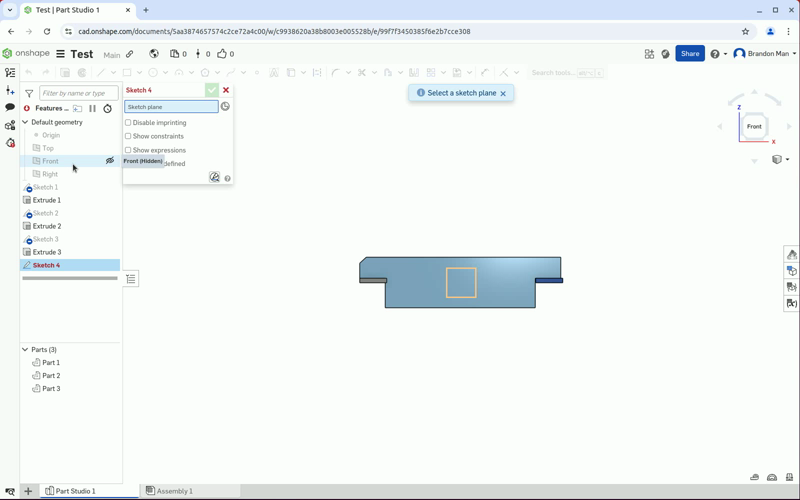
click(73, 163)
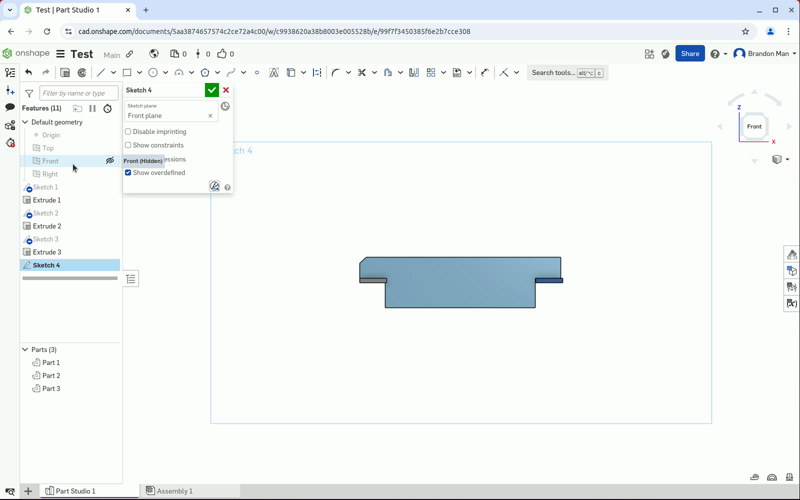
mouse_move(73, 352)
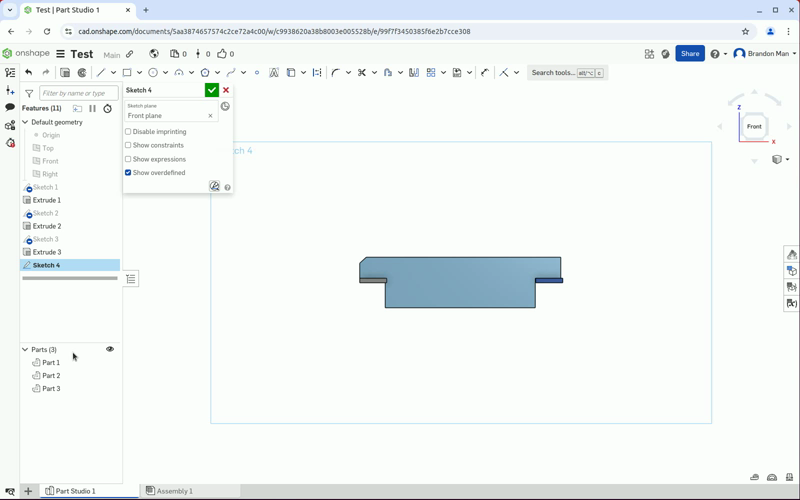
key(y)
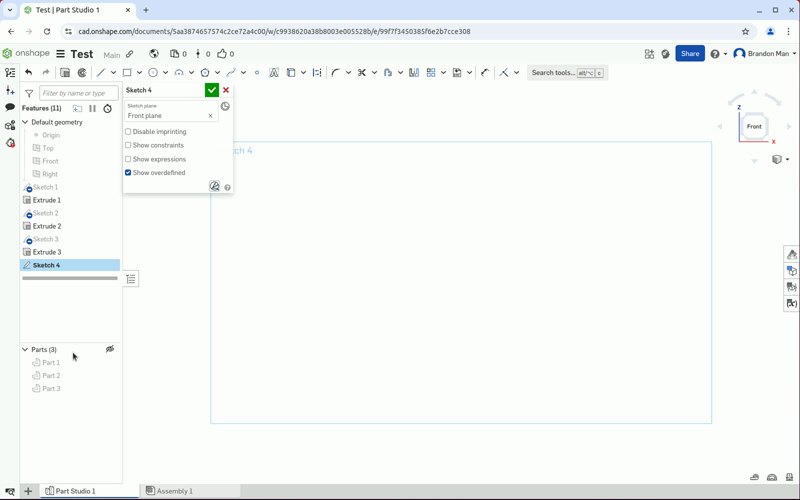
key(l)
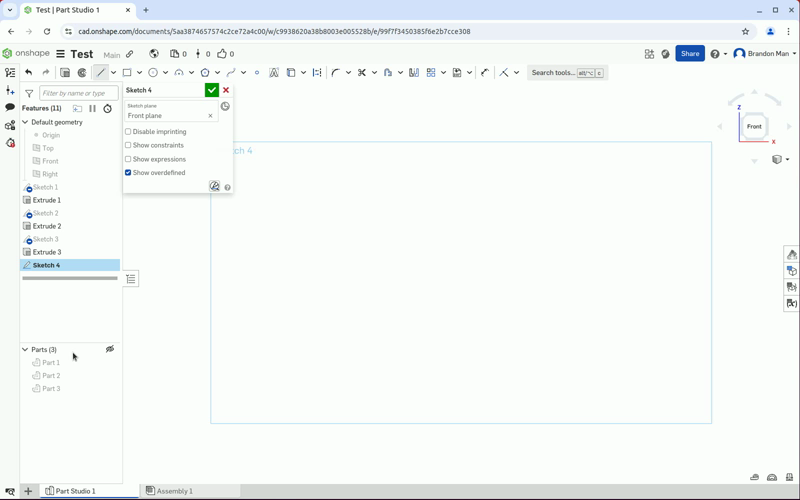
key_down(shift)
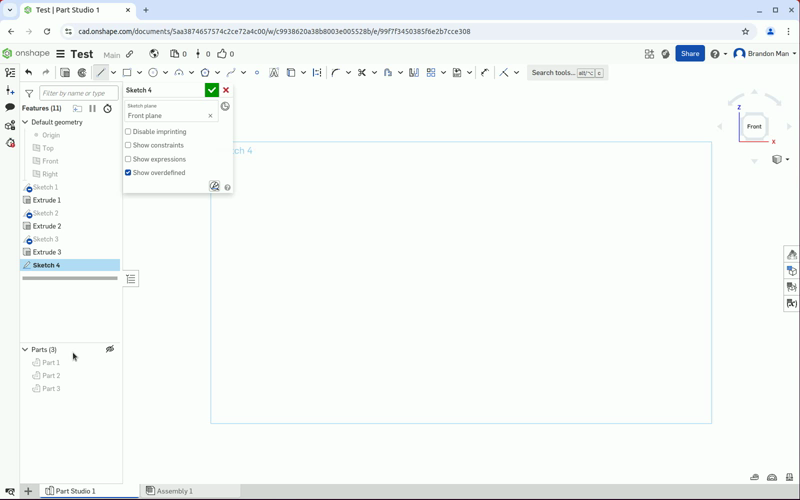
mouse_move(359, 307)
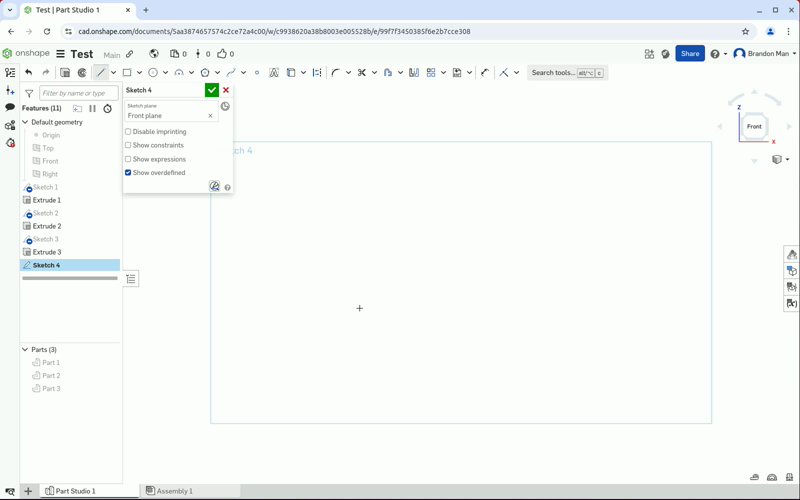
click(359, 307)
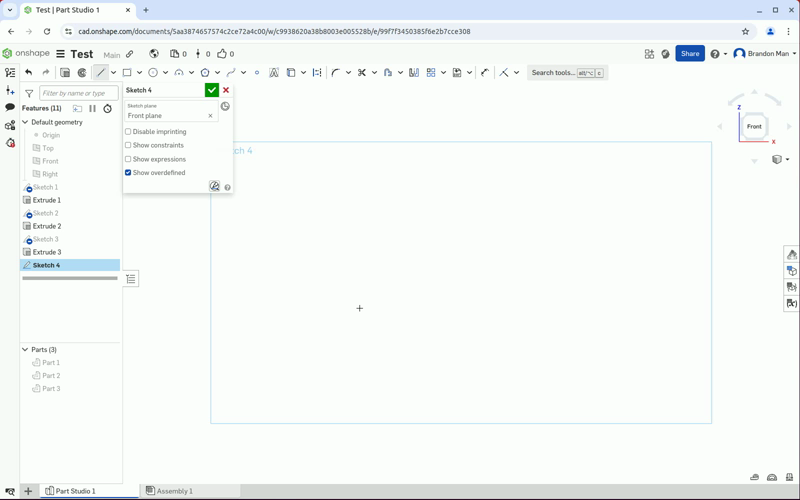
key_up(shift)
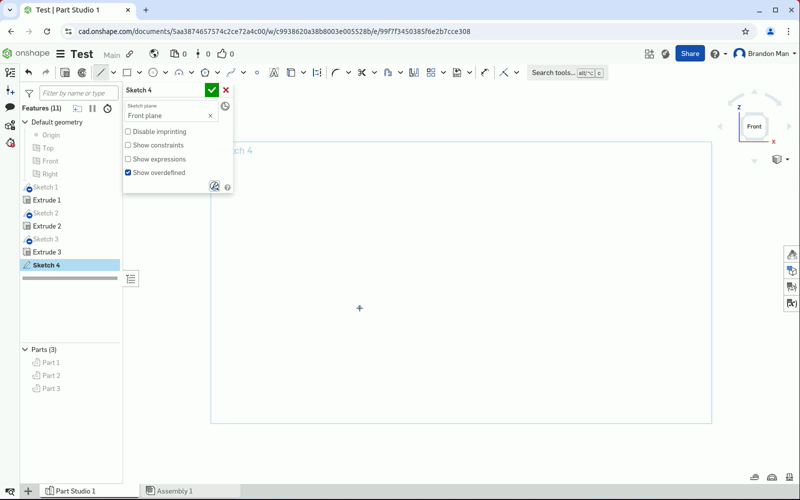
key_down(shift)
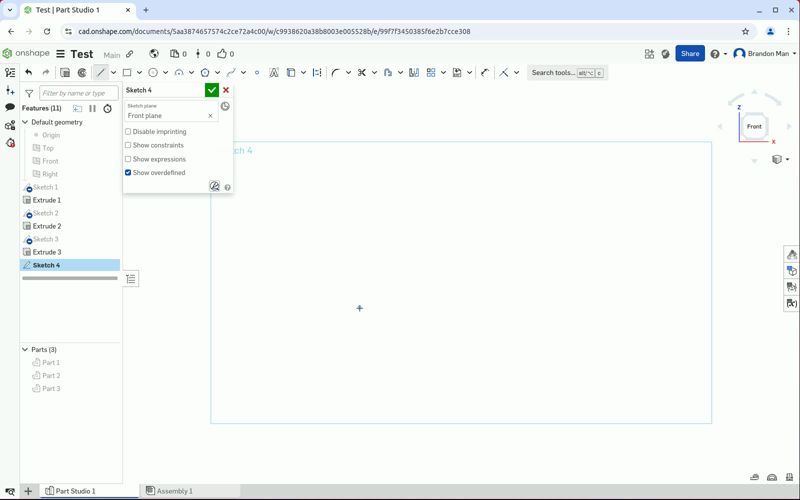
mouse_move(389, 307)
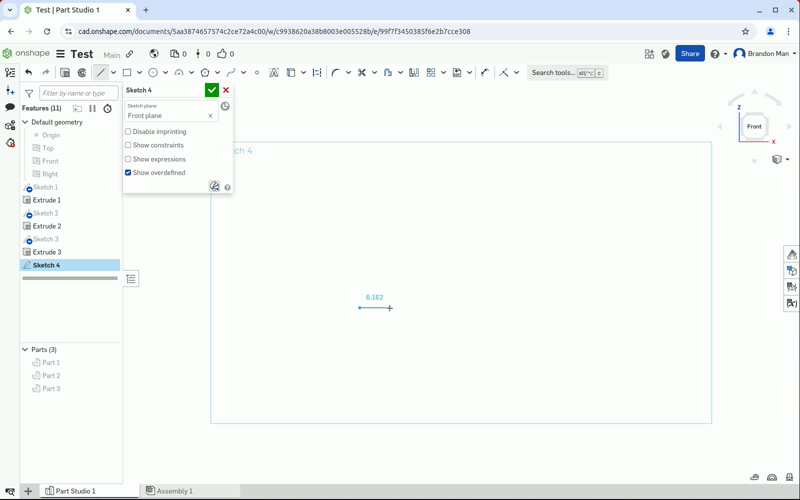
mouse_move(386, 307)
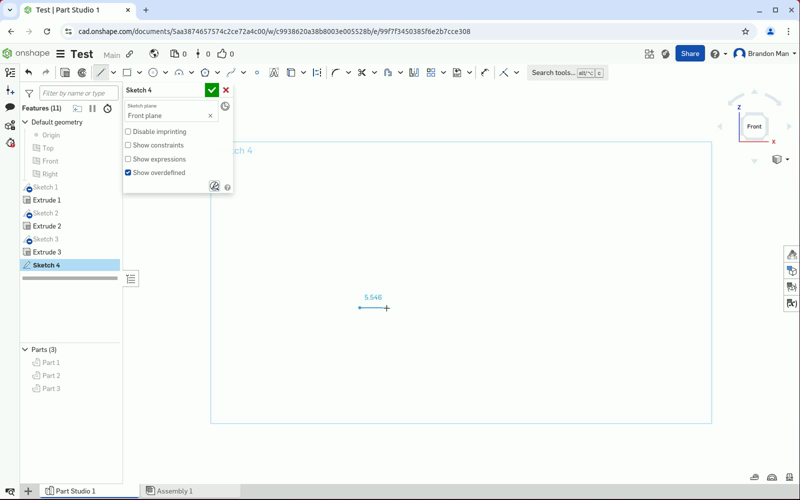
click(386, 307)
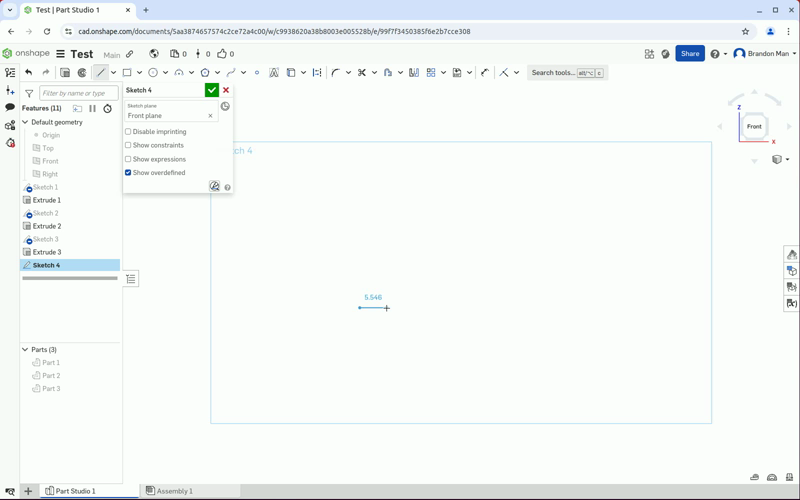
key_up(shift)
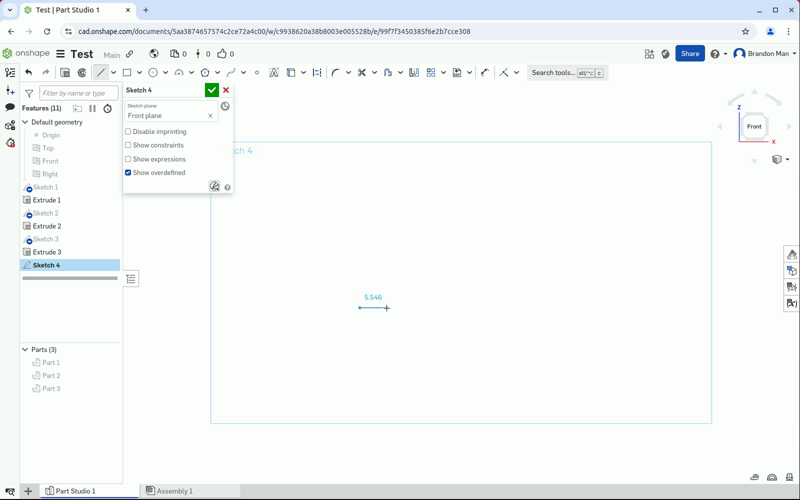
key_down(shift)
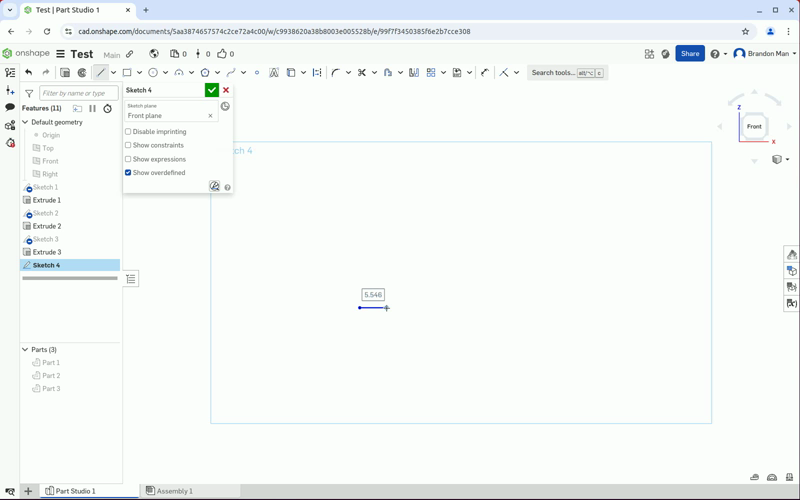
mouse_move(416, 307)
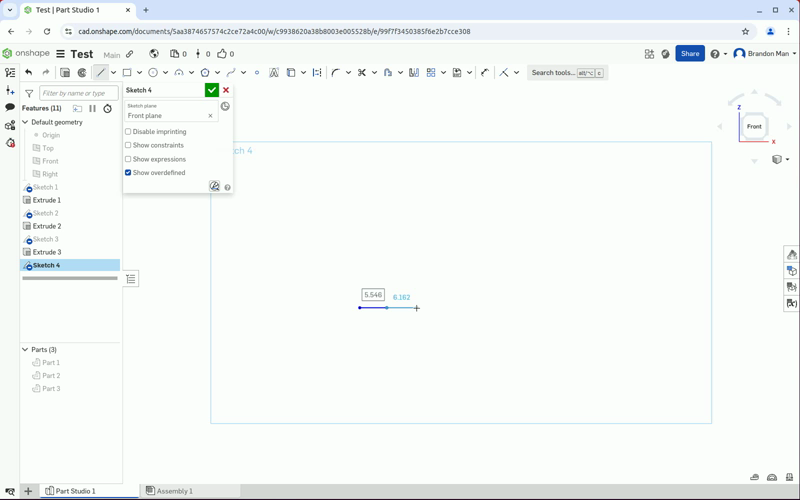
mouse_move(386, 282)
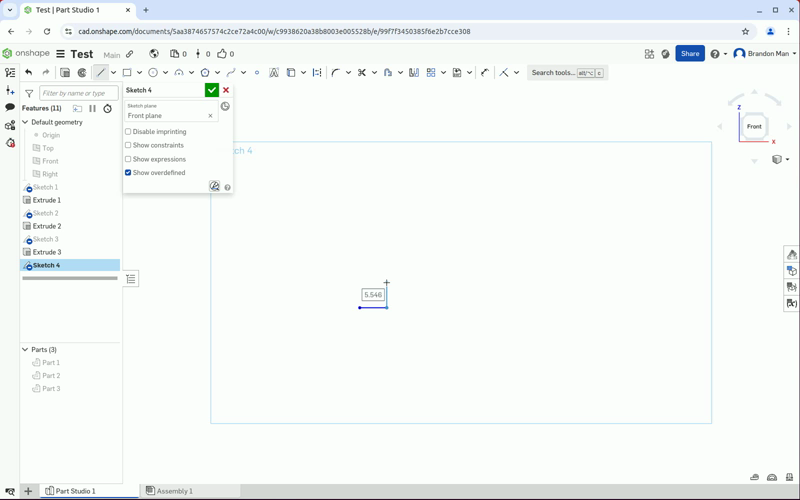
click(386, 282)
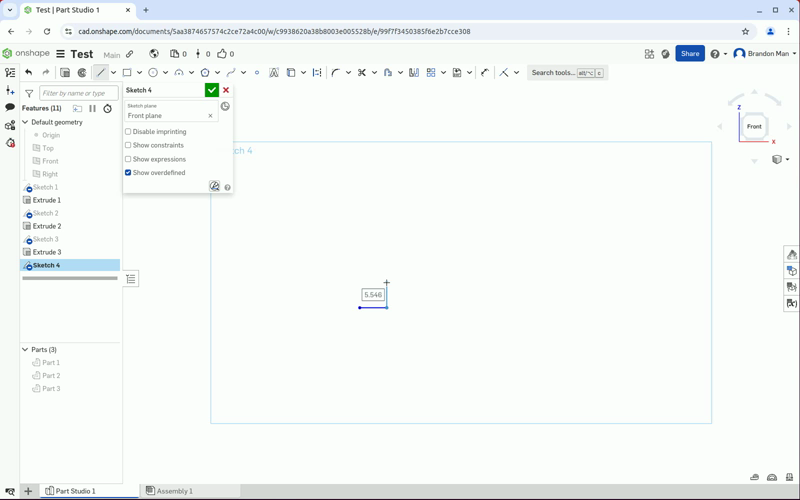
key_up(shift)
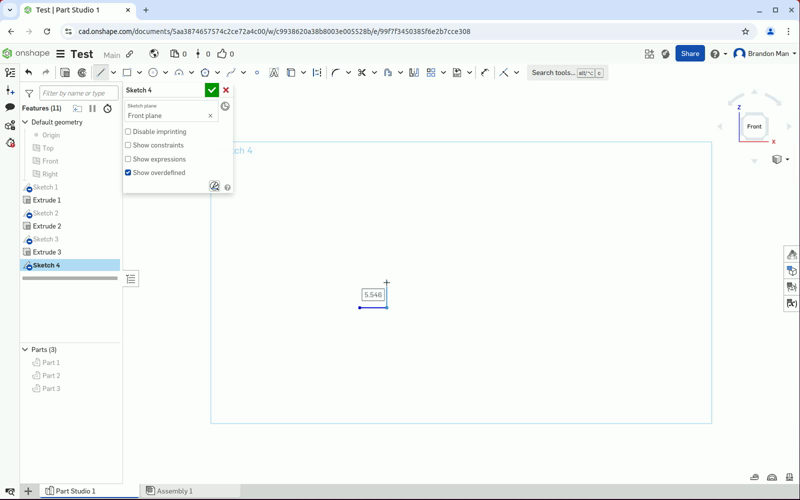
key_down(shift)
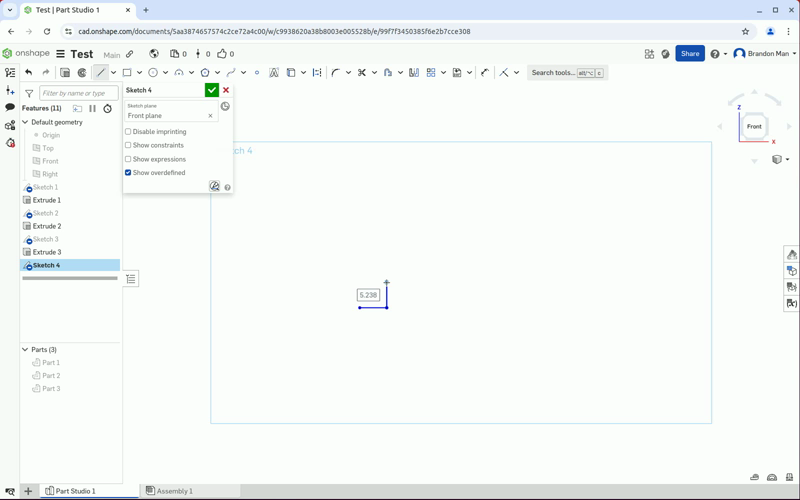
mouse_move(416, 282)
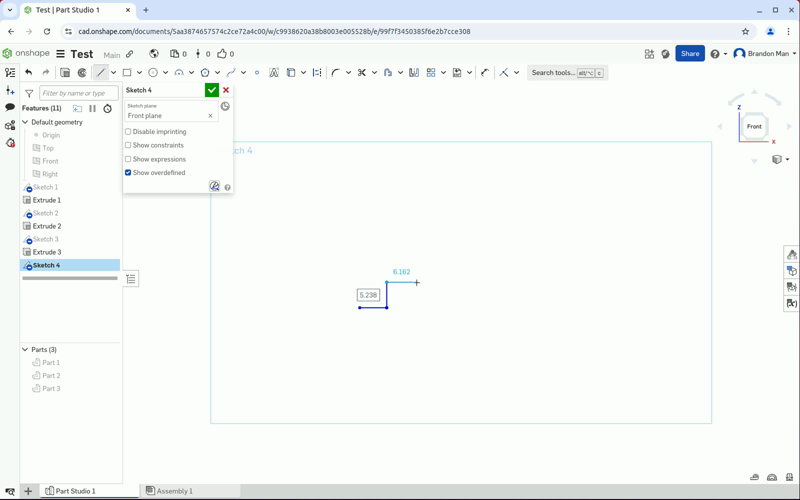
mouse_move(359, 282)
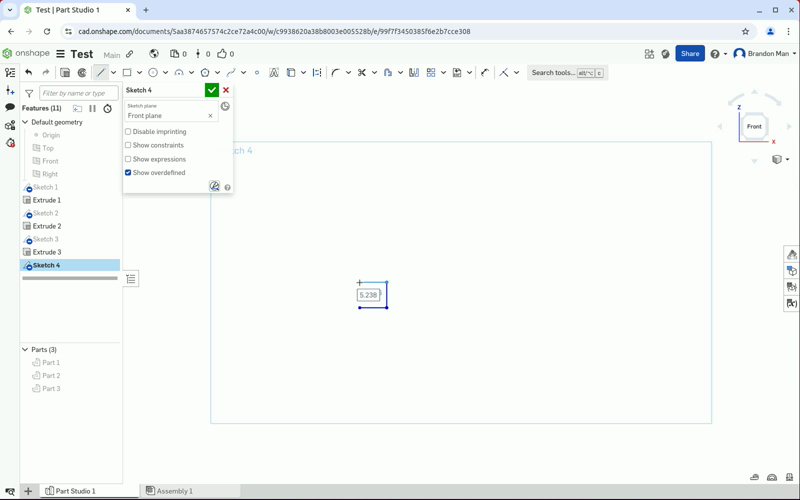
click(359, 282)
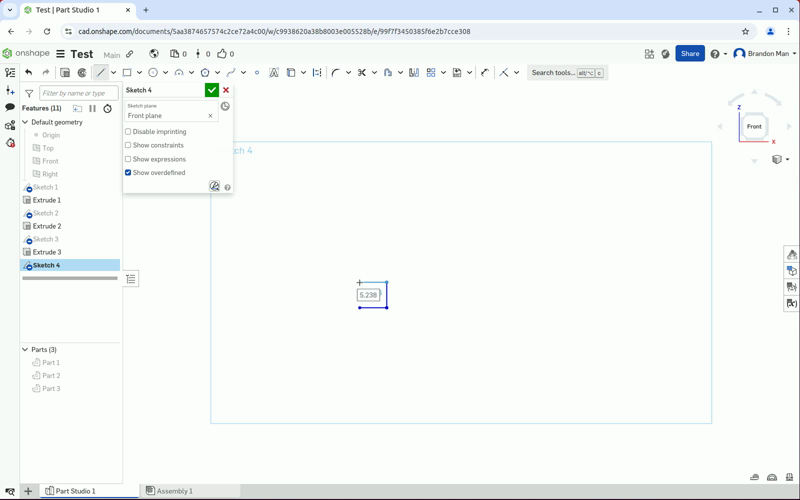
key_up(shift)
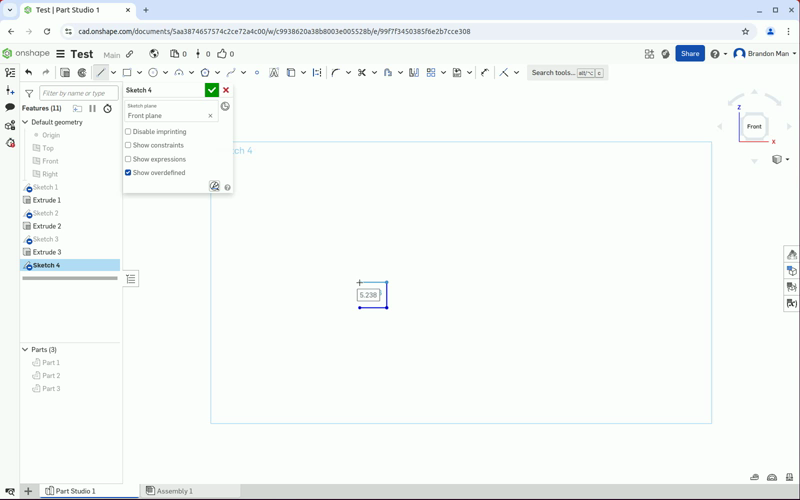
mouse_move(389, 282)
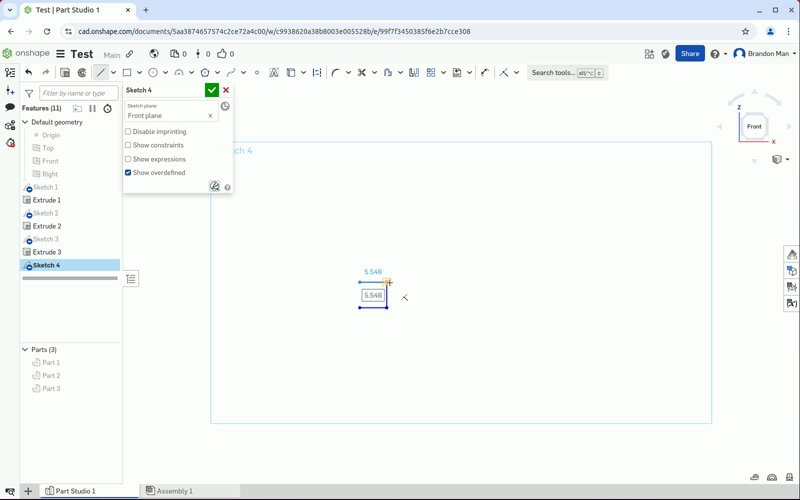
key_down(shift)
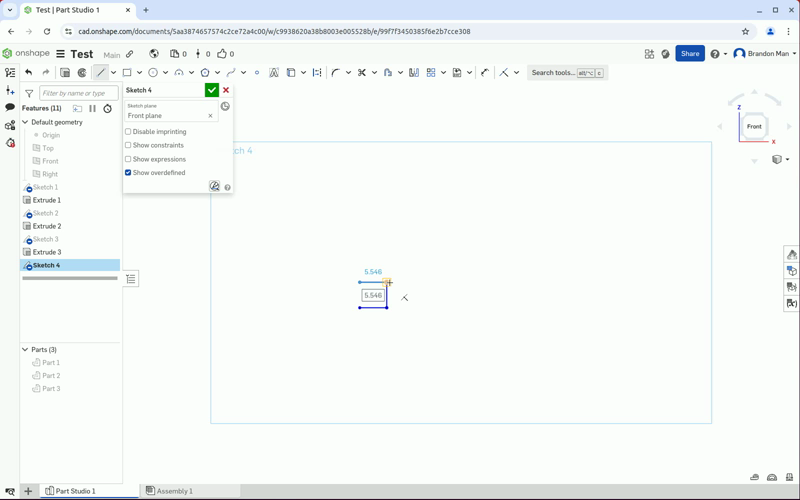
mouse_move(359, 307)
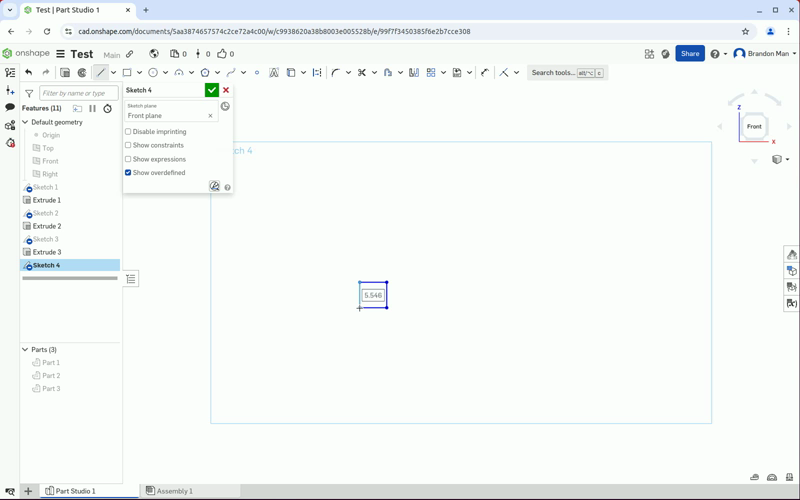
key_up(shift)
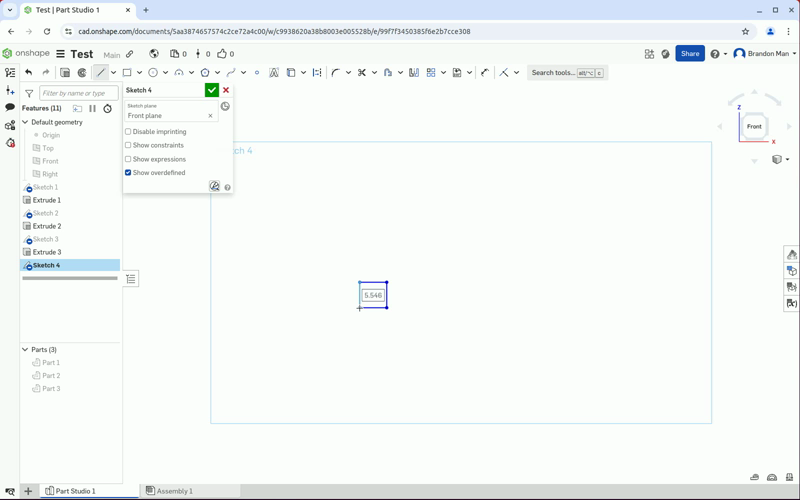
click(359, 307)
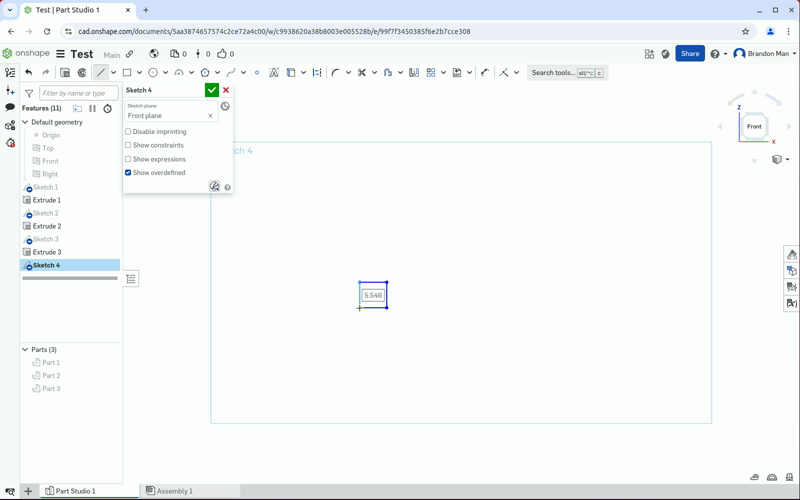
key(esc)
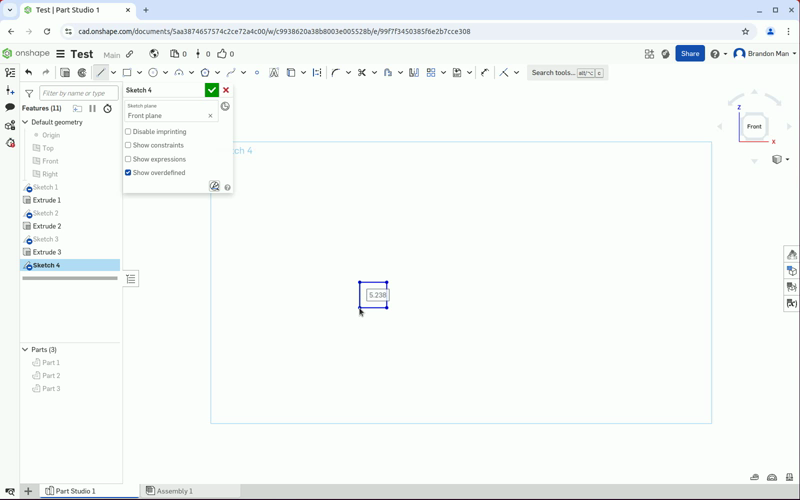
mouse_move(362, 289)
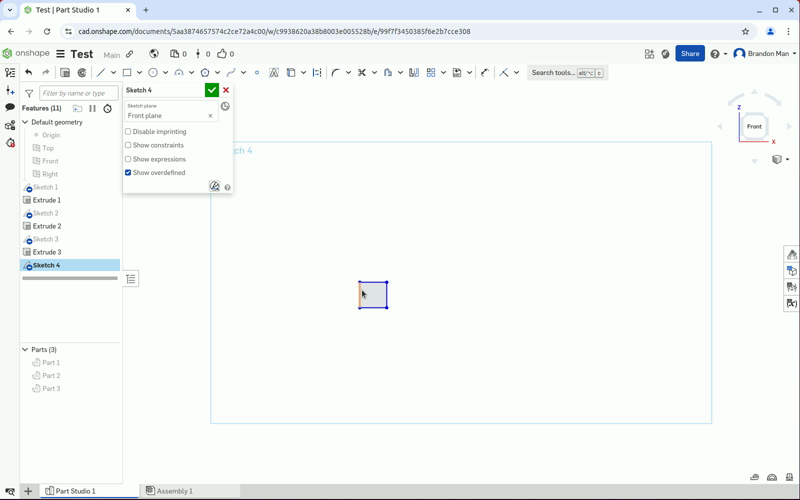
scroll(6)
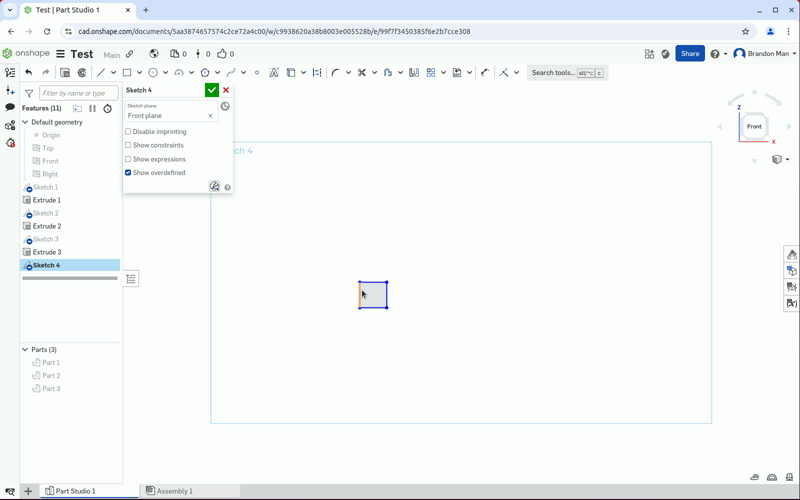
scroll(6)
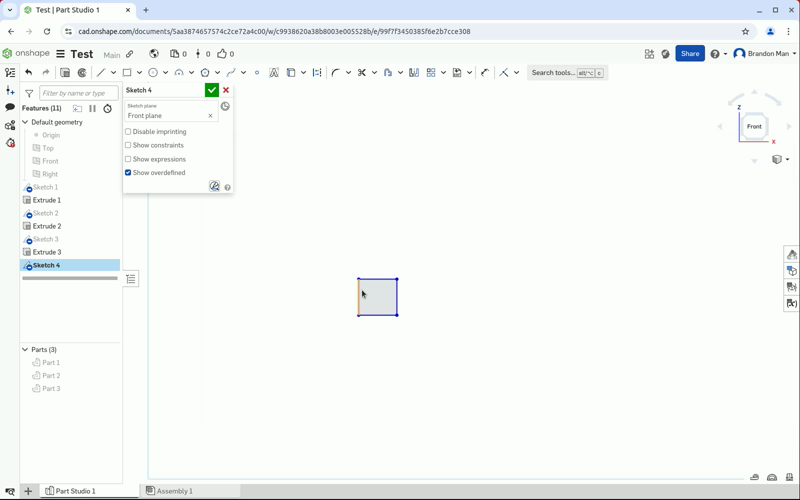
scroll(6)
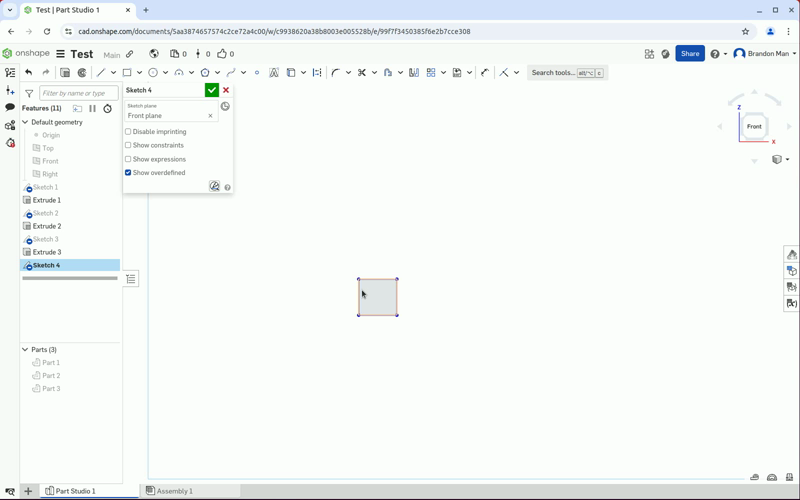
scroll(6)
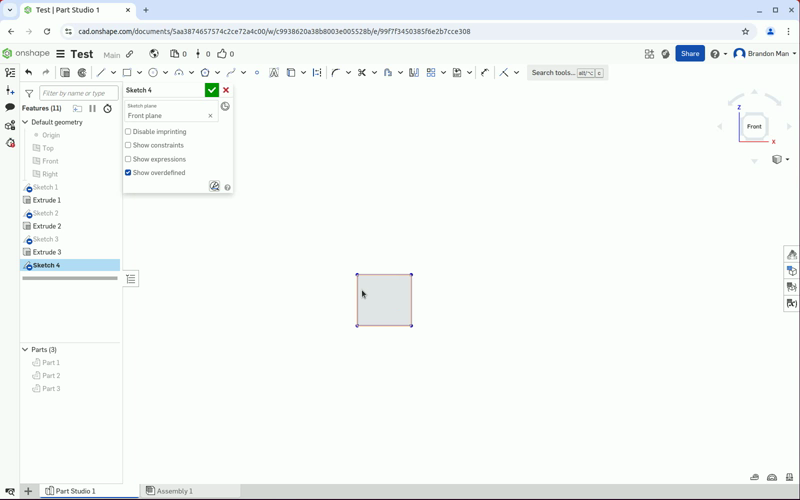
scroll(6)
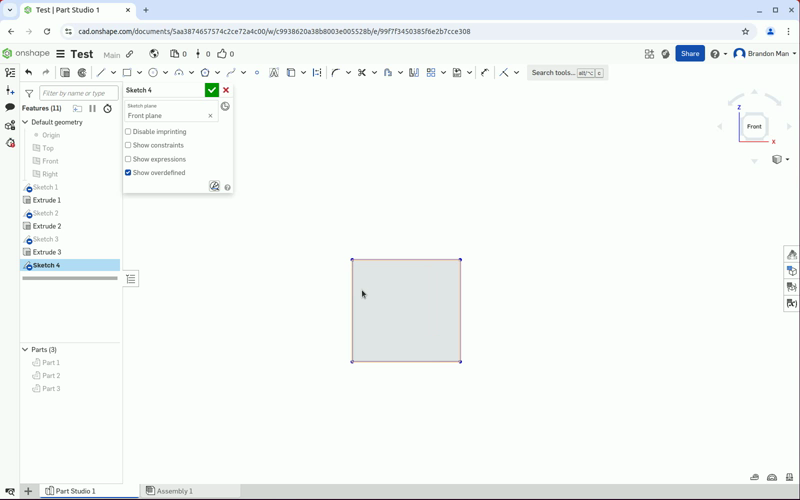
scroll(6)
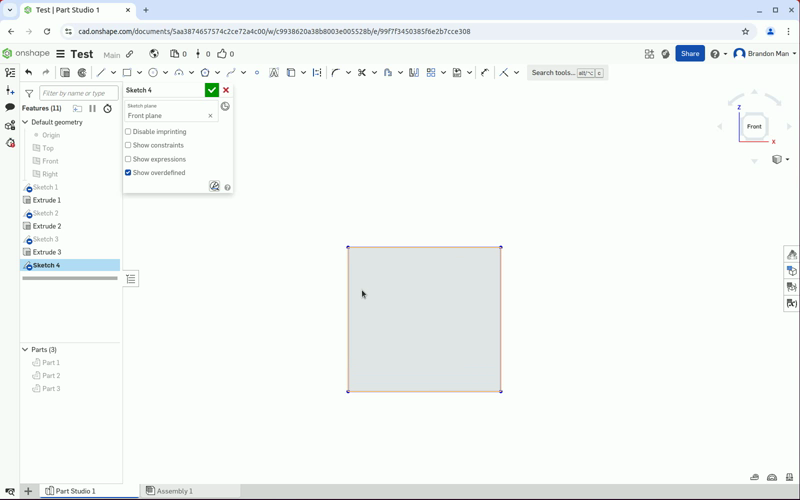
scroll(6)
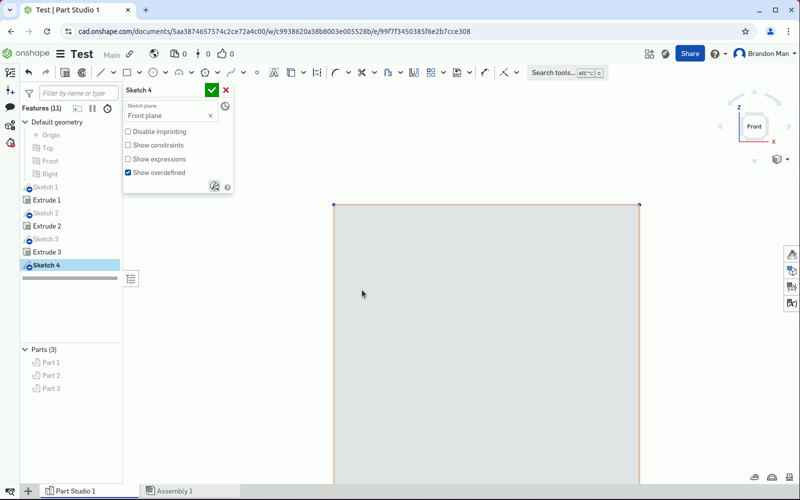
click(362, 289)
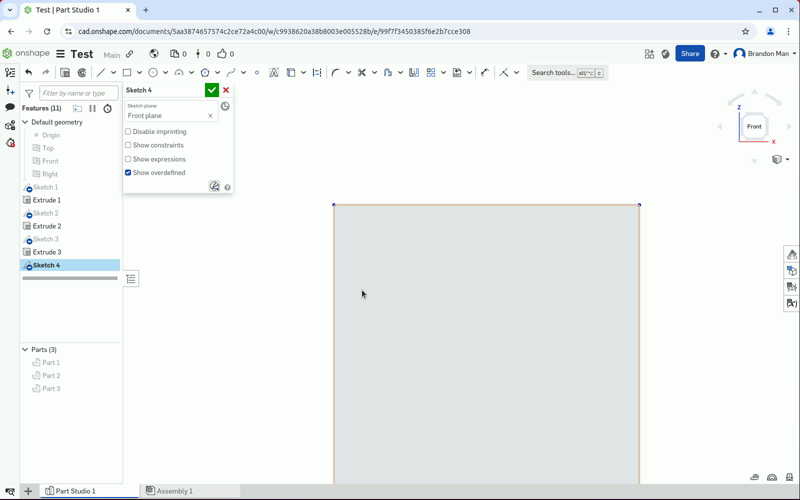
scroll(-6)
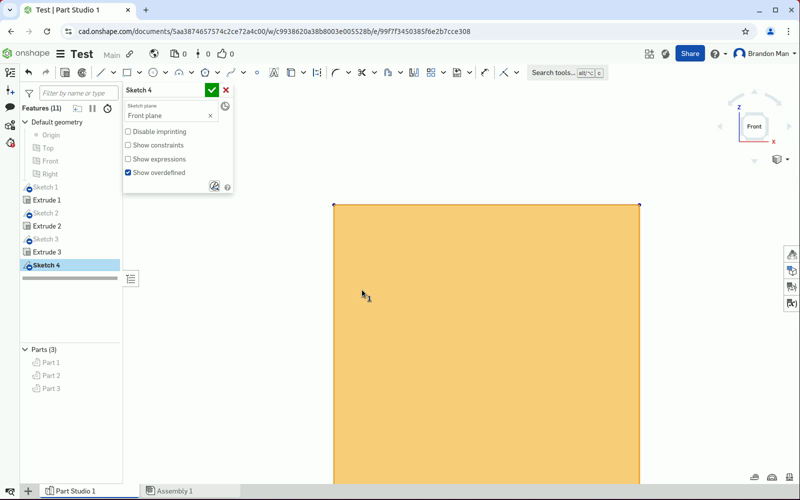
scroll(-6)
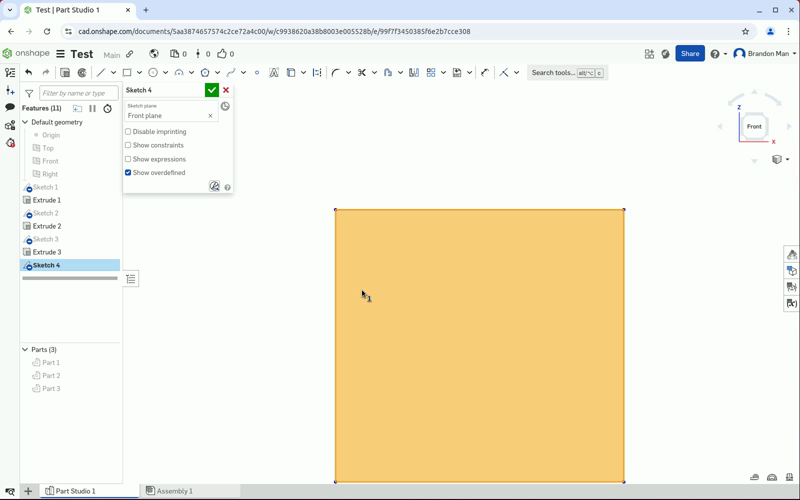
scroll(-6)
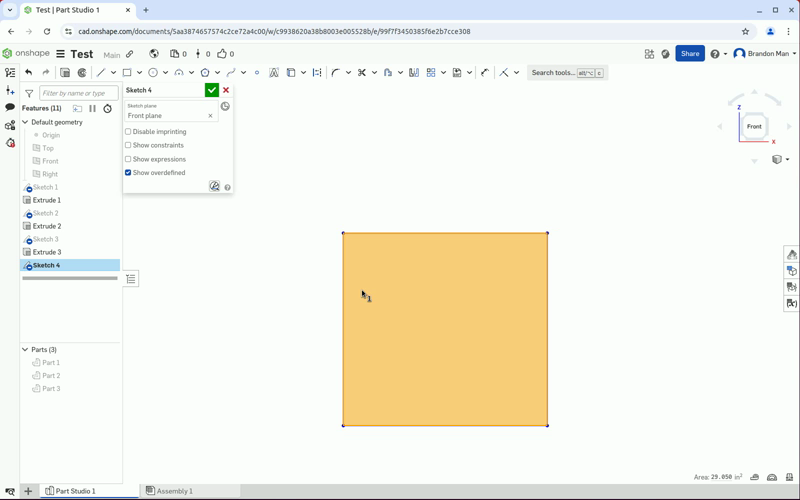
scroll(-6)
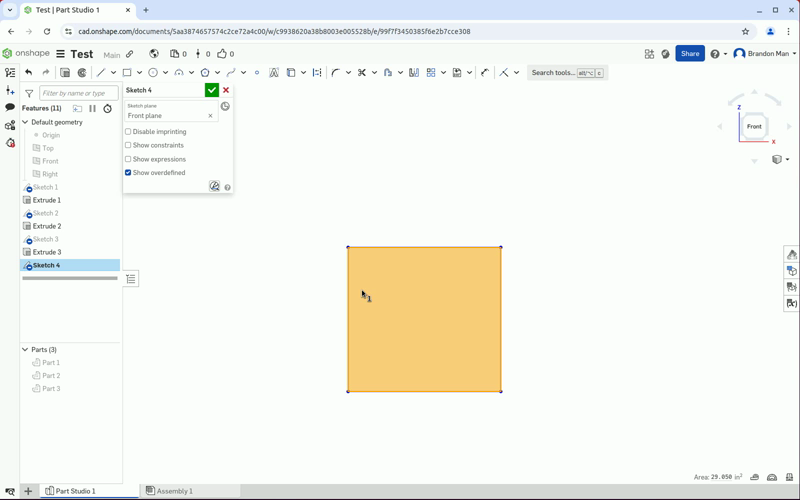
scroll(-6)
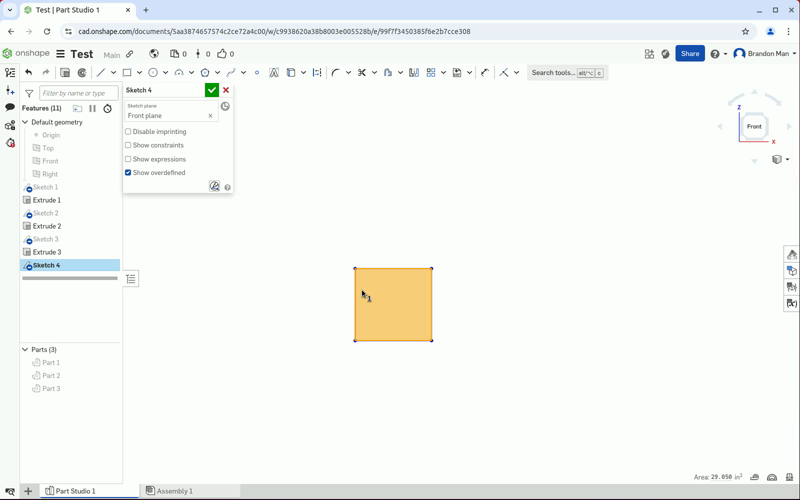
scroll(-6)
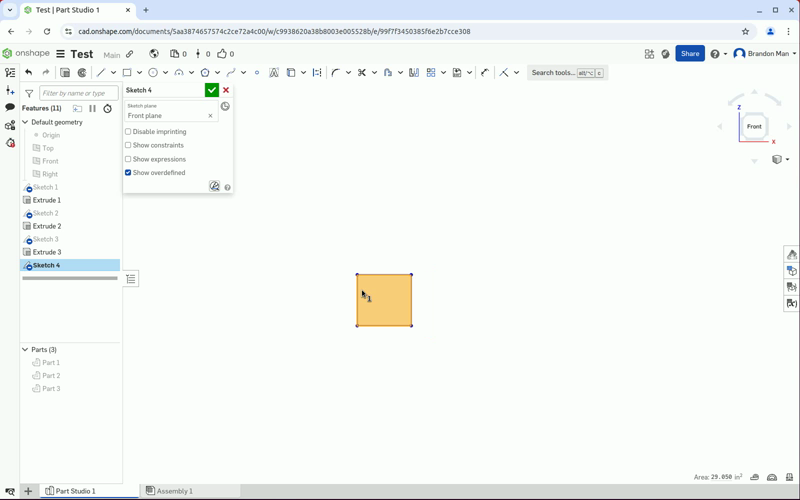
scroll(-6)
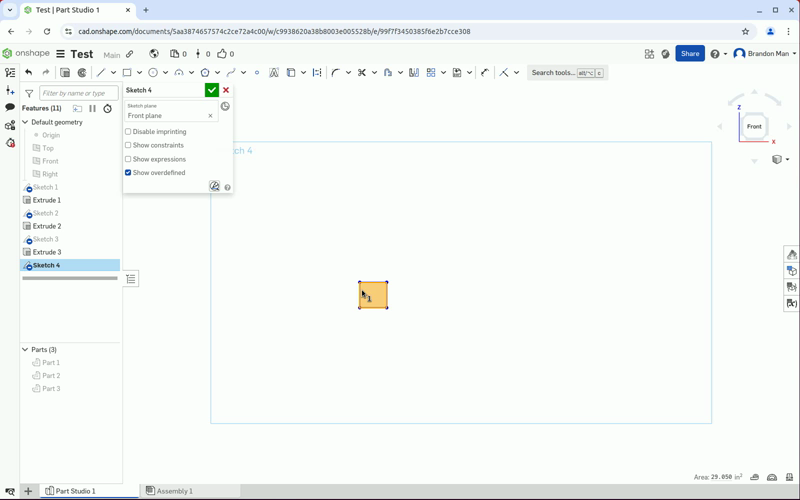
mouse_move(73, 352)
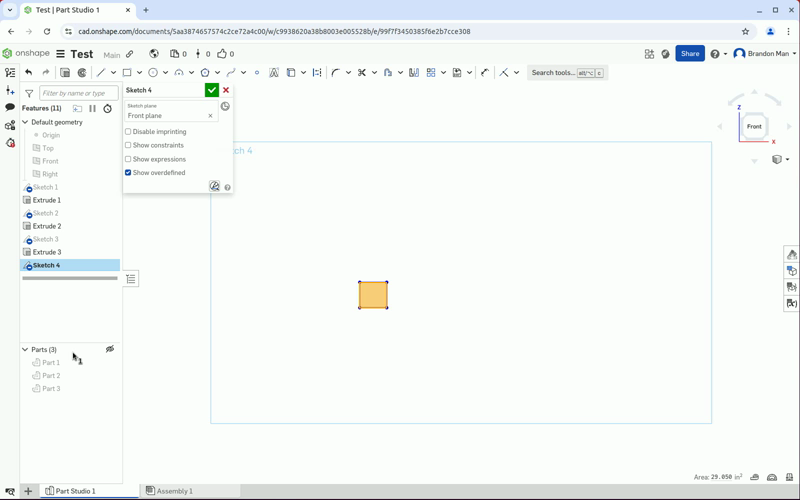
key(shift+y)
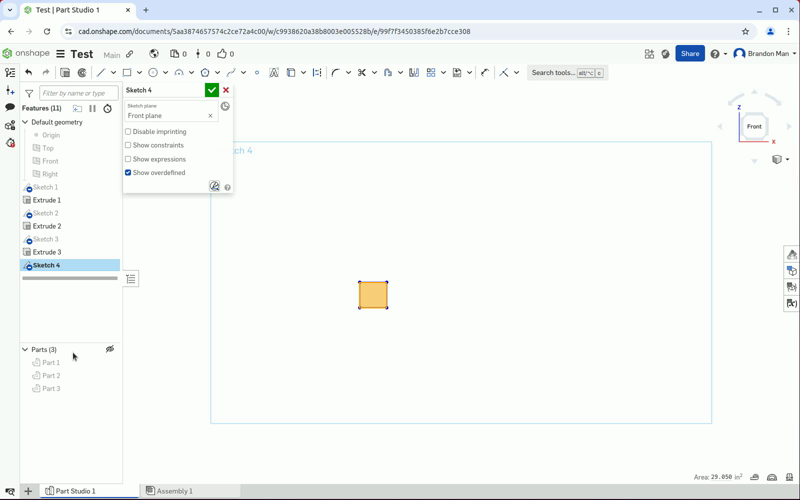
key(shift+e)
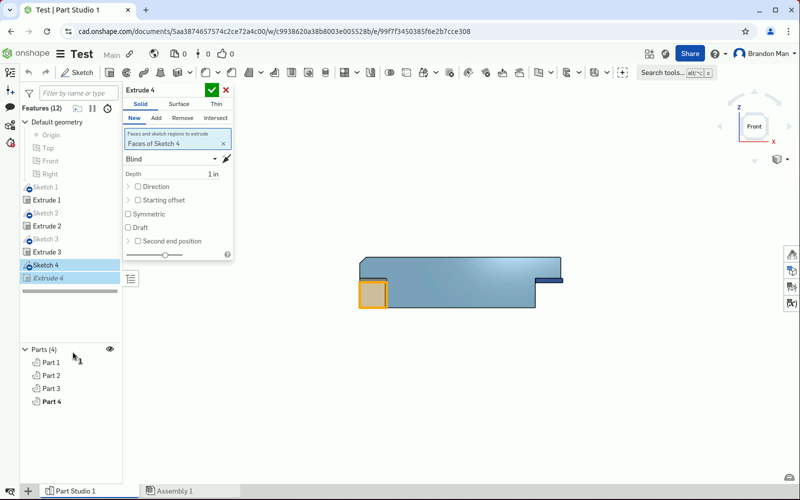
mouse_move(143, 106)
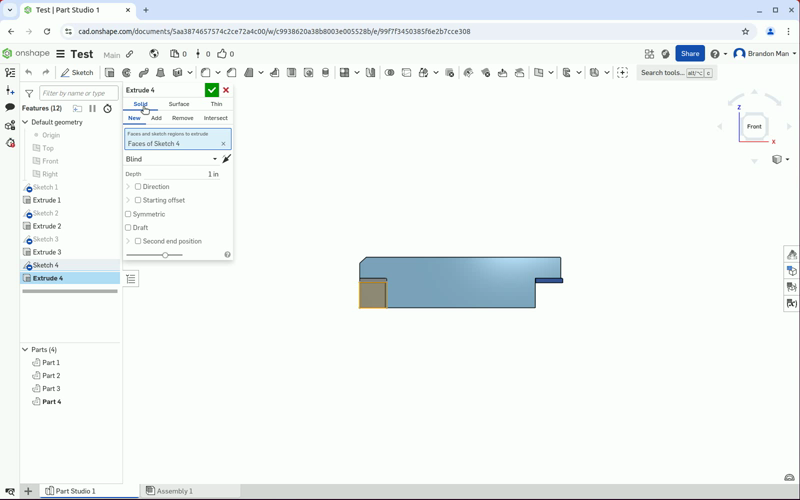
click(143, 106)
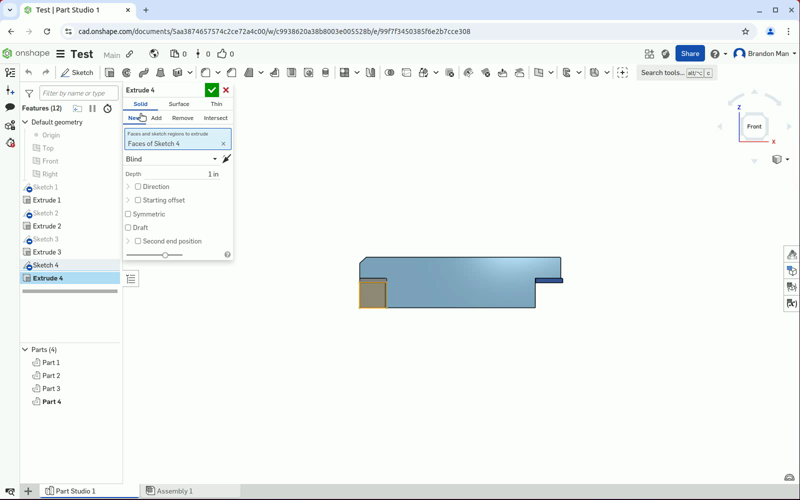
mouse_move(137, 120)
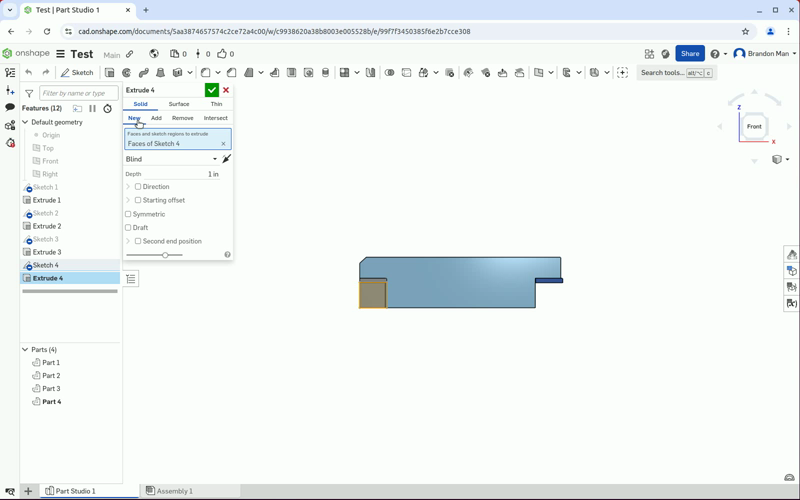
click(137, 120)
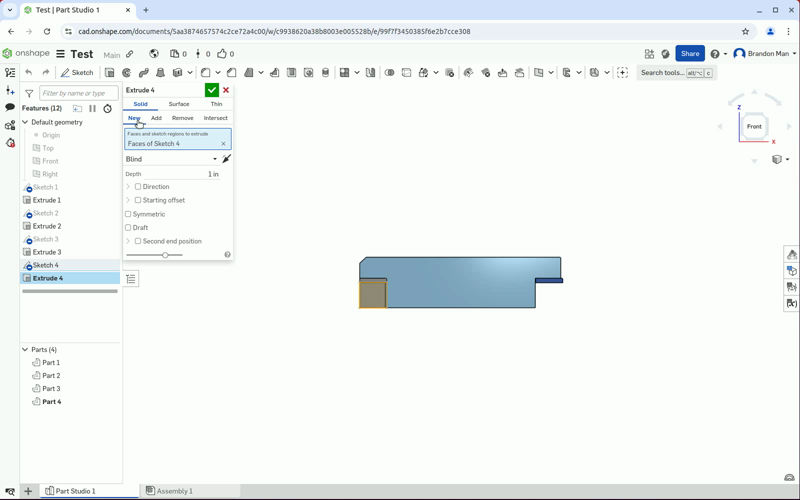
key(tab, 4)
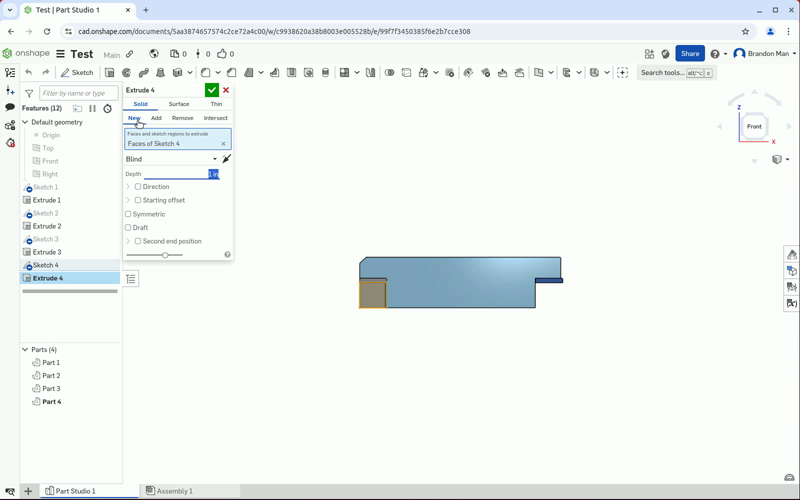
text(20.702)
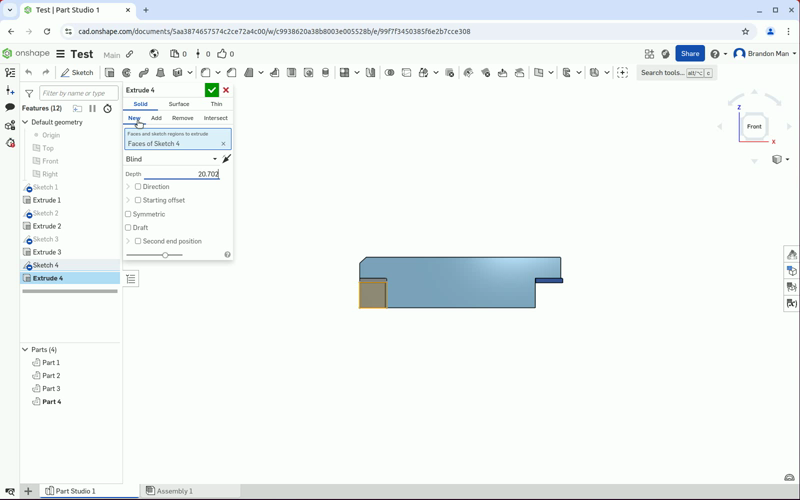
key(tab, 3)
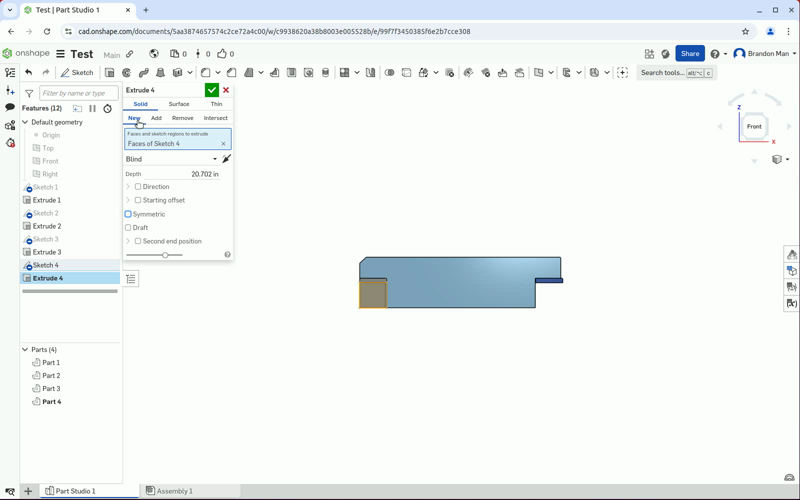
key(space)
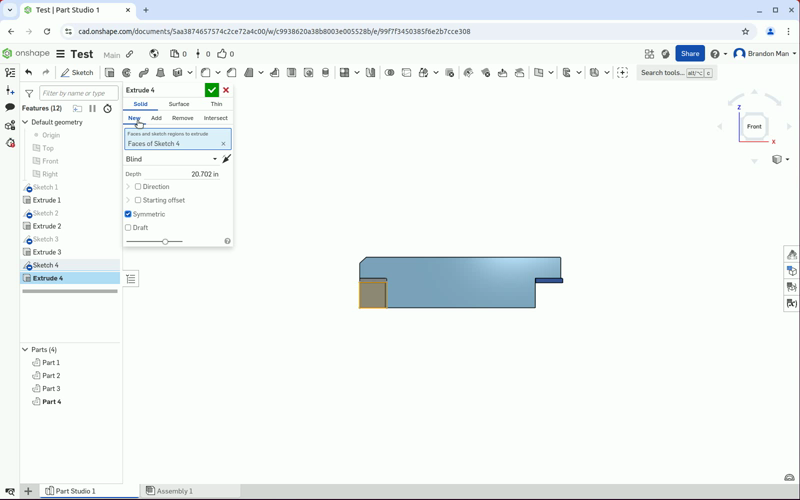
key(enter)
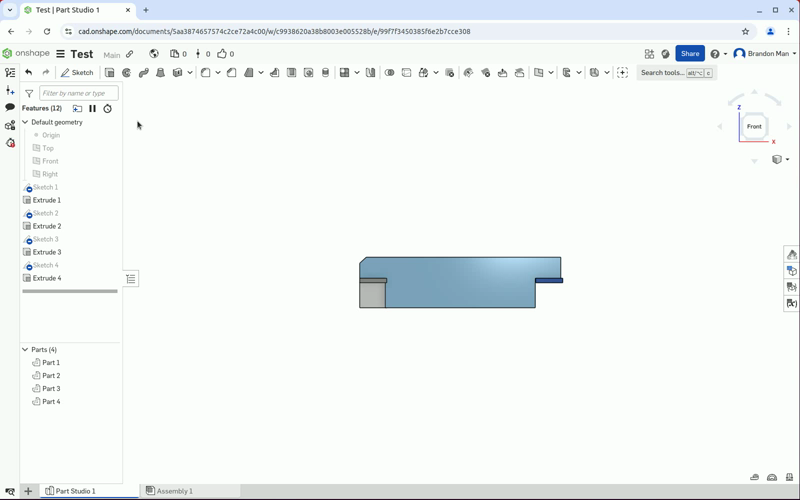
key(shift+h)
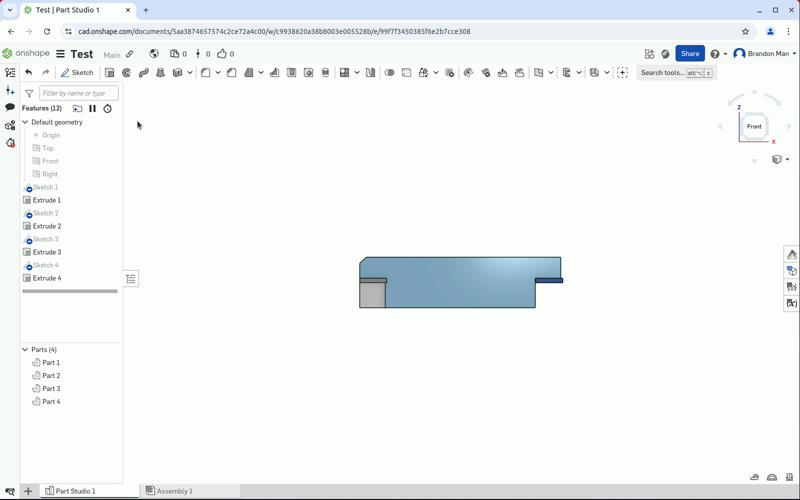
key(shift+h)
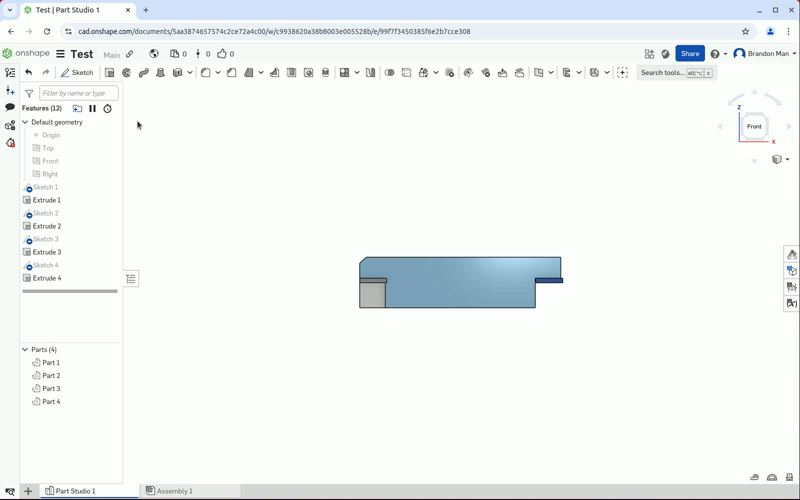
mouse_move(73, 189)
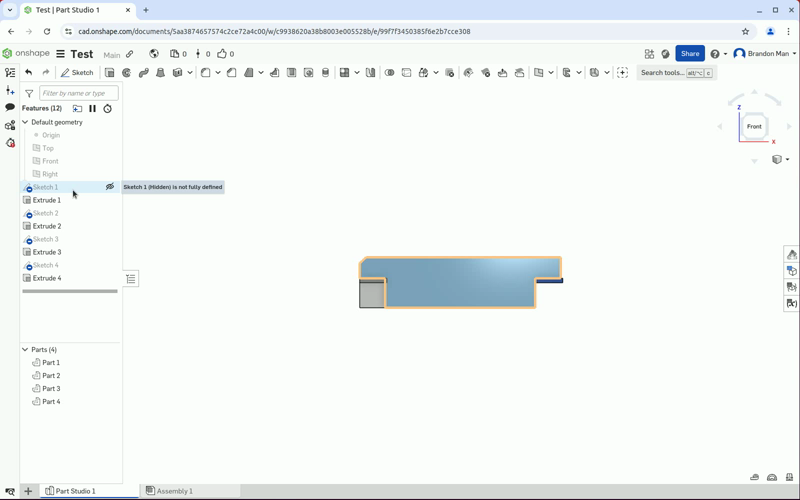
click(73, 189)
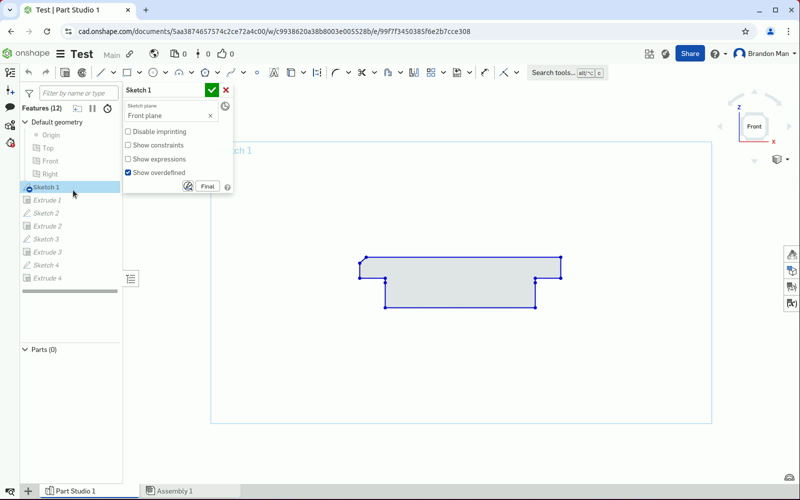
mouse_move(229, 92)
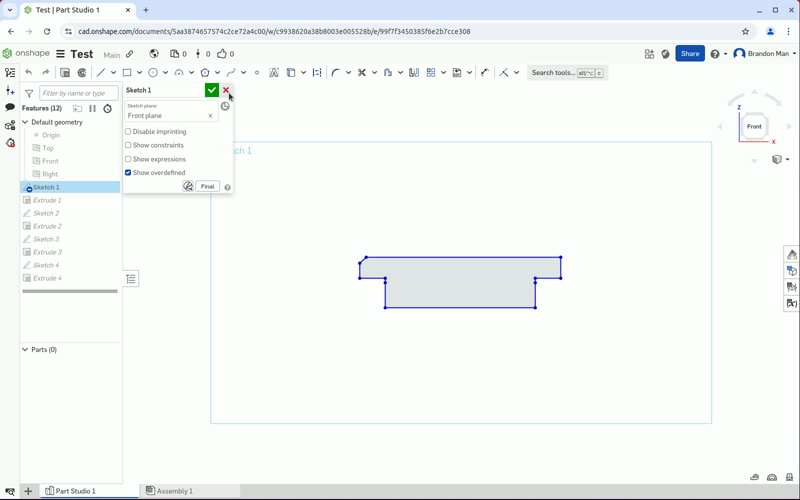
click(229, 92)
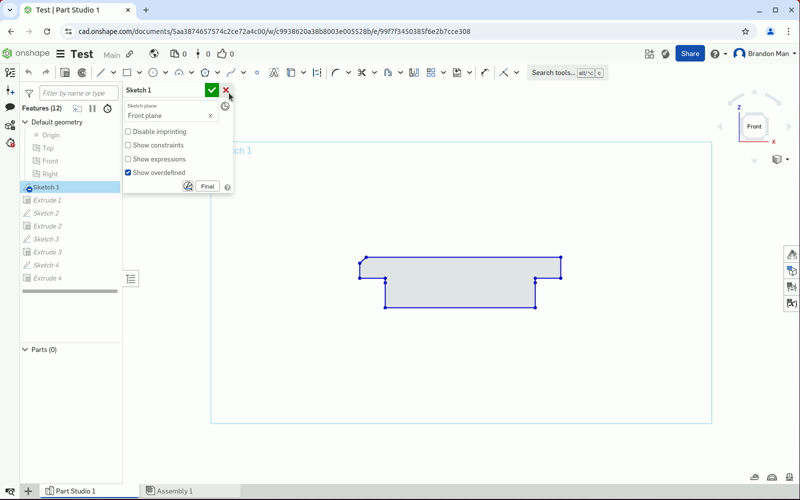
key(shift+s)
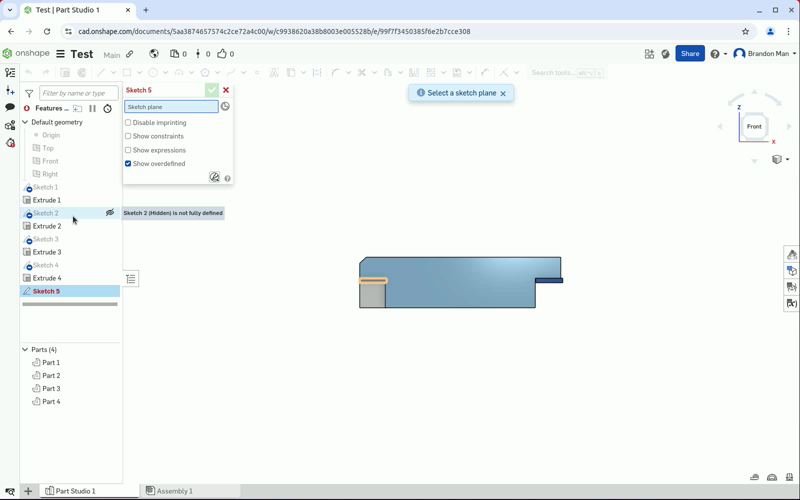
scroll(3)
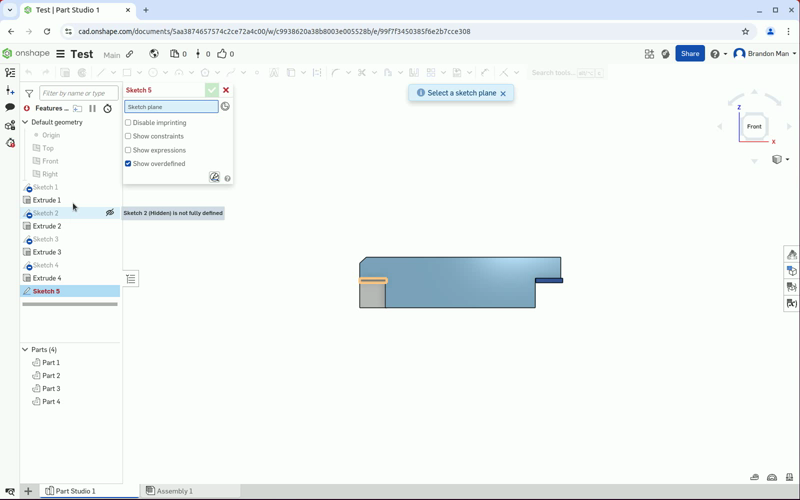
mouse_move(73, 163)
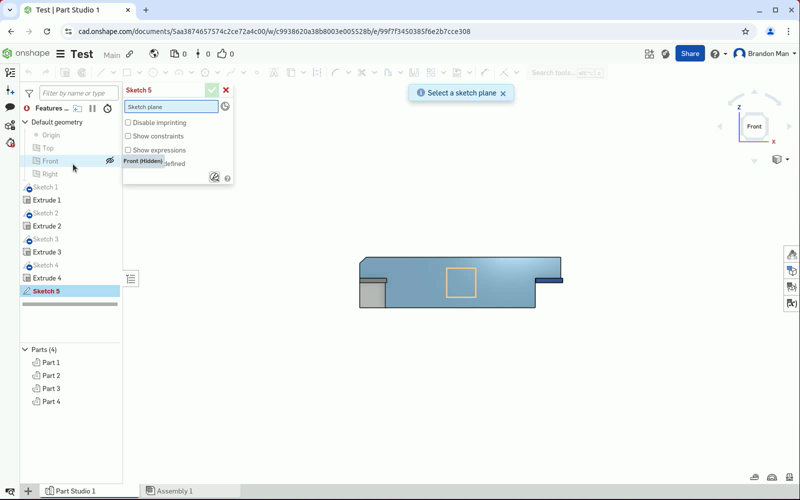
click(73, 163)
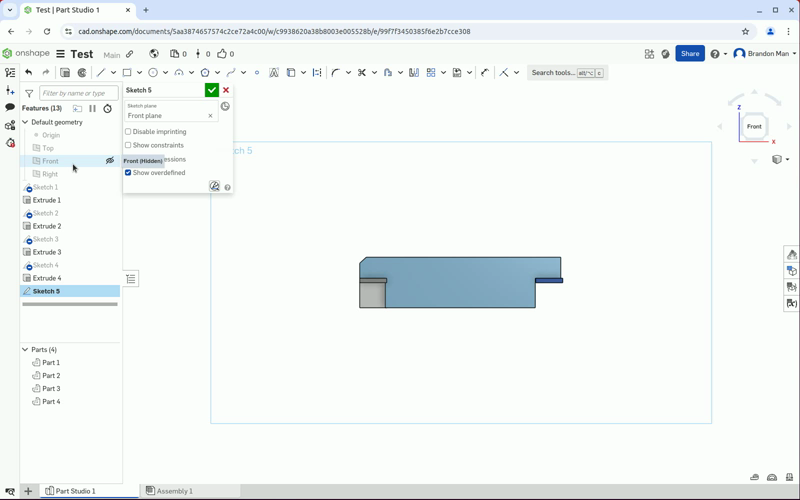
mouse_move(73, 352)
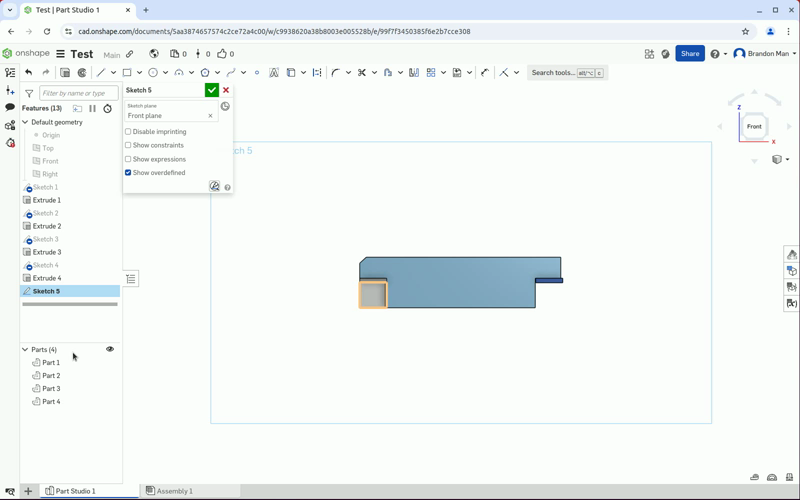
key(y)
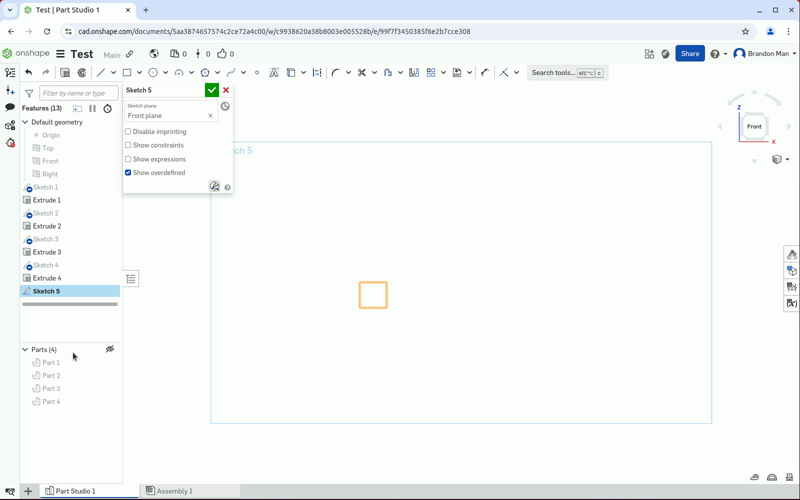
key(l)
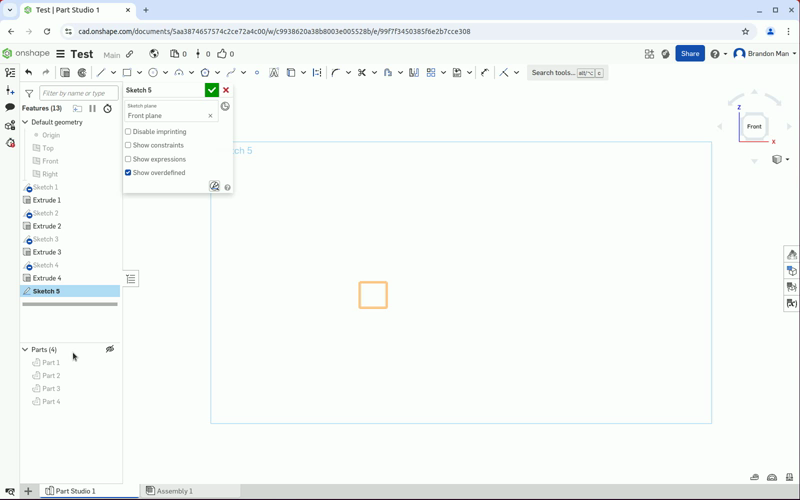
key_down(shift)
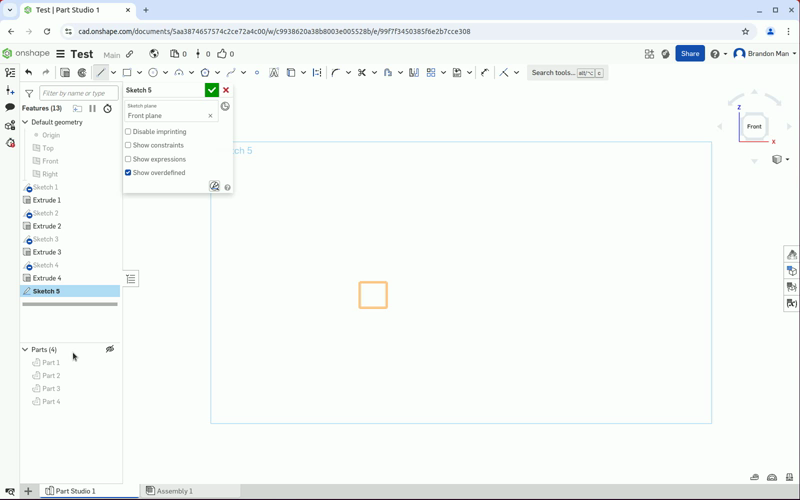
mouse_move(535, 307)
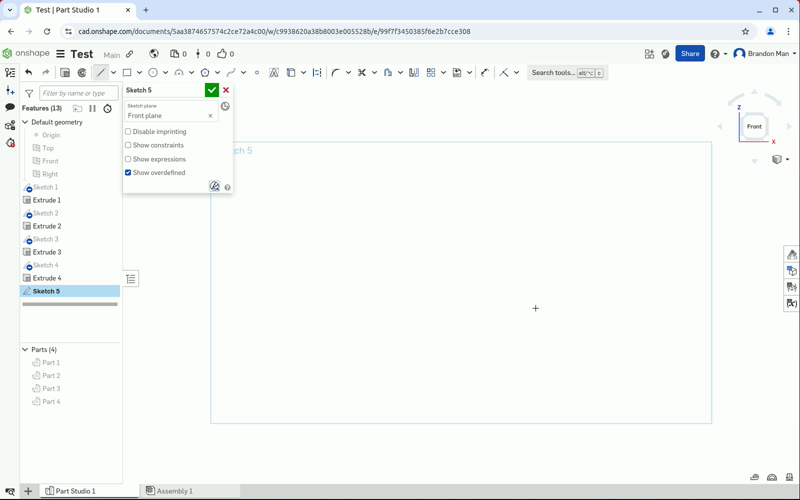
click(535, 307)
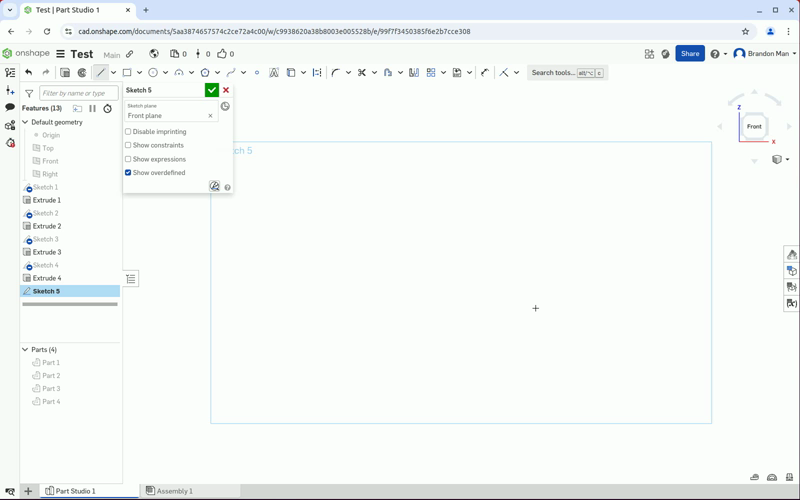
key_up(shift)
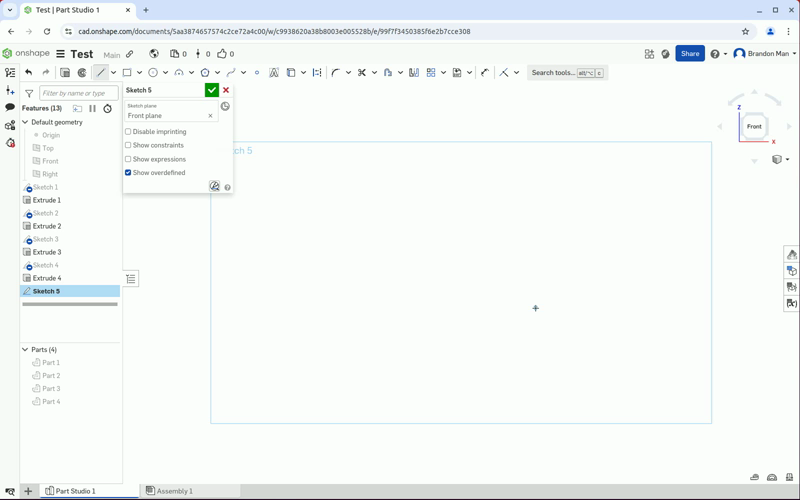
key_down(shift)
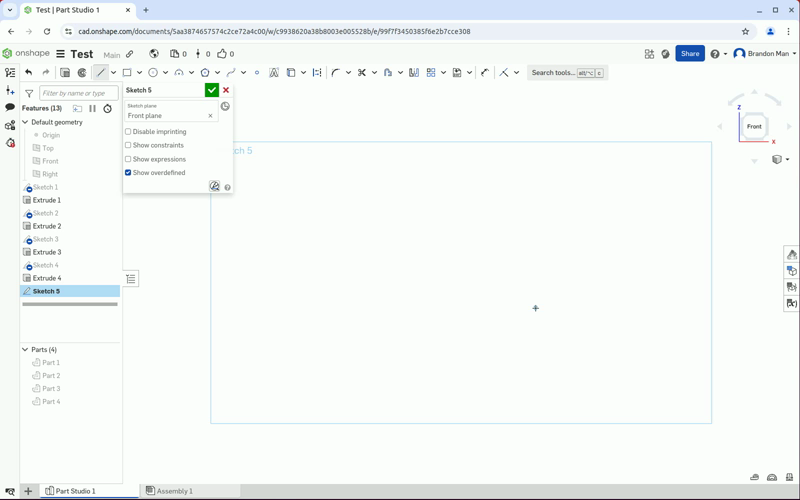
mouse_move(565, 307)
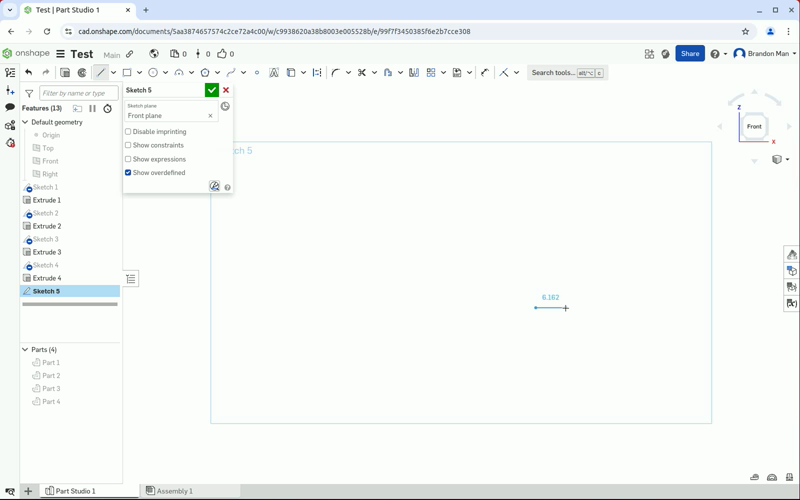
mouse_move(562, 307)
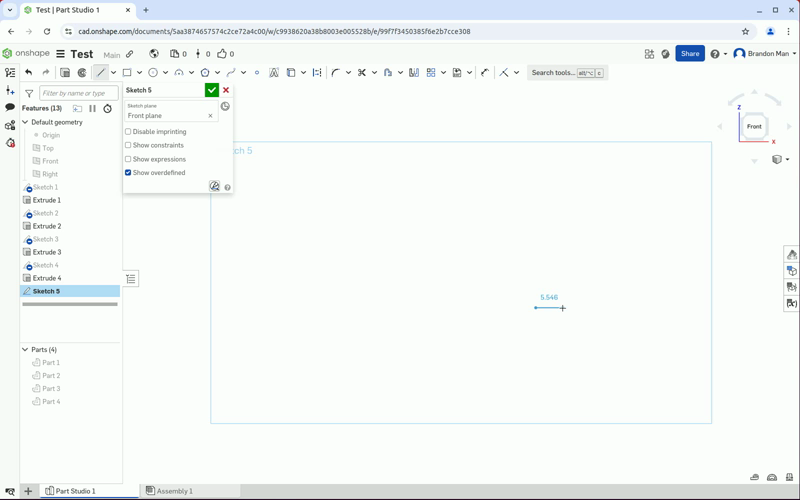
click(562, 307)
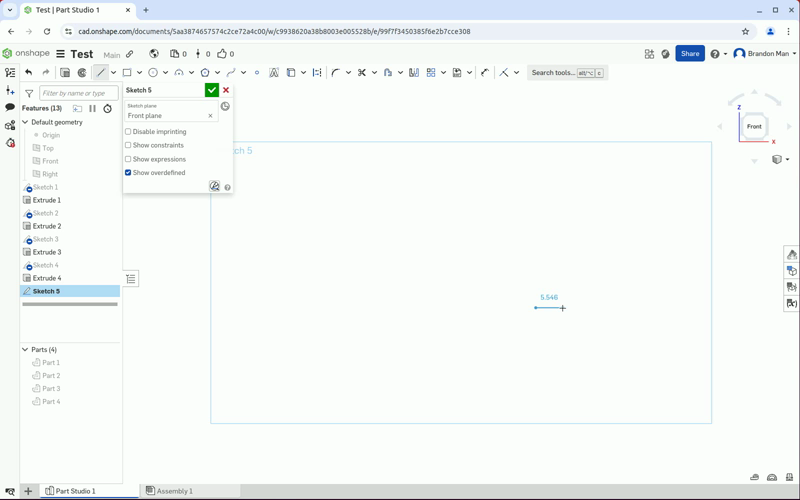
key_up(shift)
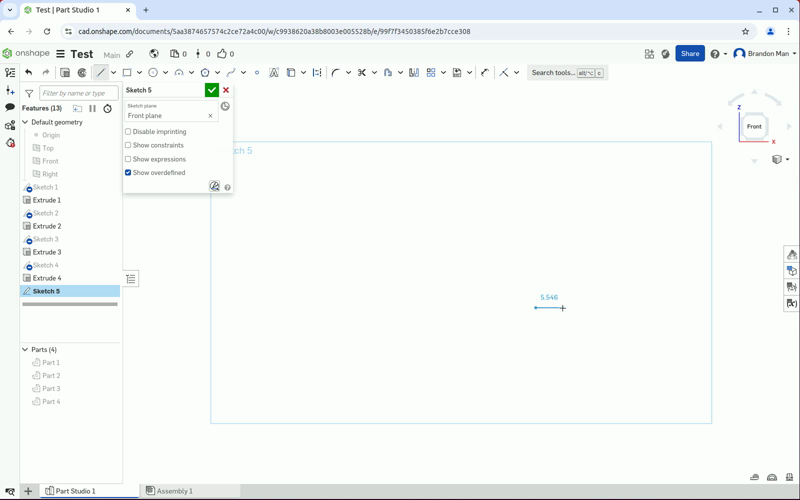
key_down(shift)
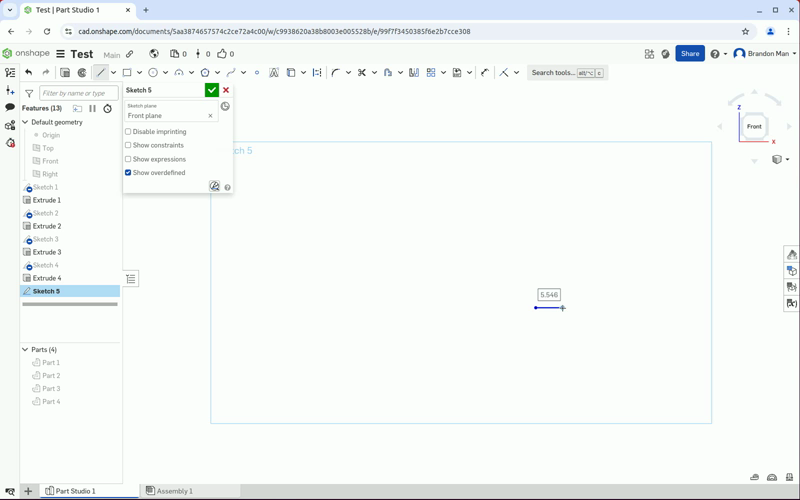
mouse_move(589, 307)
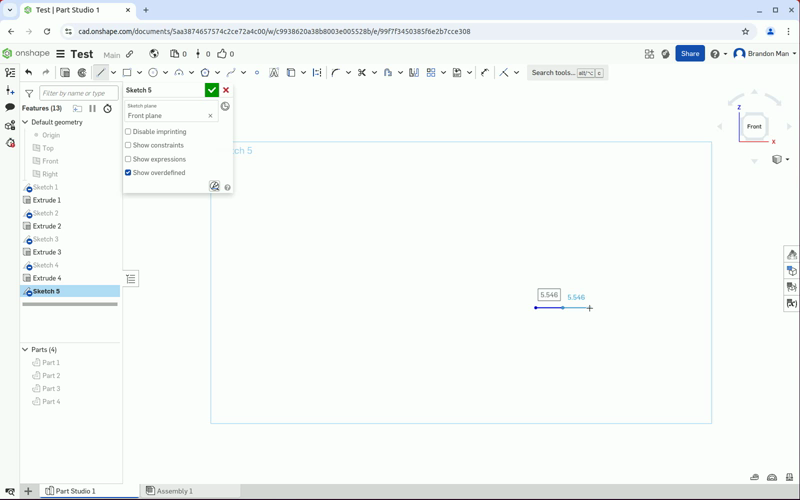
mouse_move(562, 282)
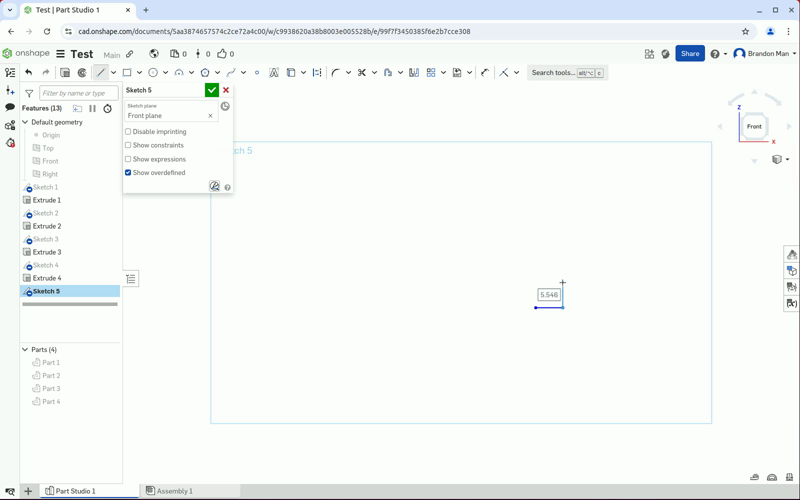
click(562, 282)
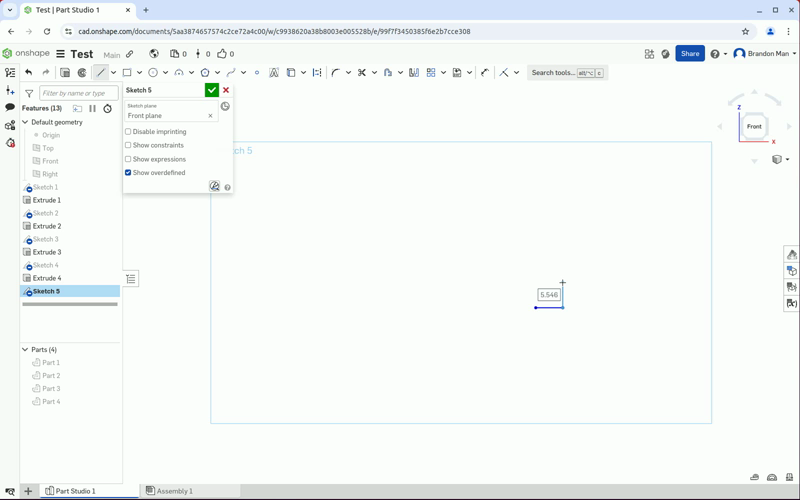
key_up(shift)
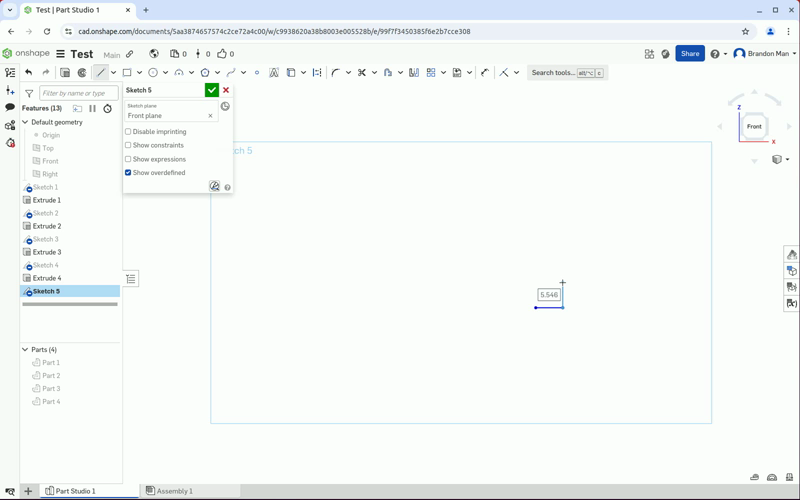
key_down(shift)
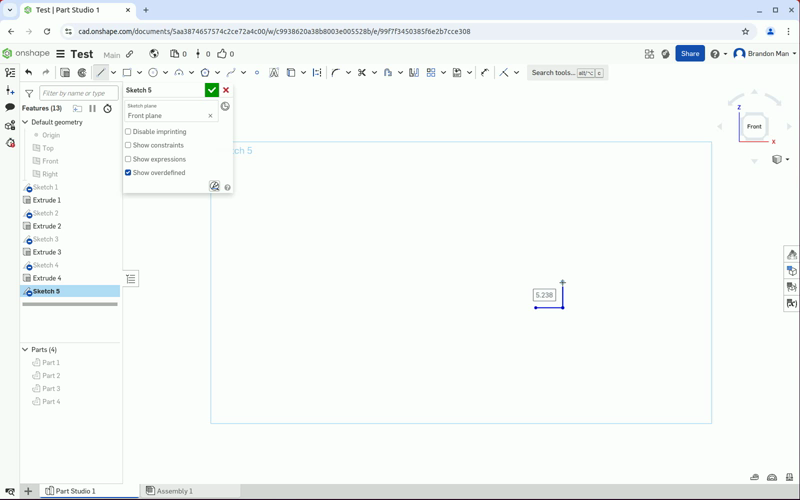
mouse_move(589, 282)
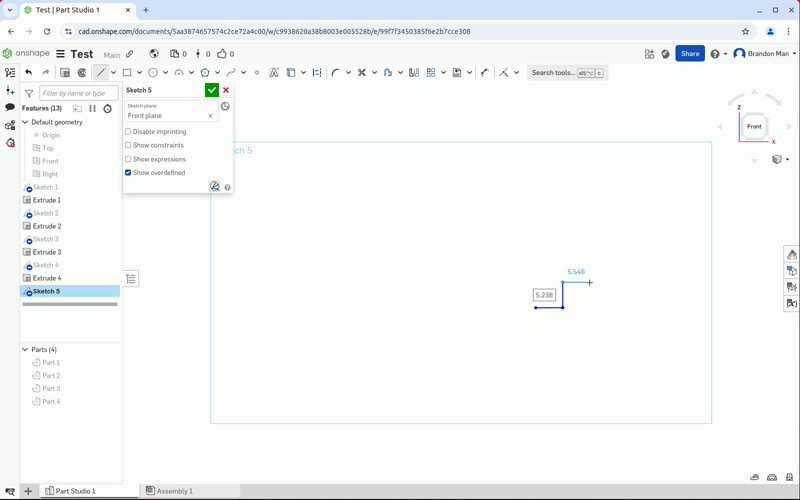
mouse_move(535, 282)
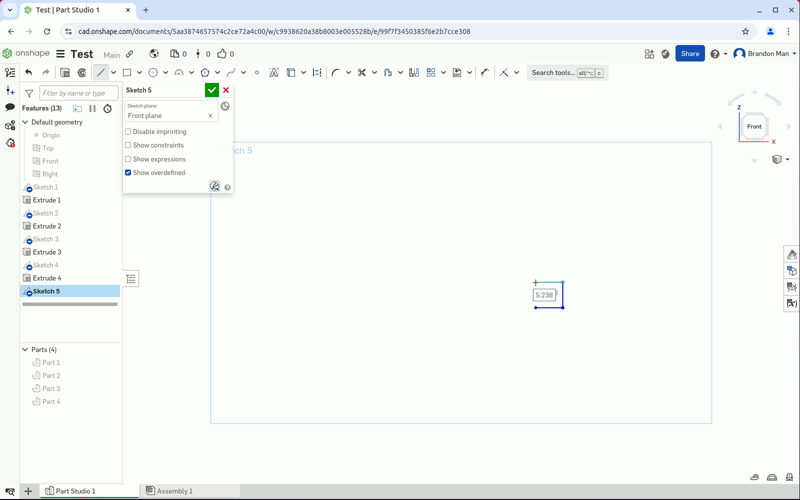
click(535, 282)
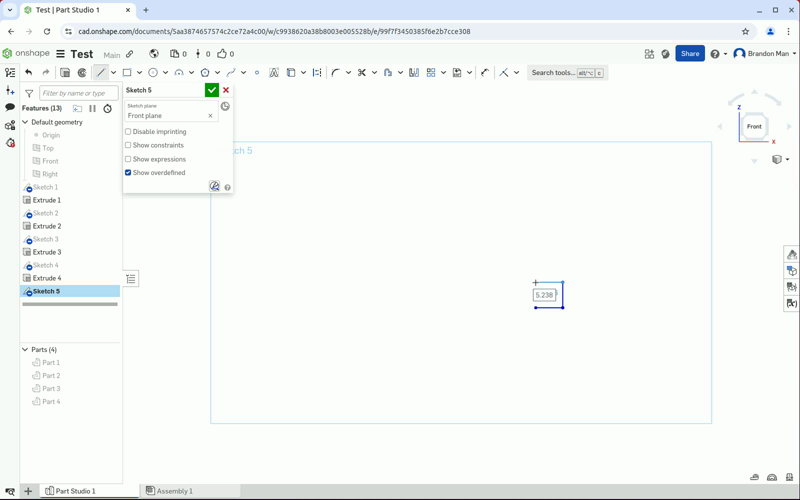
key_up(shift)
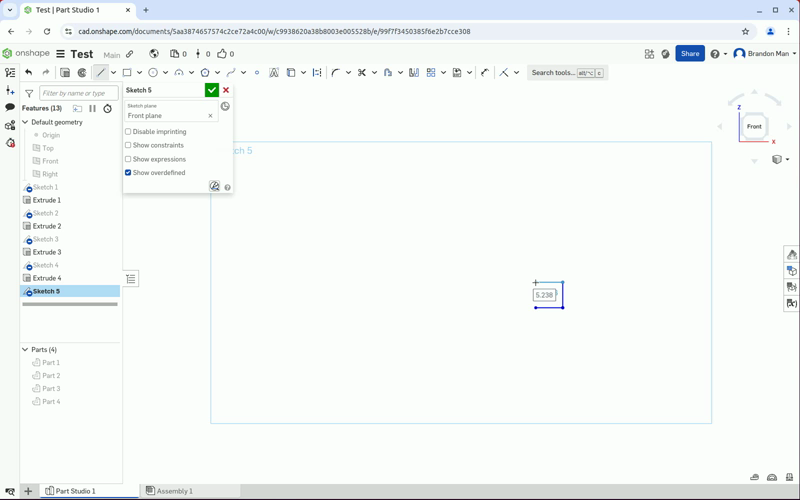
mouse_move(565, 282)
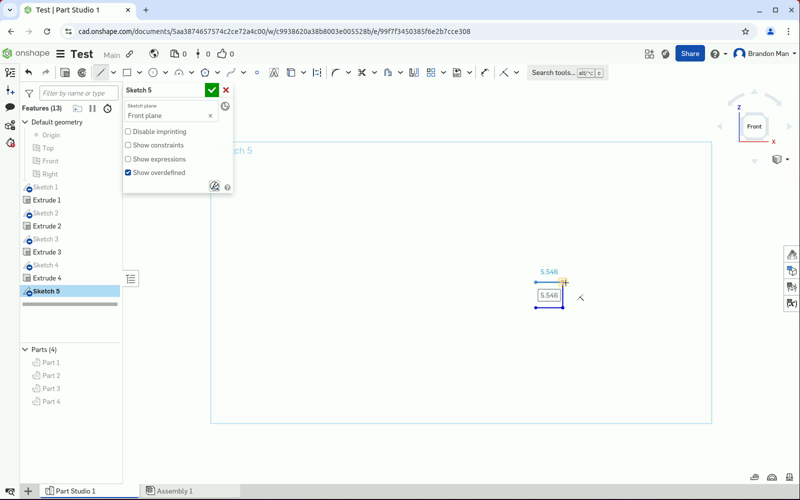
key_down(shift)
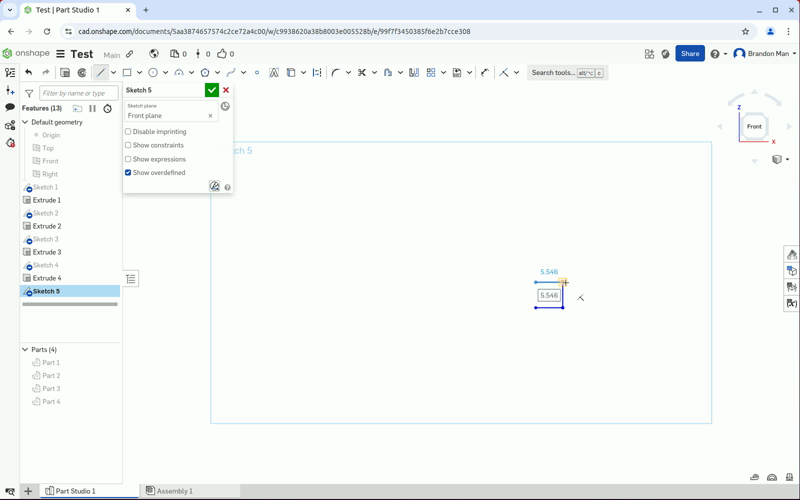
mouse_move(535, 307)
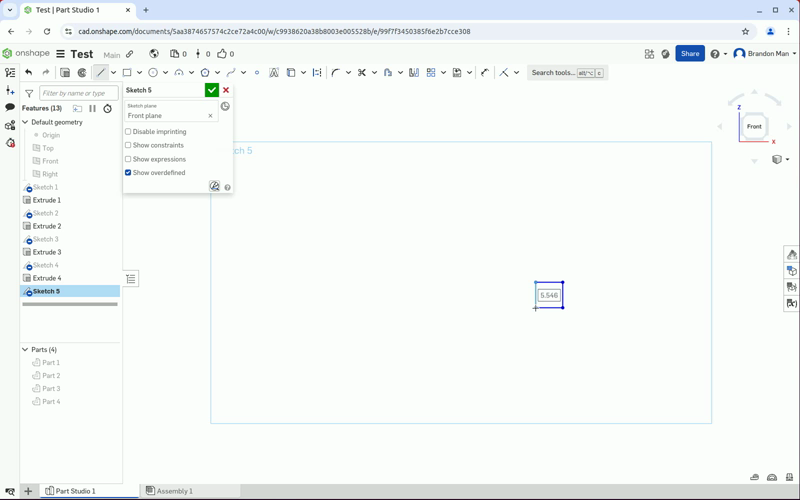
key_up(shift)
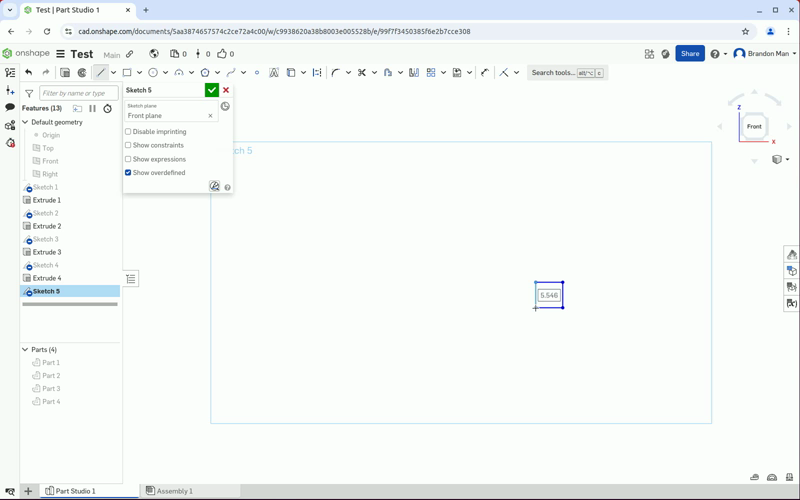
click(535, 307)
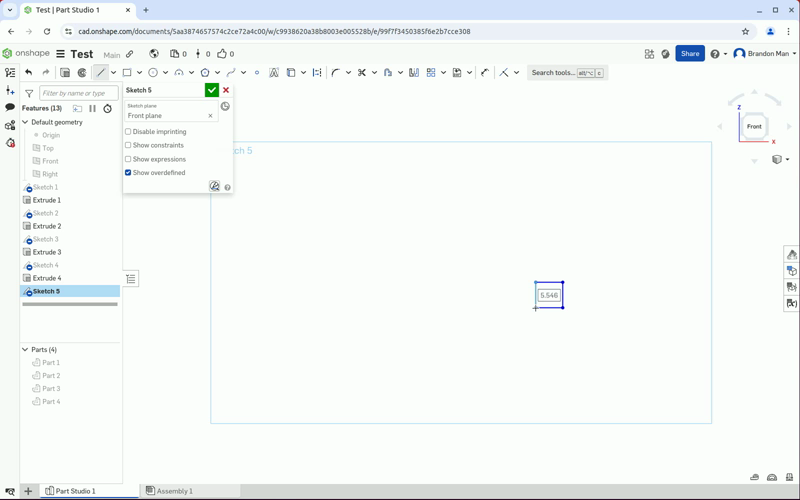
key(esc)
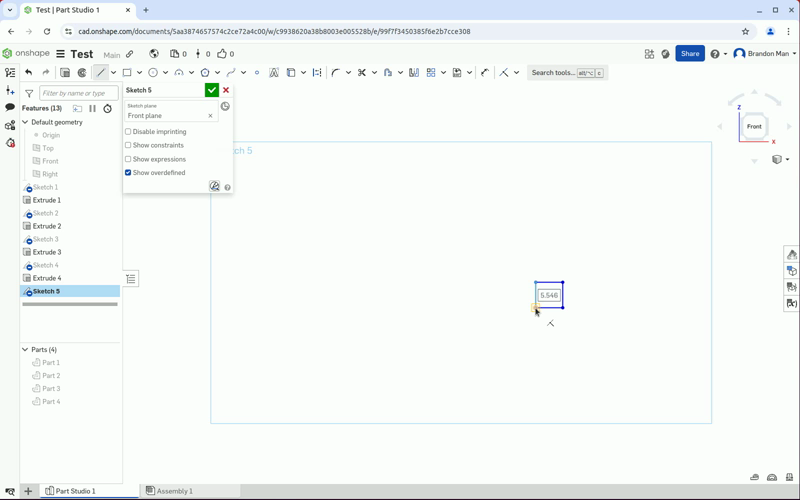
mouse_move(559, 294)
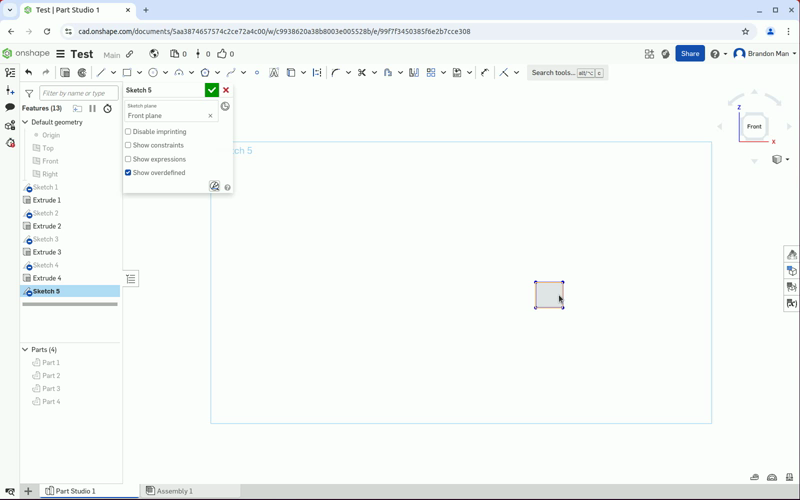
scroll(6)
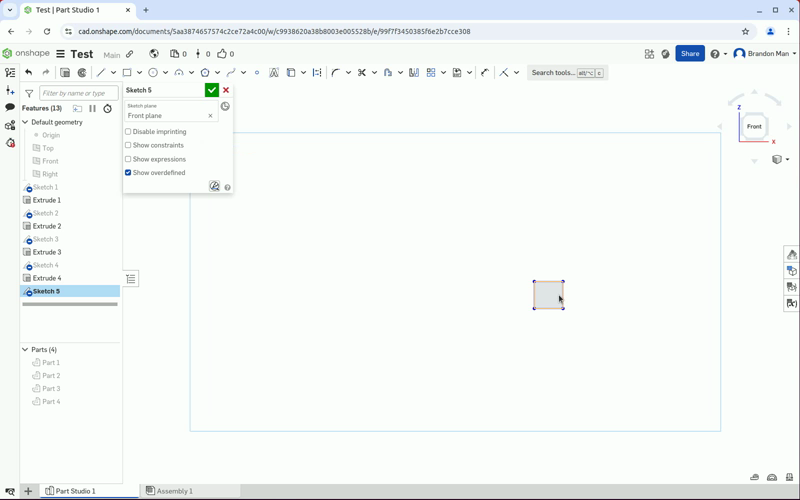
scroll(6)
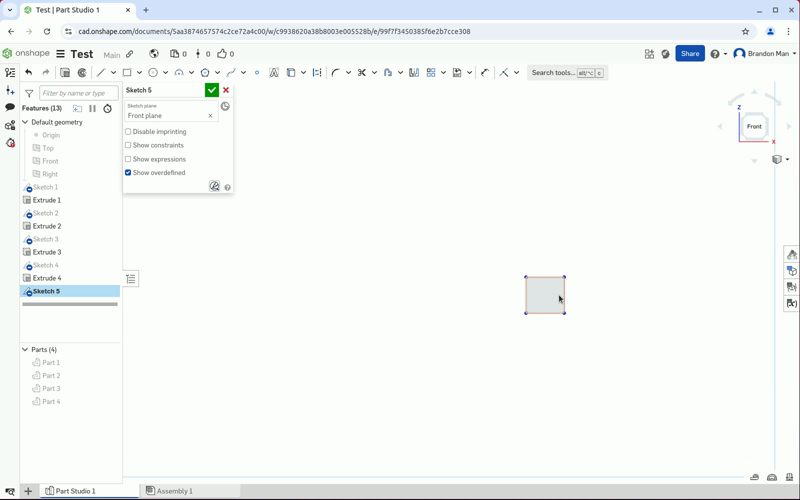
scroll(6)
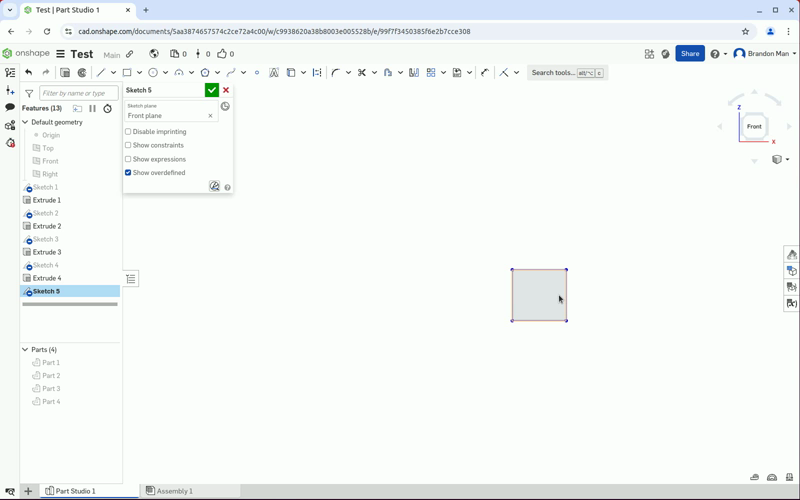
scroll(6)
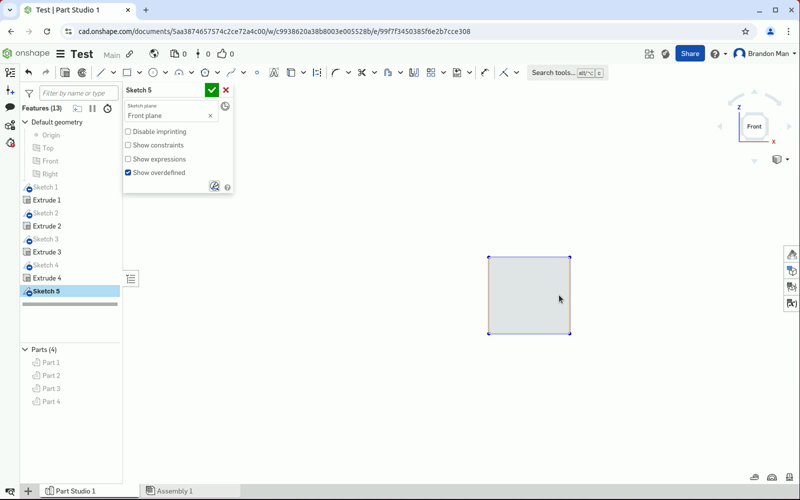
scroll(6)
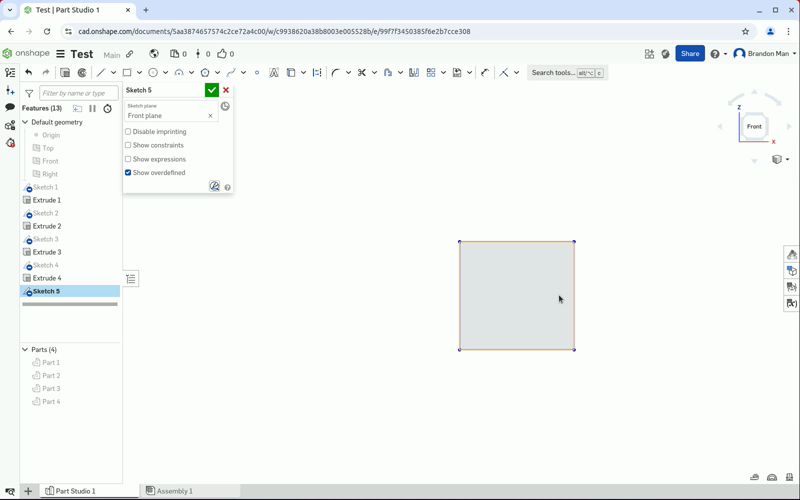
scroll(6)
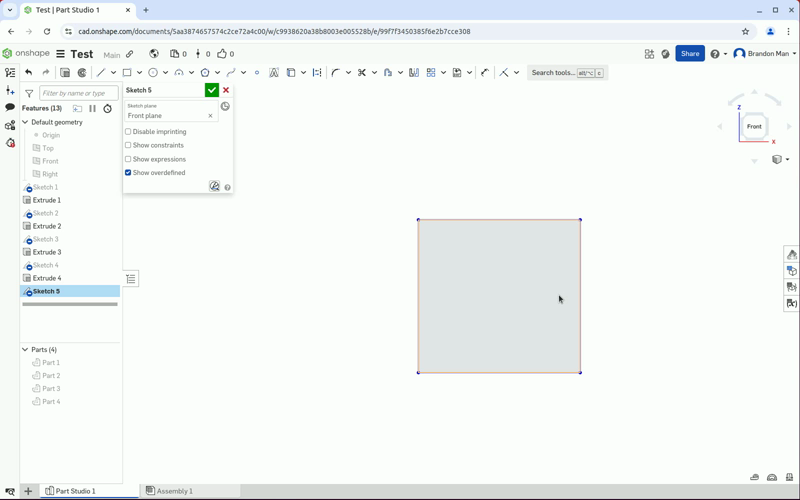
scroll(6)
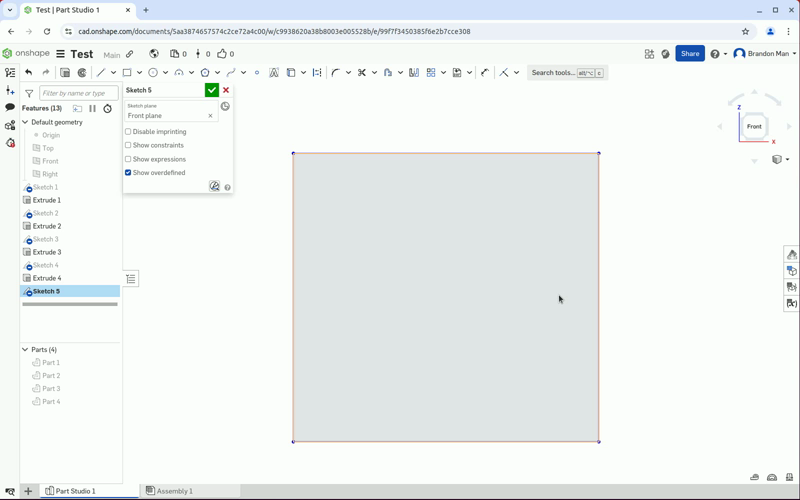
click(559, 294)
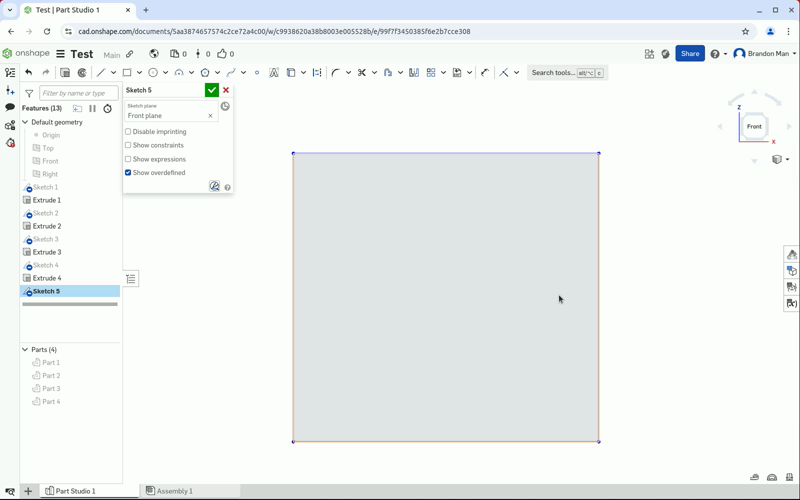
scroll(-6)
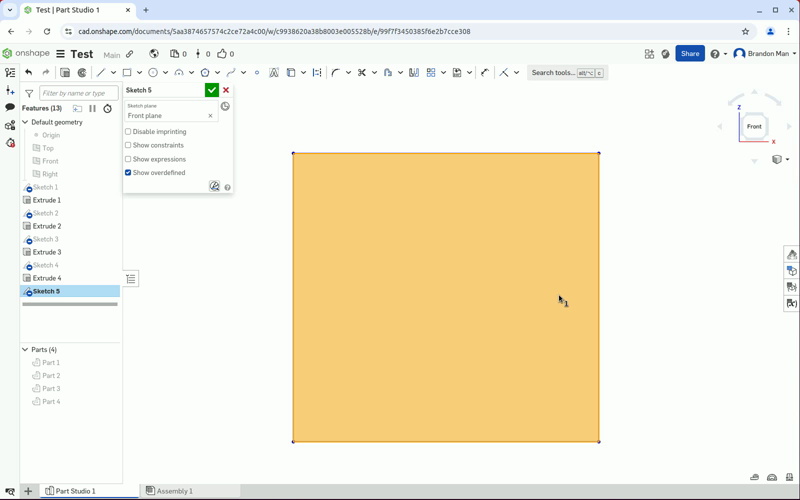
scroll(-6)
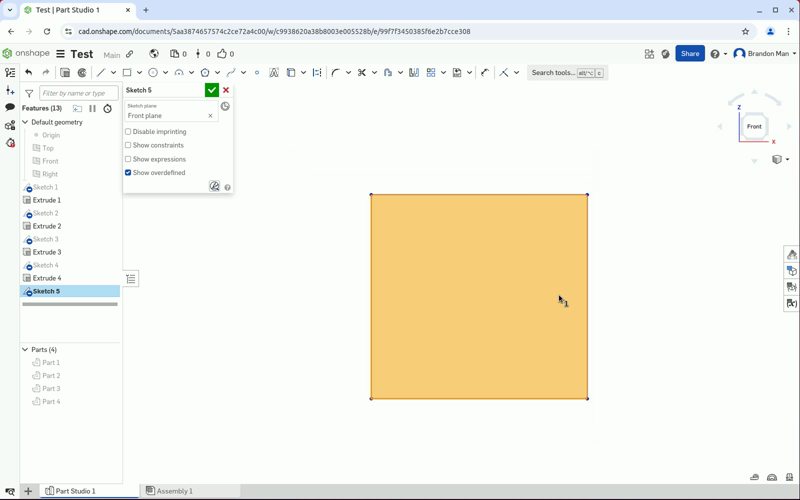
scroll(-6)
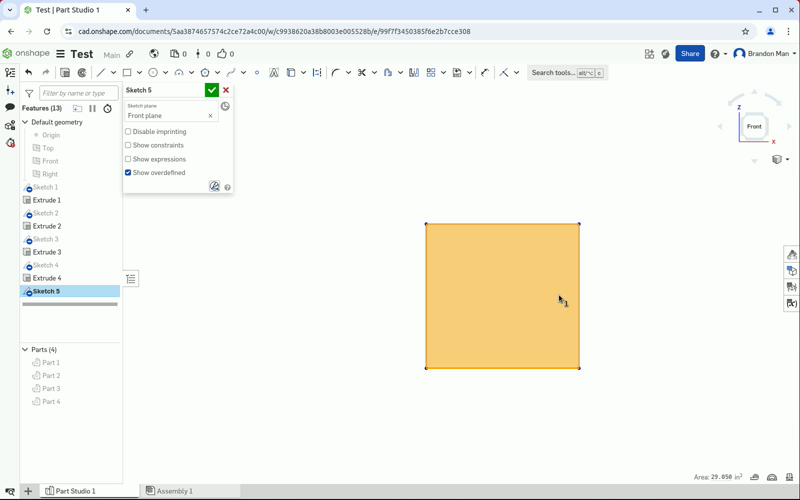
scroll(-6)
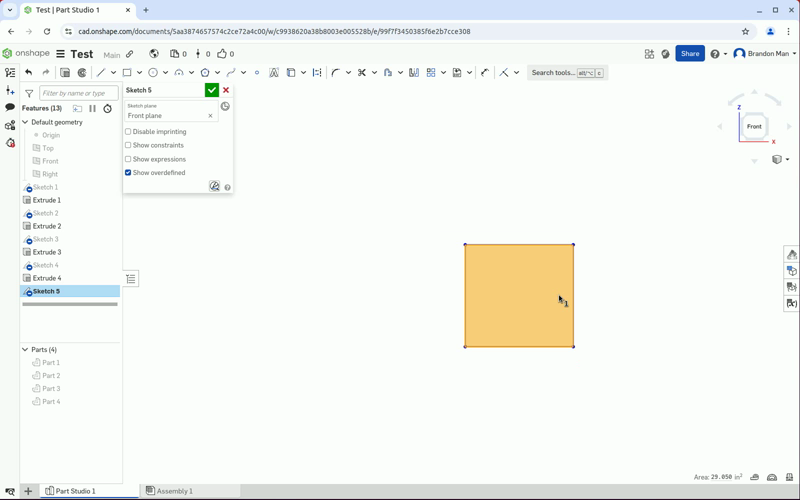
scroll(-6)
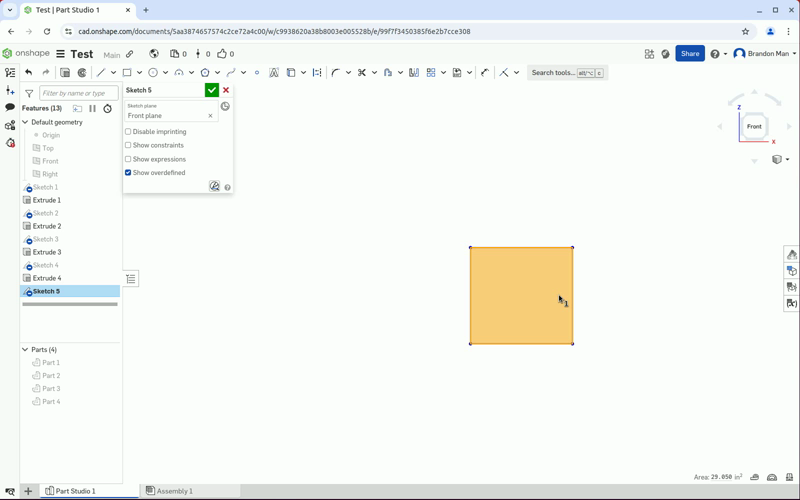
scroll(-6)
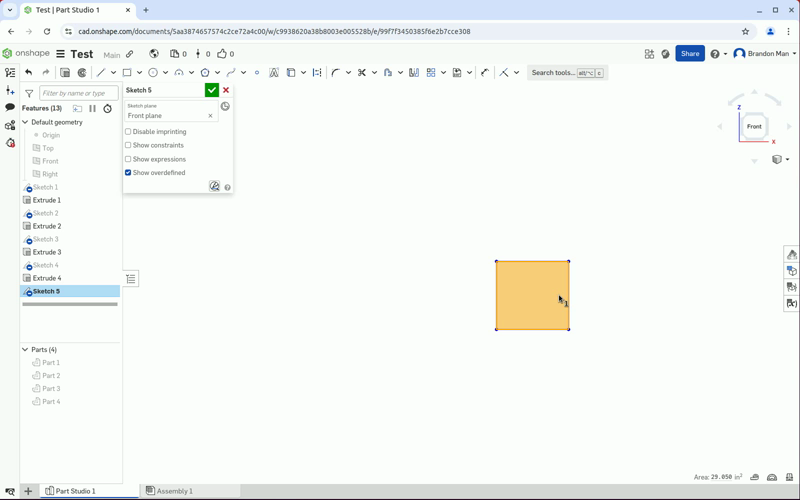
scroll(-6)
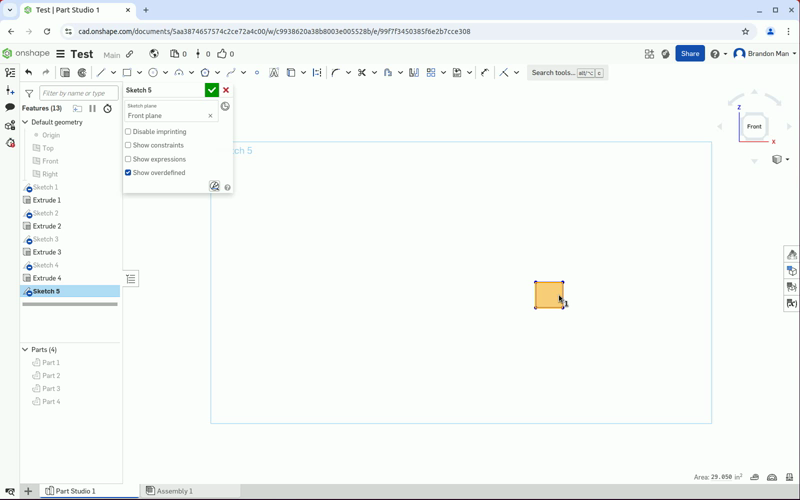
mouse_move(73, 352)
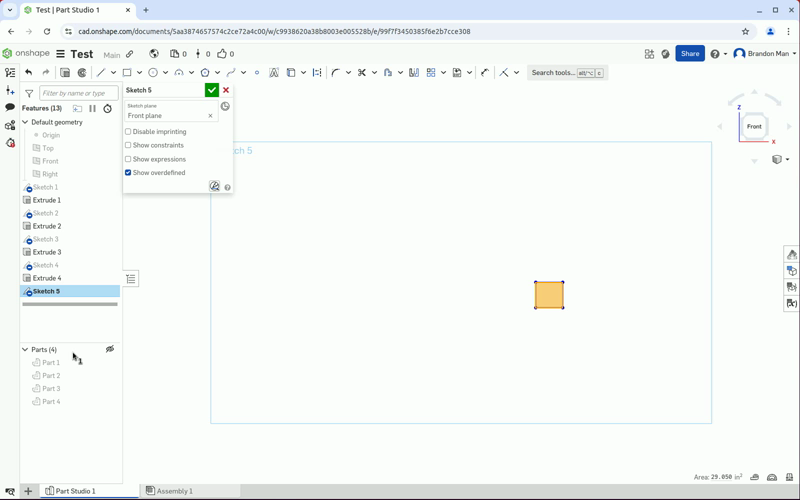
key(shift+y)
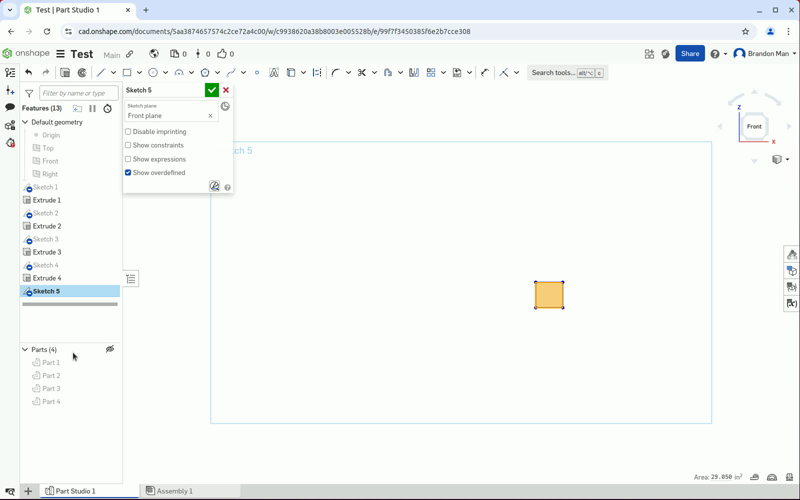
key(shift+e)
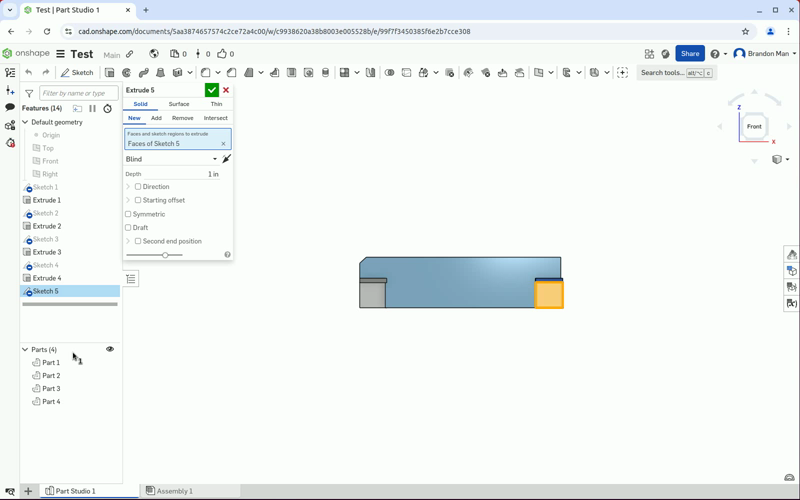
mouse_move(143, 106)
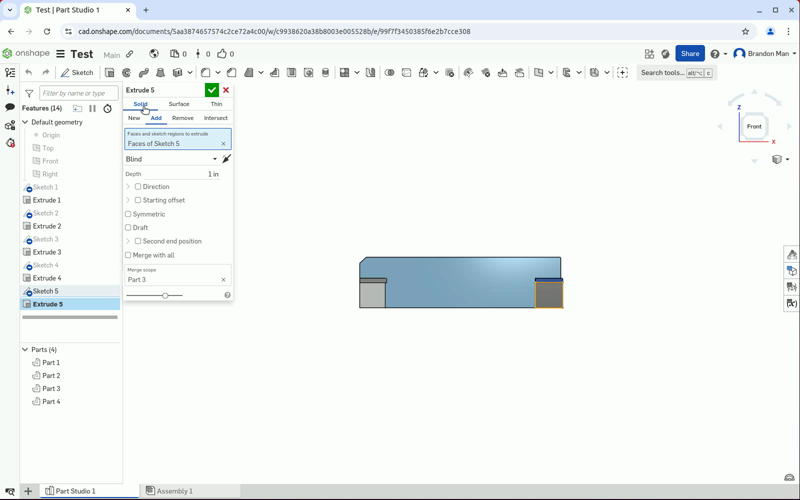
click(143, 106)
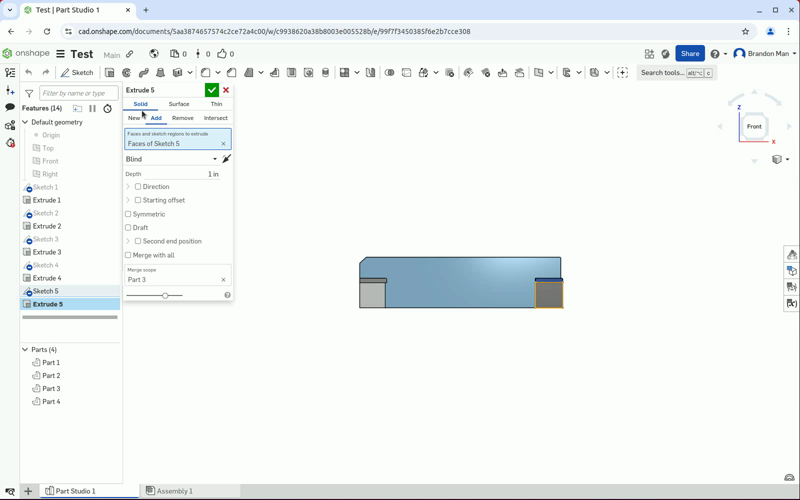
mouse_move(137, 120)
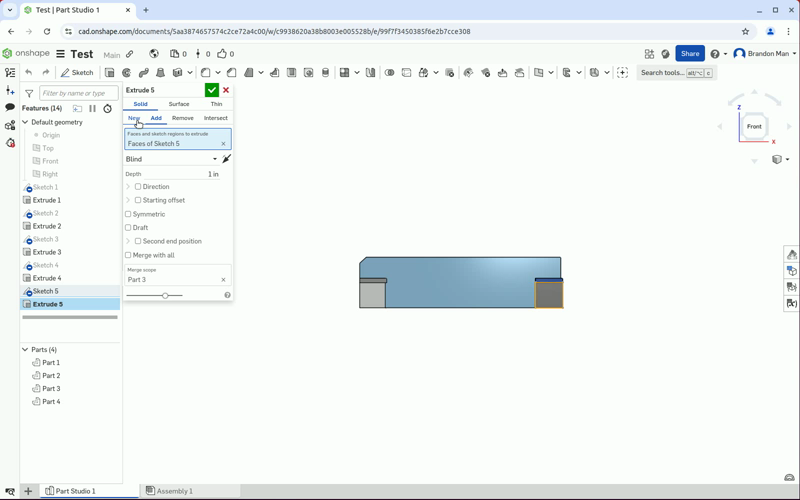
click(137, 120)
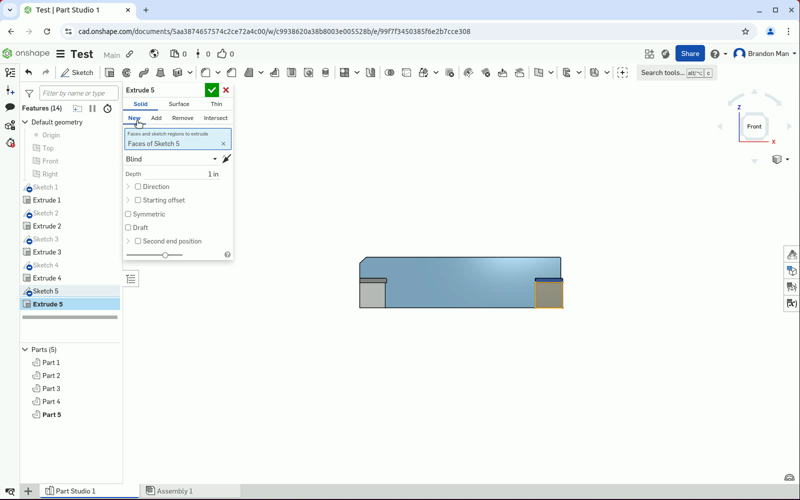
key(tab, 4)
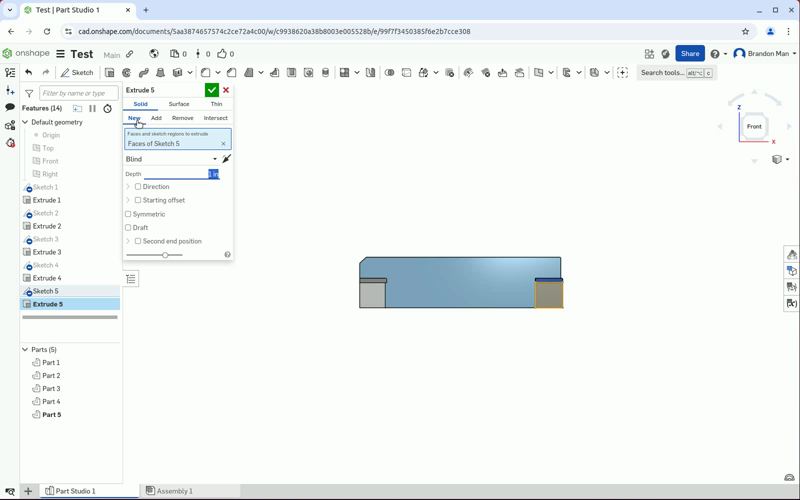
text(20.702)
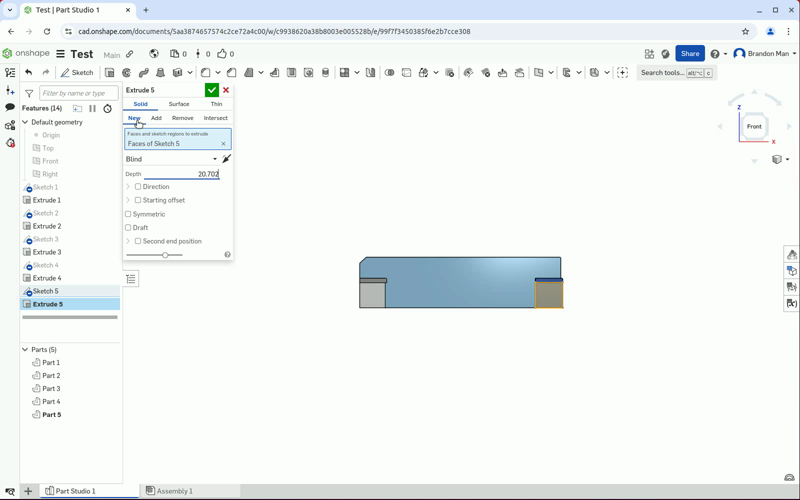
key(tab, 3)
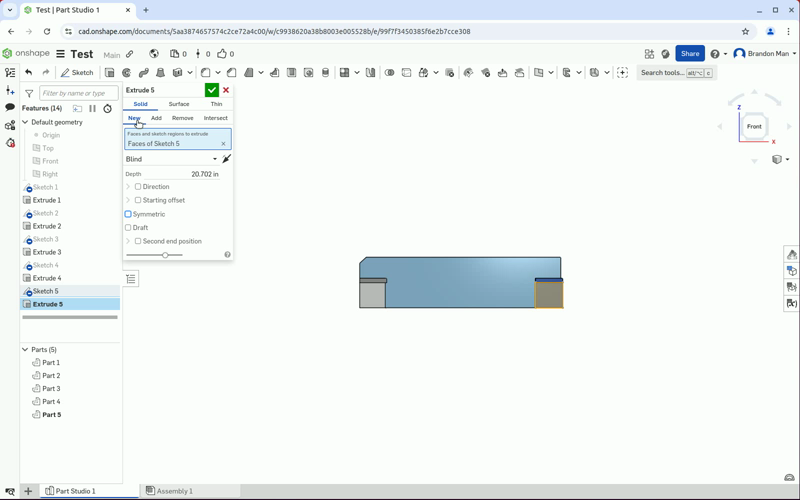
key(space)
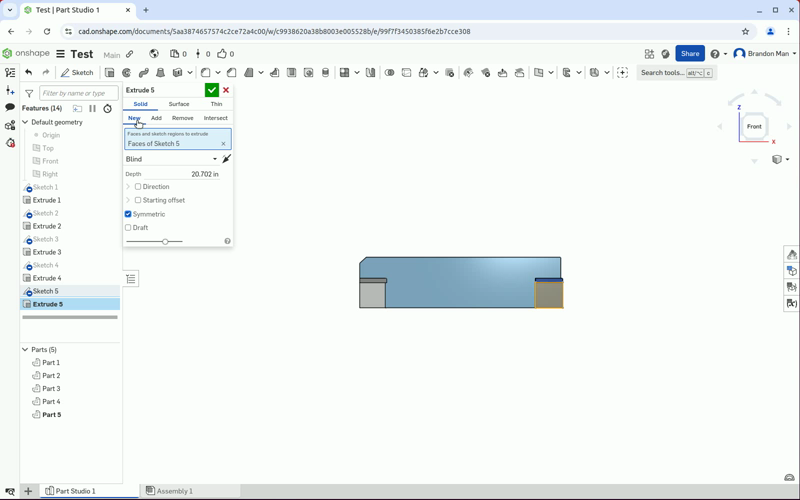
key(enter)
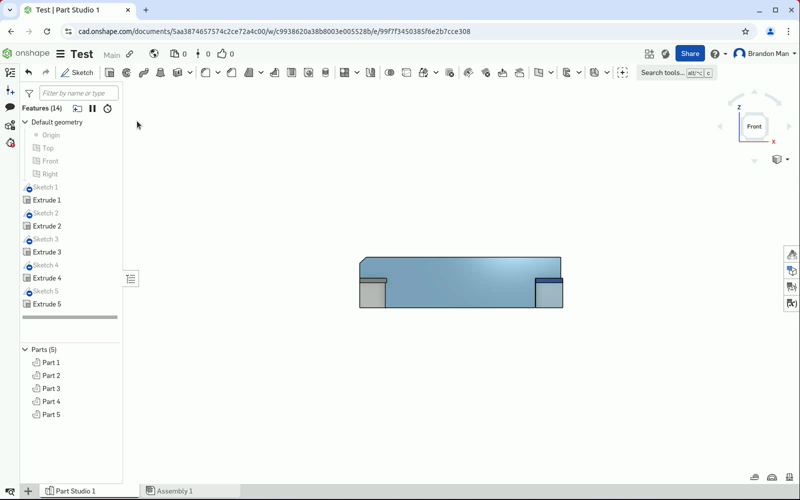
key(shift+h)
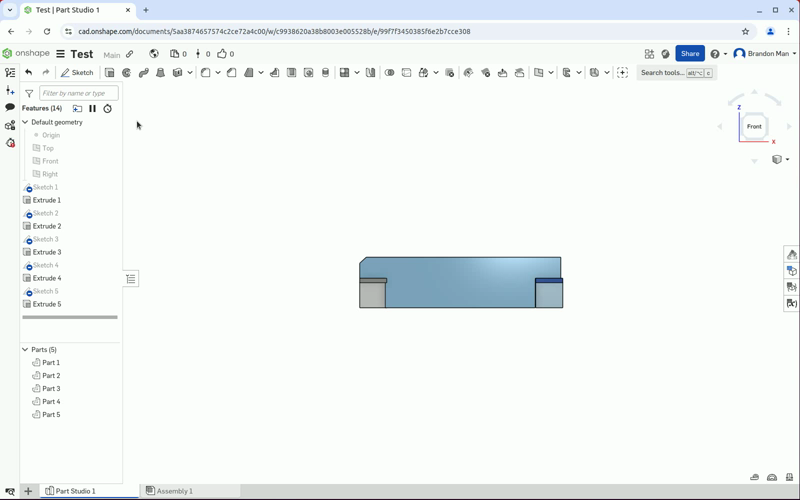
key(shift+h)
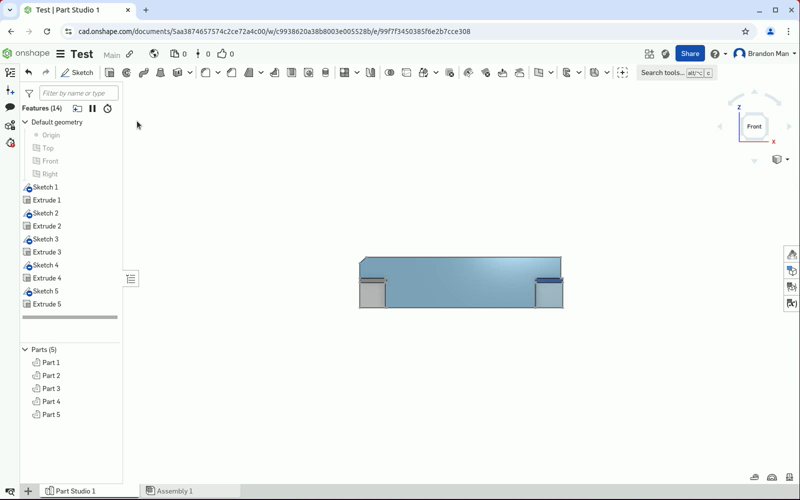
key(shift+7)
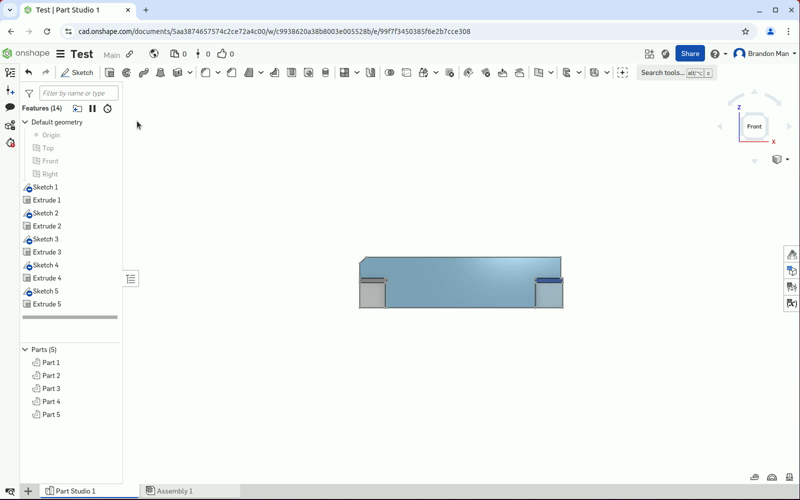
key(left, 2)
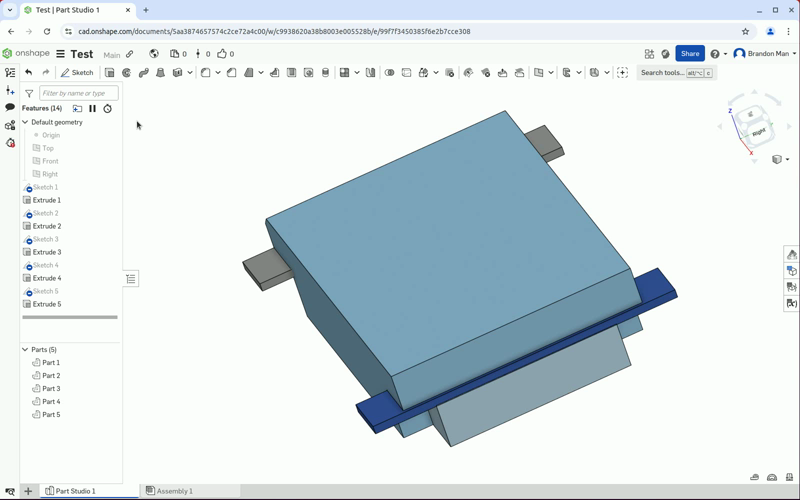
key(down, 2)
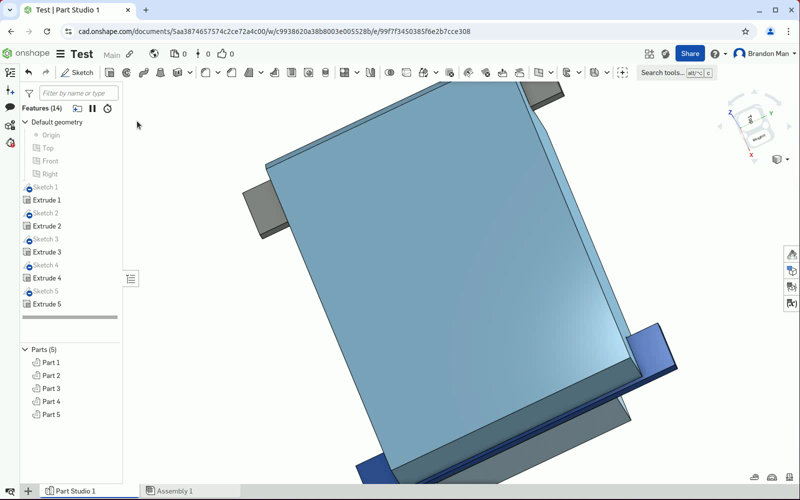
key(up, 2)
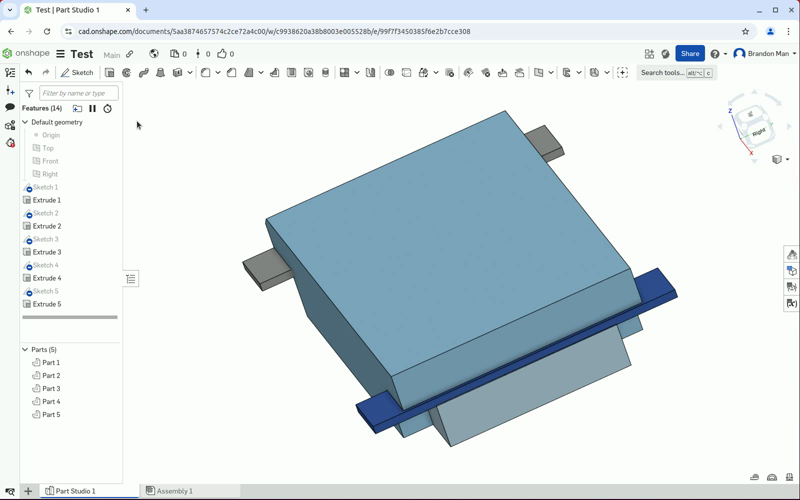
key(right, 2)
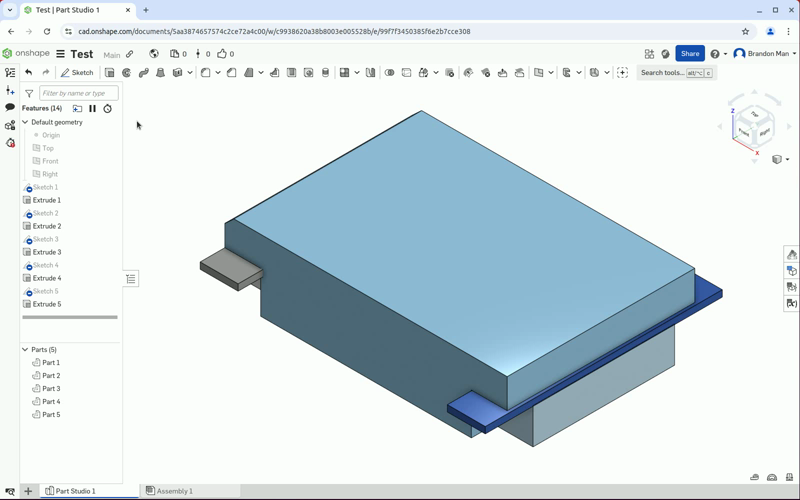
mouse_move(73, 189)
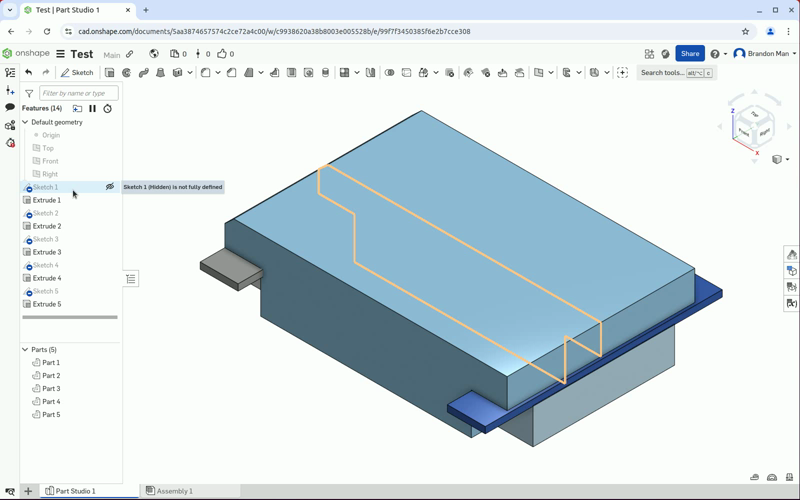
click(73, 189)